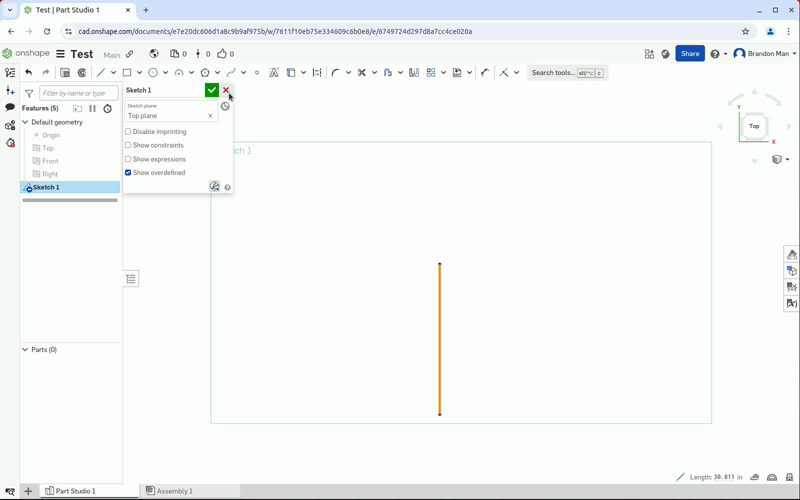
key(shift+h)
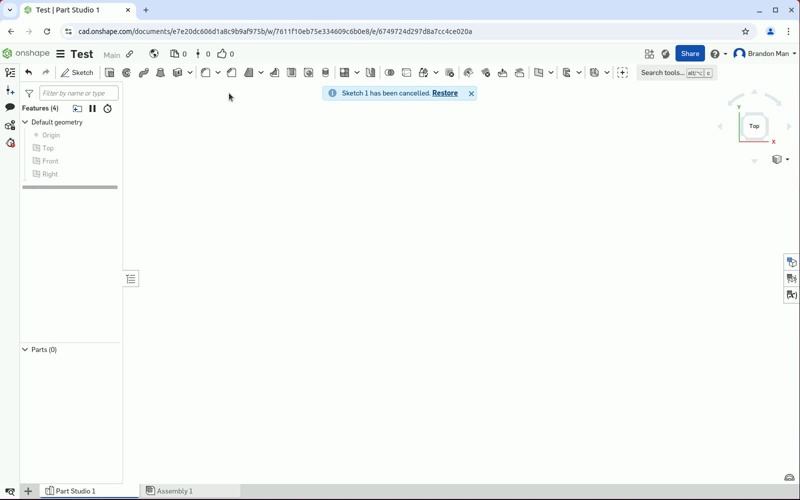
mouse_move(73, 352)
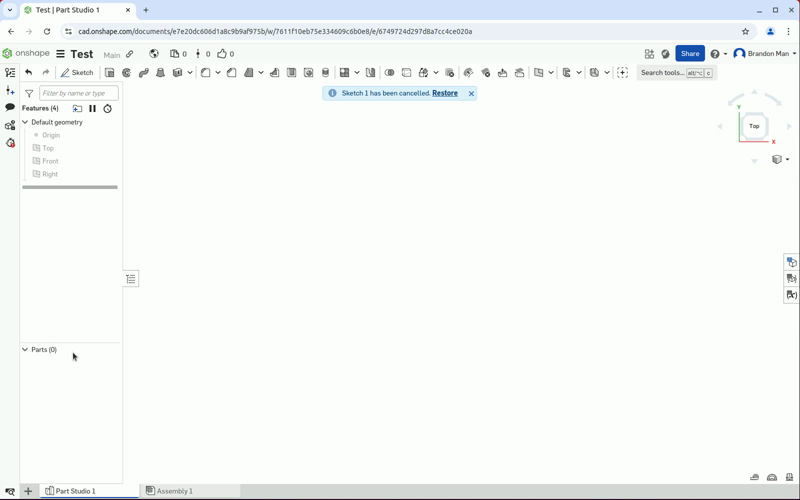
key(y)
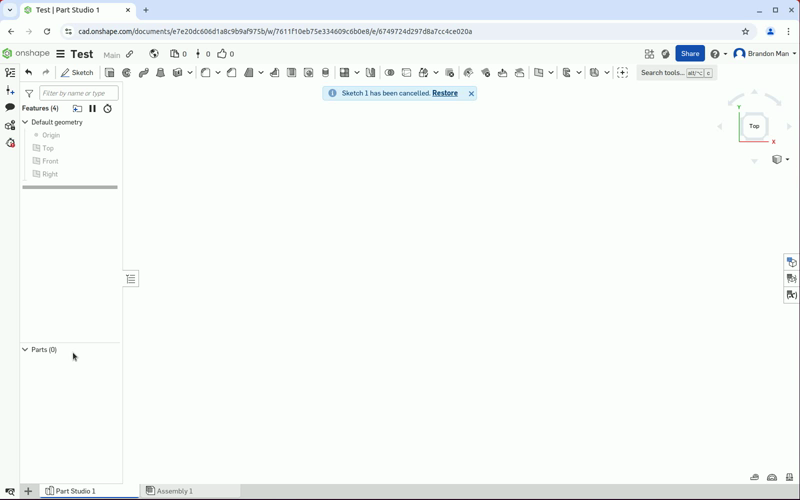
key(shift+p)
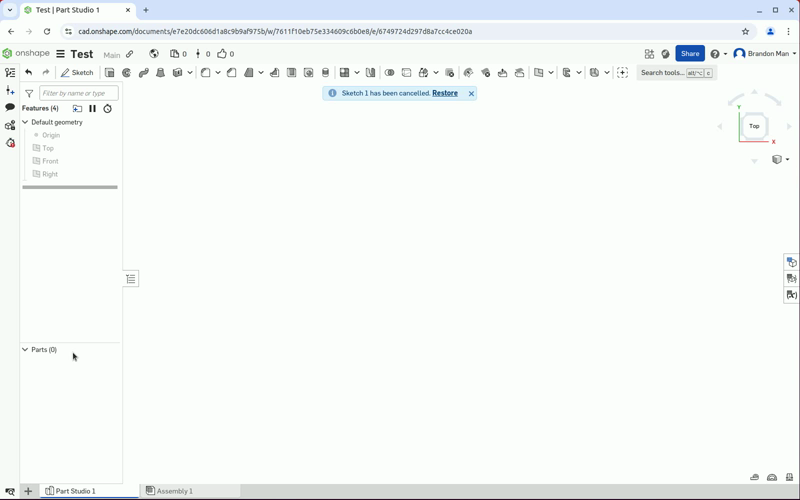
key(space)
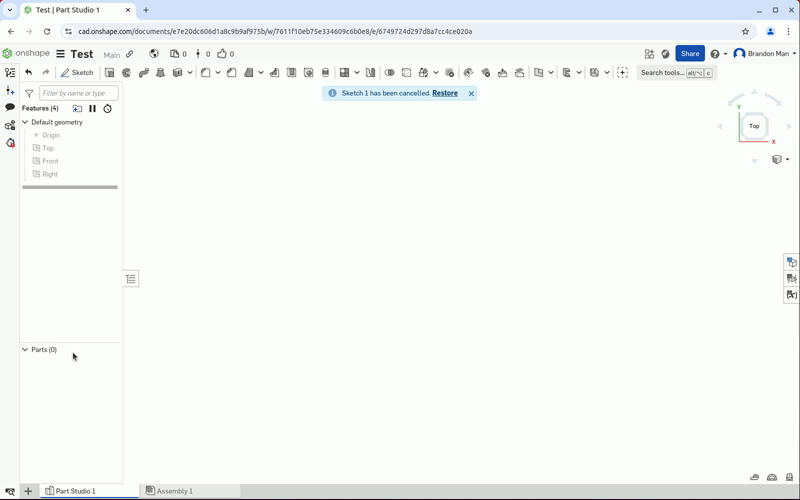
key_down(shift)
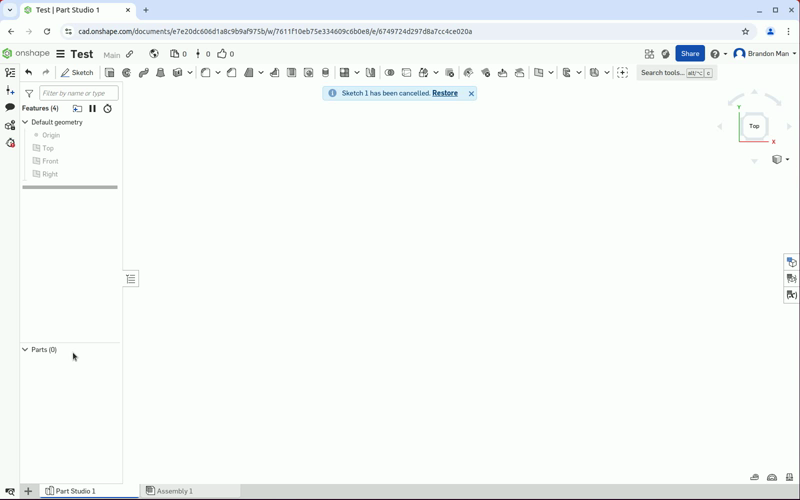
key(up)
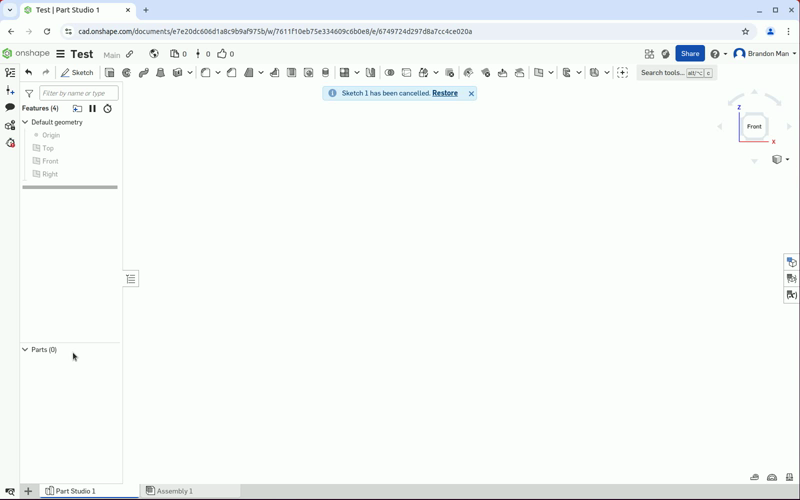
key_up(shift)
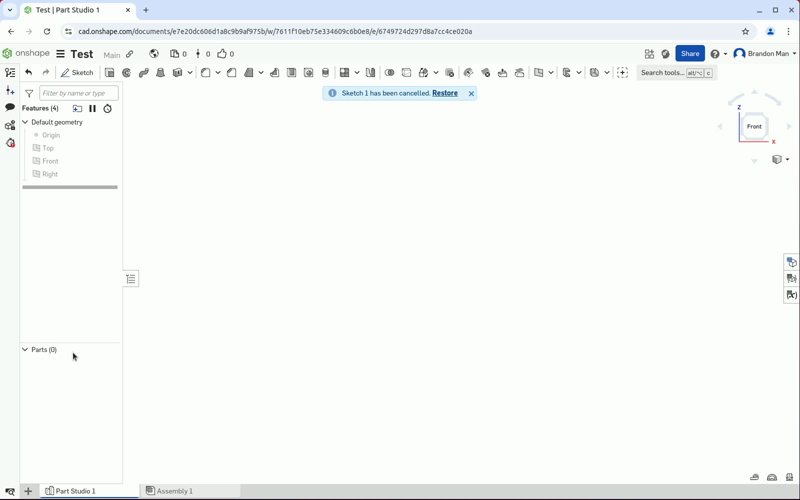
mouse_move(73, 352)
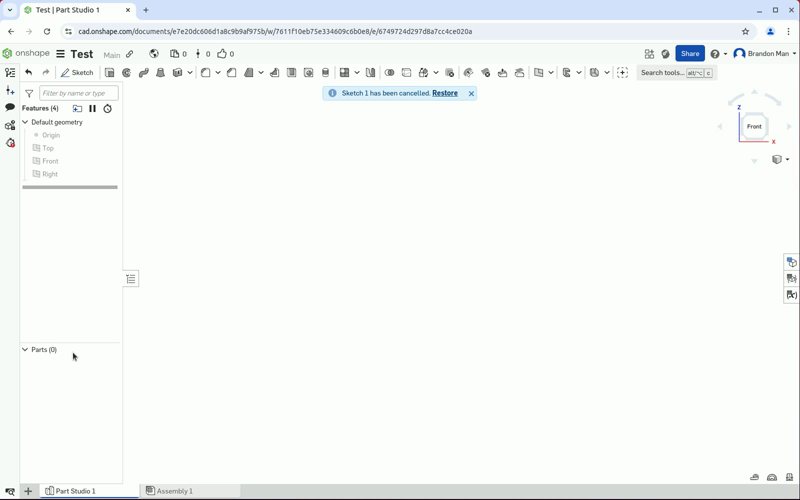
key(shift+y)
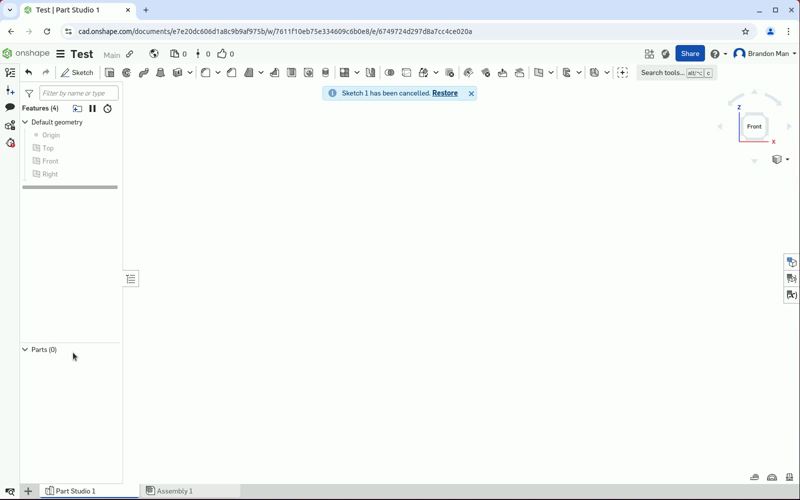
key(shift+s)
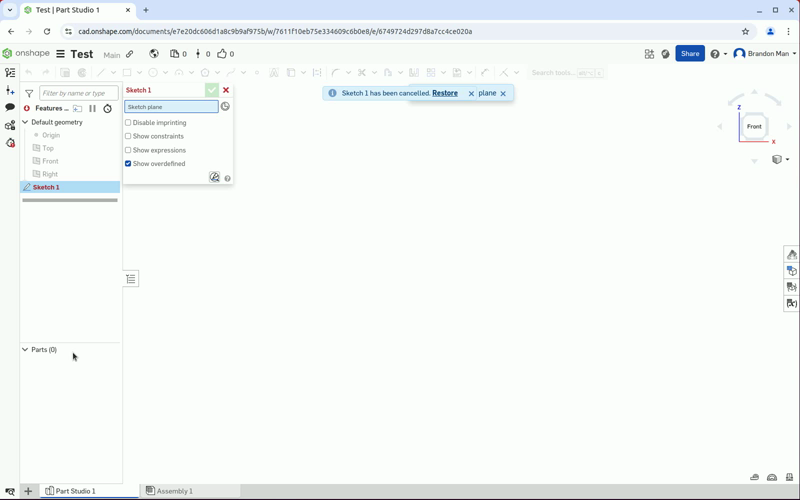
mouse_move(73, 163)
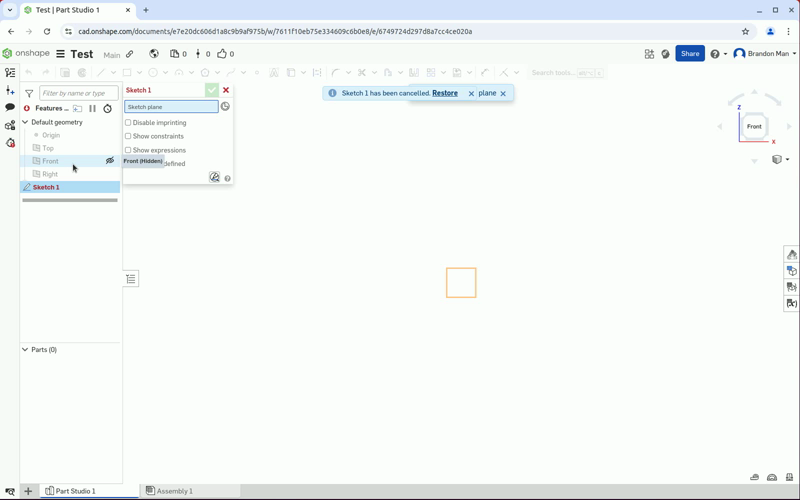
click(73, 163)
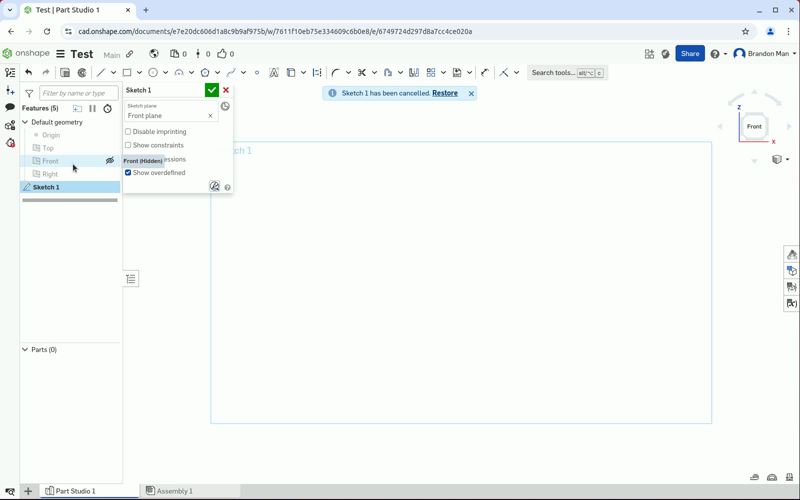
mouse_move(73, 352)
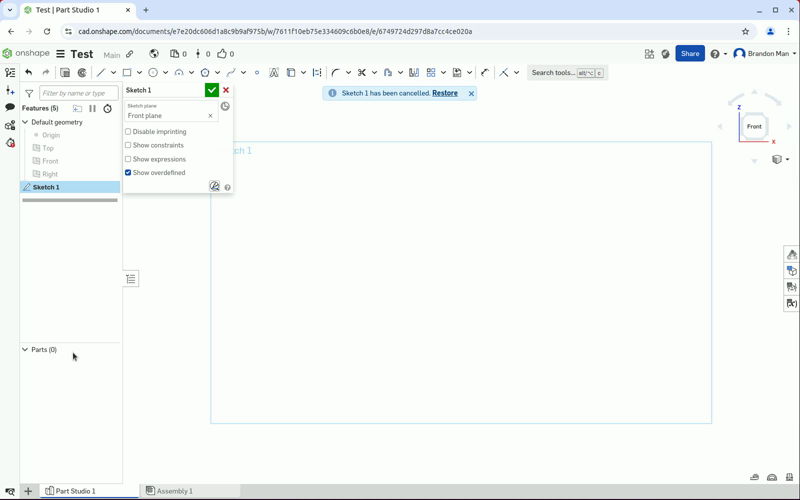
key(y)
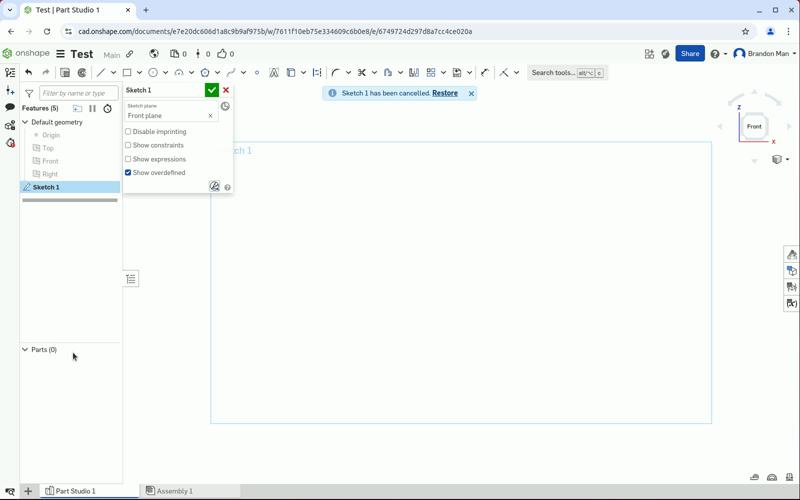
key(l)
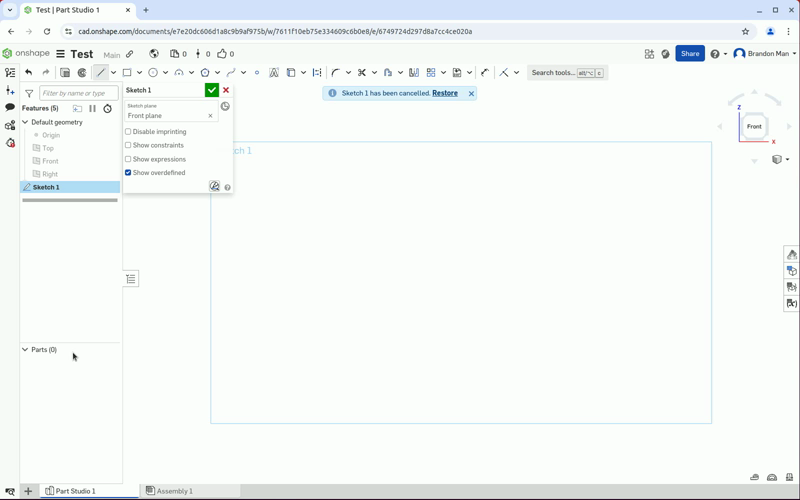
key_down(shift)
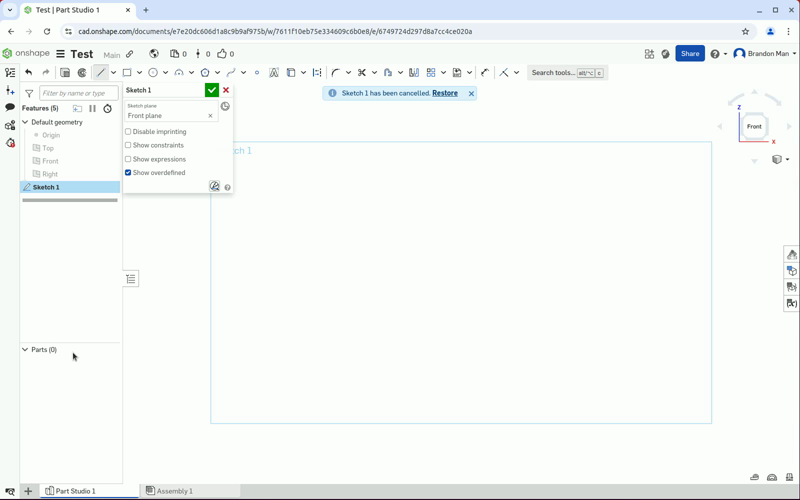
mouse_move(480, 293)
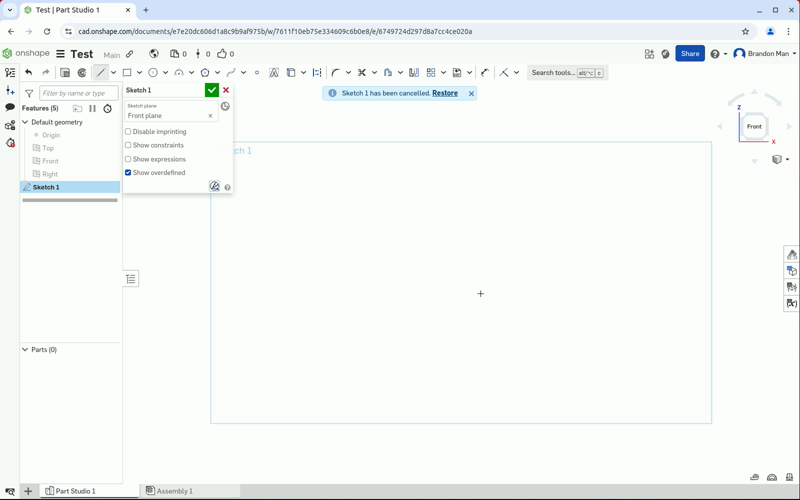
click(480, 293)
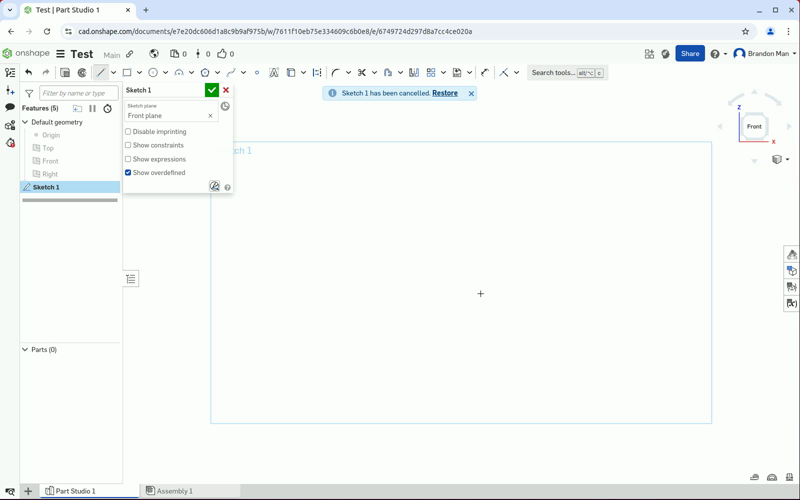
key_up(shift)
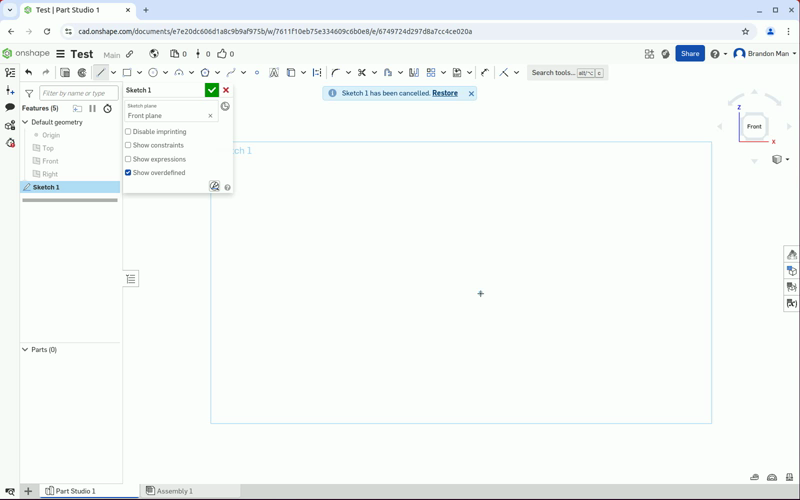
key_down(shift)
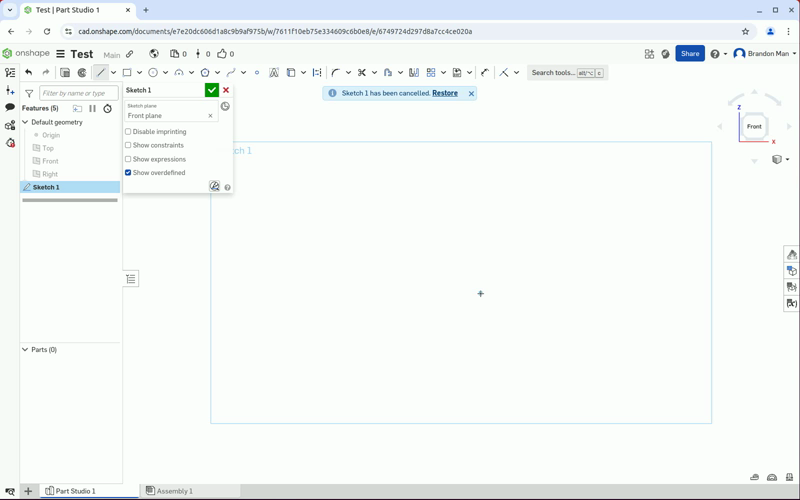
mouse_move(510, 293)
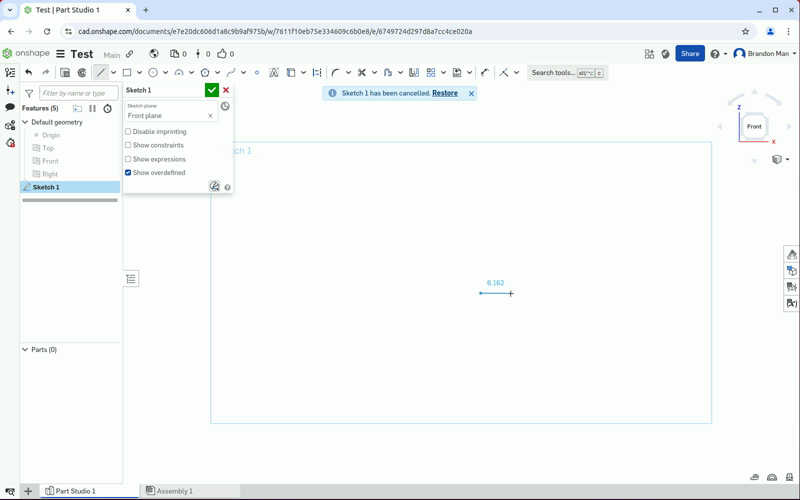
mouse_move(531, 293)
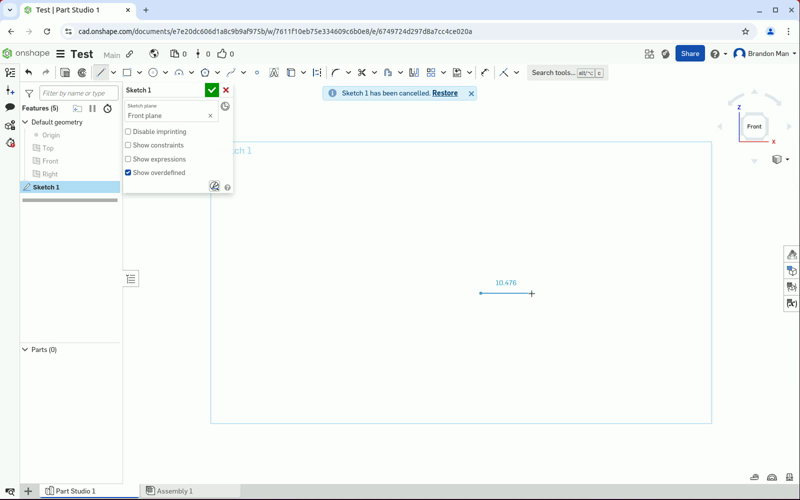
click(531, 293)
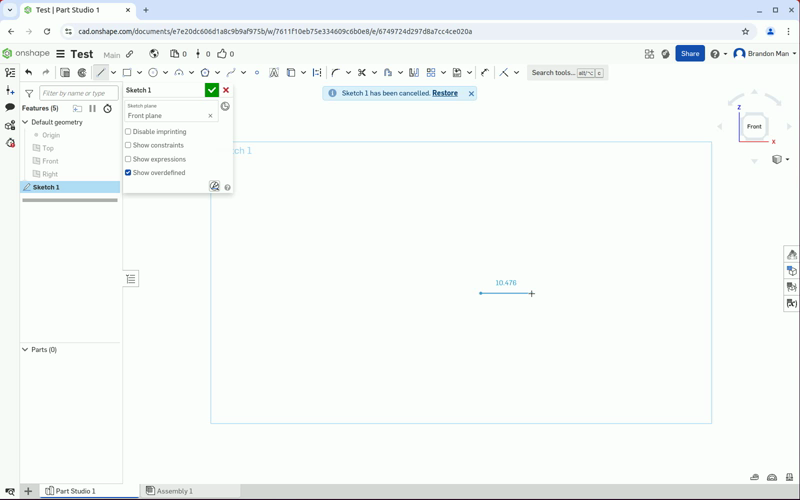
key_up(shift)
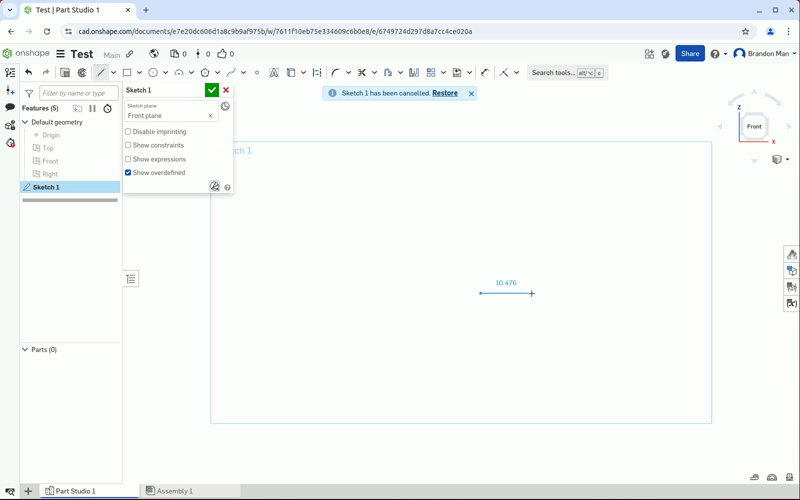
key(esc)
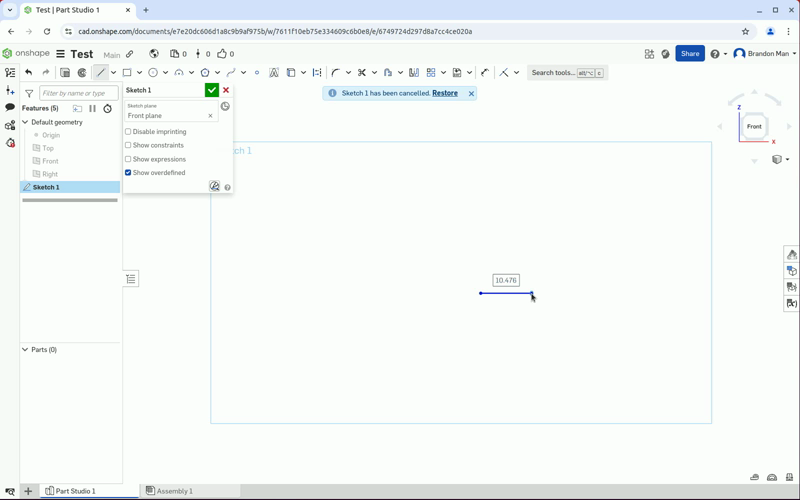
key(a)
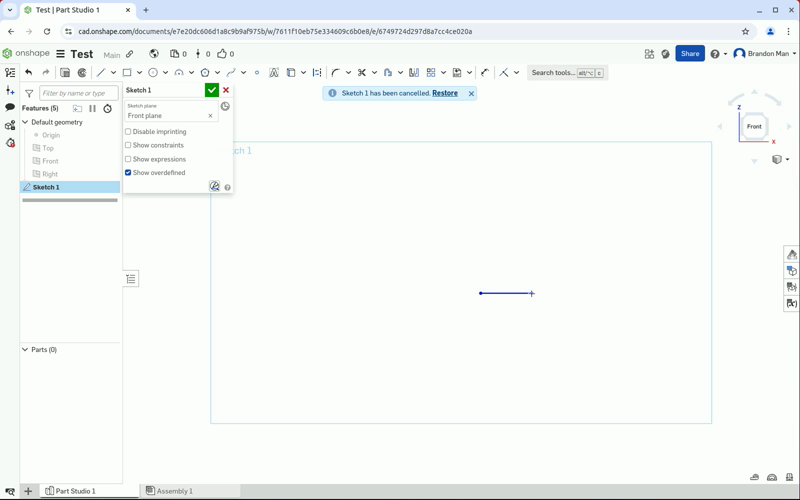
mouse_move(531, 293)
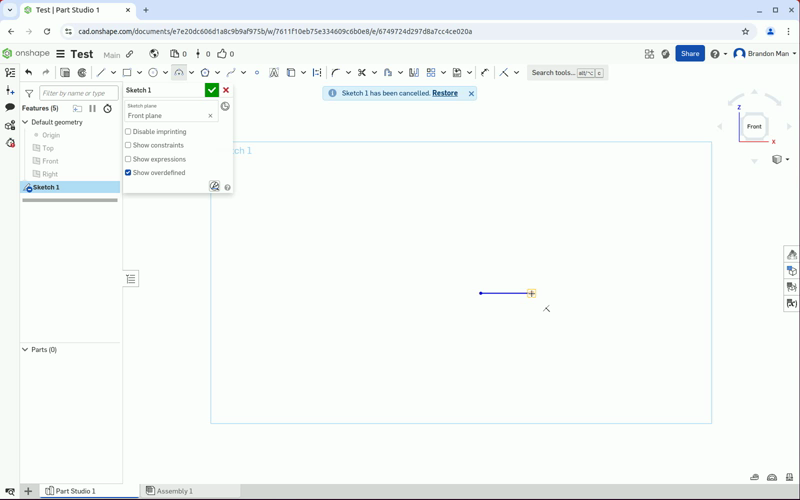
click(531, 293)
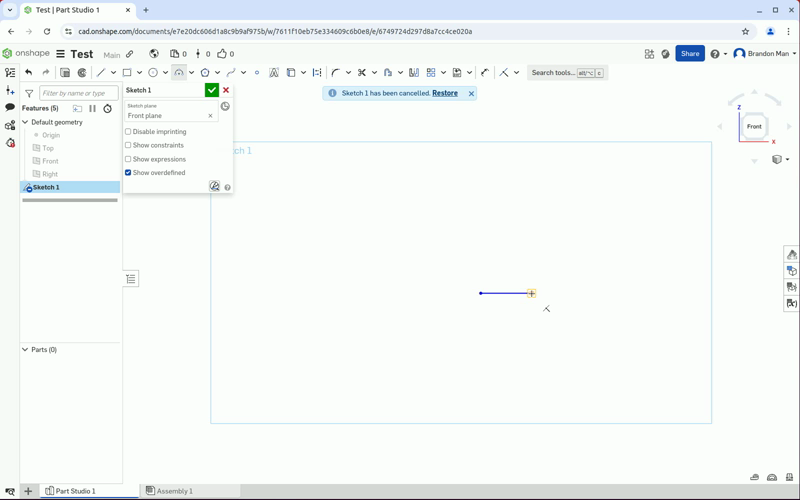
key_down(shift)
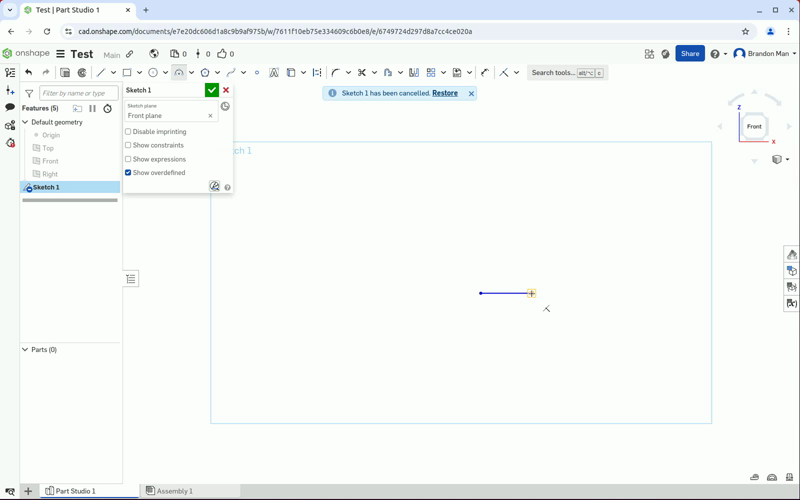
mouse_move(531, 272)
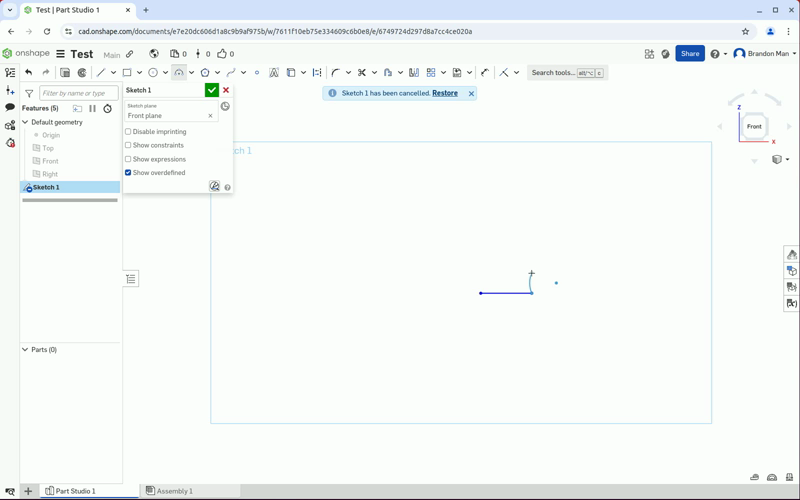
click(531, 272)
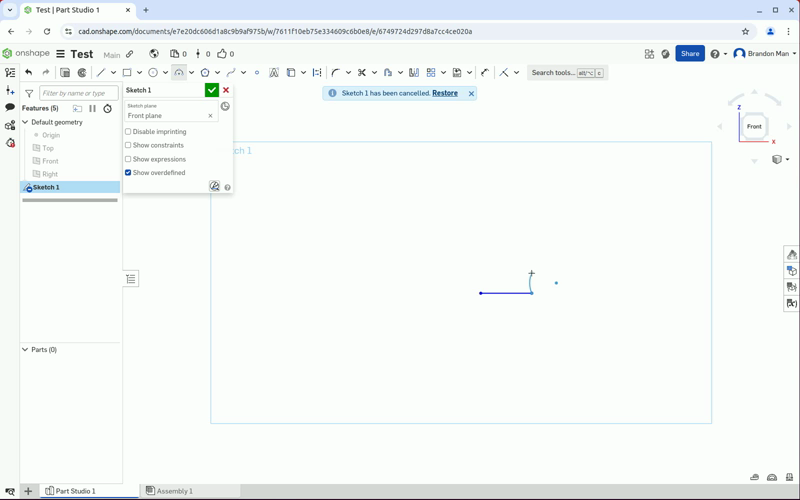
mouse_move(542, 282)
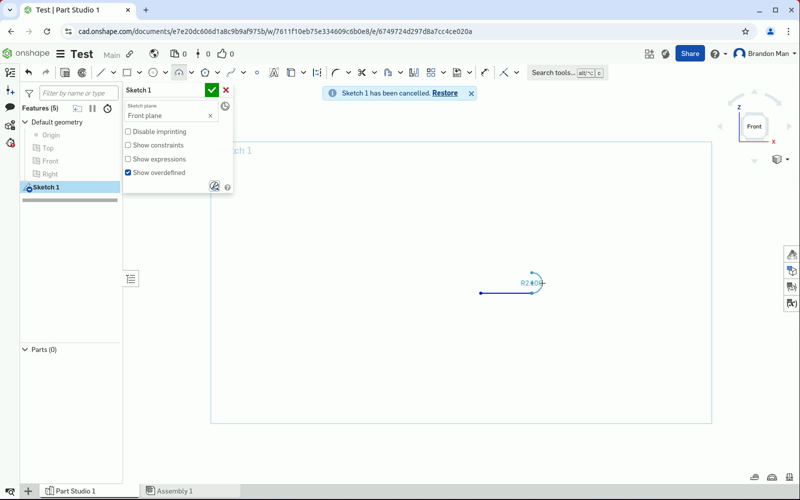
click(542, 282)
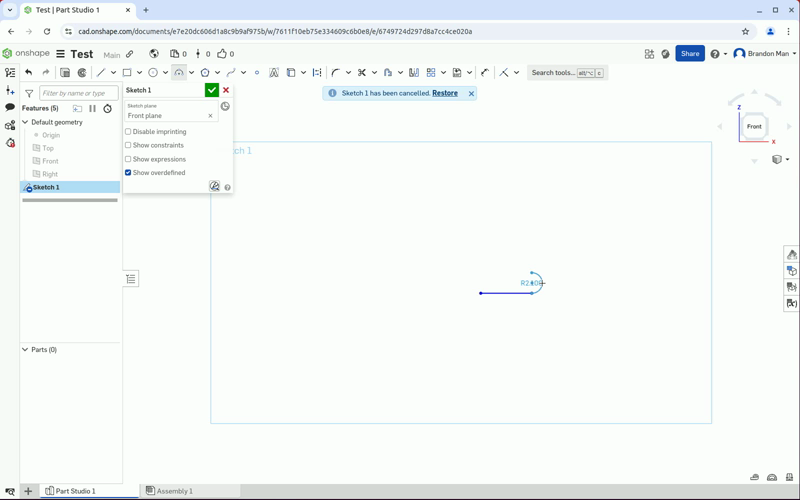
key_up(shift)
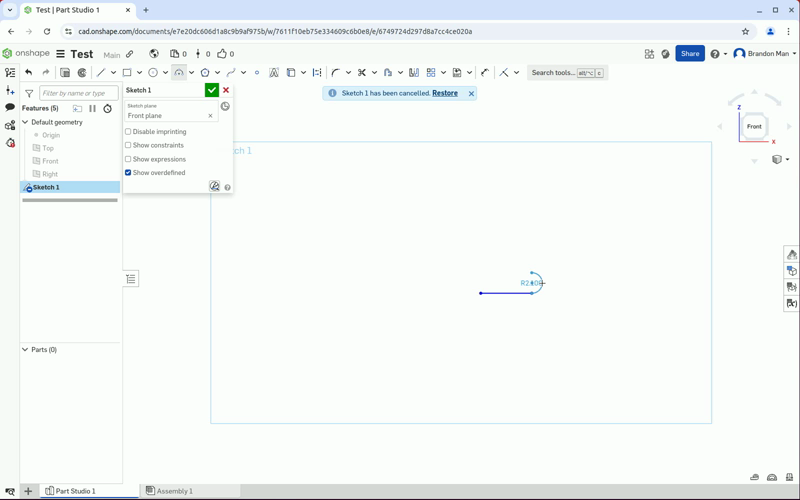
key(esc)
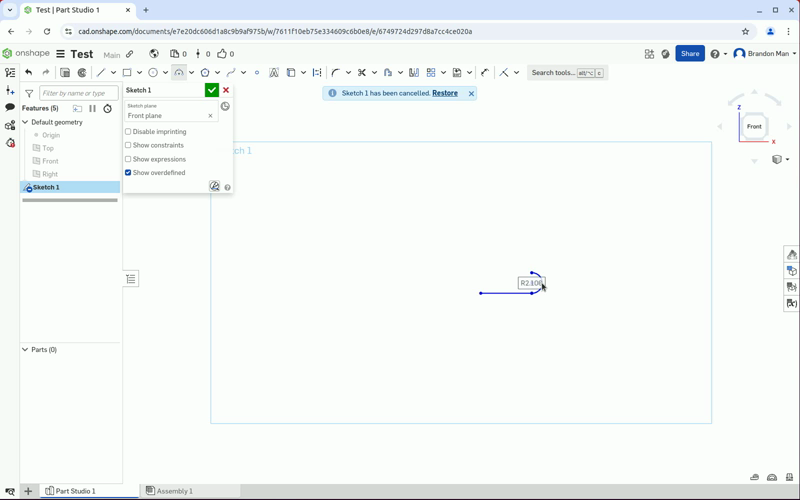
key(l)
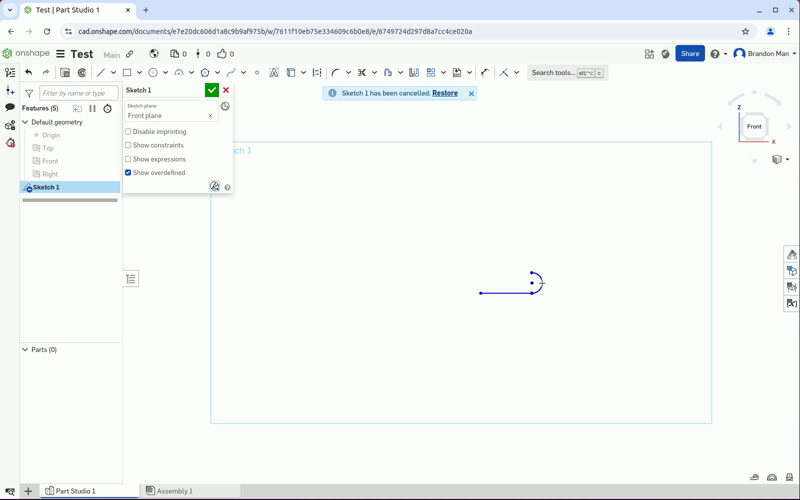
mouse_move(531, 272)
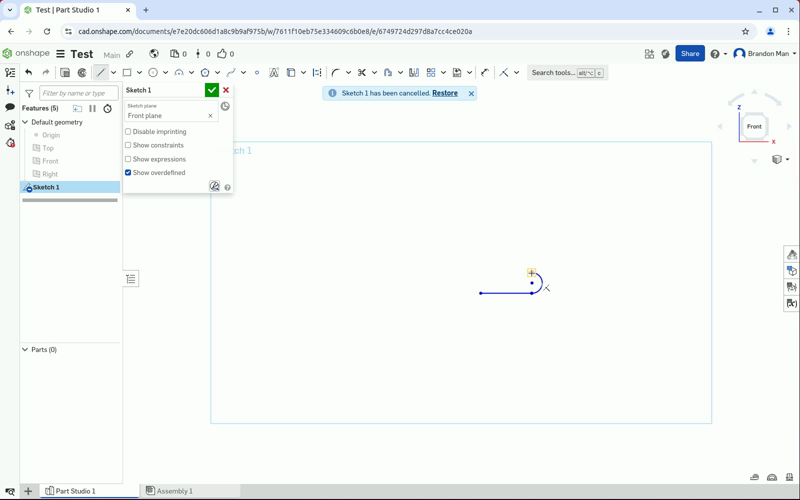
click(531, 272)
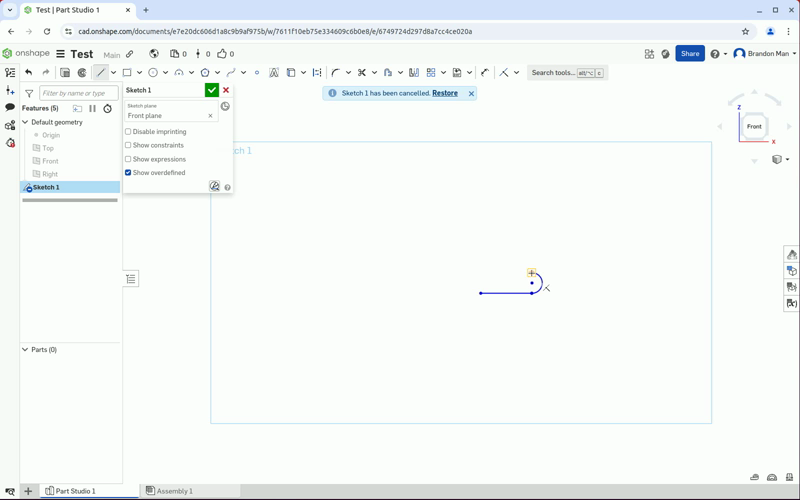
key_down(shift)
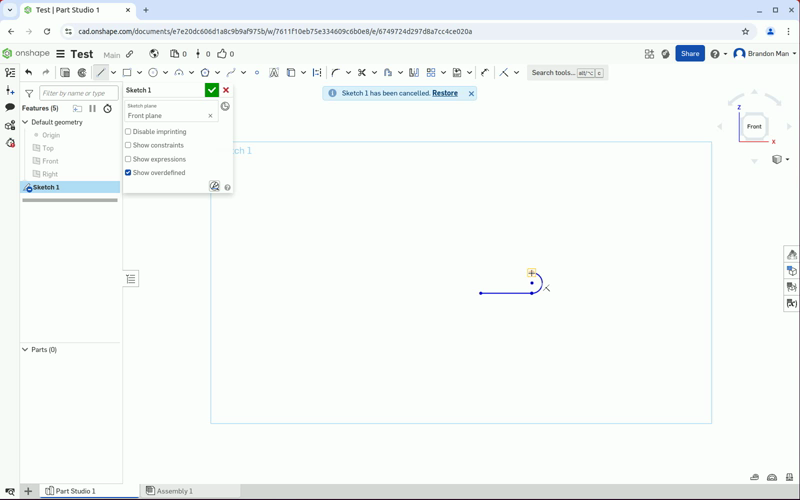
mouse_move(561, 272)
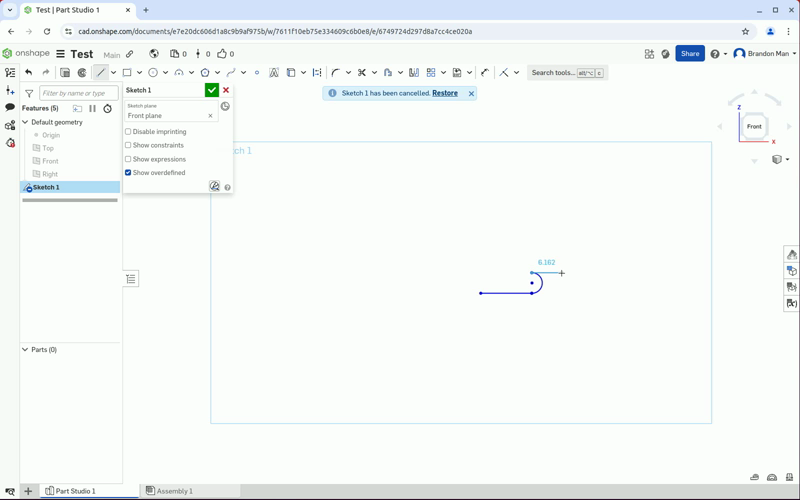
mouse_move(480, 272)
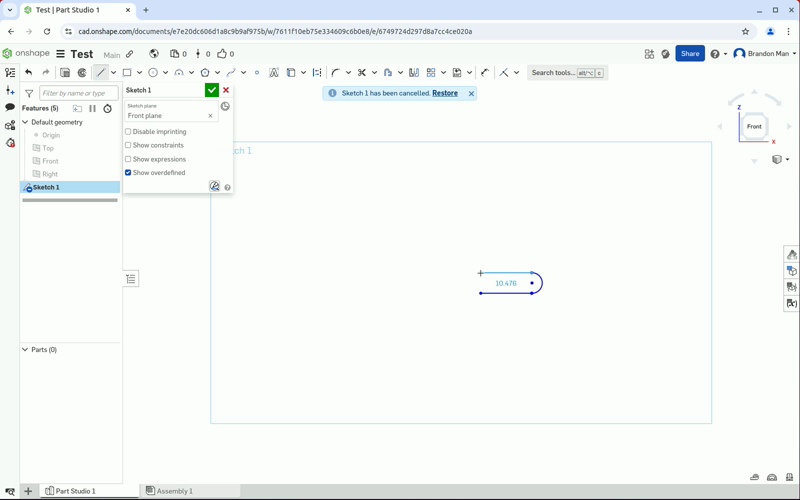
click(480, 272)
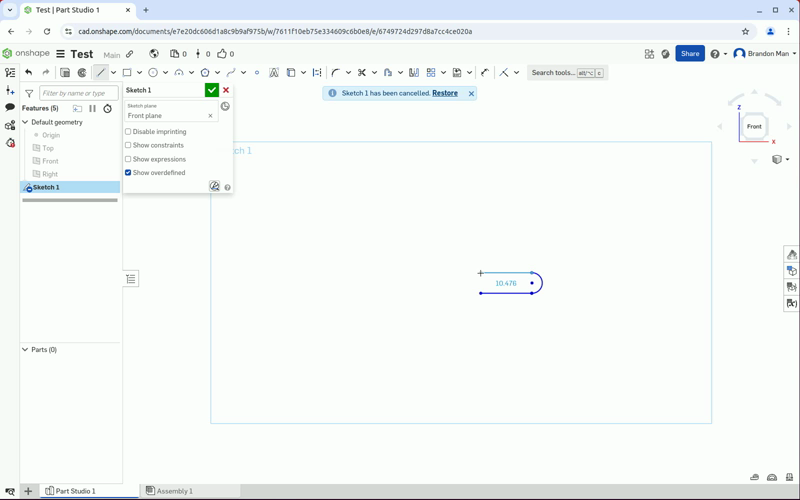
key_up(shift)
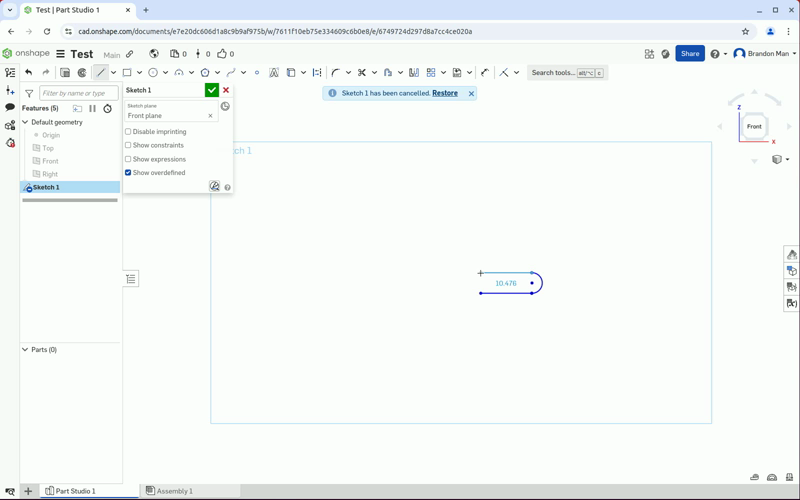
key(esc)
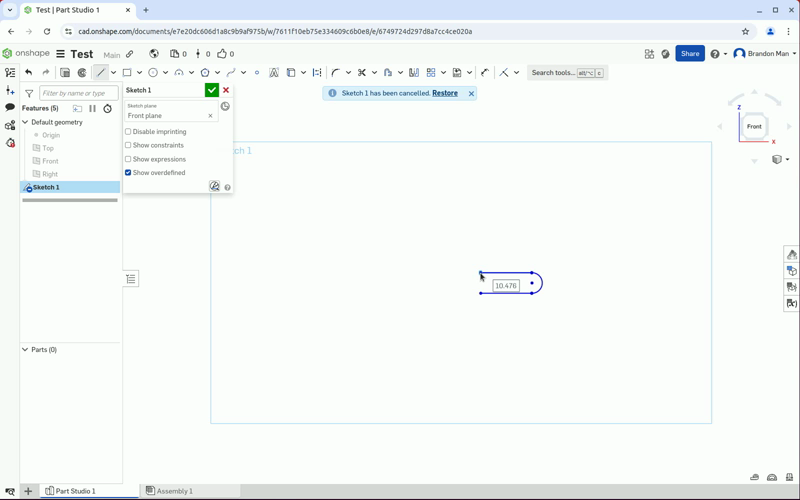
key(a)
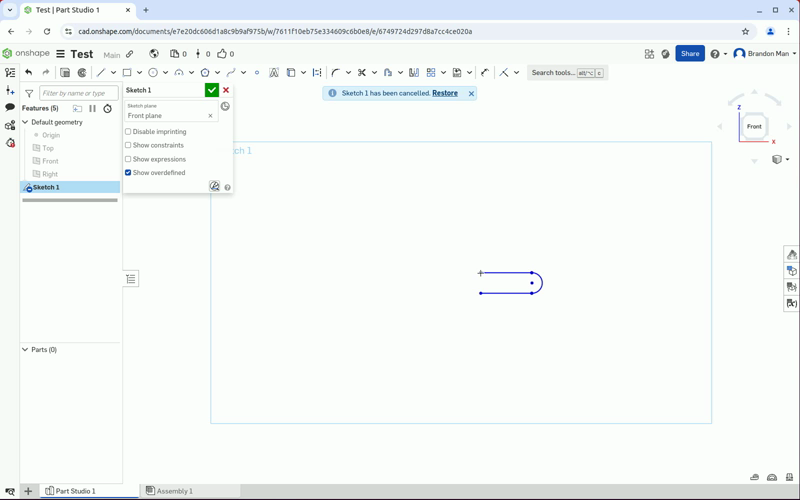
mouse_move(480, 272)
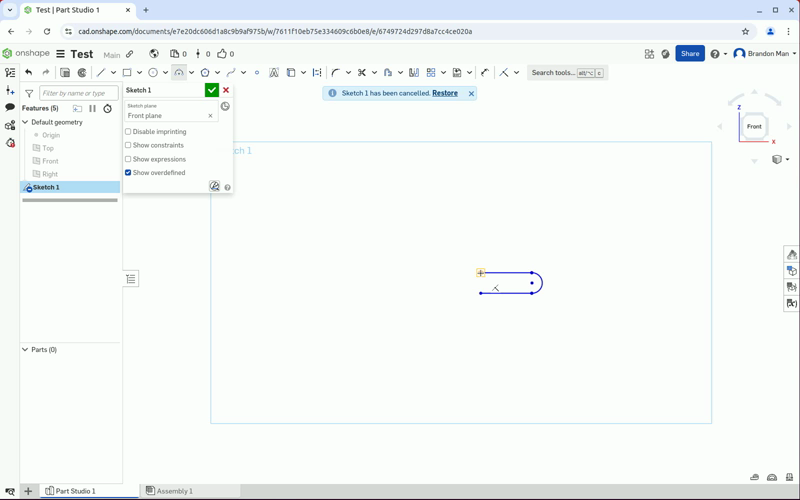
click(480, 272)
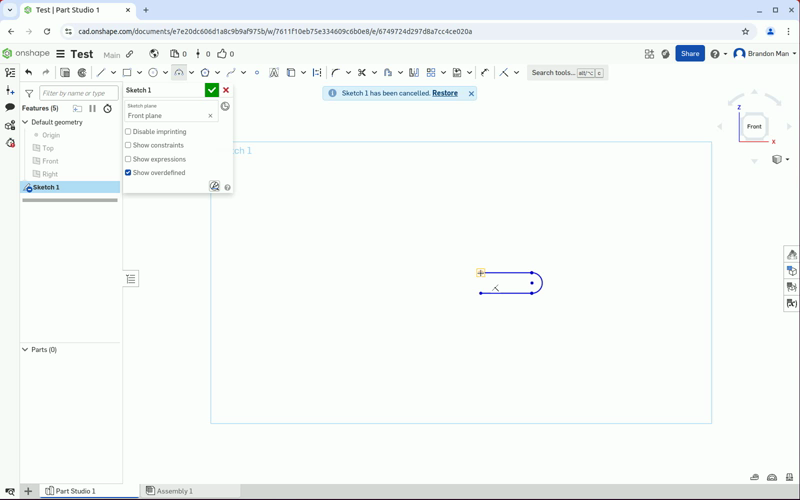
mouse_move(480, 293)
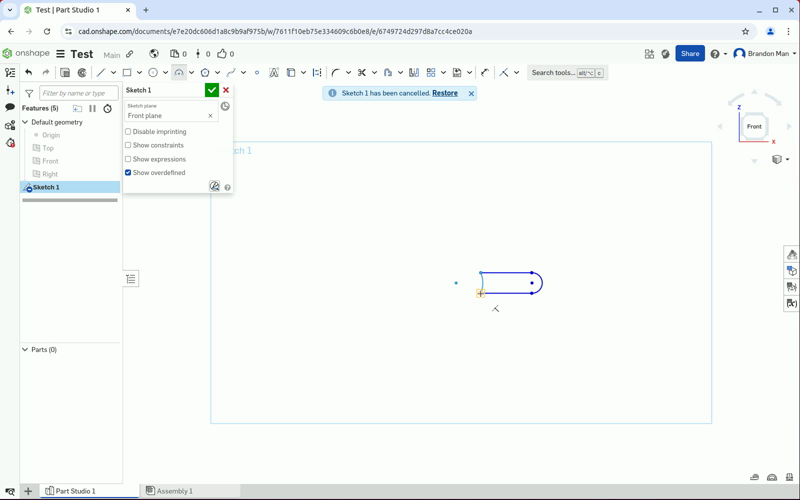
click(480, 293)
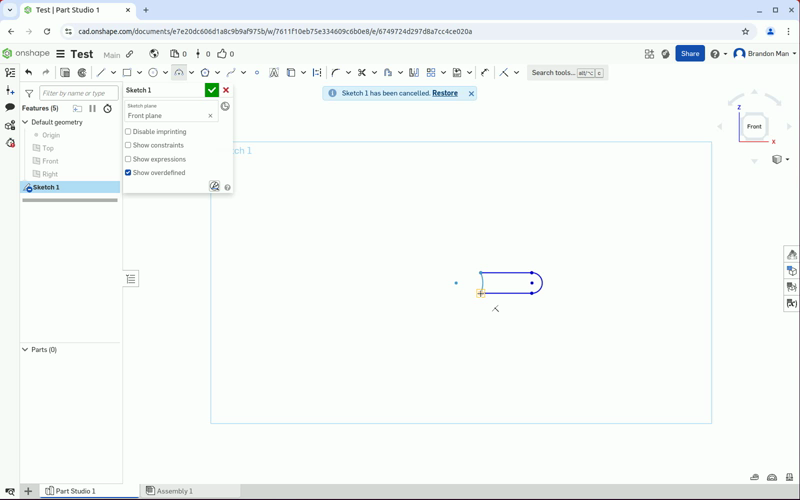
key_down(shift)
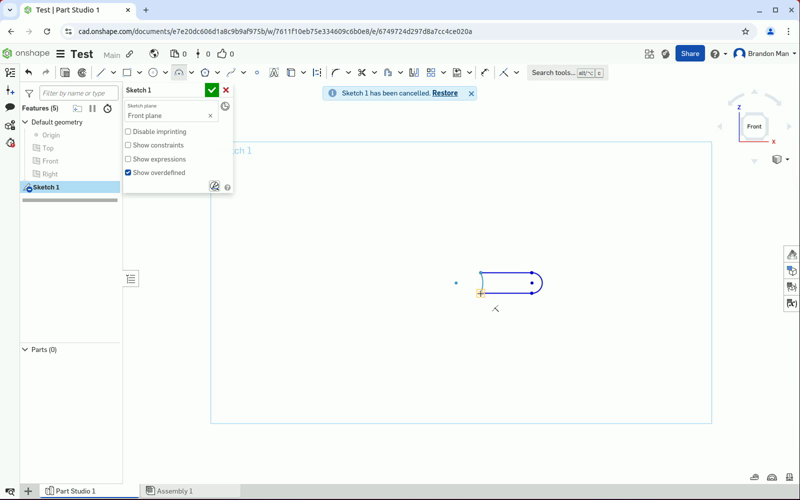
mouse_move(470, 282)
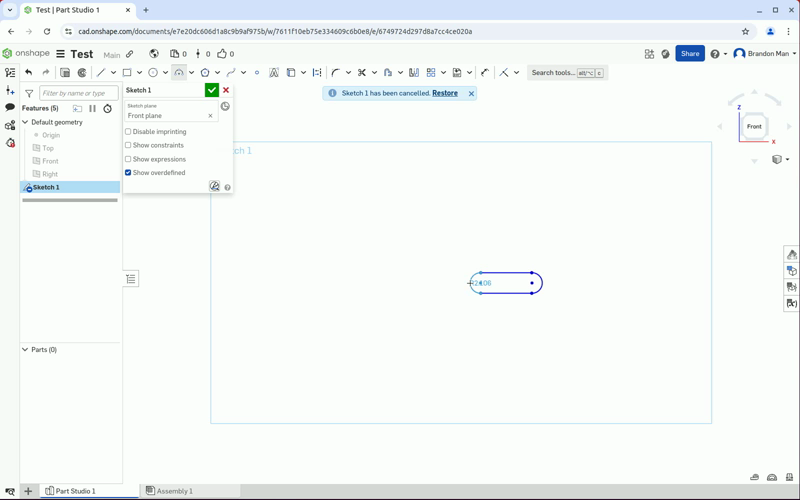
click(470, 282)
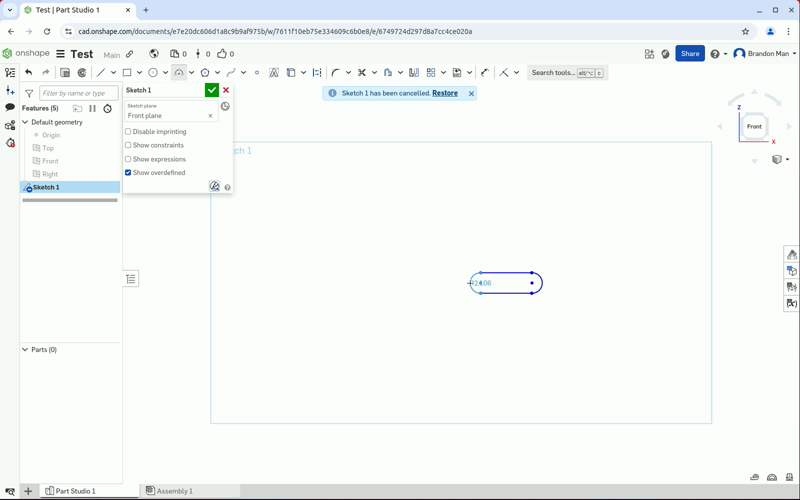
key_up(shift)
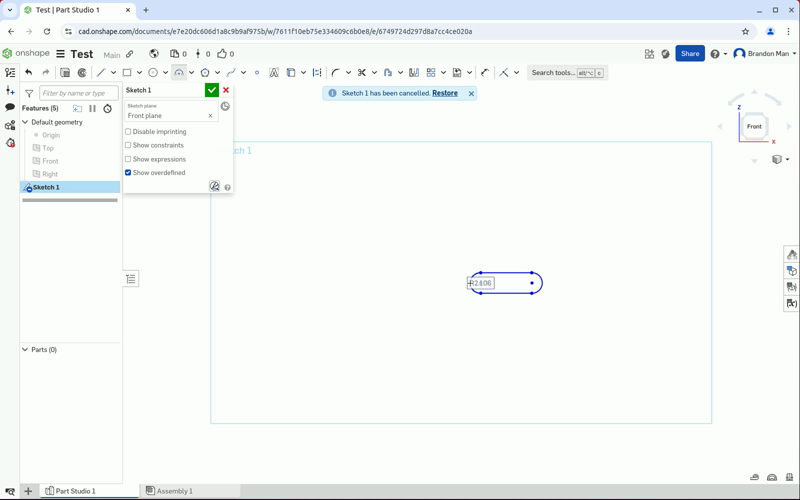
key(esc)
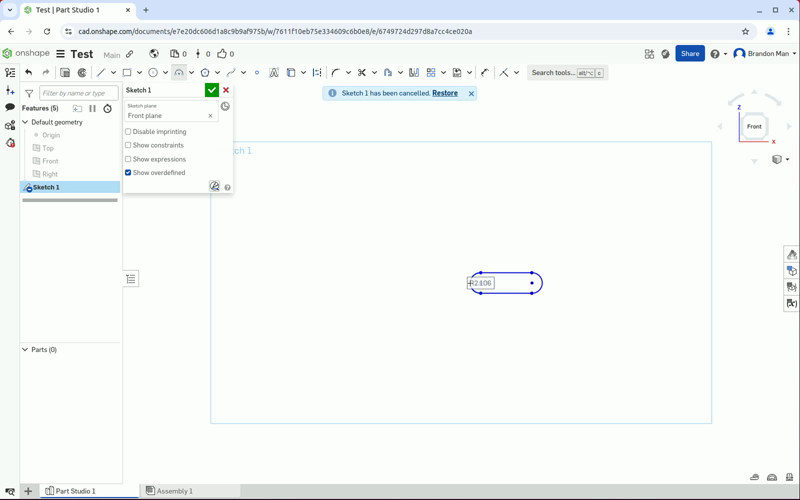
key(c)
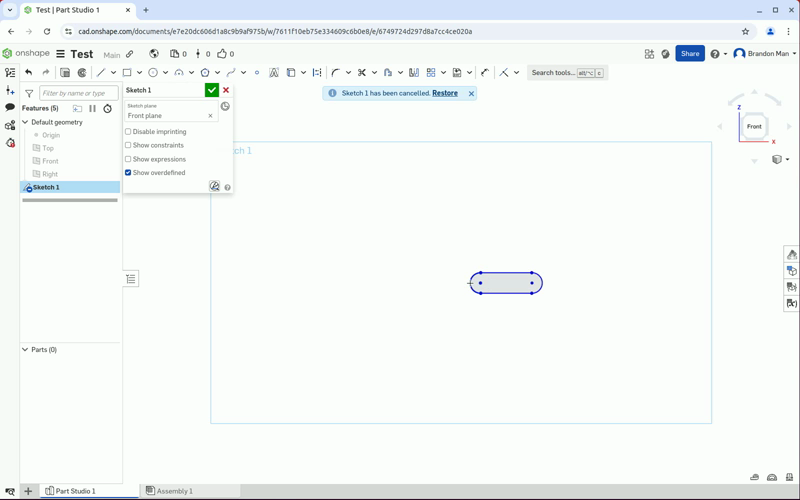
key_down(shift)
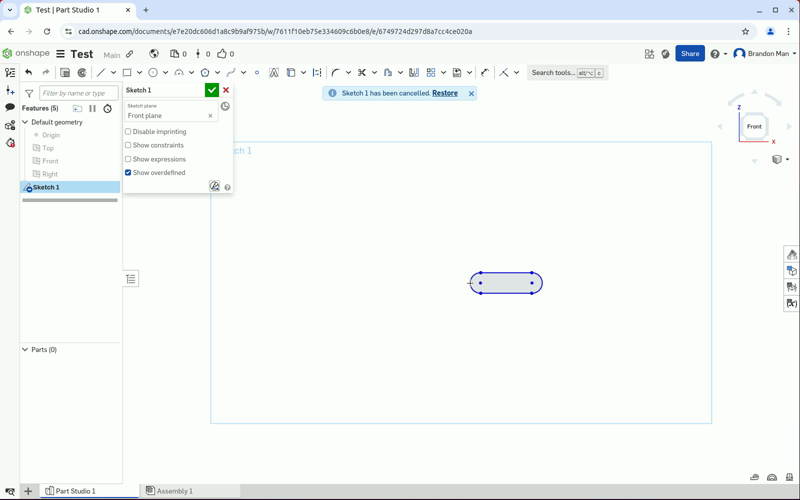
mouse_move(480, 282)
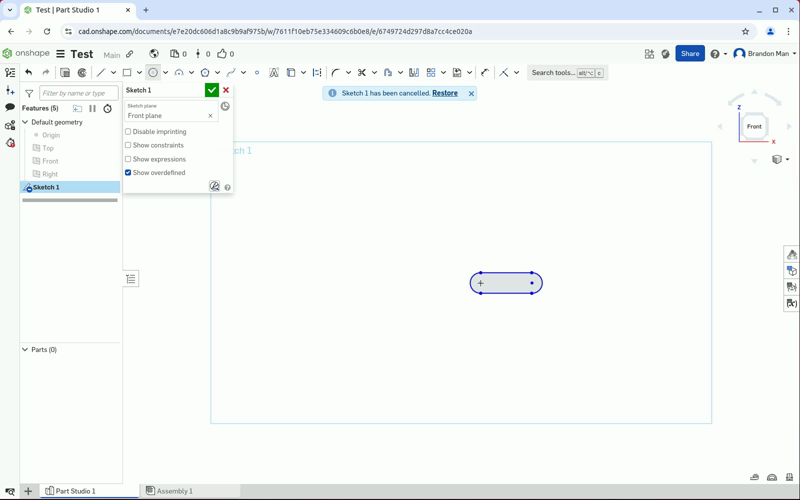
click(480, 282)
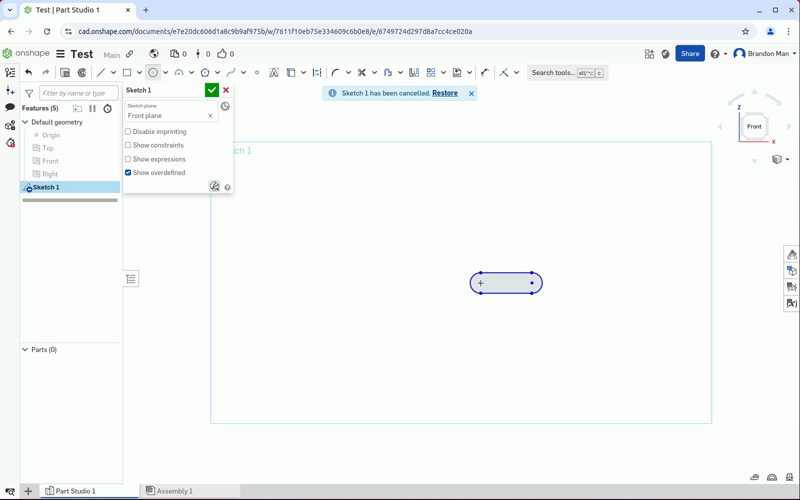
key_up(shift)
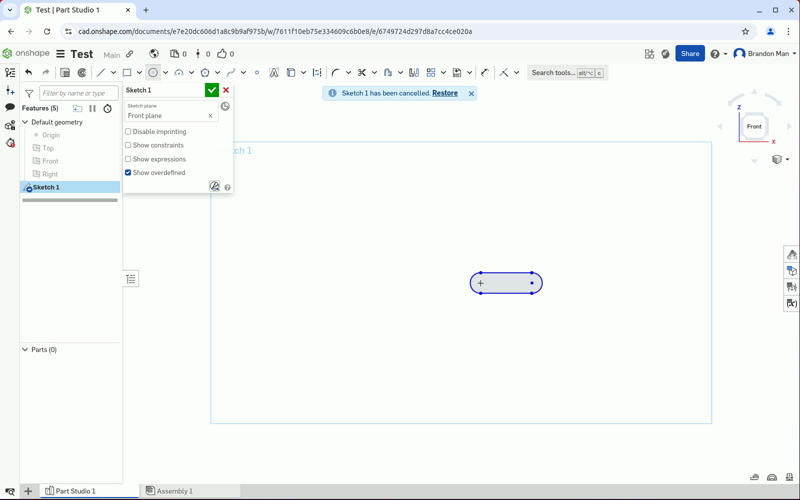
mouse_move(485, 282)
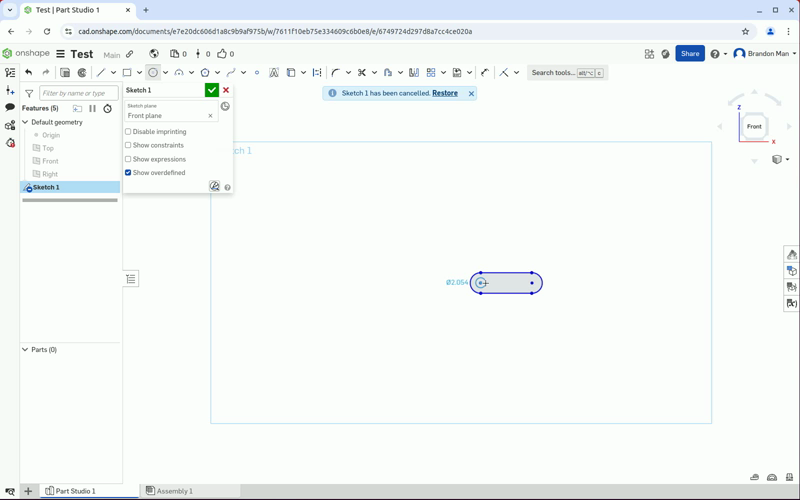
click(485, 282)
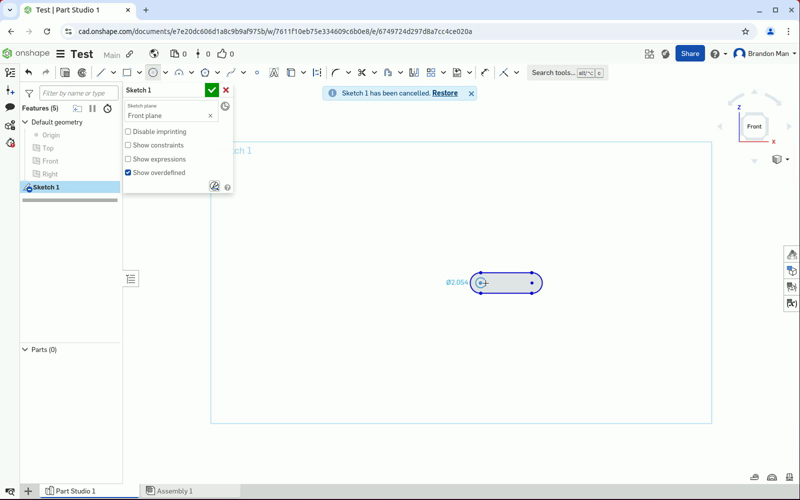
key(esc)
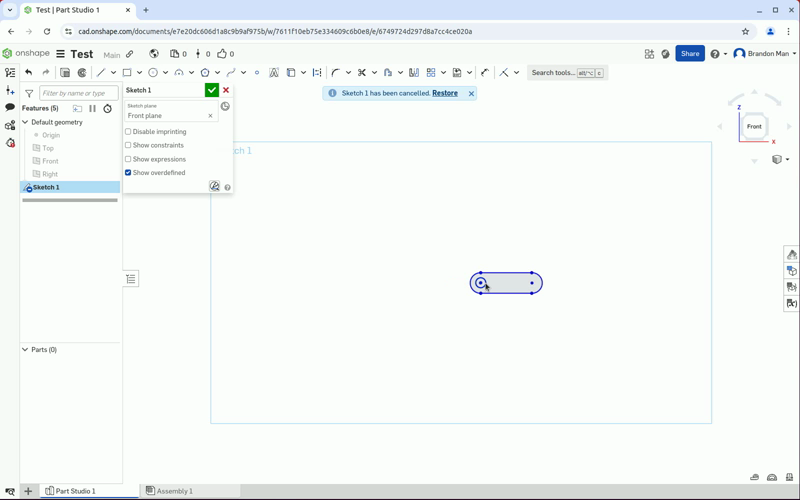
key(c)
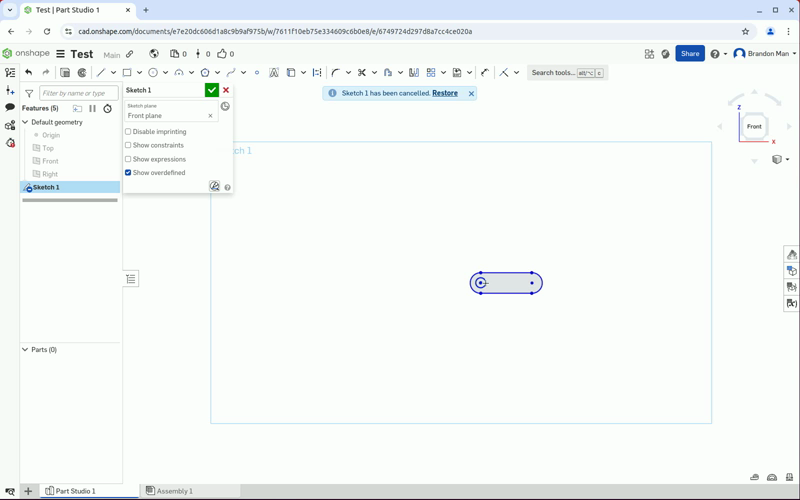
key_down(shift)
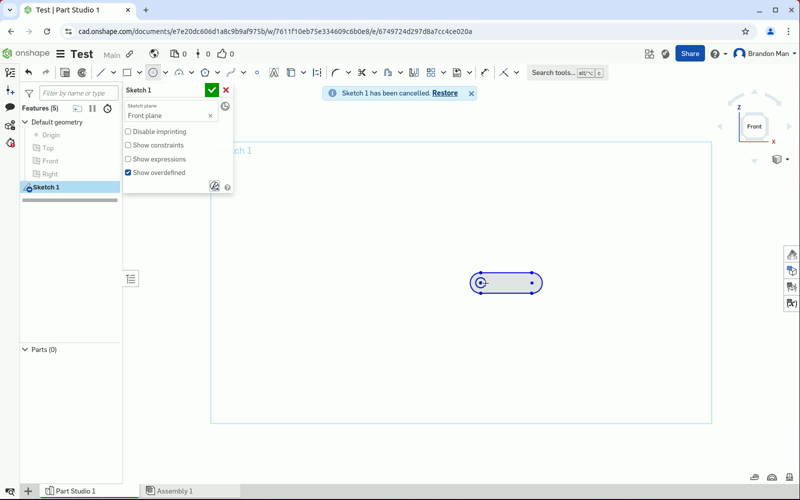
mouse_move(531, 282)
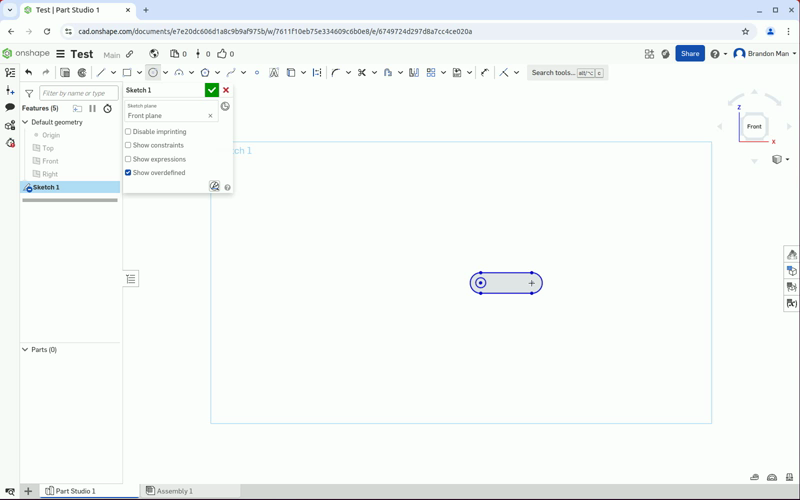
click(531, 282)
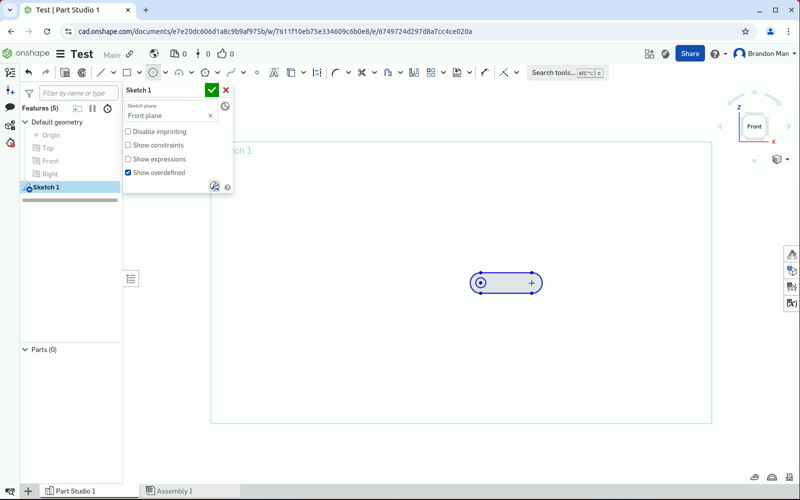
key_up(shift)
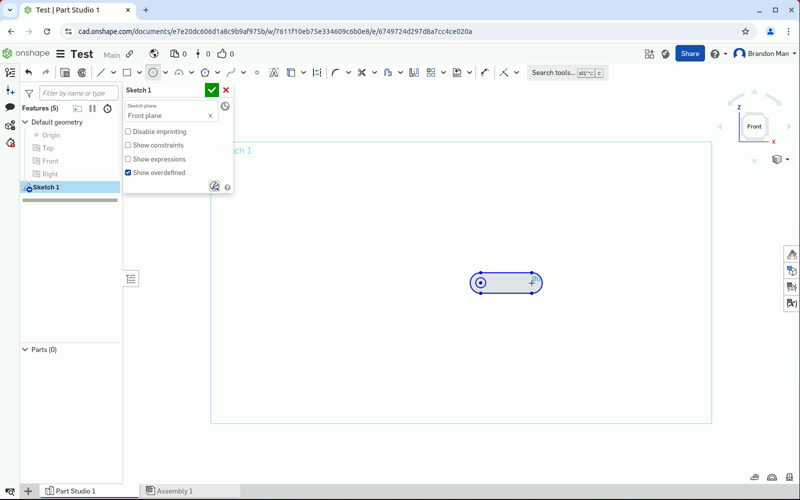
mouse_move(537, 282)
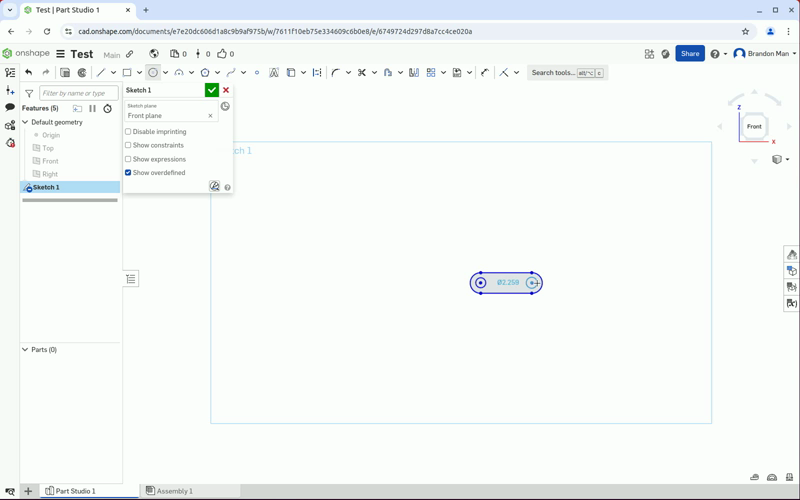
click(537, 282)
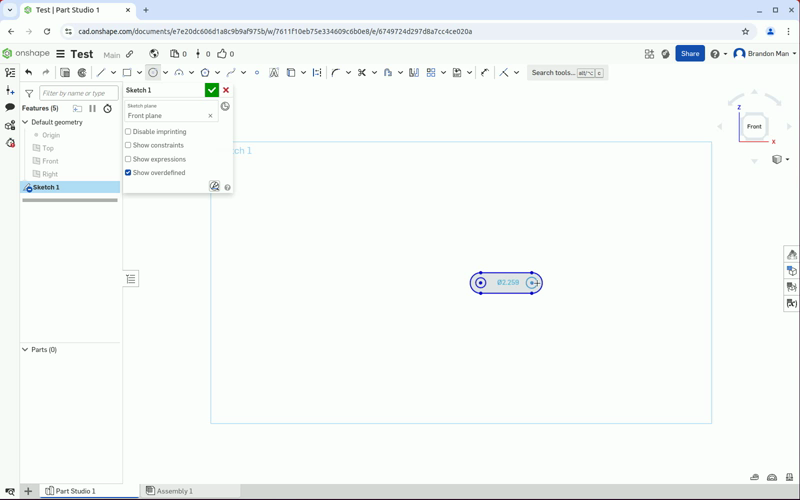
key(esc)
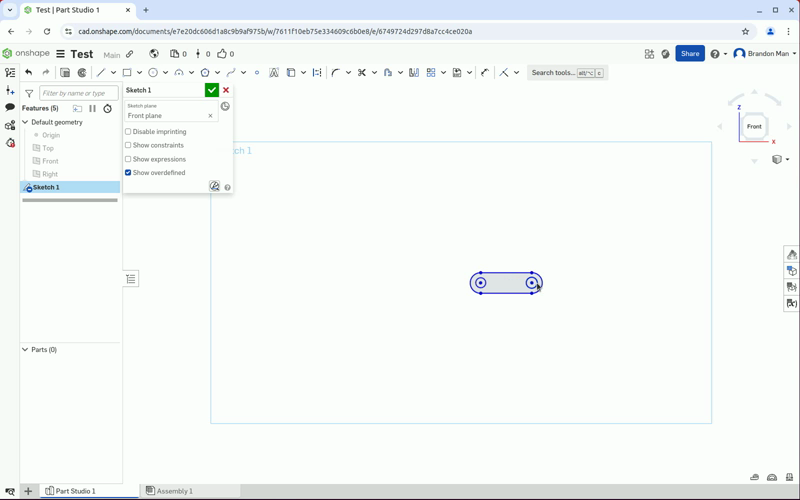
mouse_move(488, 273)
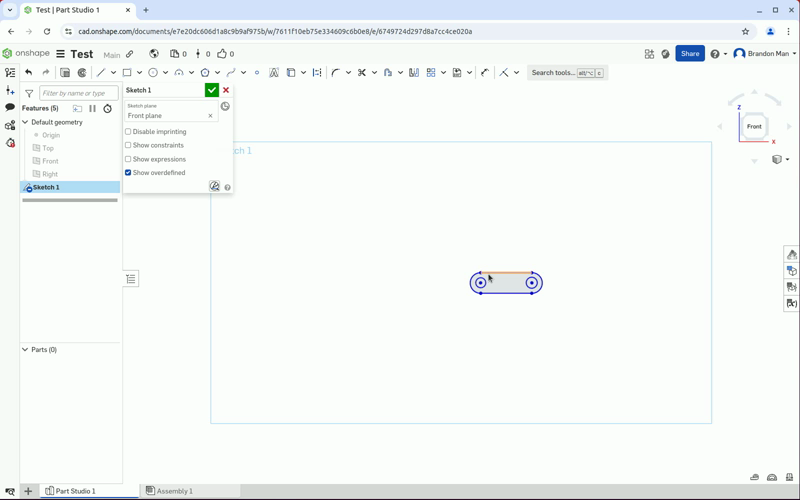
scroll(6)
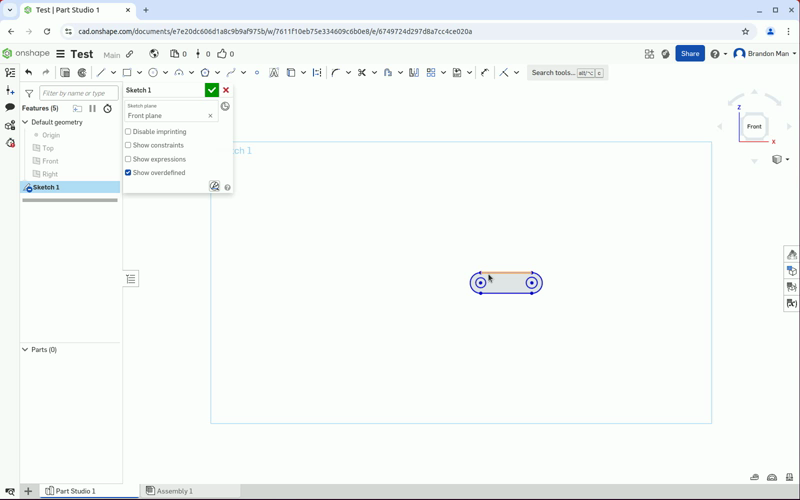
scroll(6)
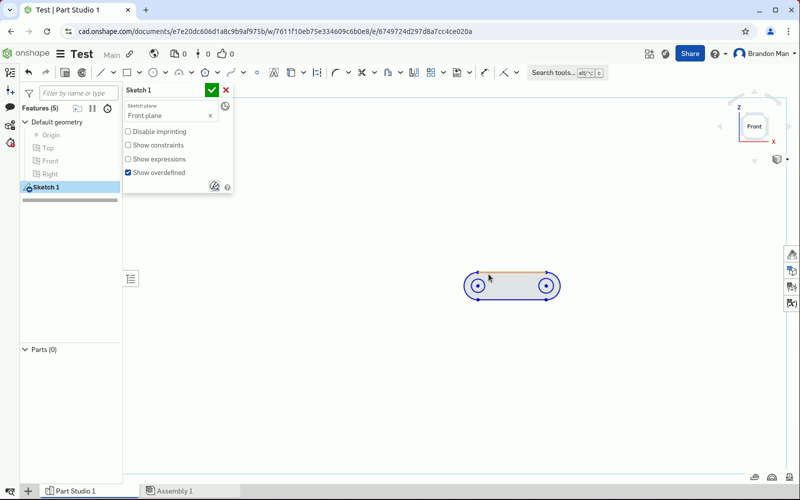
scroll(6)
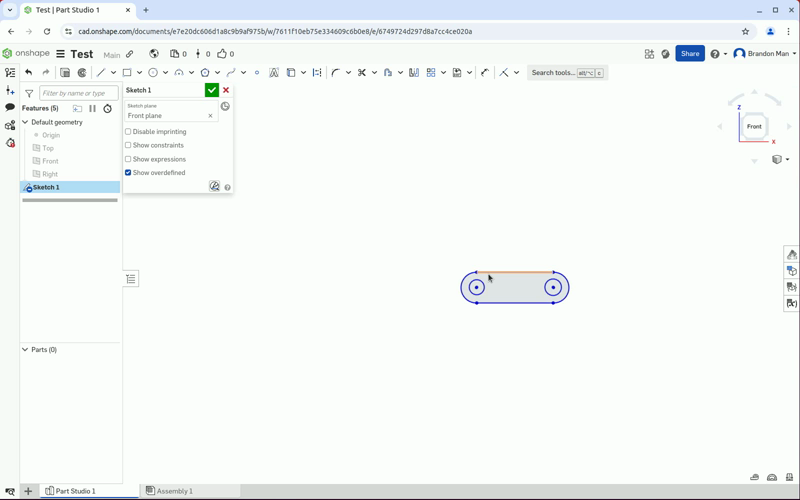
scroll(6)
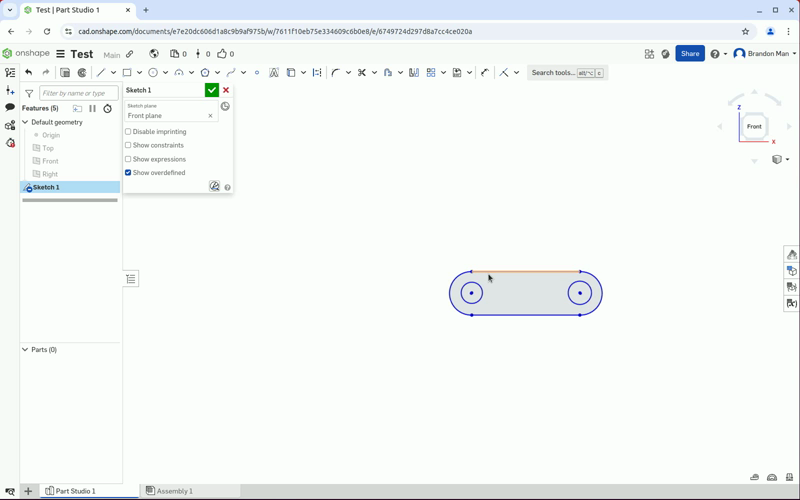
scroll(6)
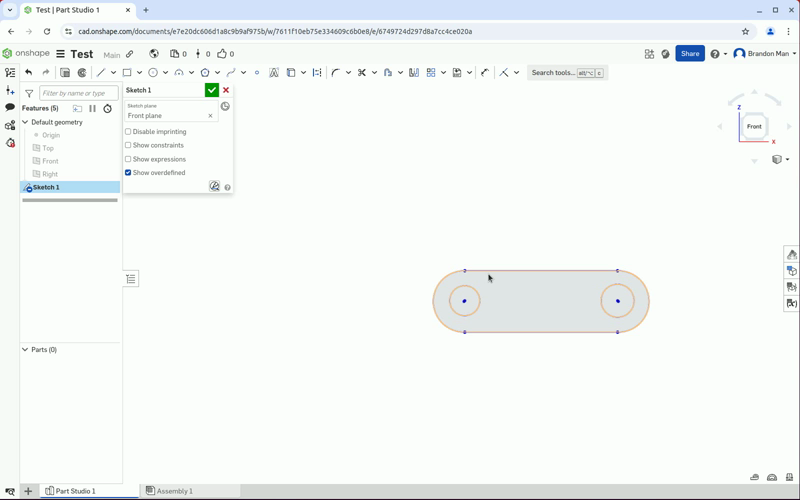
scroll(6)
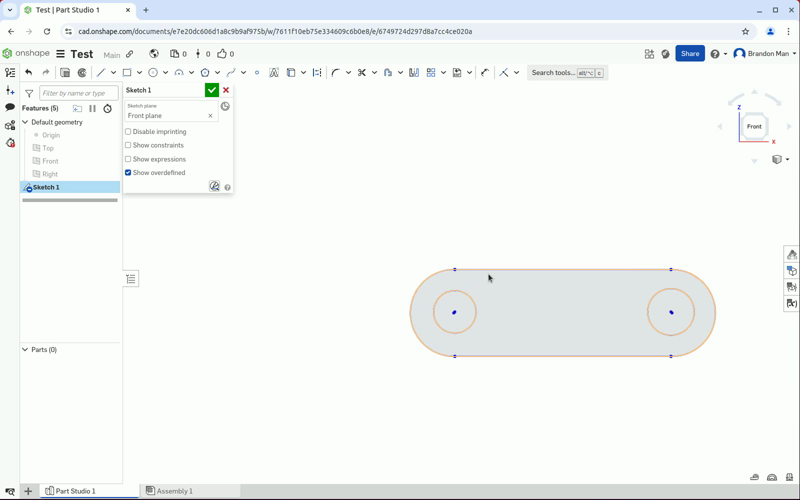
scroll(6)
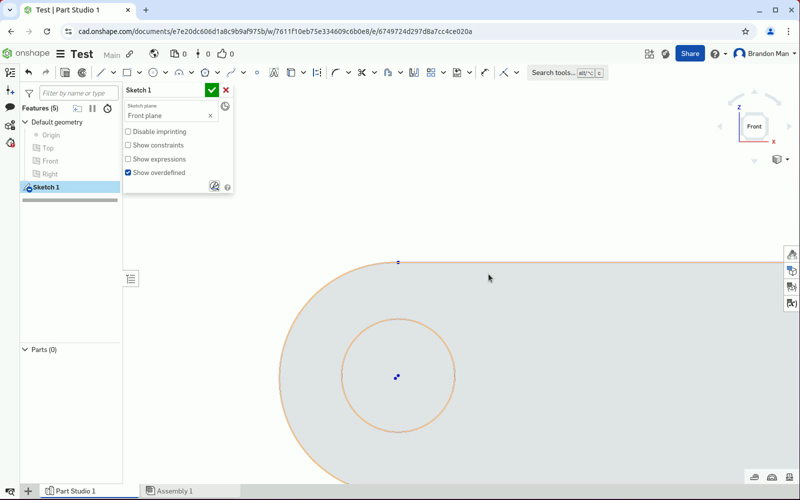
click(488, 273)
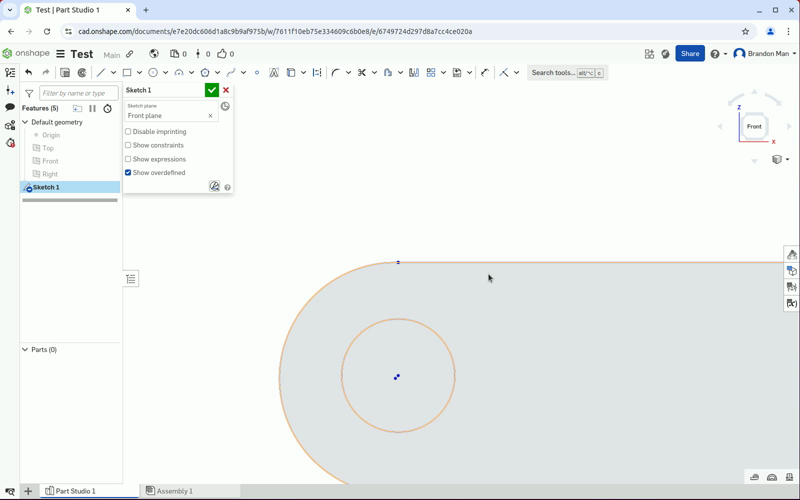
scroll(-6)
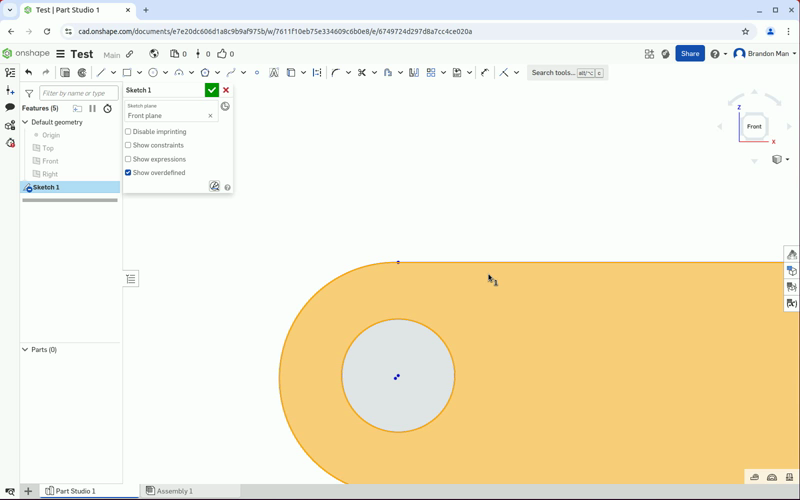
scroll(-6)
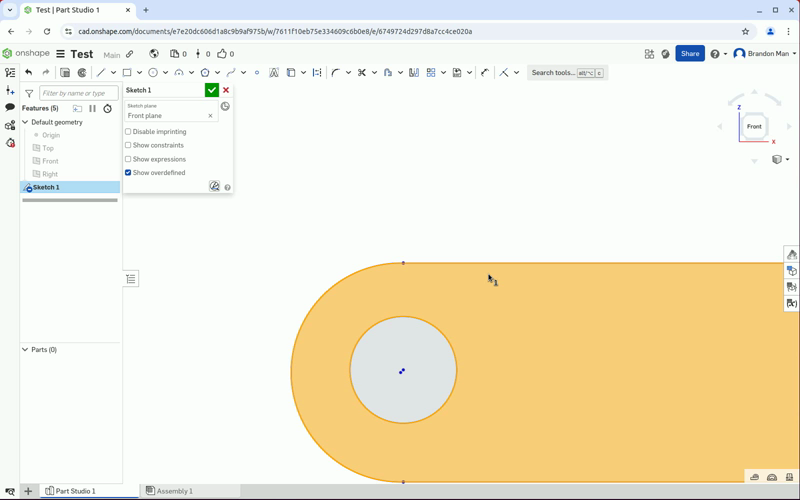
scroll(-6)
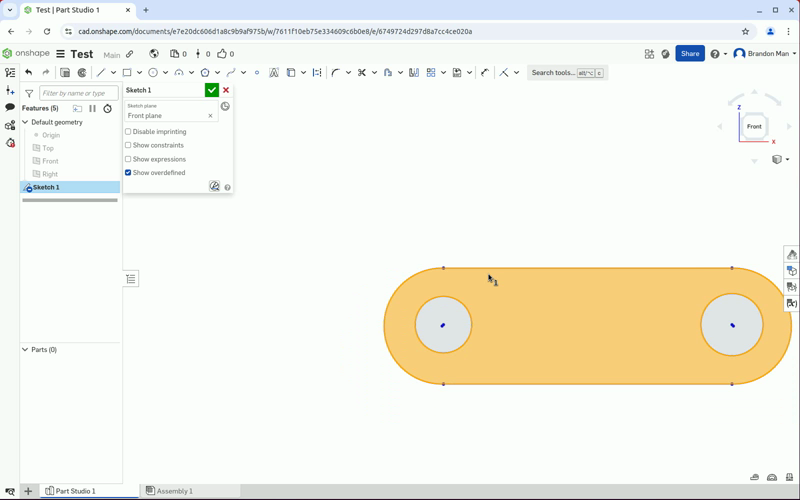
scroll(-6)
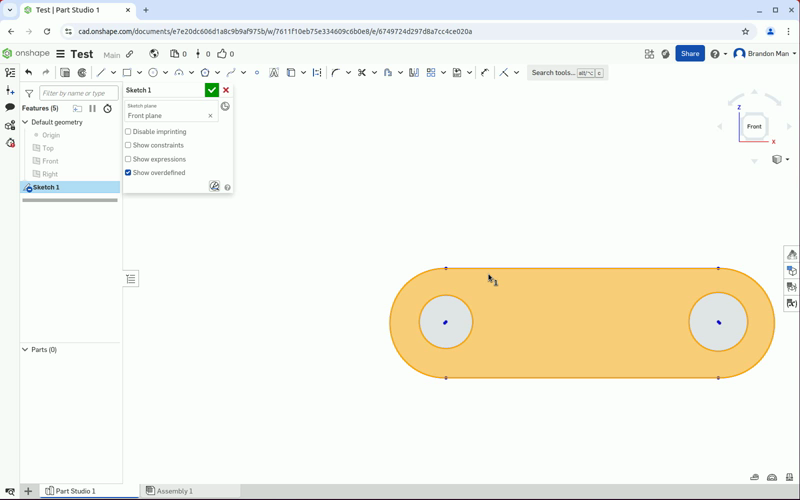
scroll(-6)
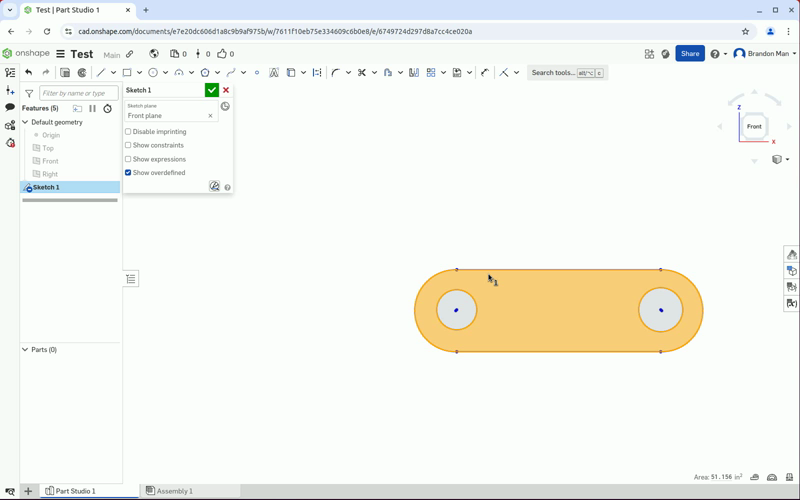
scroll(-6)
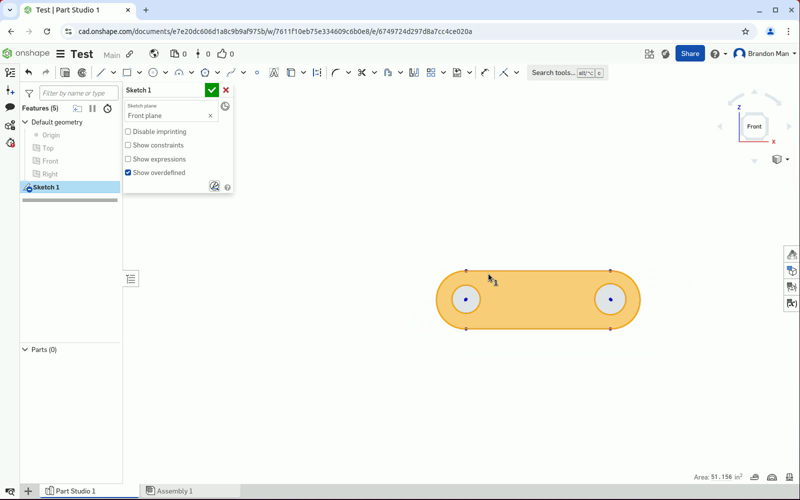
scroll(-6)
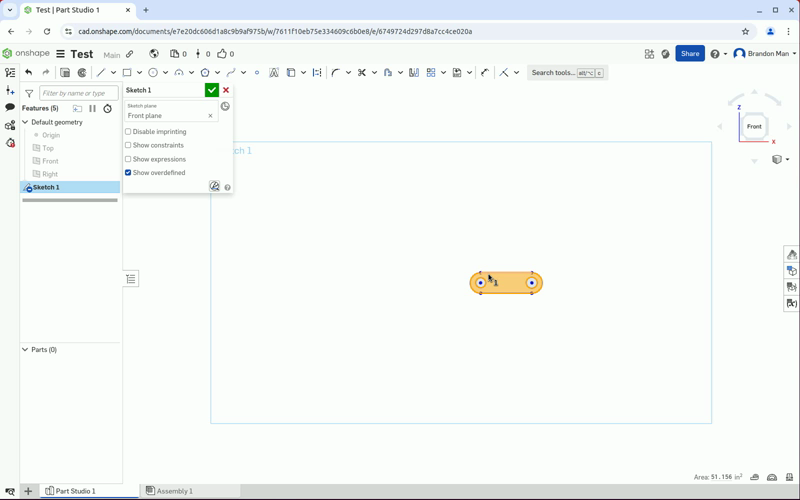
mouse_move(73, 352)
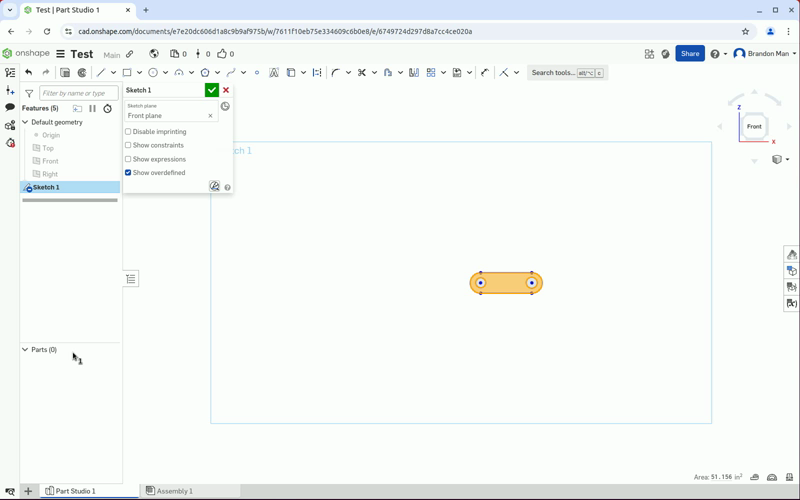
key(shift+y)
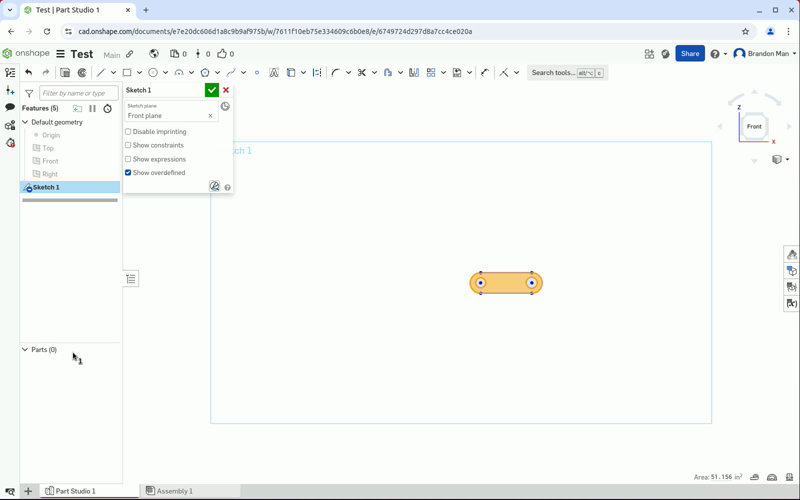
key(shift+e)
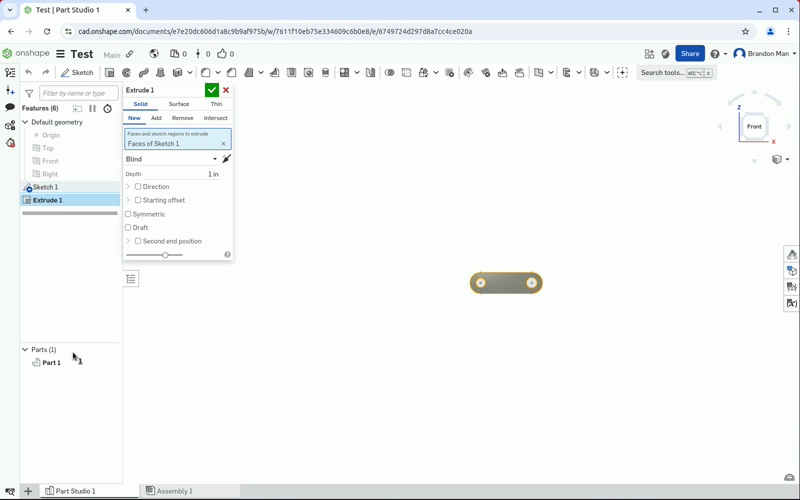
mouse_move(143, 106)
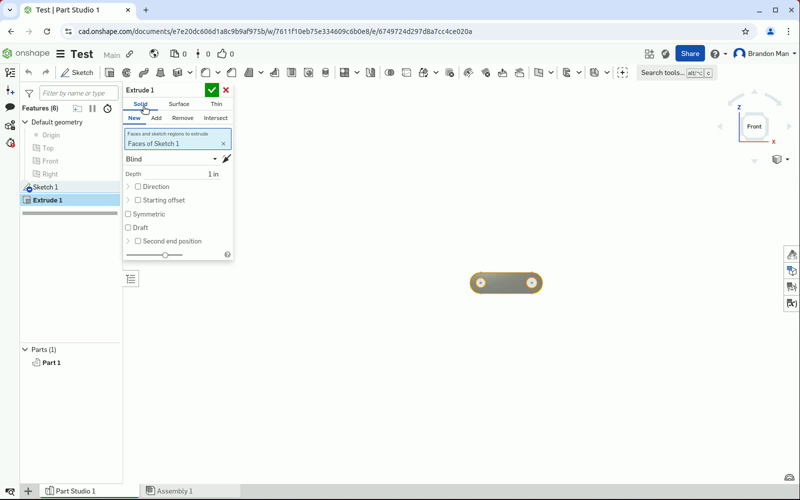
click(143, 106)
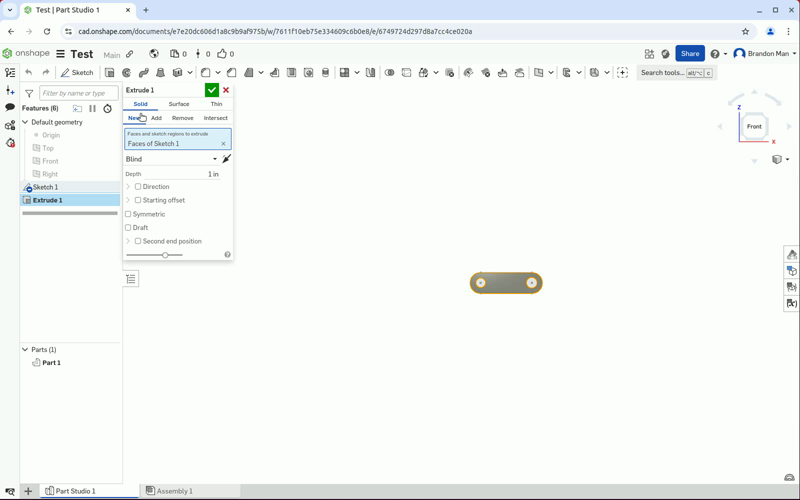
mouse_move(137, 120)
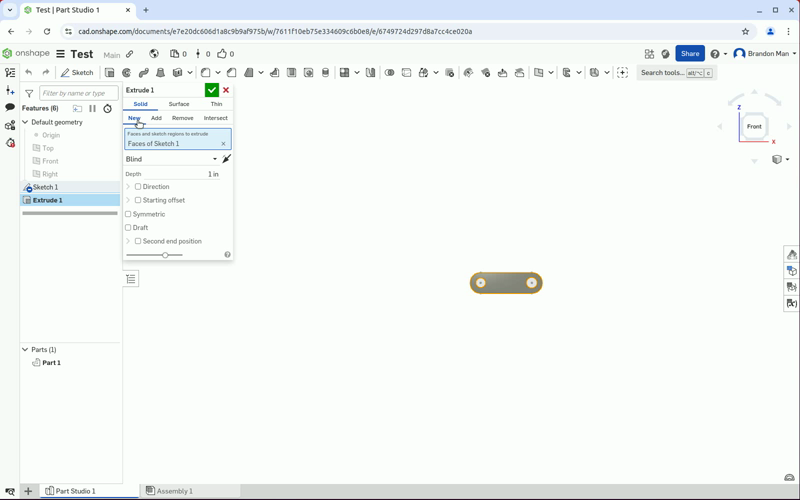
click(137, 120)
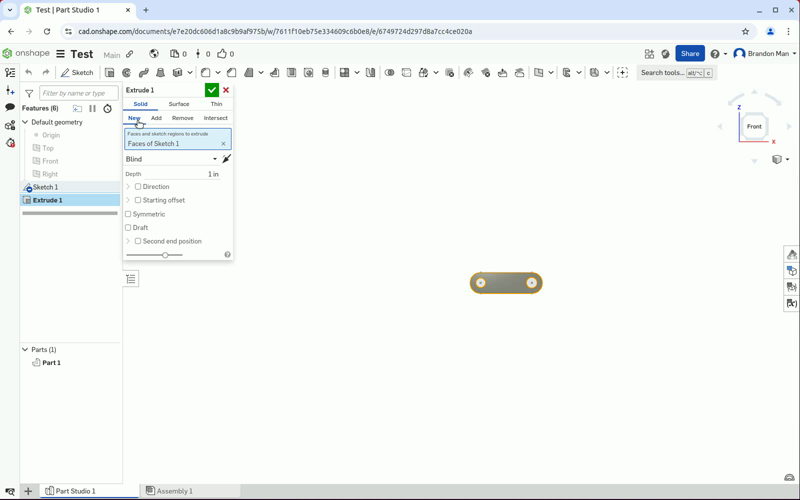
key(tab, 4)
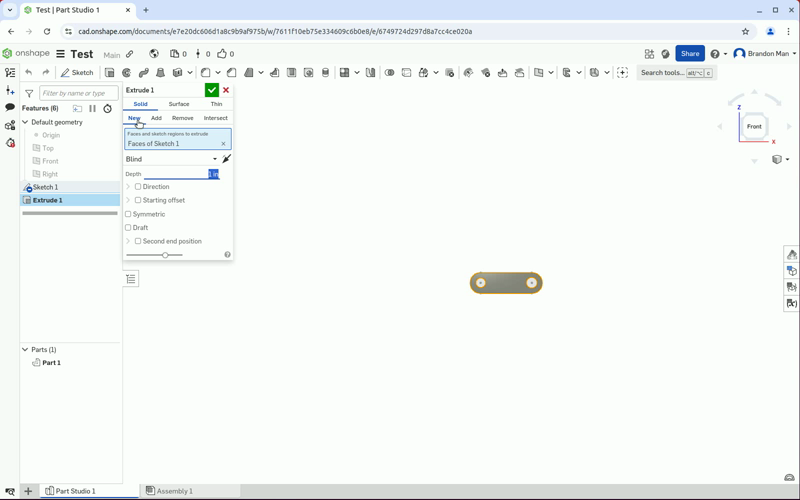
text(4.092)
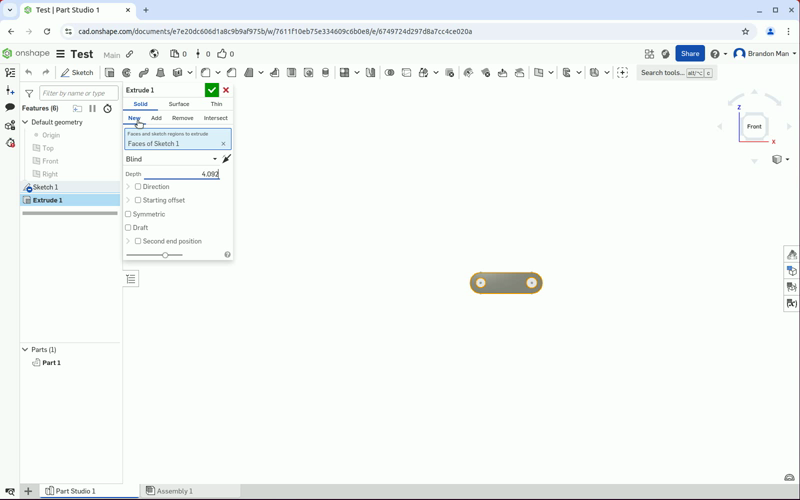
key(enter)
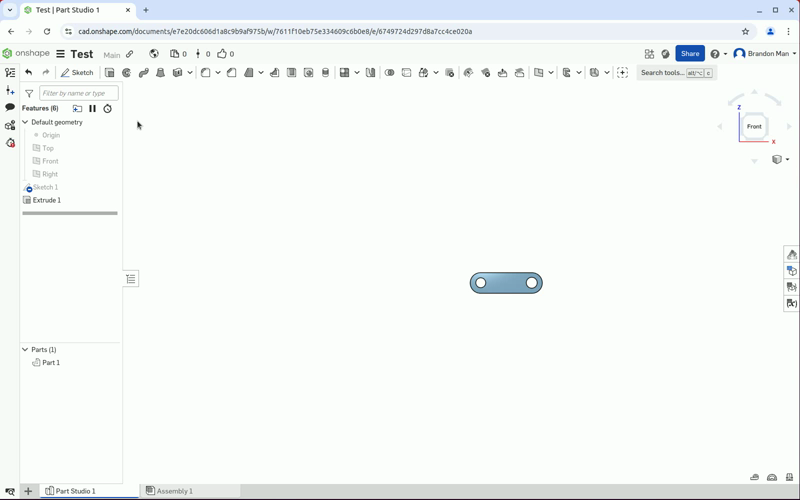
key(shift+h)
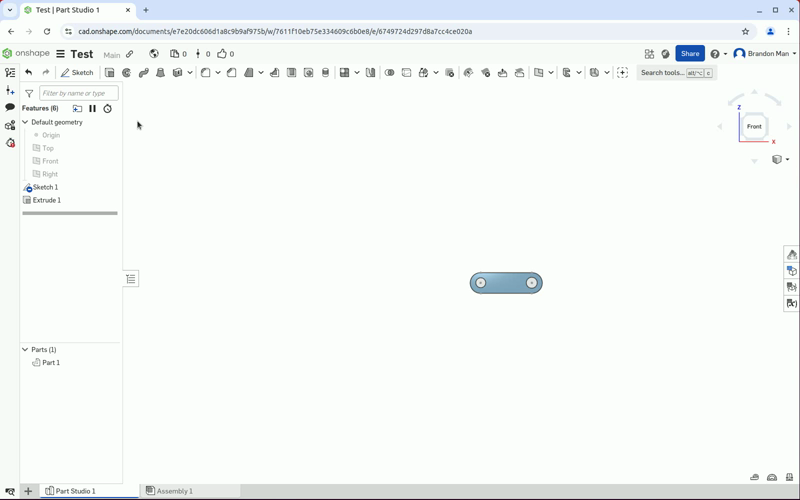
key(shift+h)
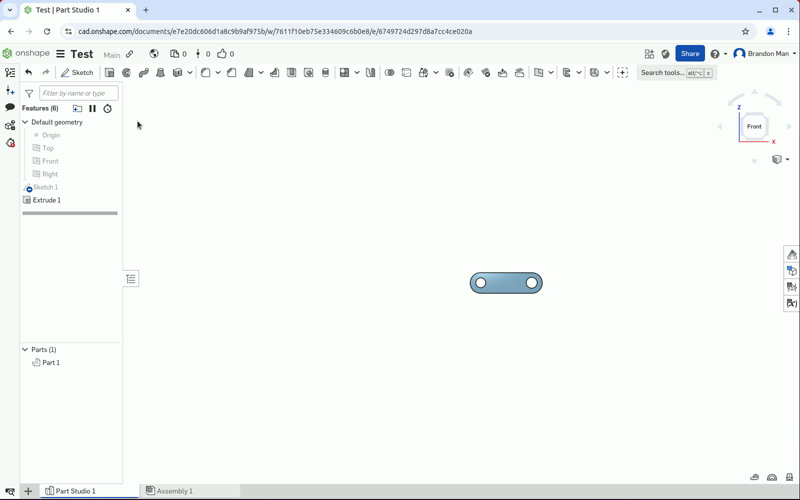
mouse_move(73, 189)
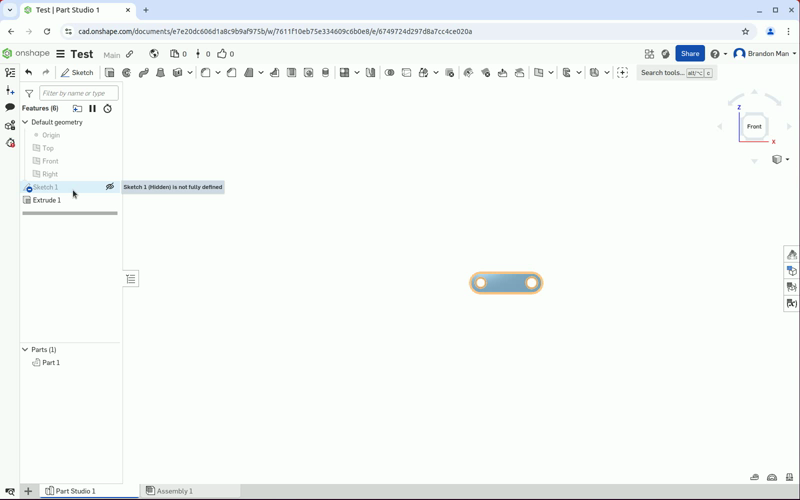
click(73, 189)
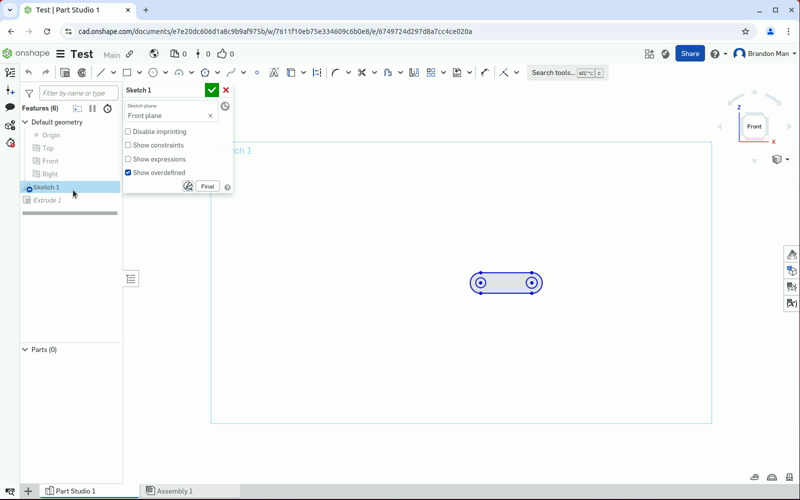
mouse_move(229, 92)
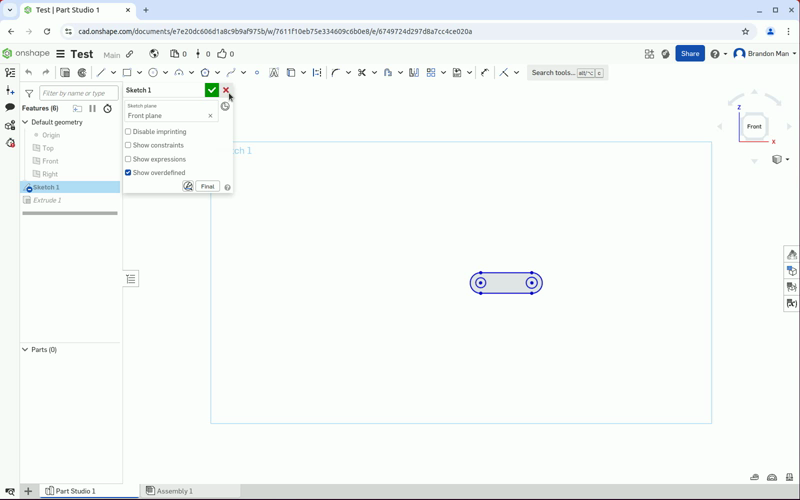
click(229, 92)
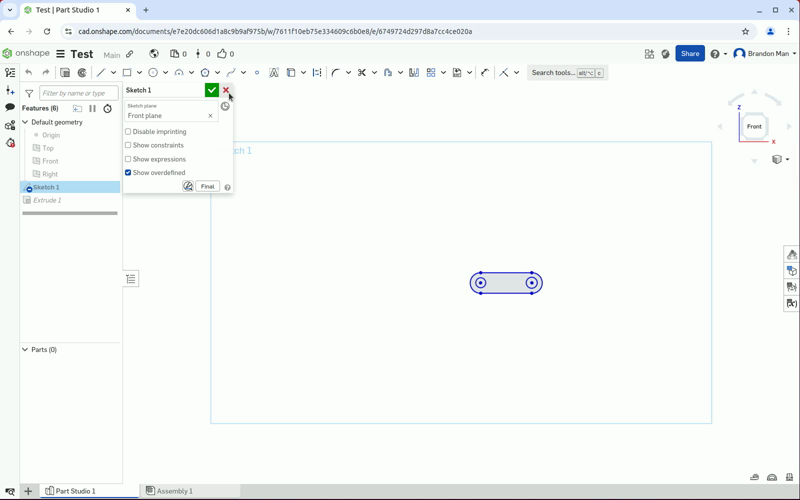
key(shift+s)
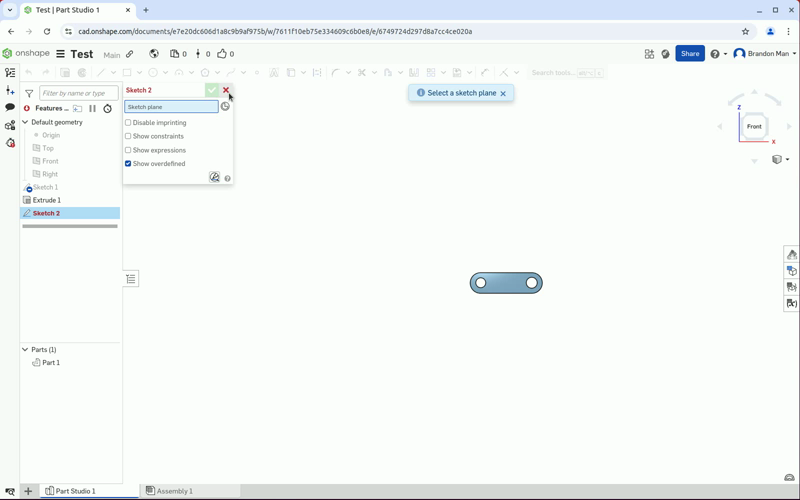
mouse_move(73, 163)
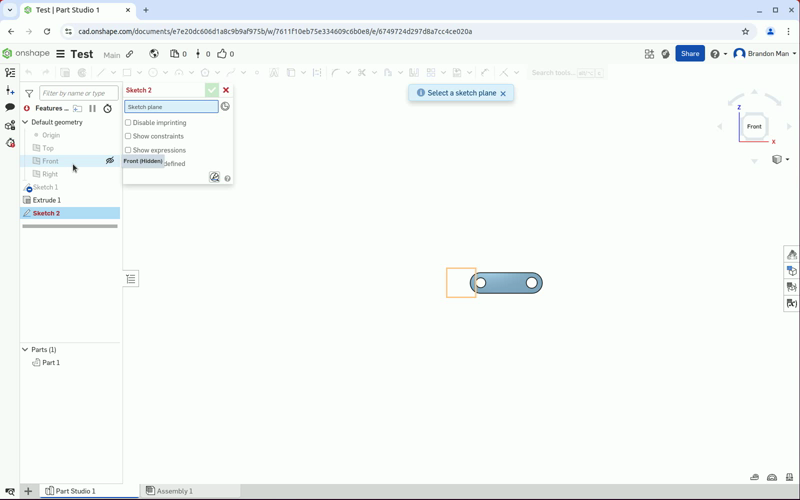
click(73, 163)
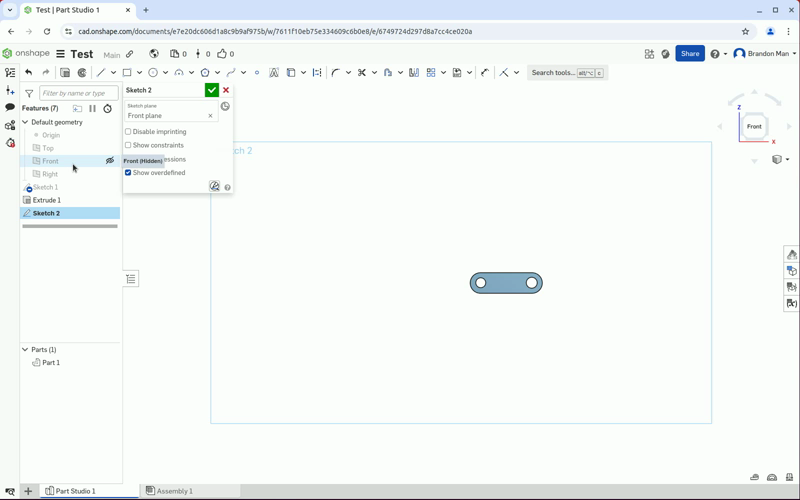
mouse_move(73, 352)
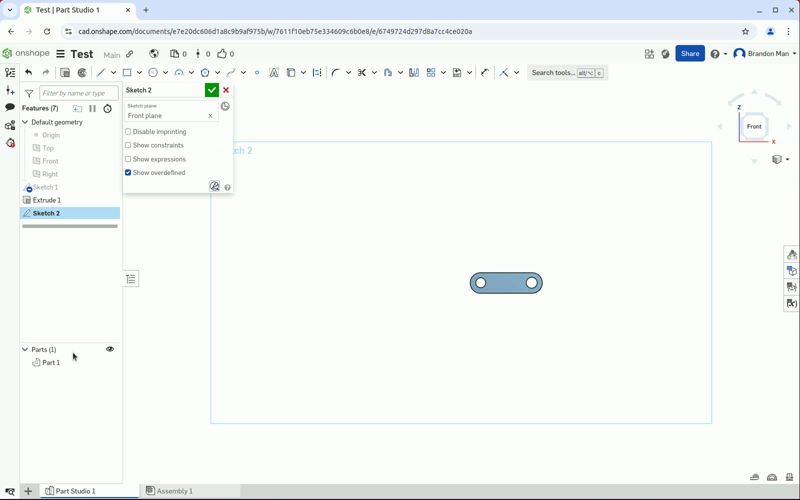
key(y)
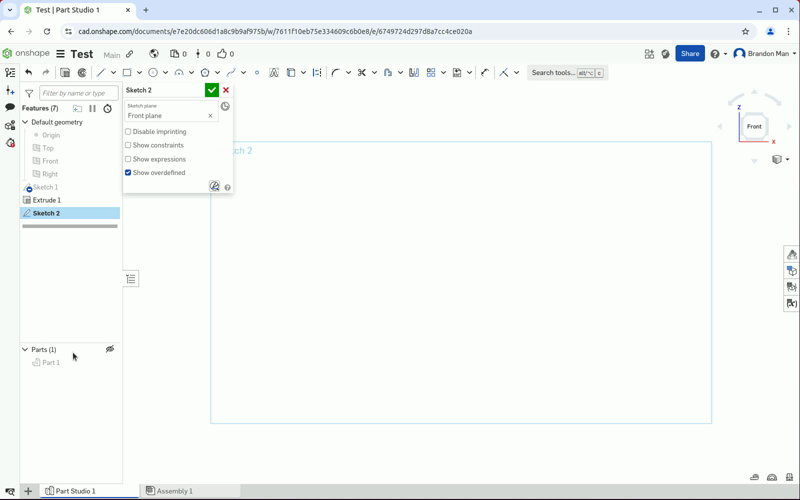
key(l)
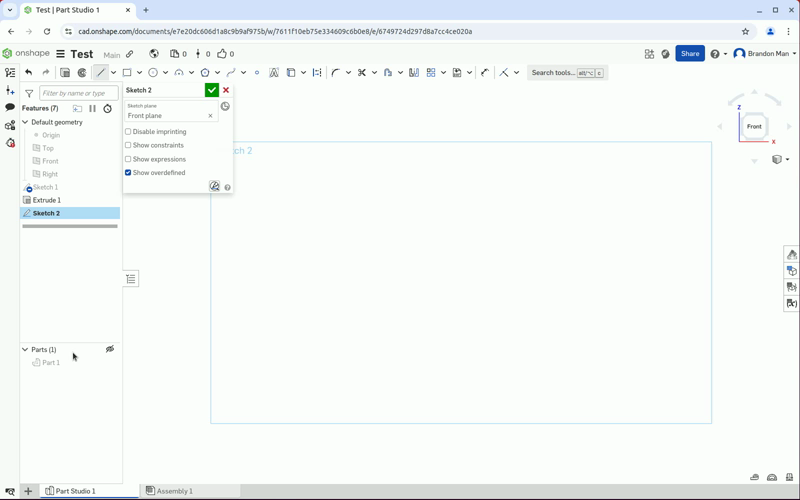
key_down(shift)
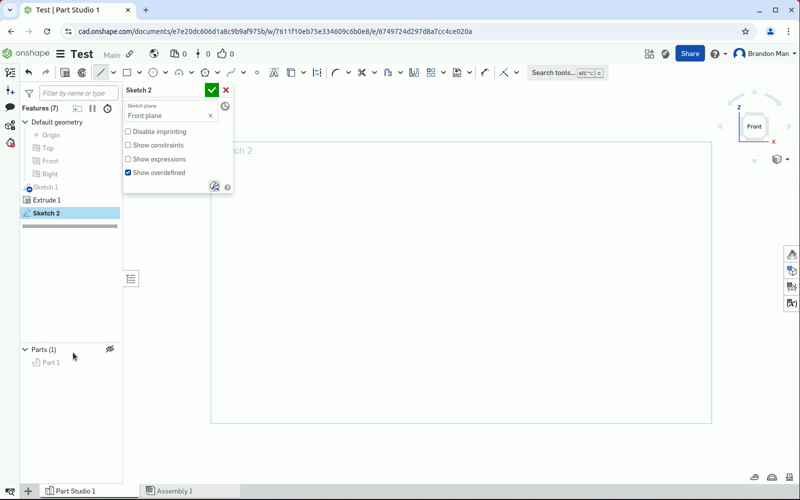
mouse_move(460, 303)
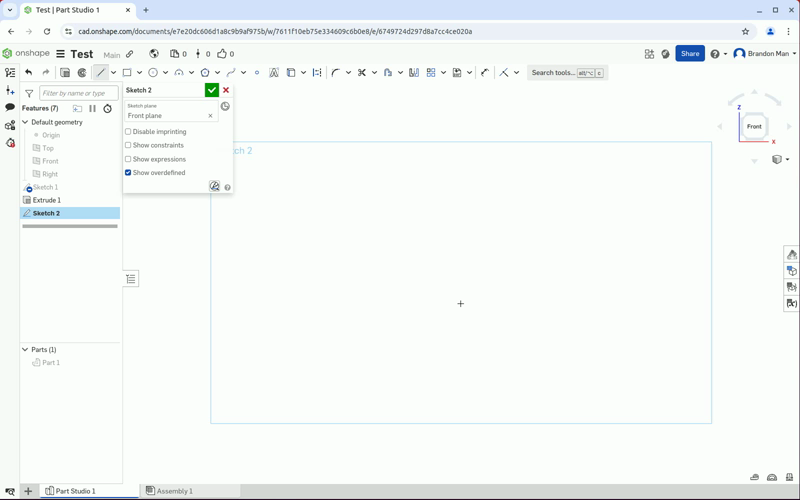
click(460, 303)
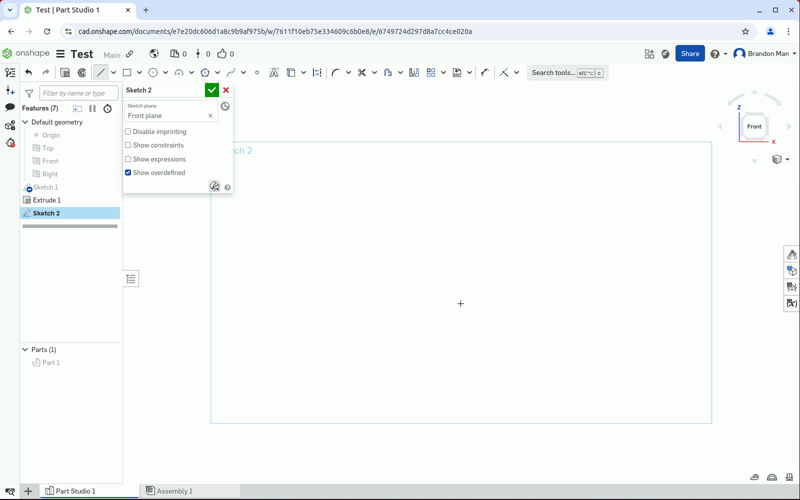
key_up(shift)
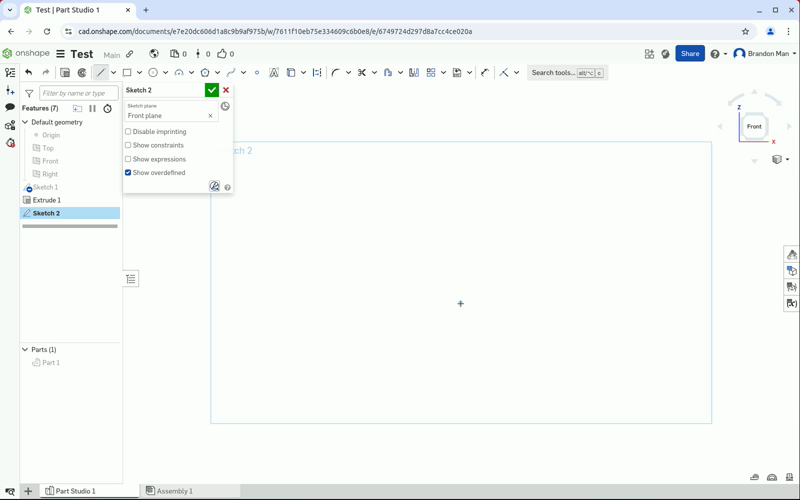
key_down(shift)
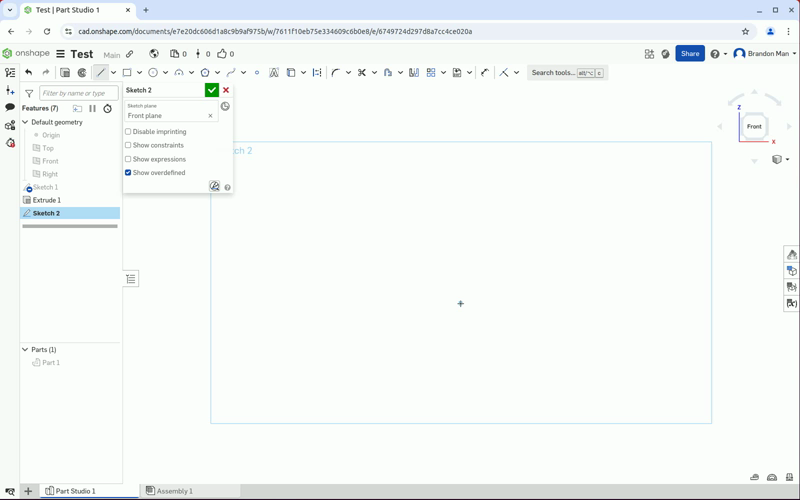
mouse_move(553, 303)
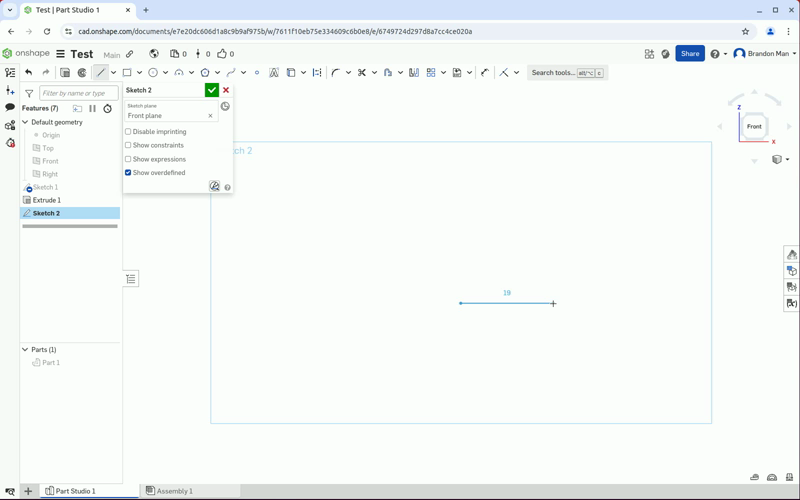
click(553, 303)
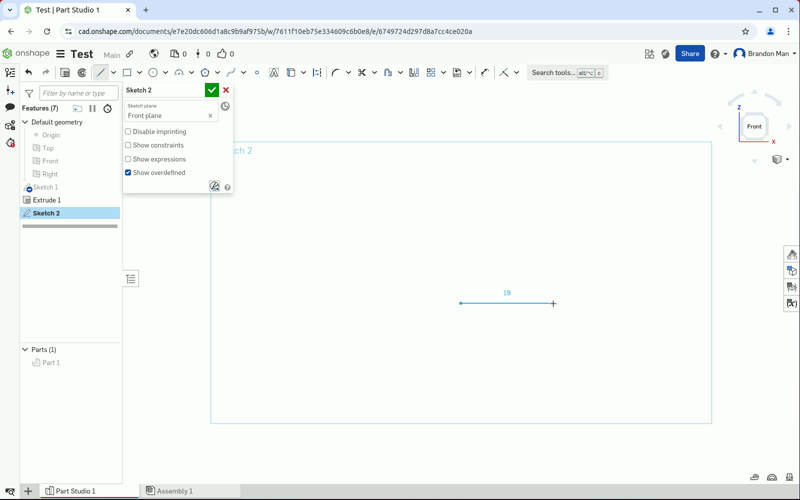
key_up(shift)
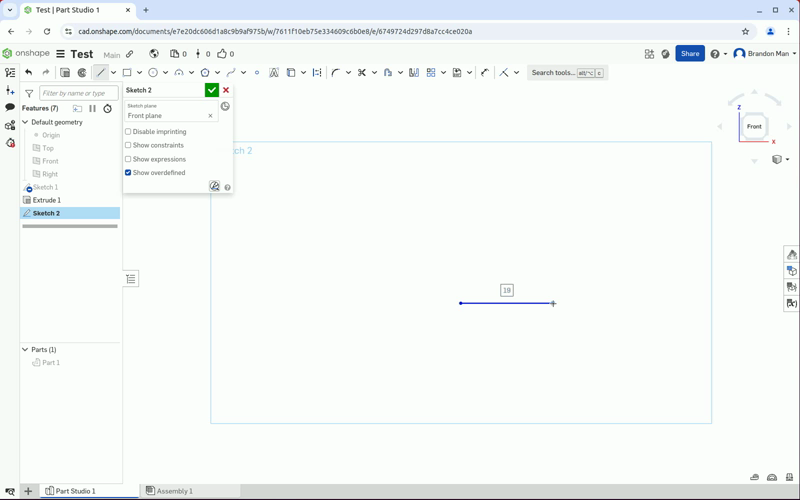
key(esc)
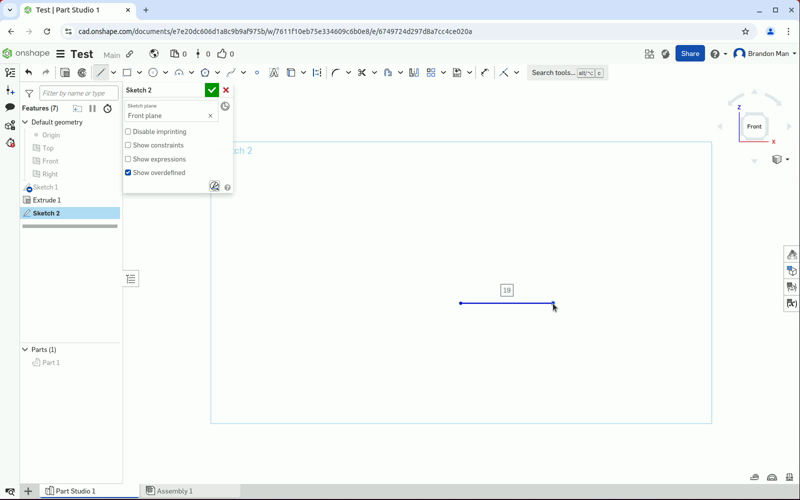
key(a)
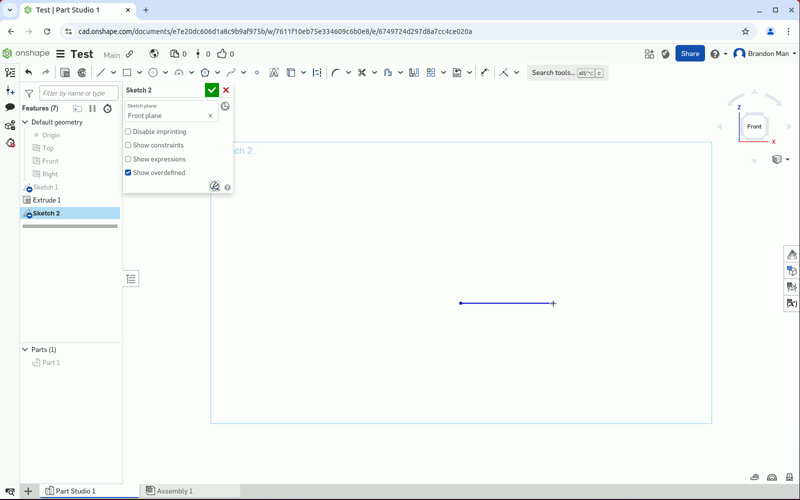
mouse_move(553, 303)
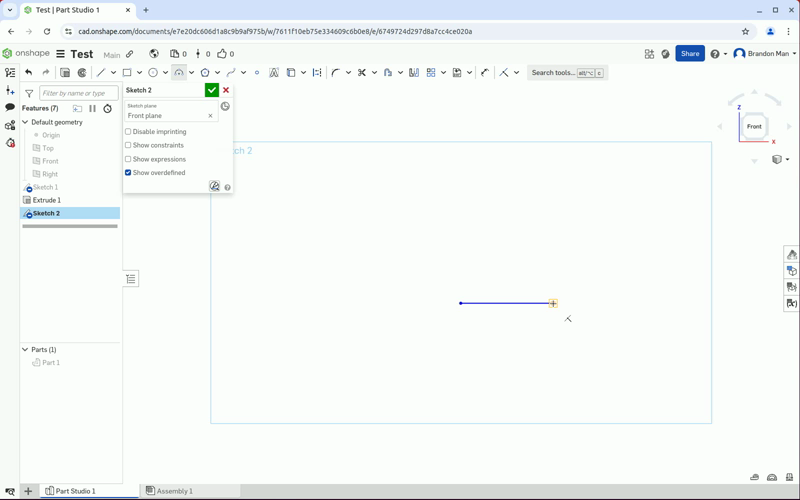
click(553, 303)
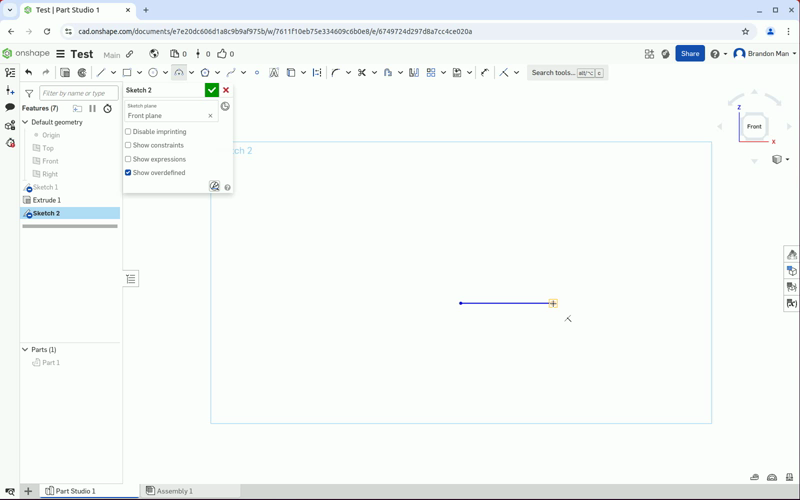
key_down(shift)
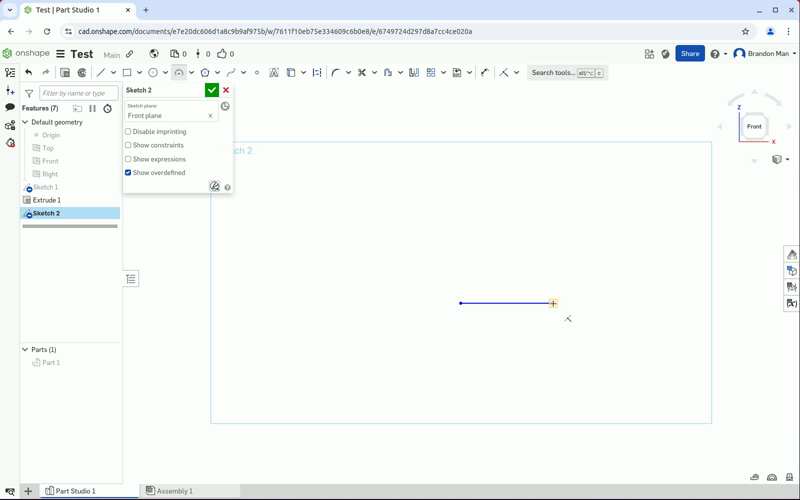
mouse_move(553, 262)
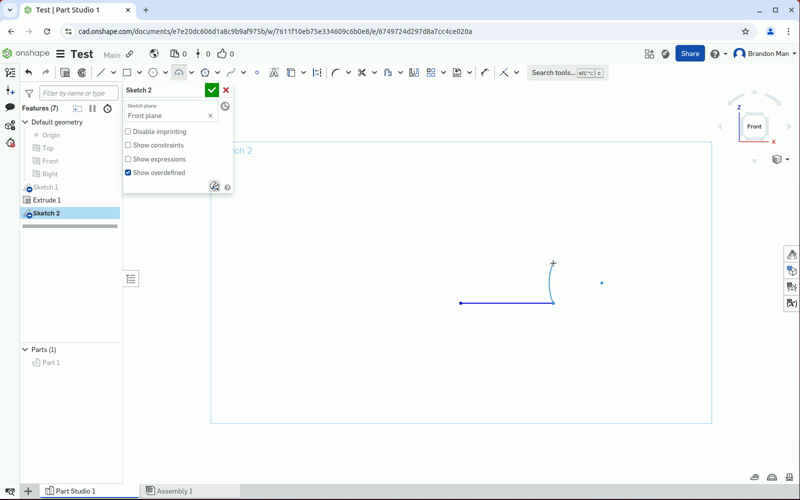
click(553, 262)
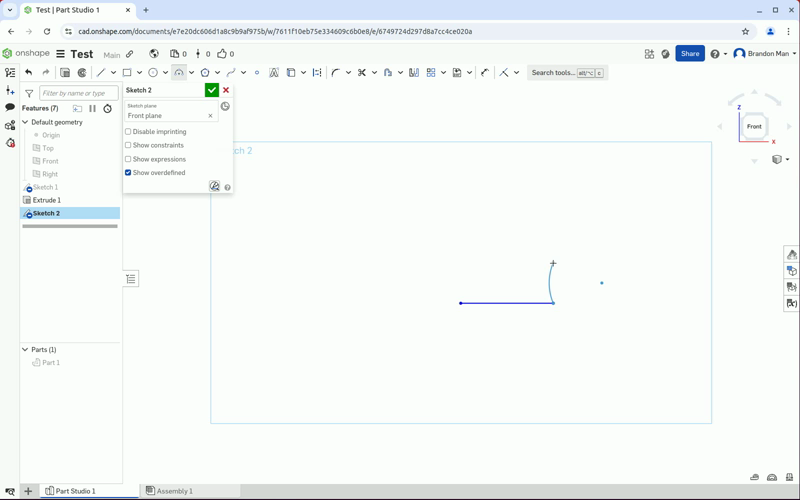
mouse_move(573, 282)
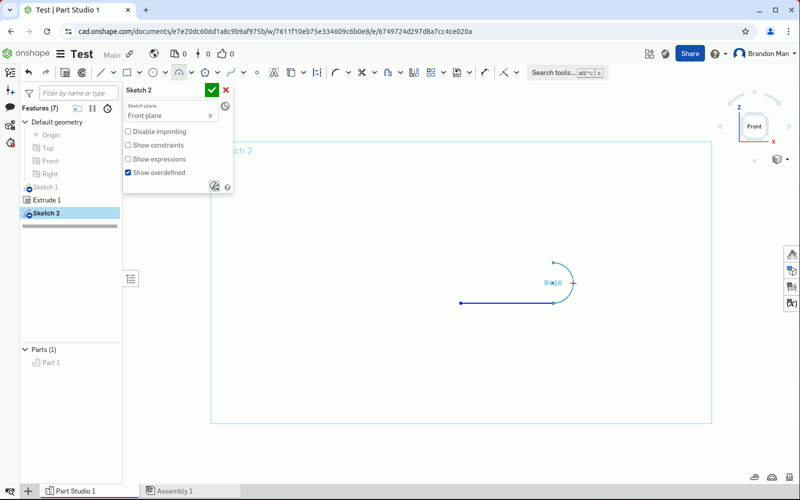
click(573, 282)
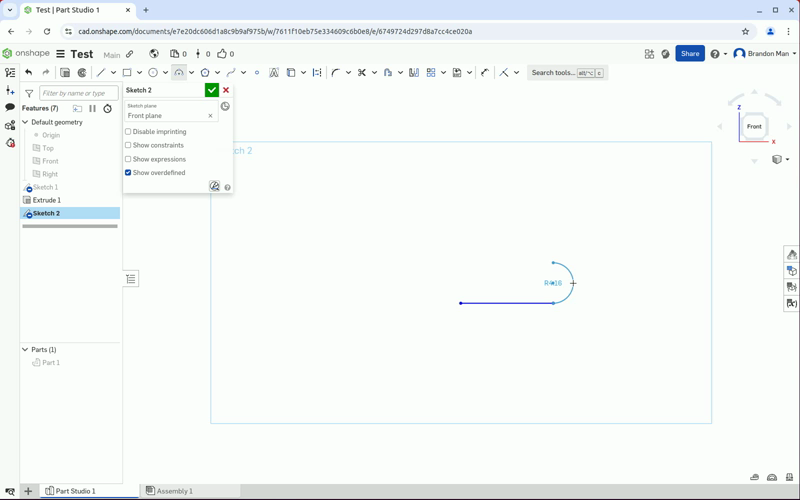
key_up(shift)
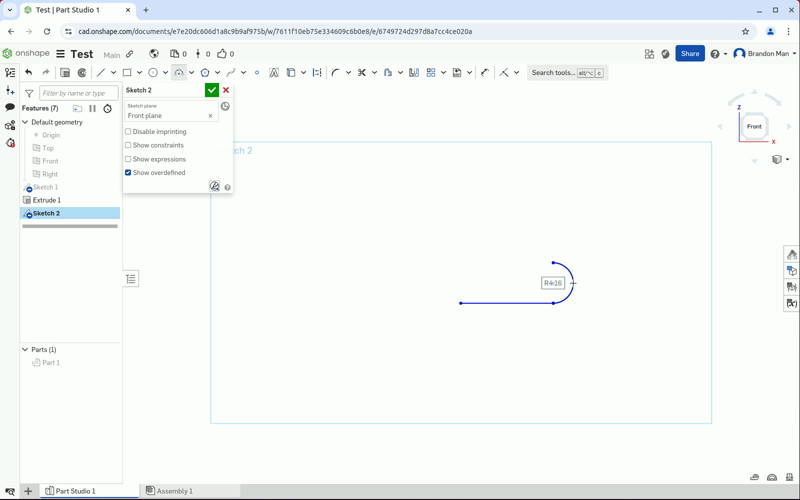
key(esc)
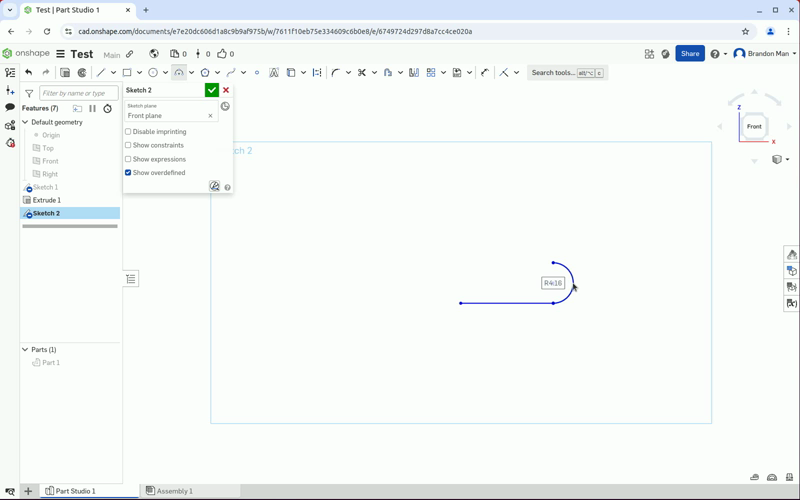
key(l)
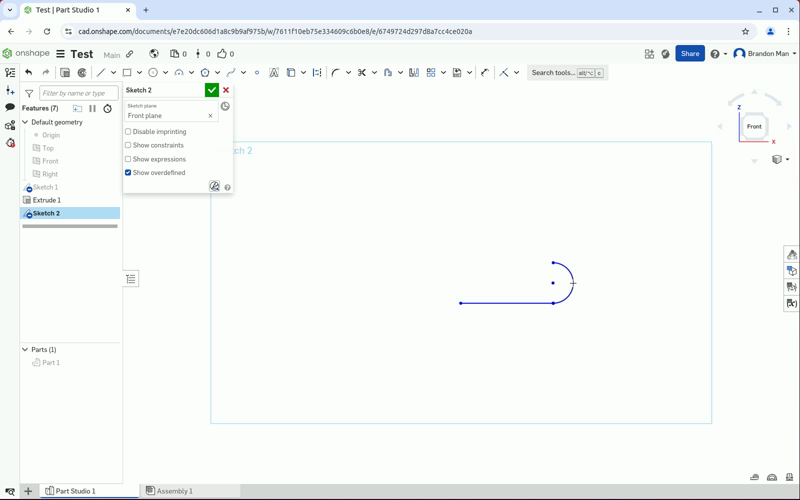
mouse_move(553, 262)
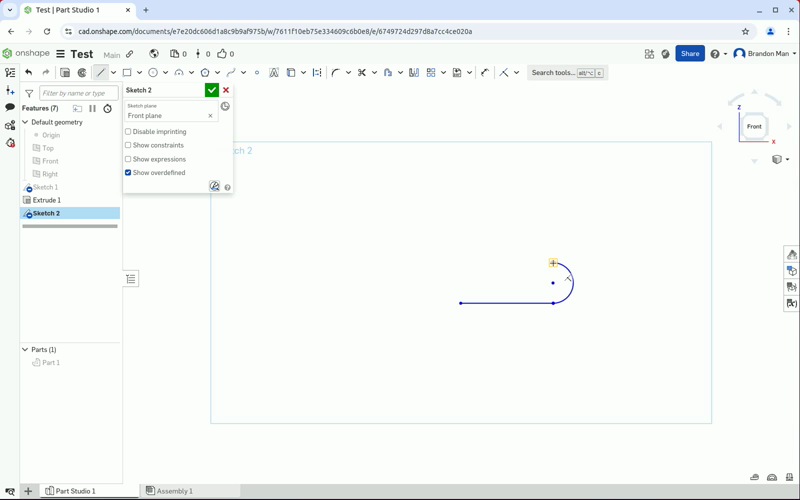
click(553, 262)
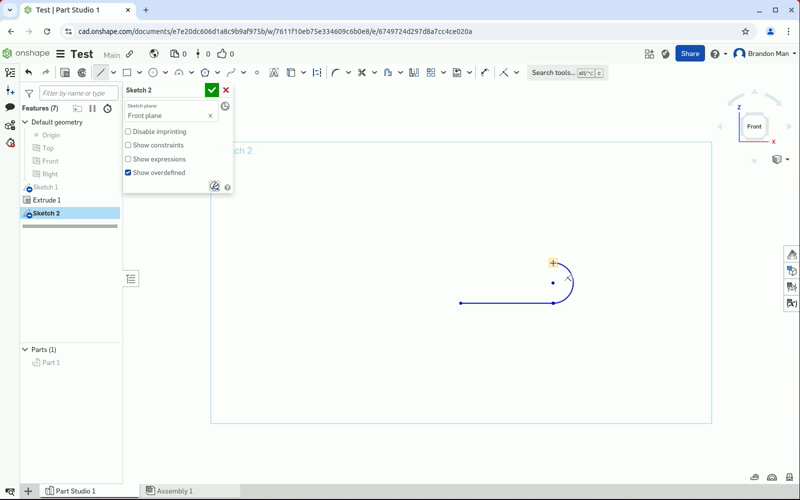
key_down(shift)
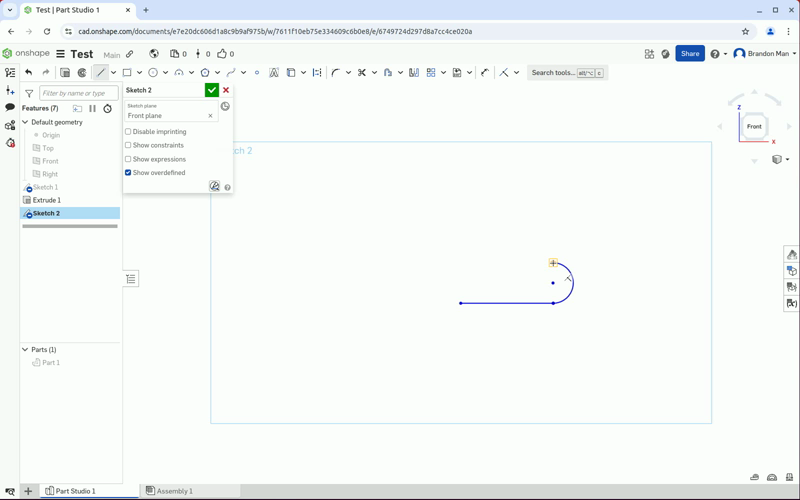
mouse_move(460, 262)
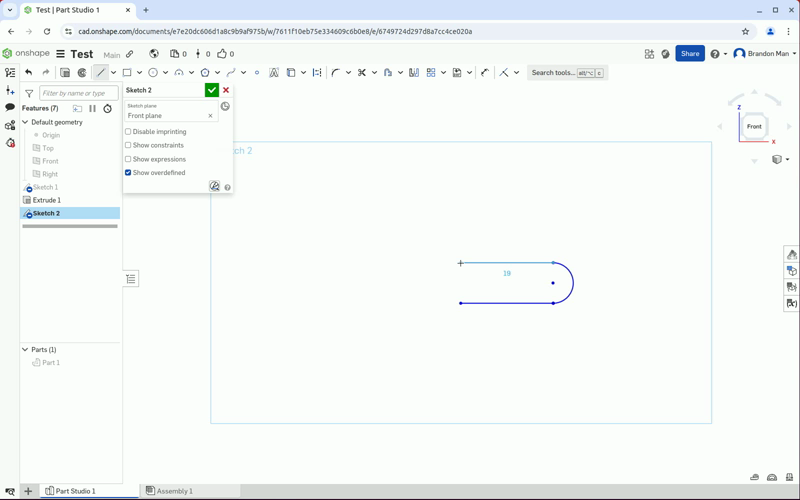
click(460, 262)
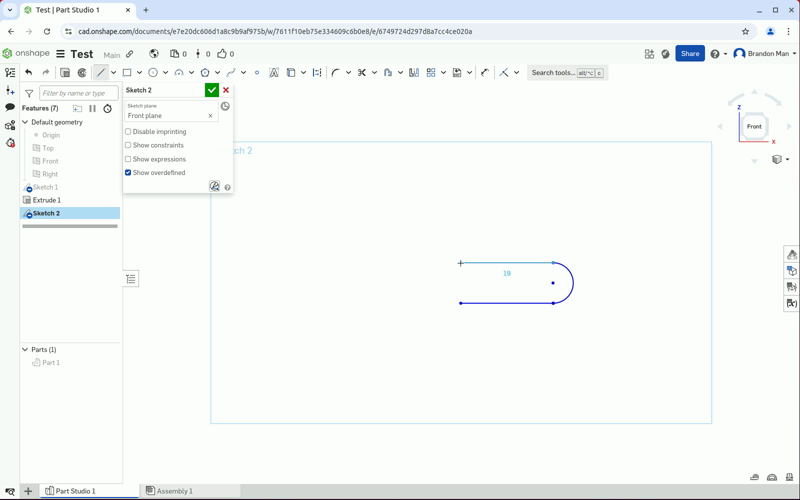
key_up(shift)
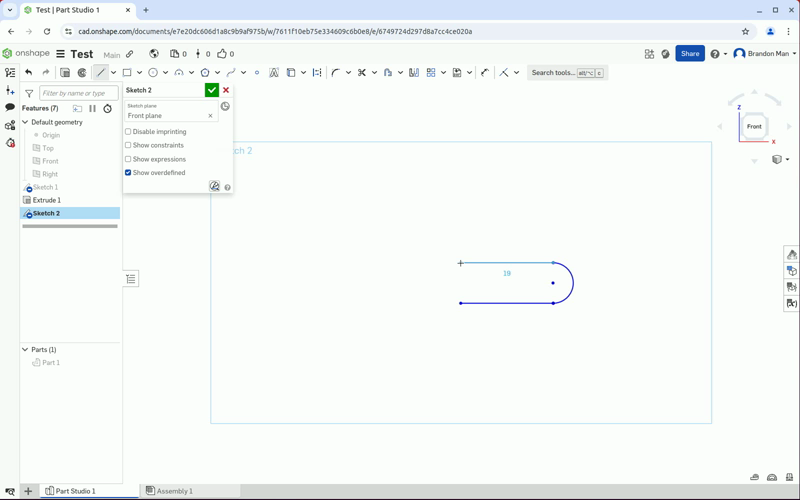
key(esc)
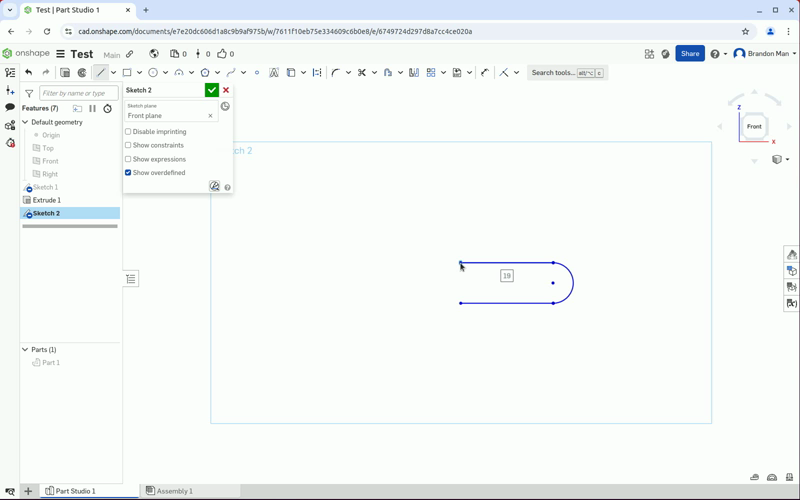
key(a)
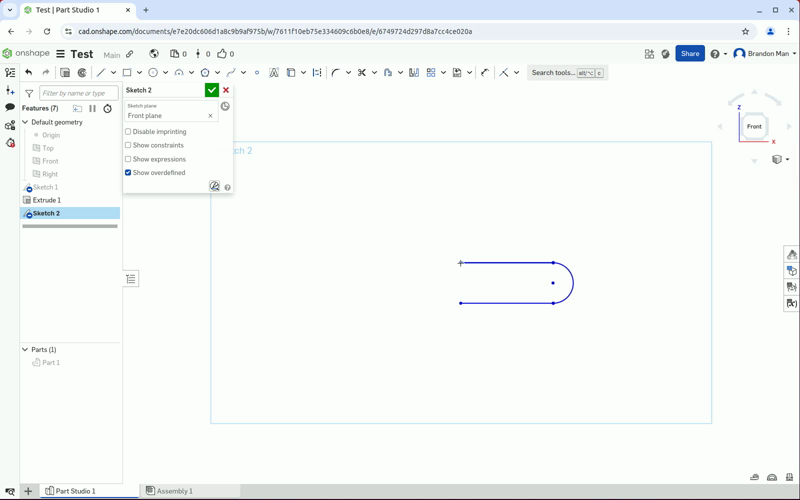
mouse_move(460, 262)
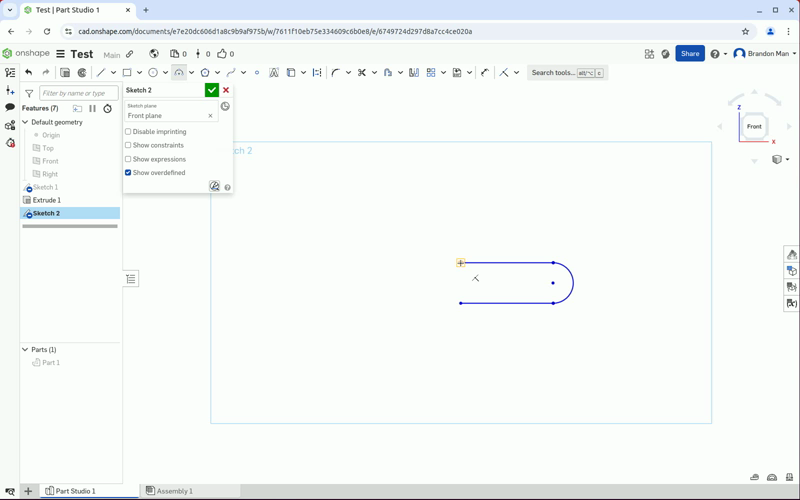
click(460, 262)
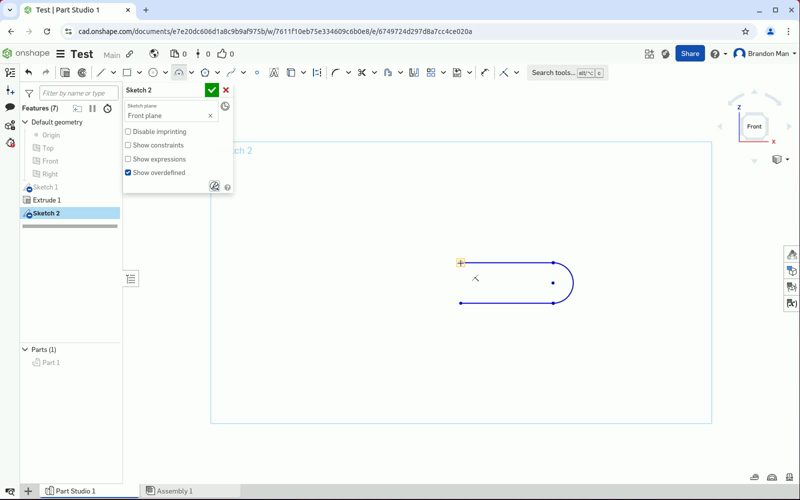
mouse_move(460, 303)
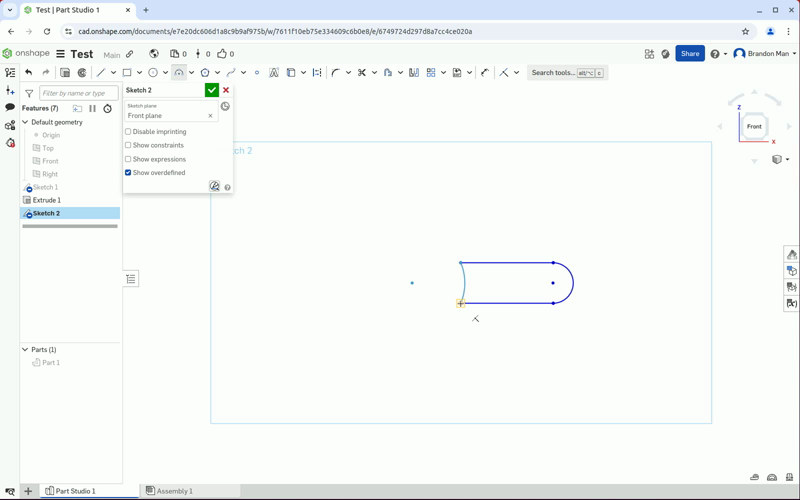
click(460, 303)
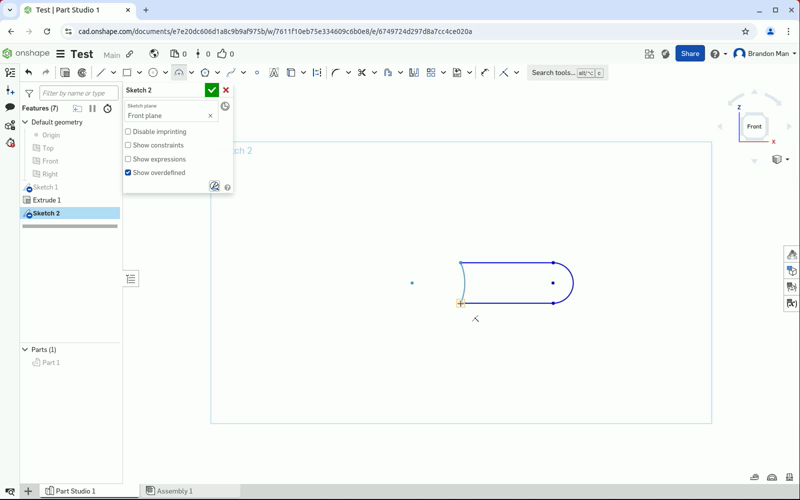
key_down(shift)
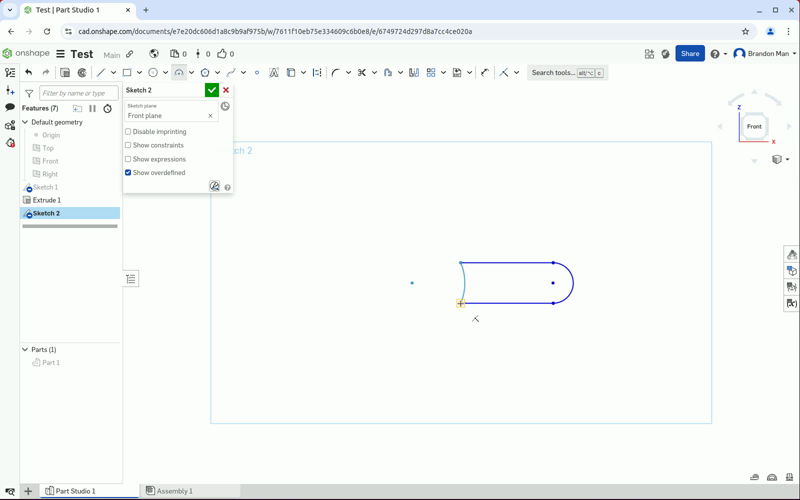
mouse_move(440, 282)
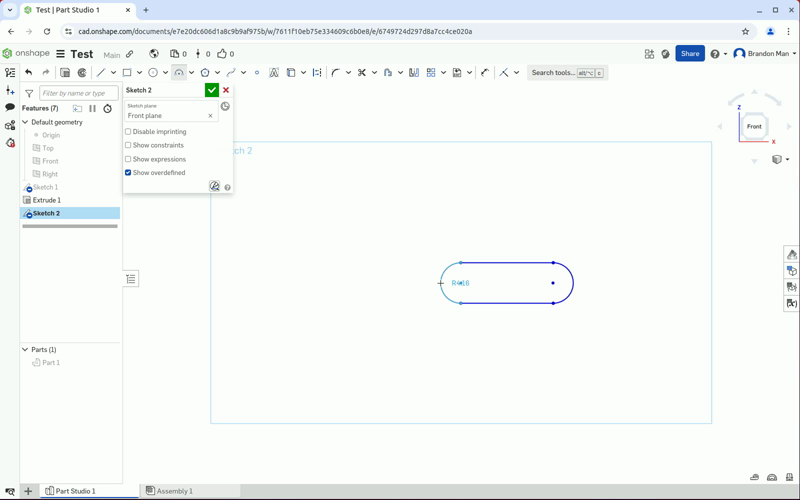
click(440, 282)
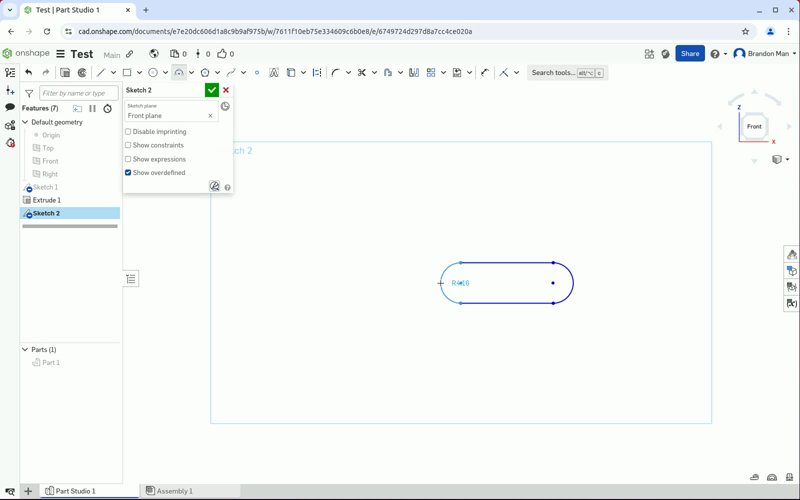
key_up(shift)
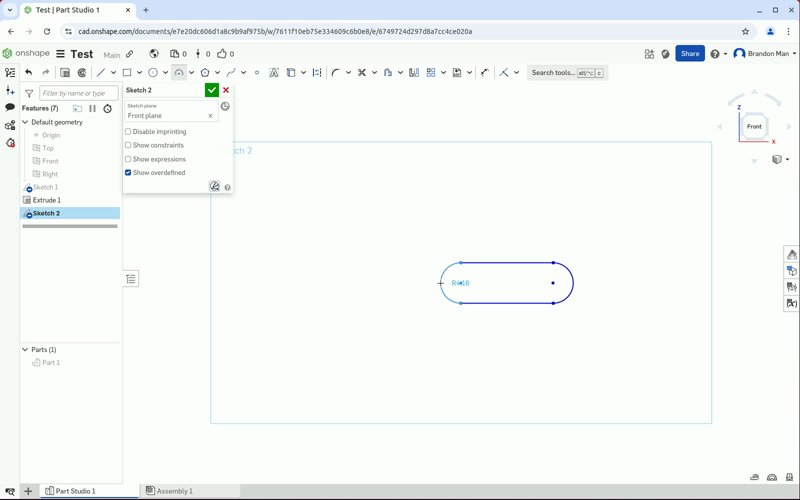
key(esc)
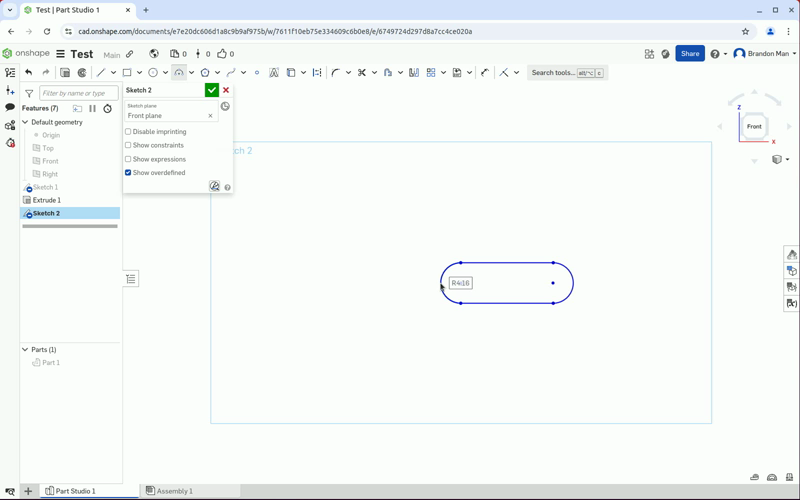
key(c)
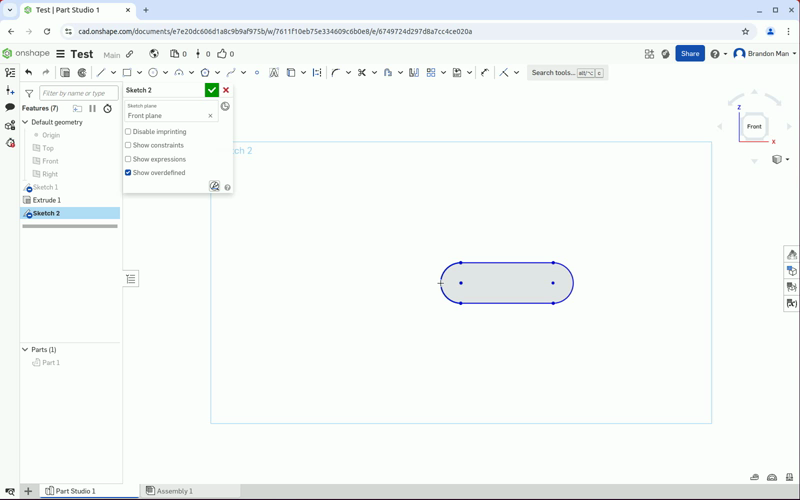
key_down(shift)
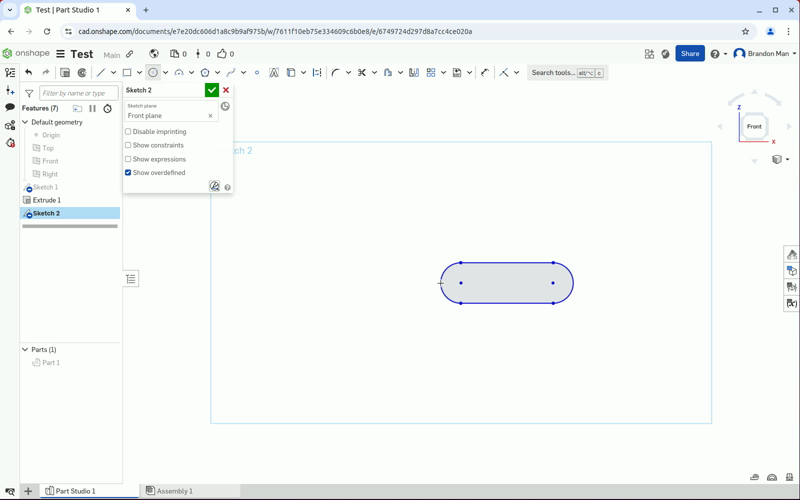
mouse_move(460, 282)
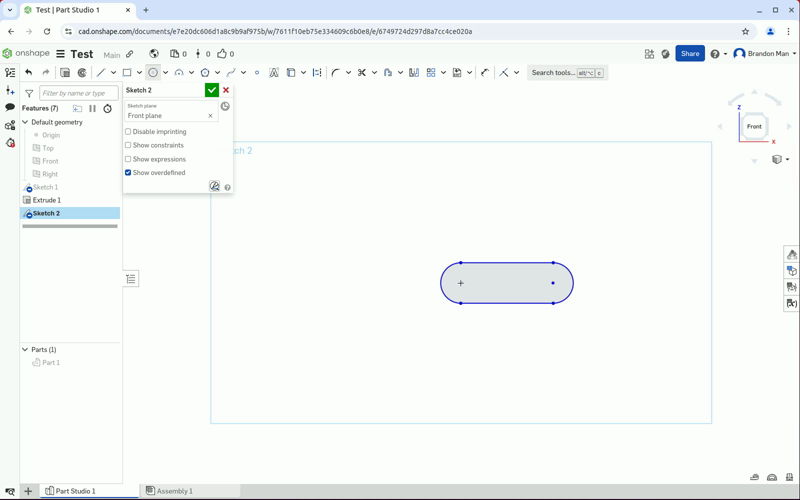
click(460, 282)
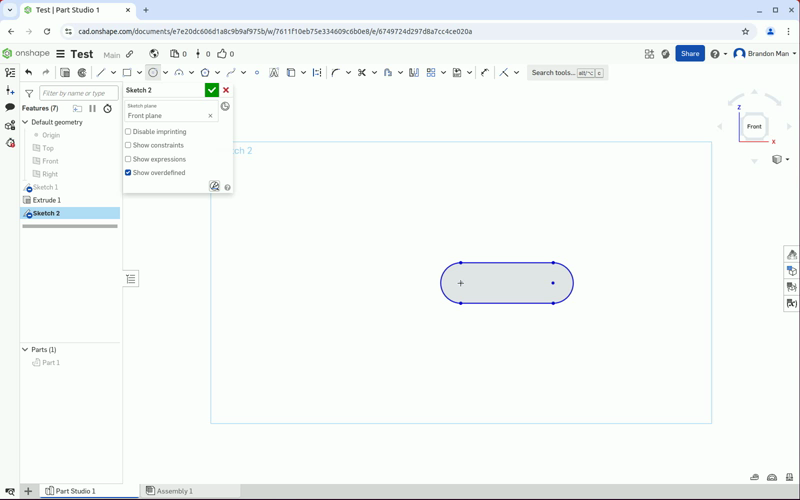
key_up(shift)
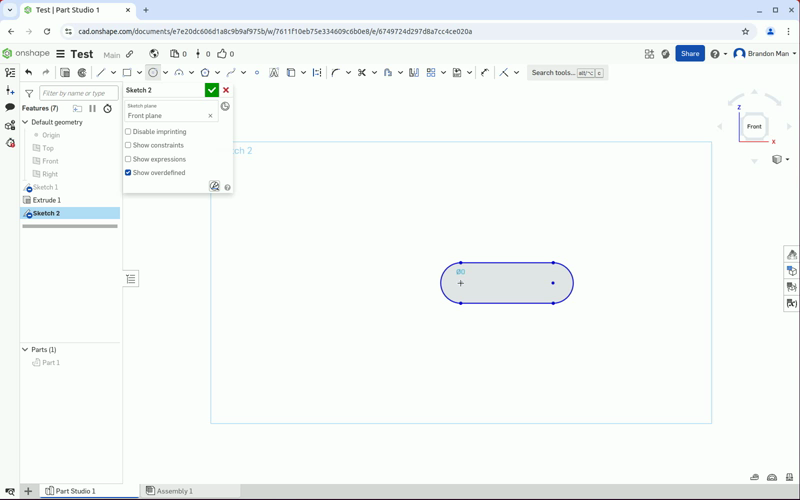
mouse_move(465, 282)
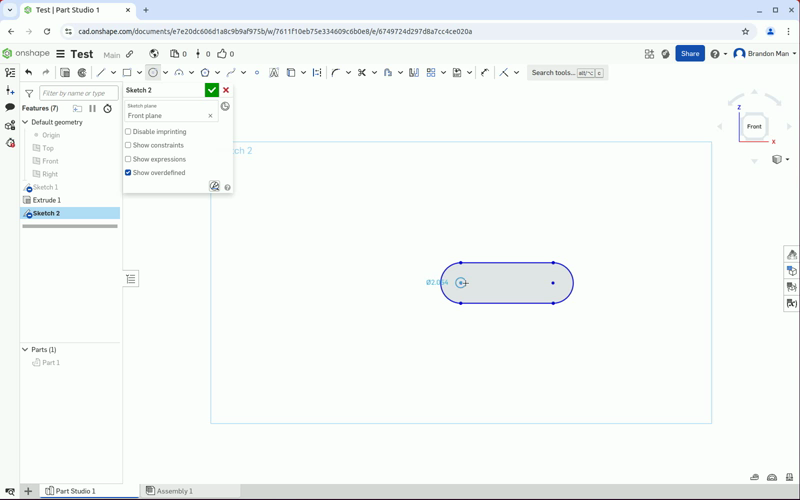
click(465, 282)
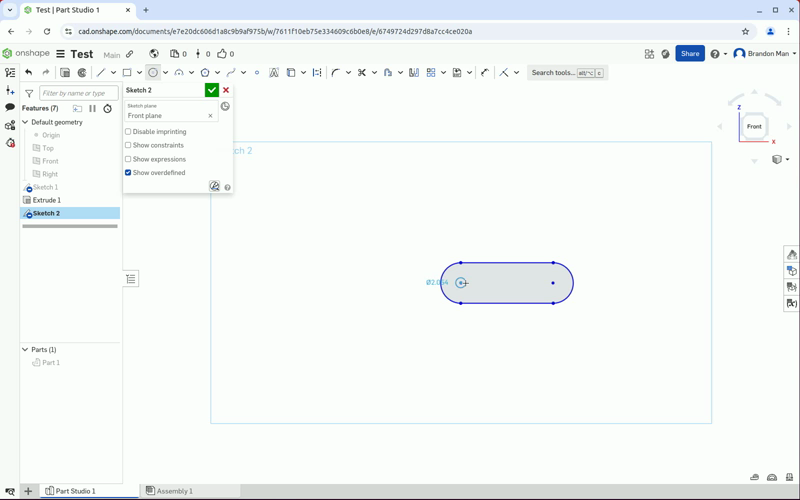
key(esc)
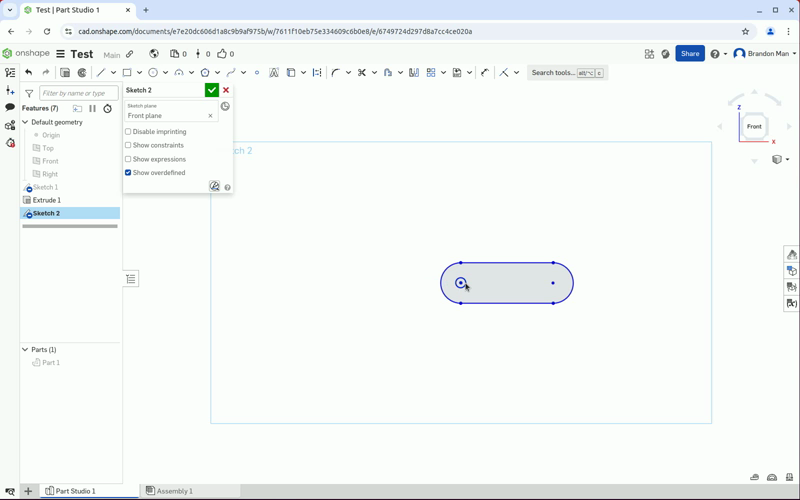
key(l)
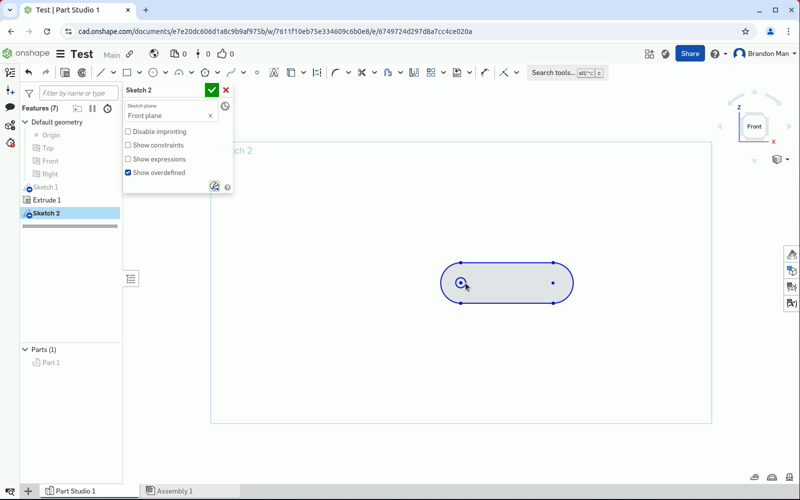
key_down(shift)
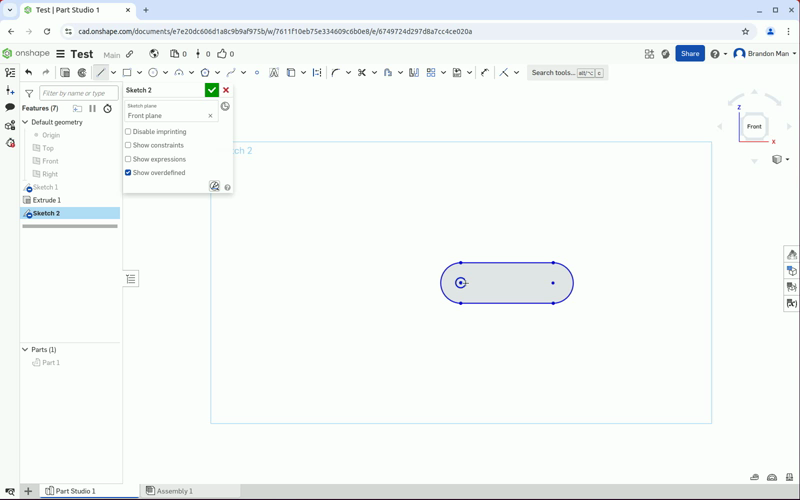
mouse_move(480, 292)
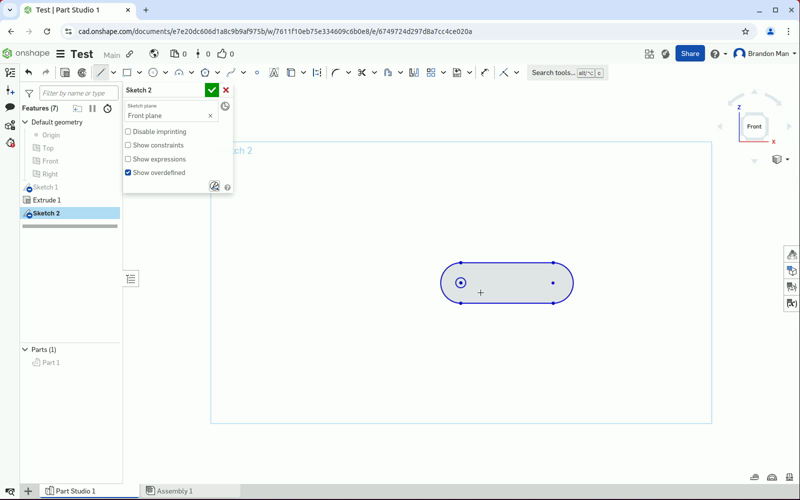
click(480, 292)
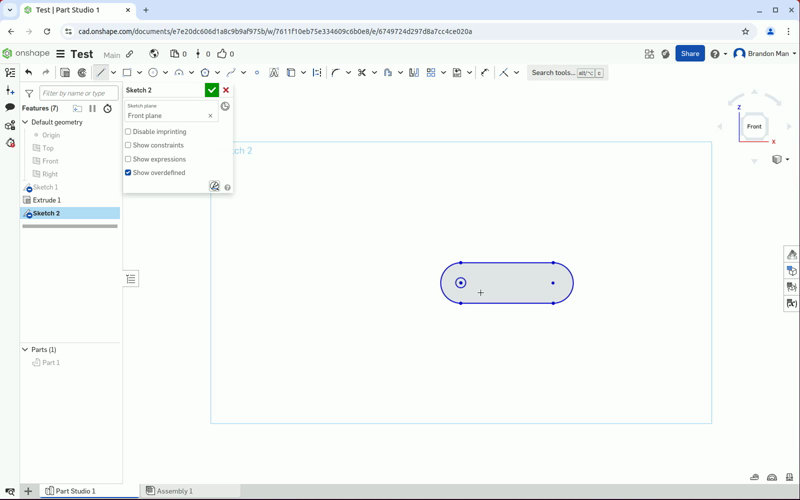
key_up(shift)
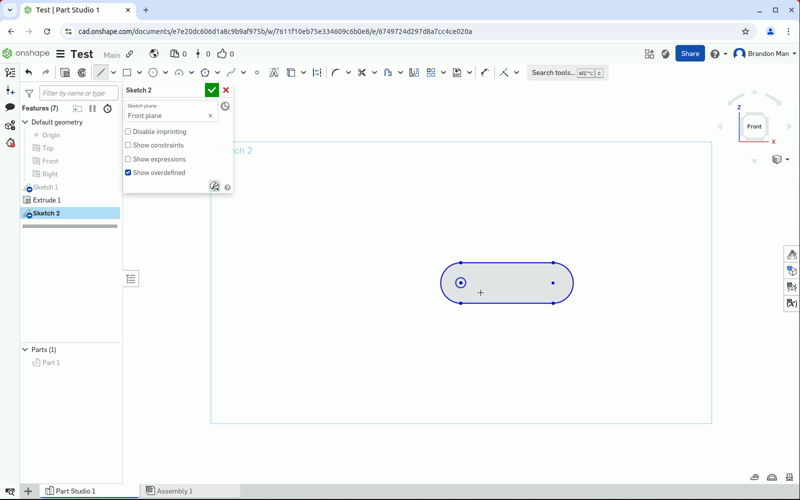
key_down(shift)
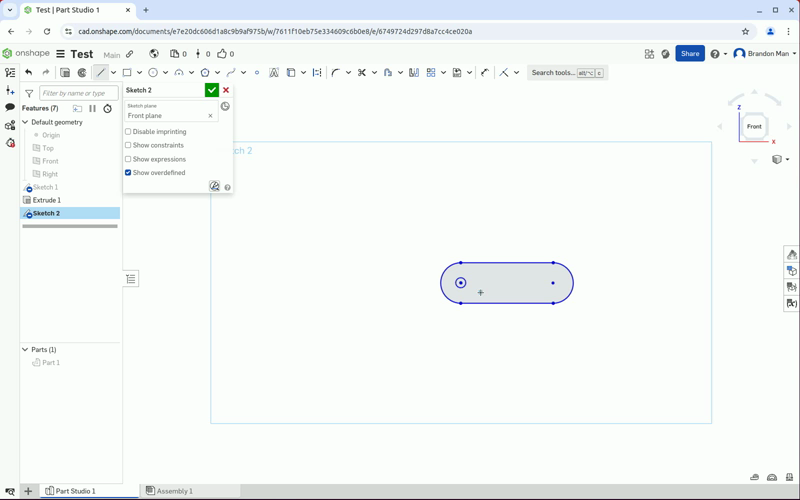
mouse_move(510, 292)
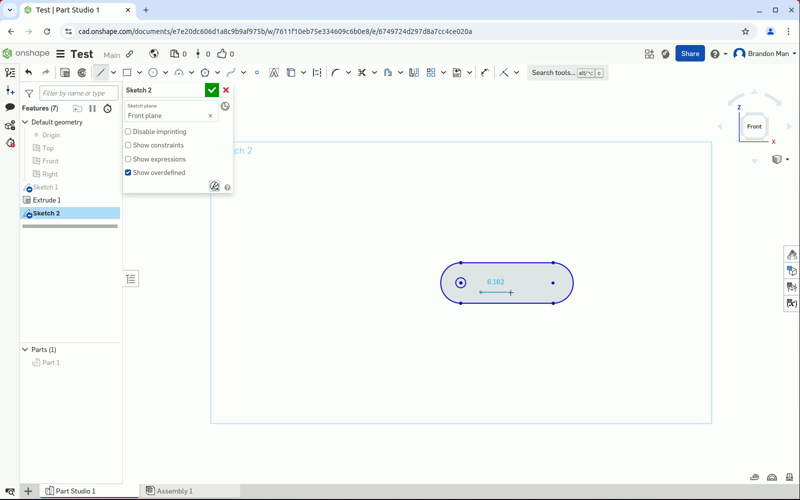
mouse_move(533, 292)
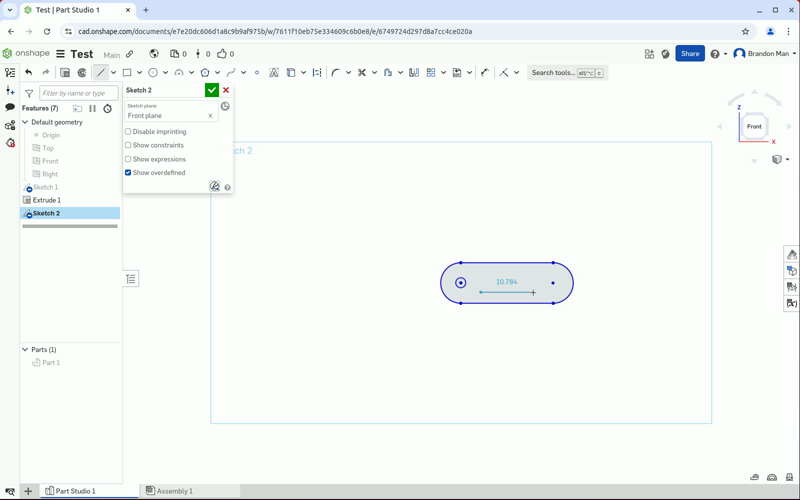
click(533, 292)
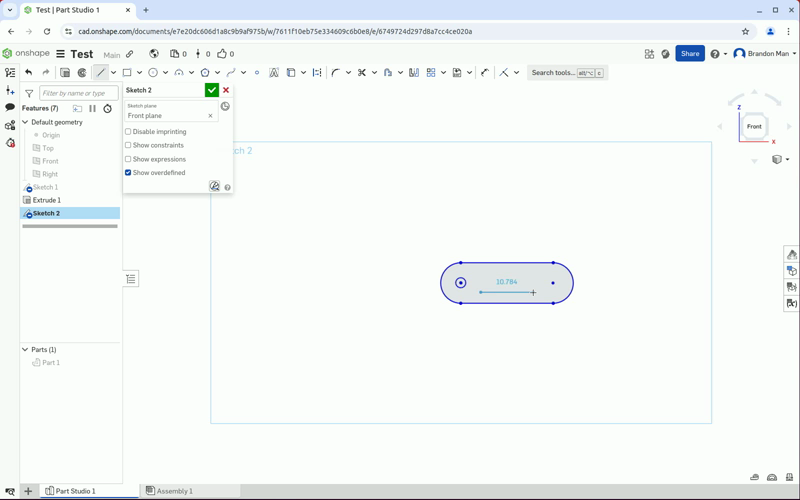
key_up(shift)
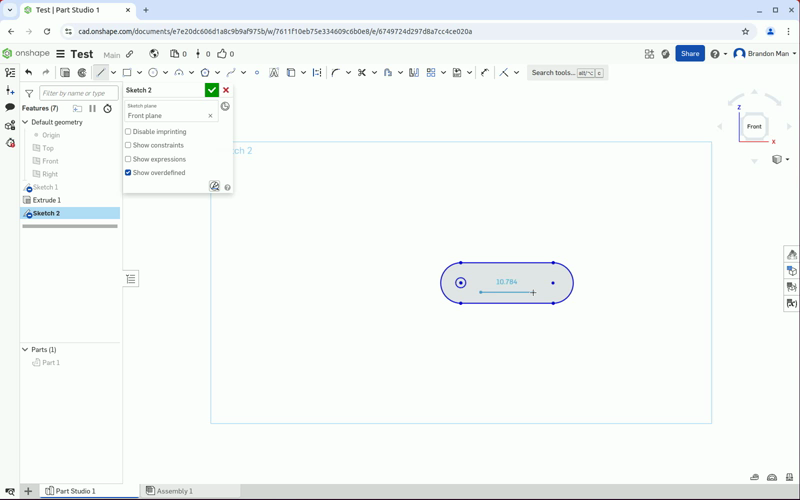
key(esc)
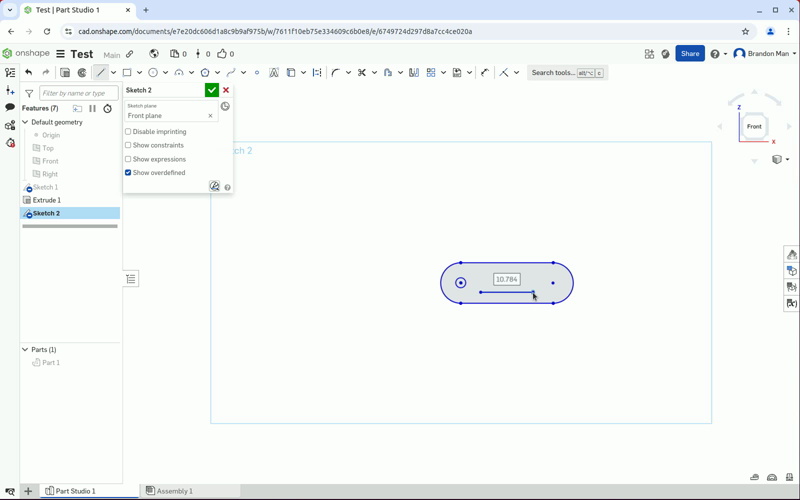
key(a)
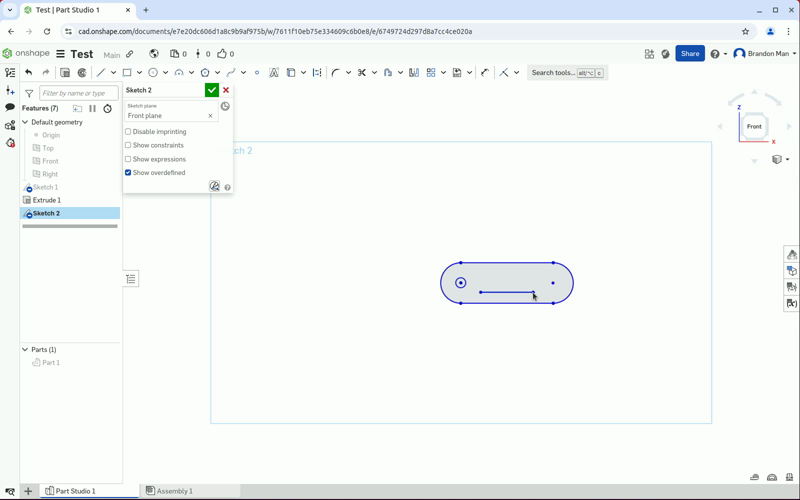
mouse_move(533, 292)
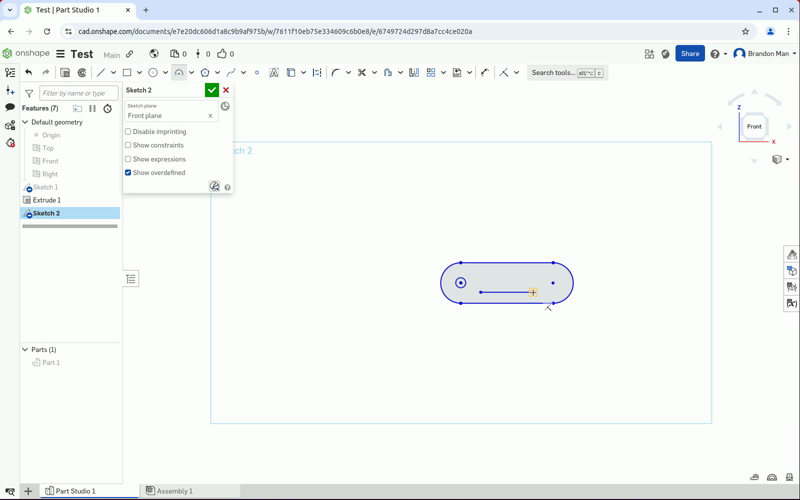
click(533, 292)
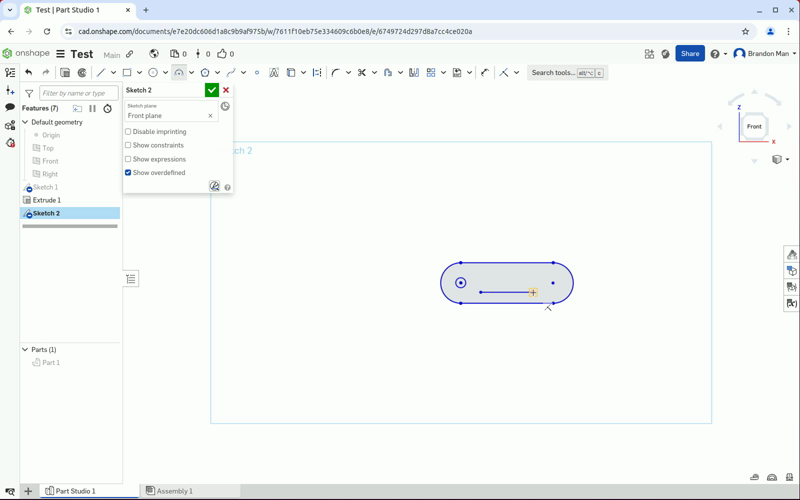
key_down(shift)
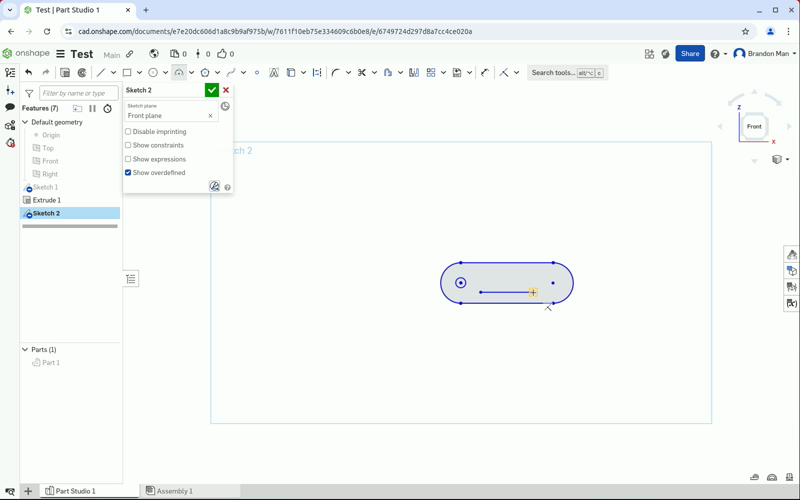
mouse_move(533, 272)
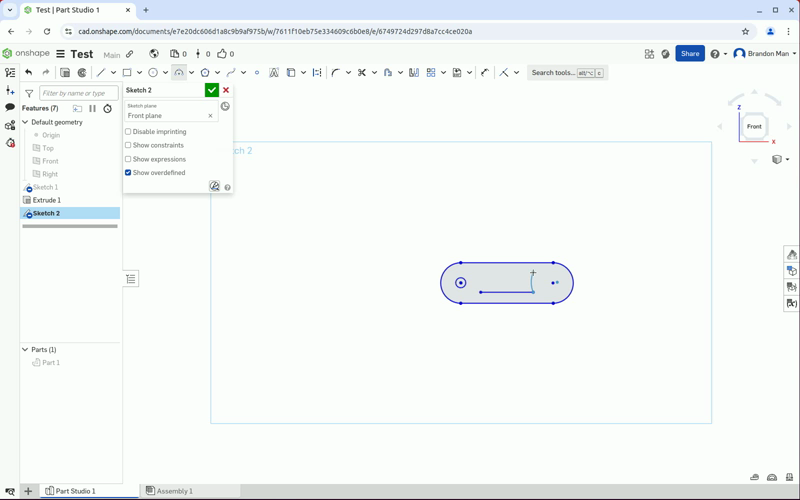
click(533, 272)
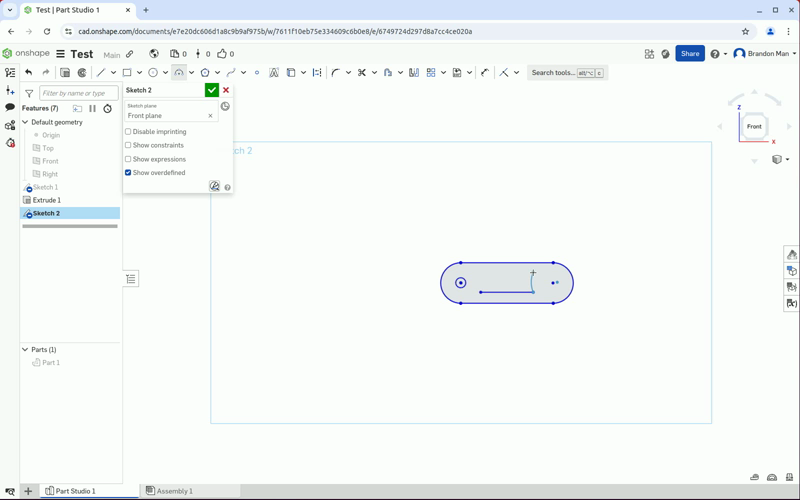
mouse_move(543, 282)
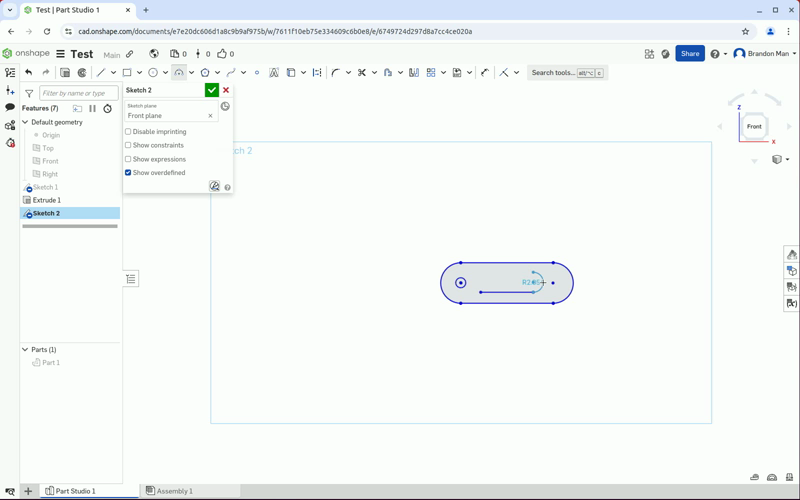
click(543, 282)
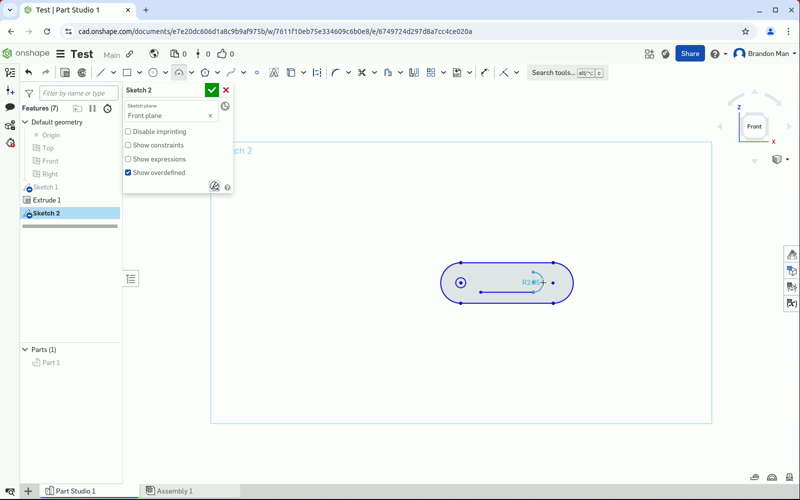
key_up(shift)
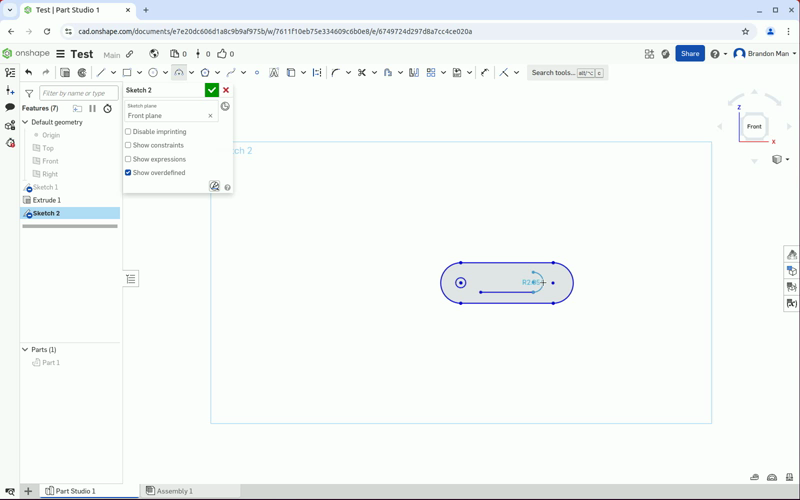
key(esc)
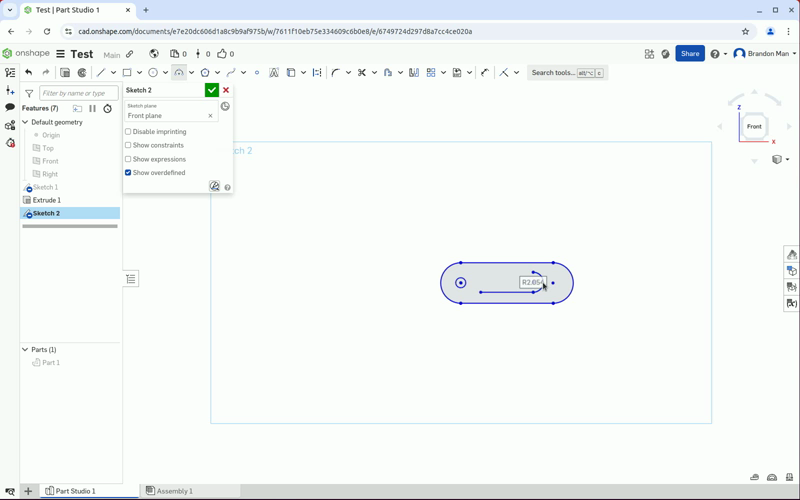
key(l)
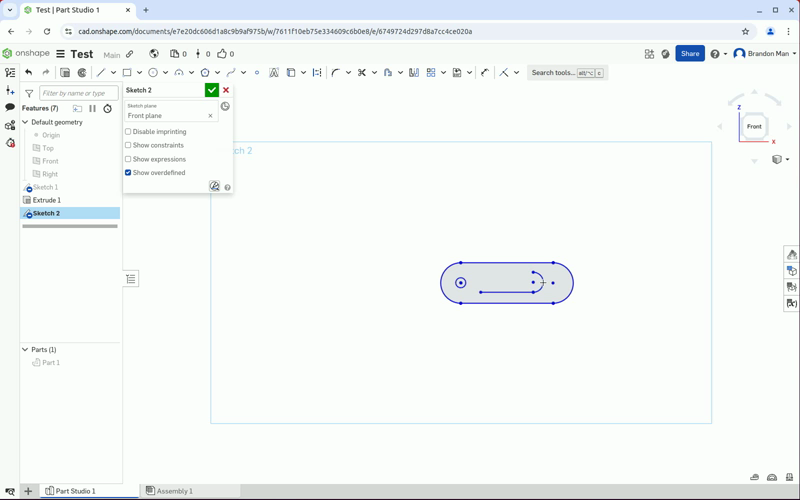
mouse_move(533, 272)
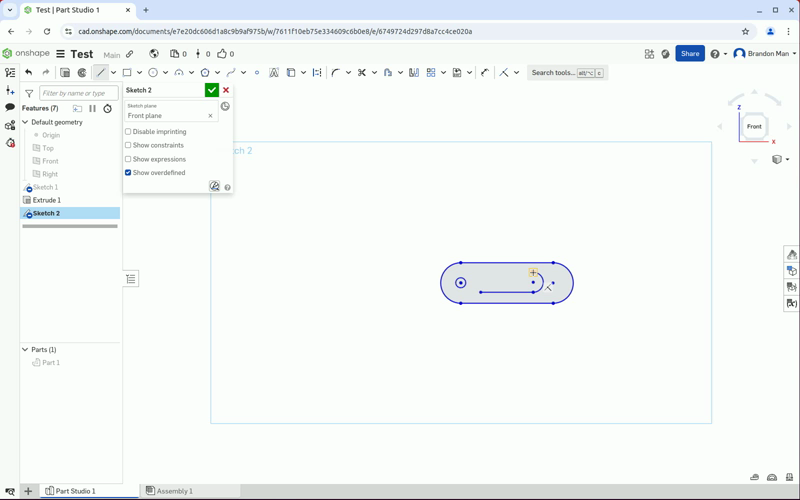
click(533, 272)
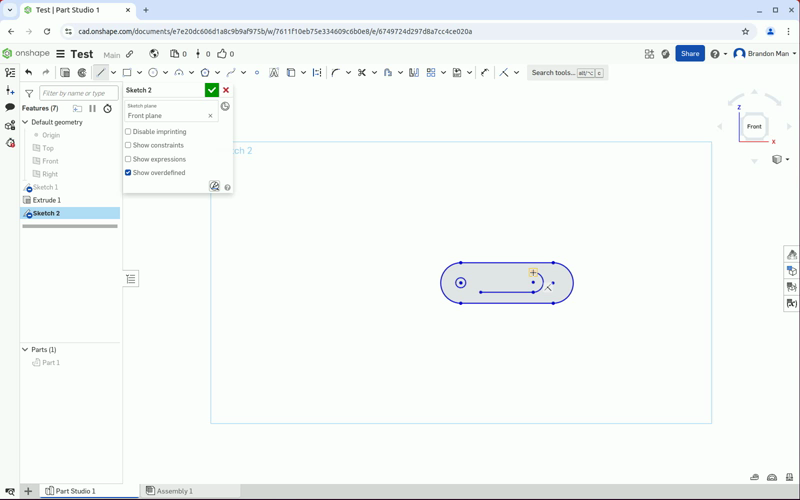
key_down(shift)
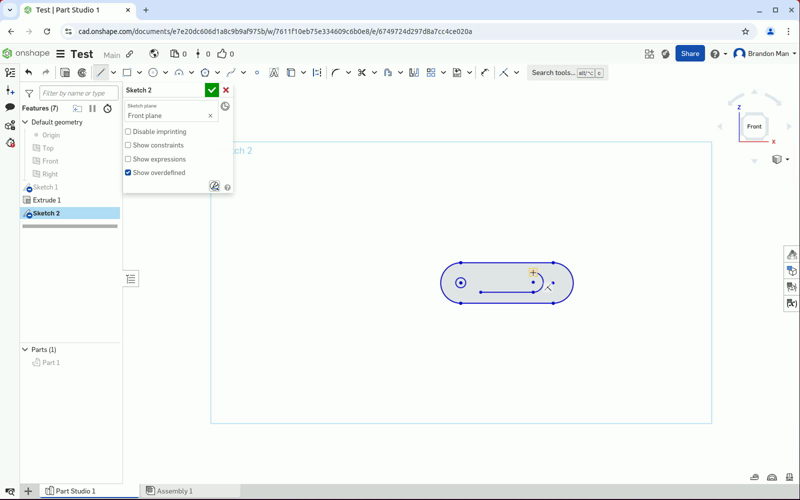
mouse_move(563, 272)
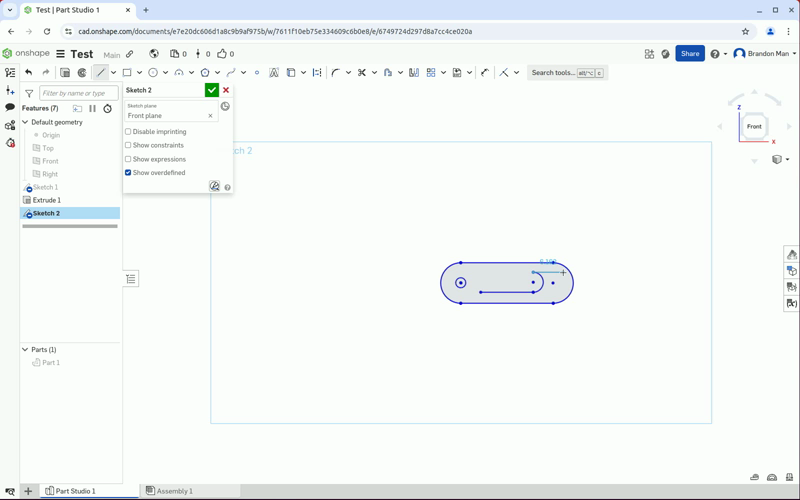
mouse_move(480, 272)
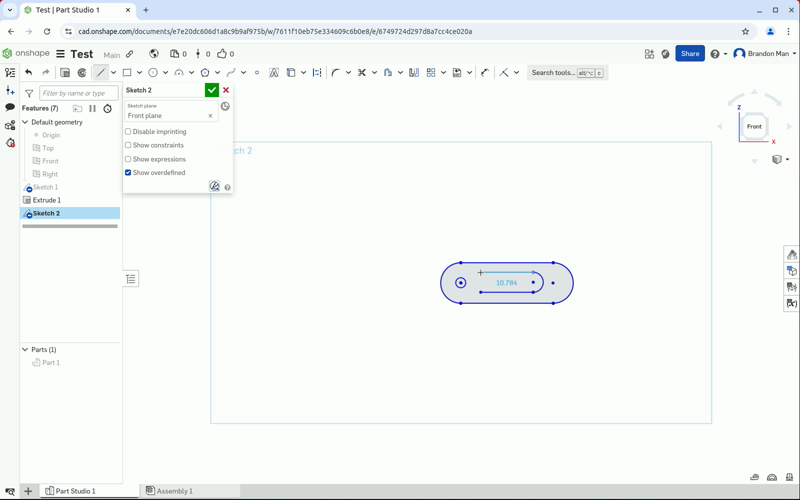
click(480, 272)
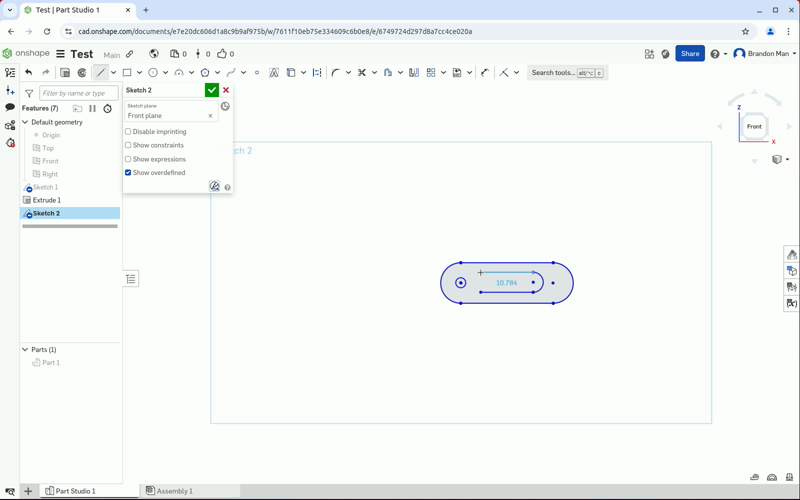
key_up(shift)
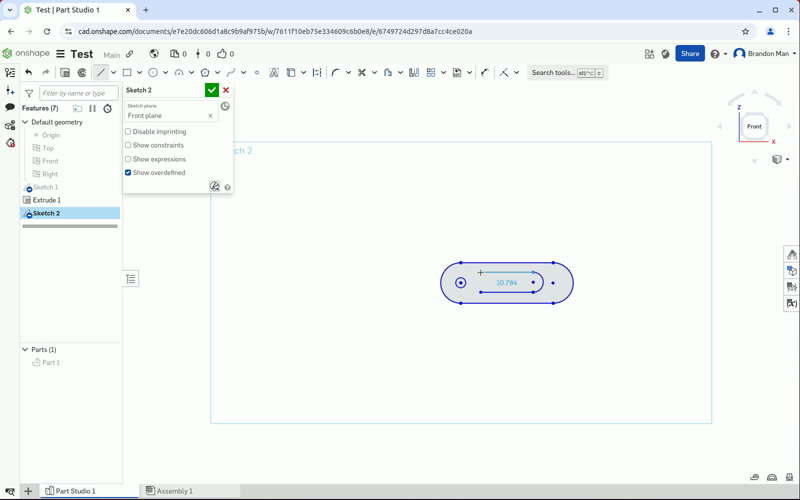
key(esc)
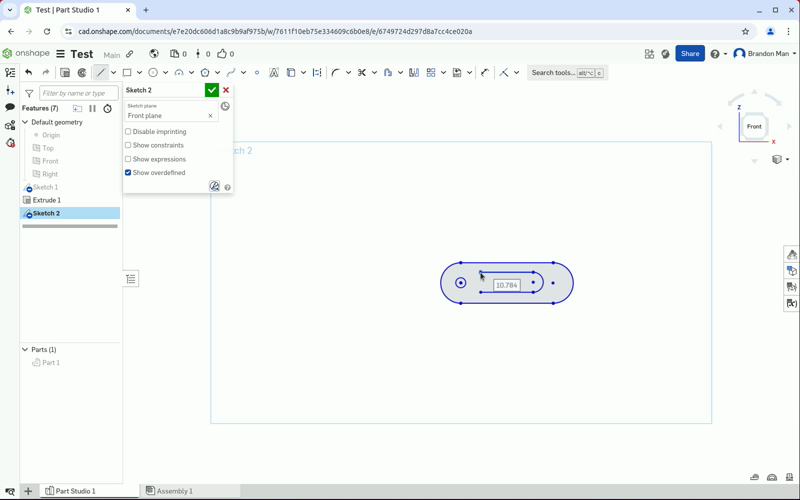
key(a)
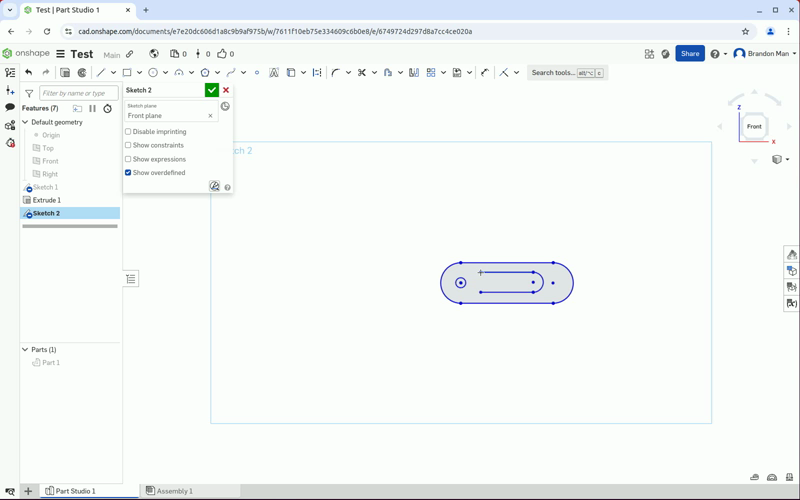
mouse_move(480, 272)
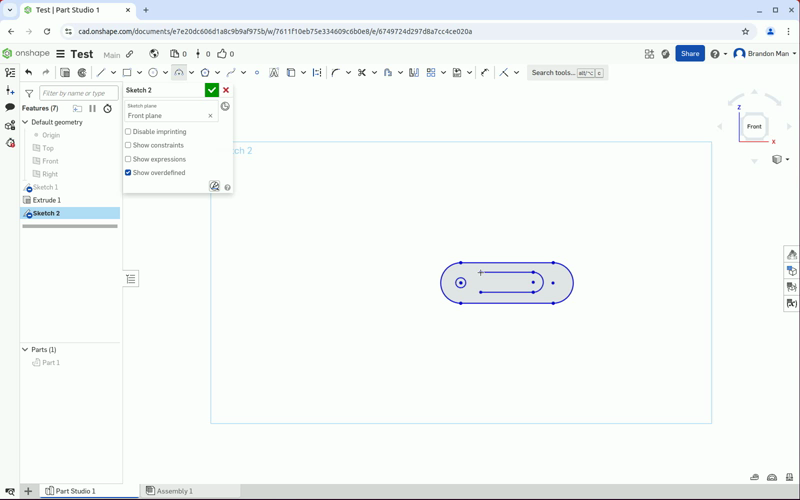
click(480, 272)
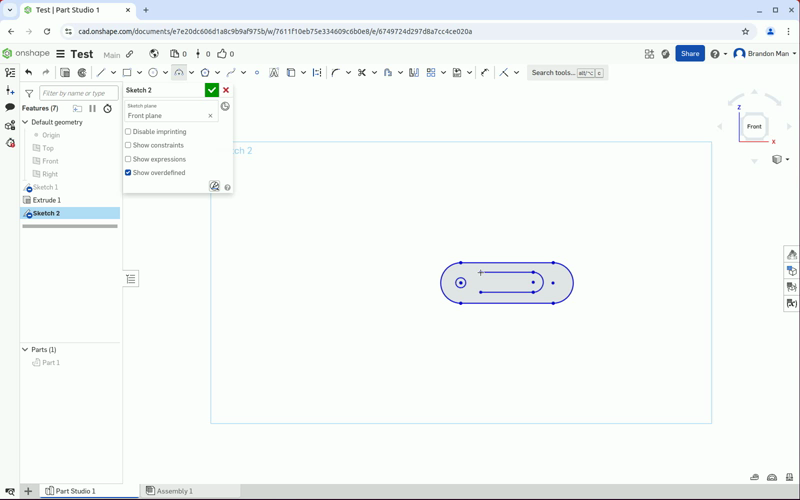
mouse_move(480, 292)
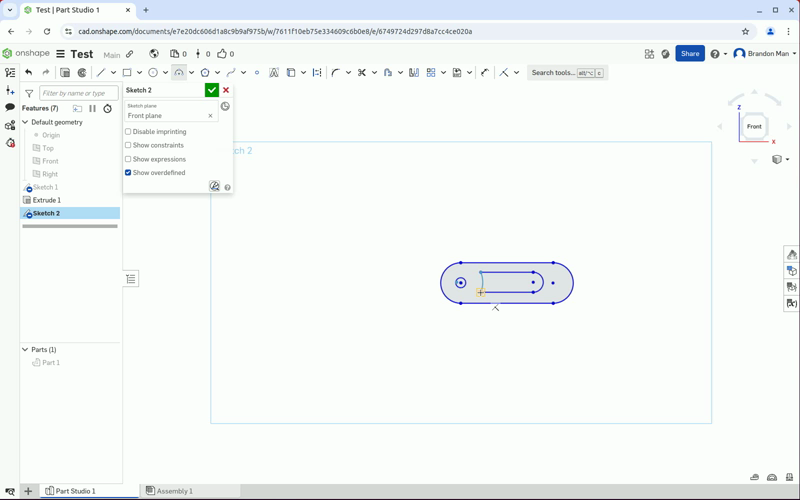
click(480, 292)
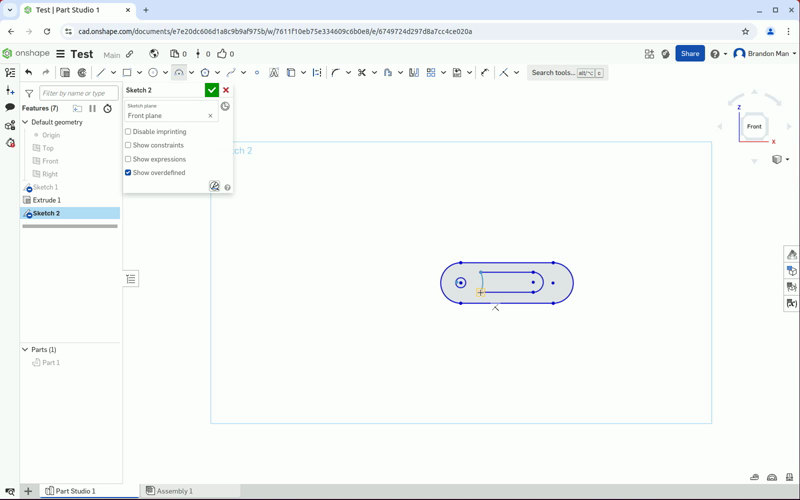
key_down(shift)
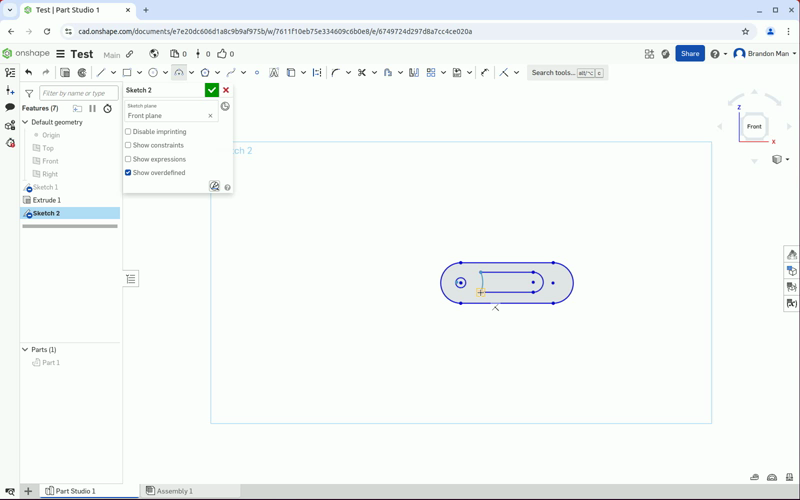
mouse_move(470, 282)
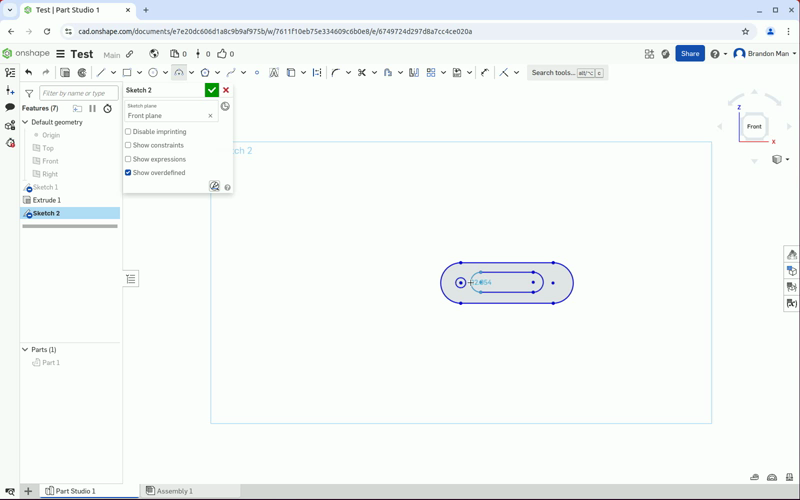
click(470, 282)
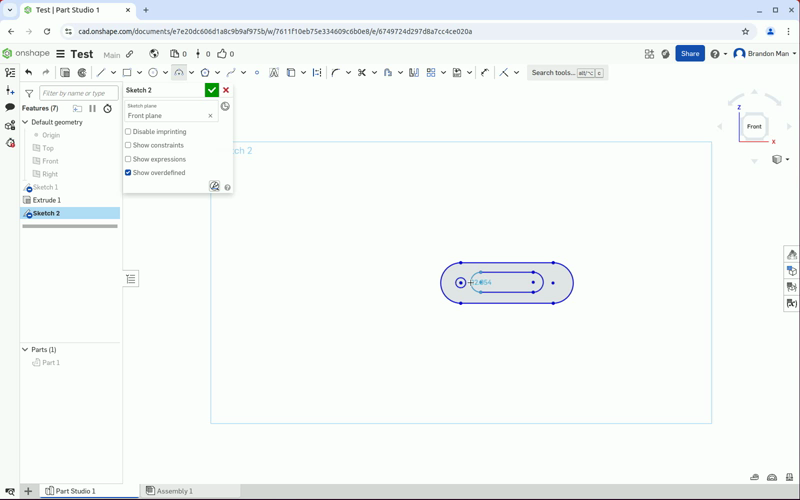
key_up(shift)
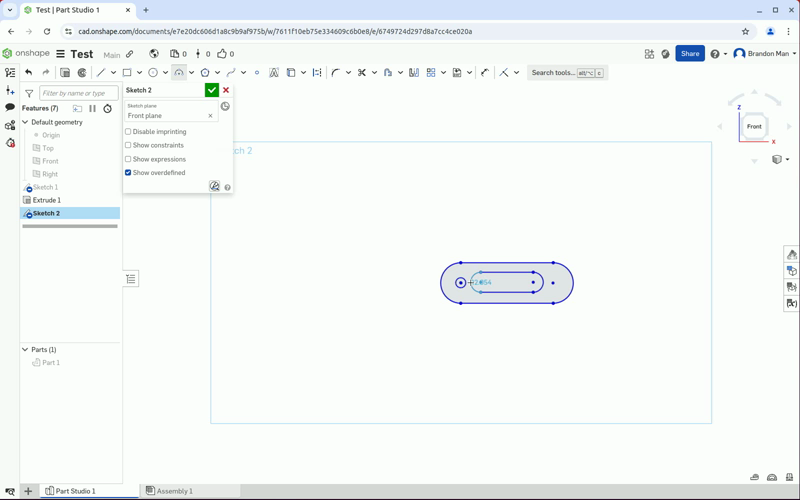
key(esc)
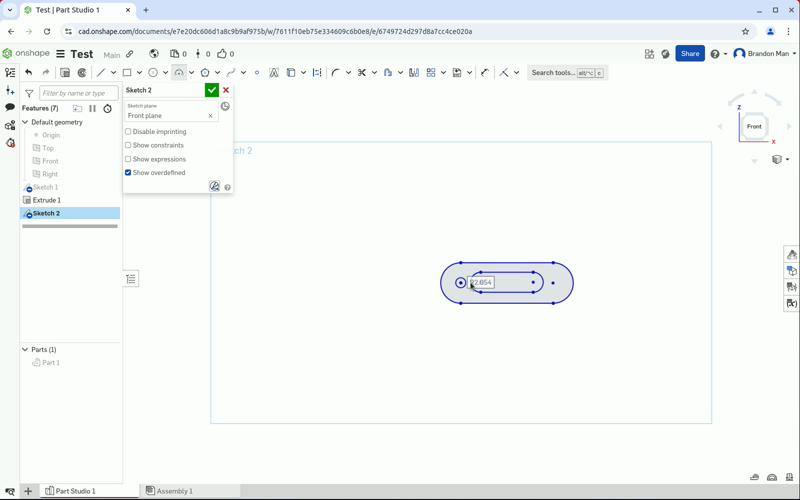
key(c)
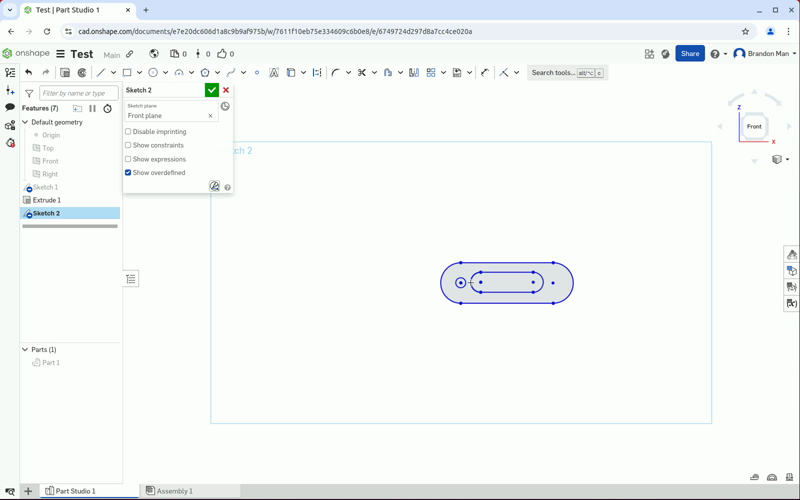
key_down(shift)
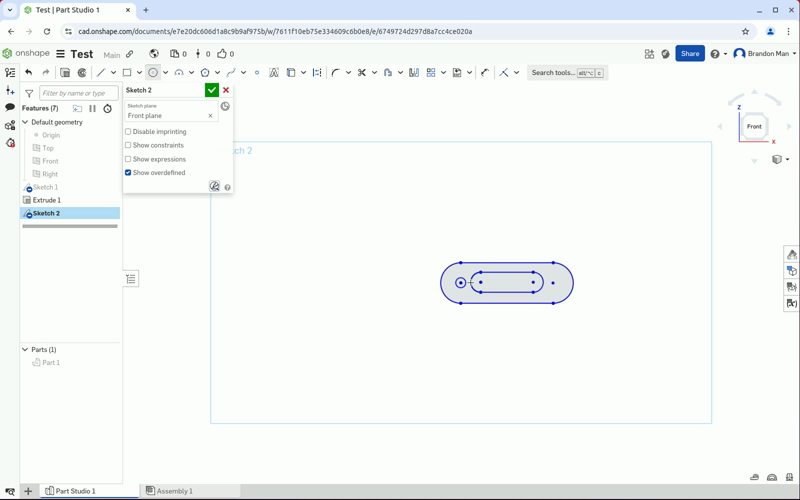
mouse_move(553, 282)
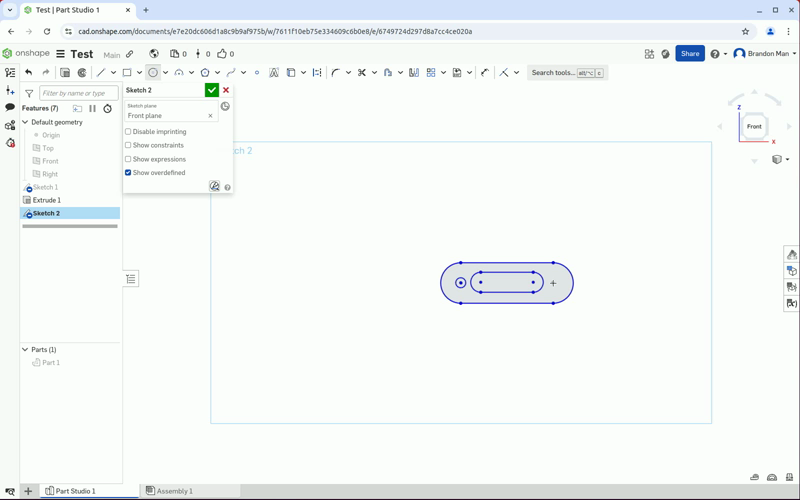
click(553, 282)
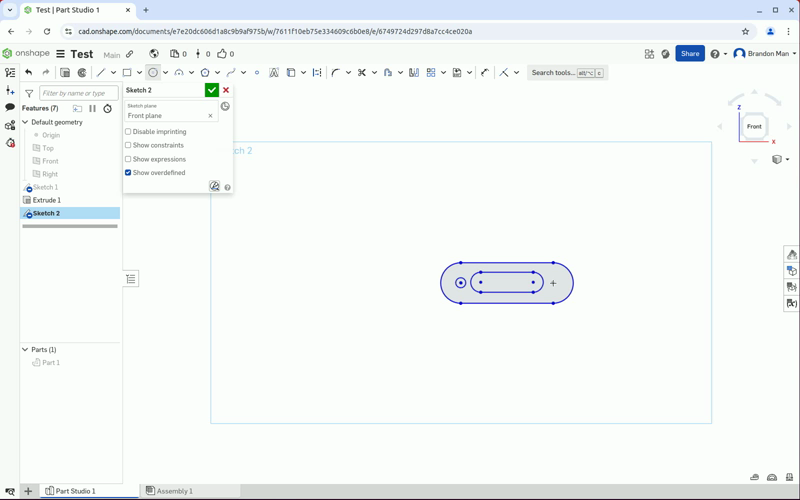
key_up(shift)
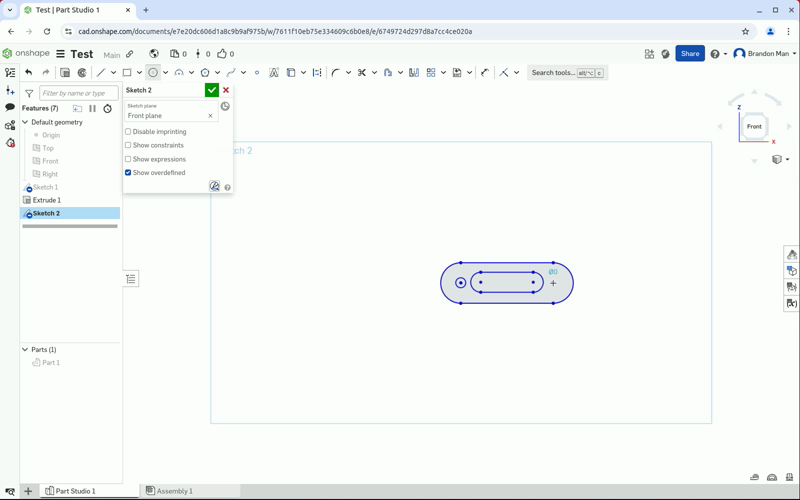
mouse_move(558, 282)
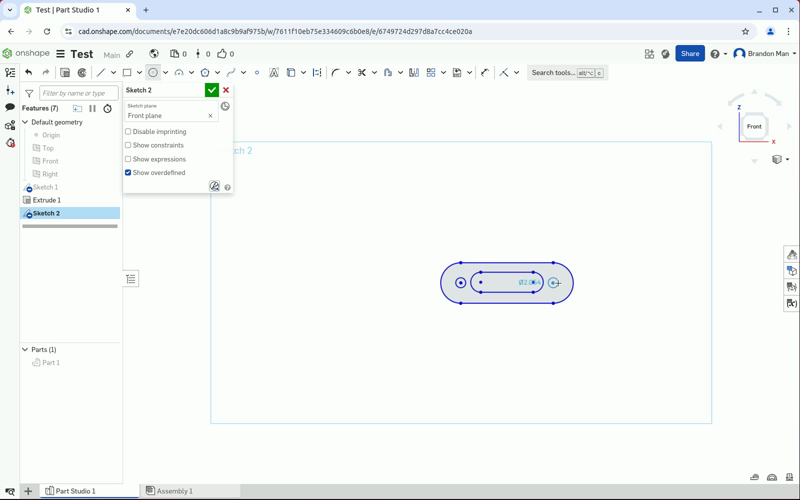
click(558, 282)
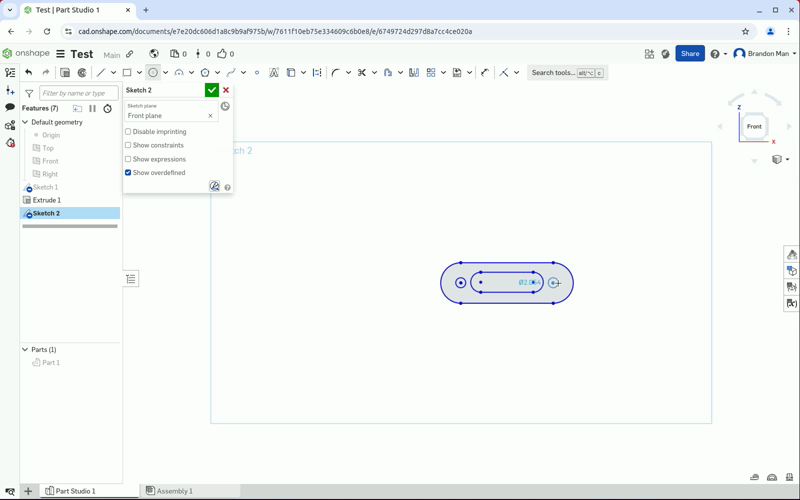
key(esc)
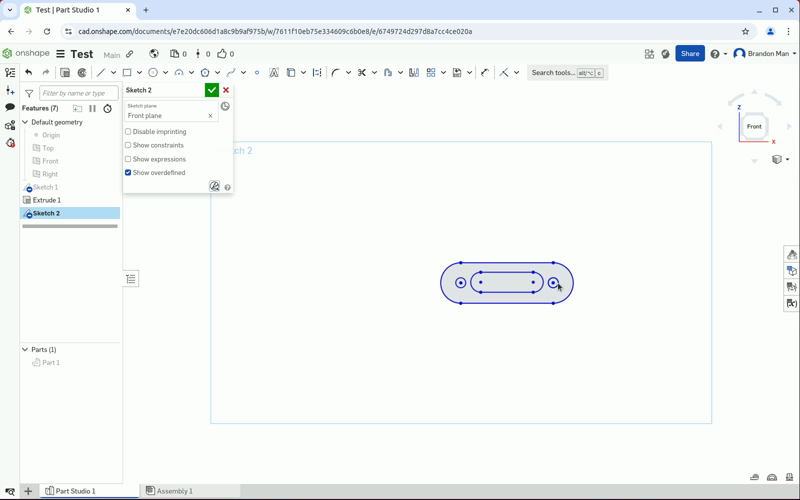
mouse_move(471, 294)
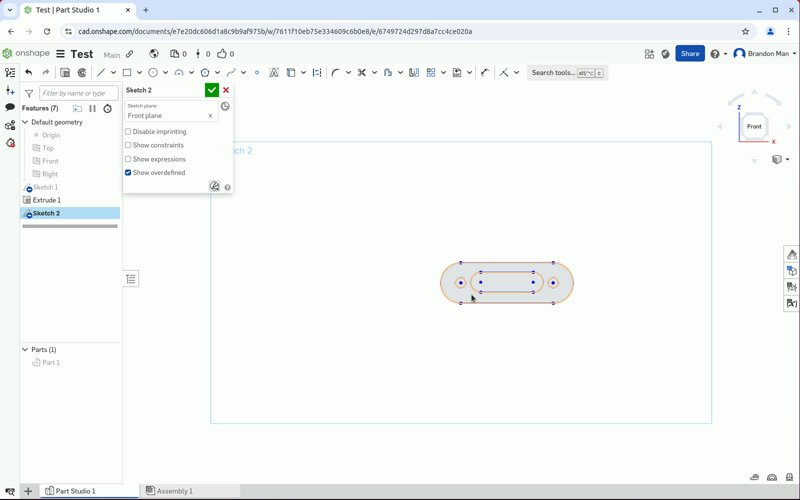
click(471, 294)
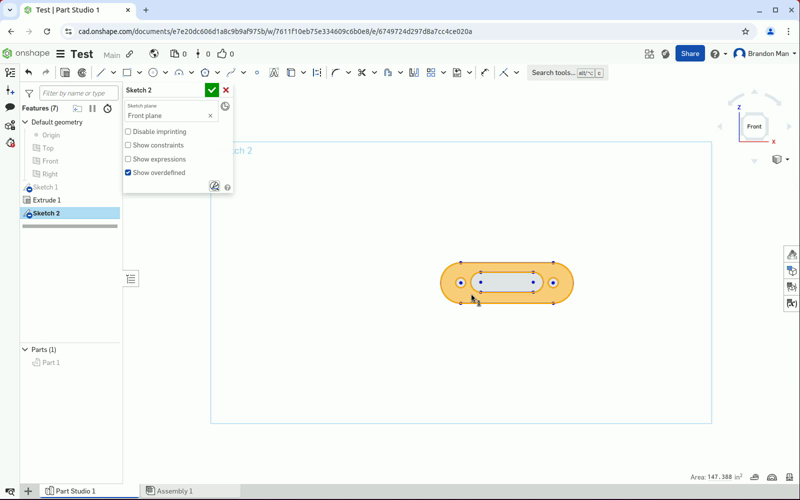
mouse_move(73, 352)
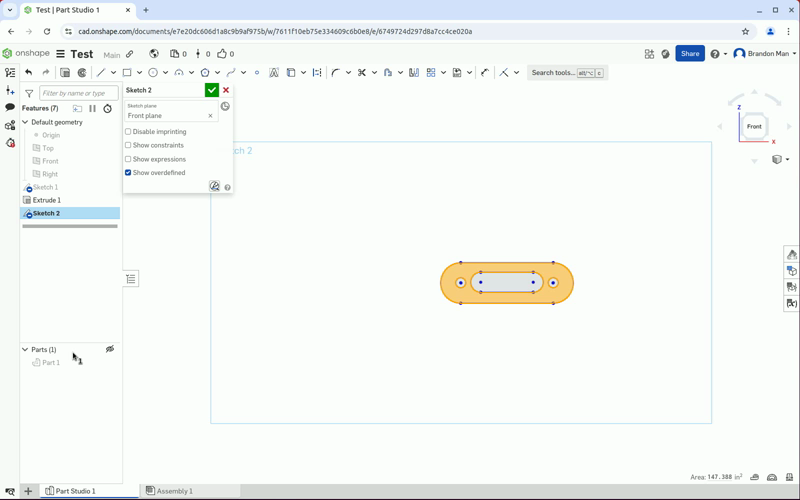
key(shift+y)
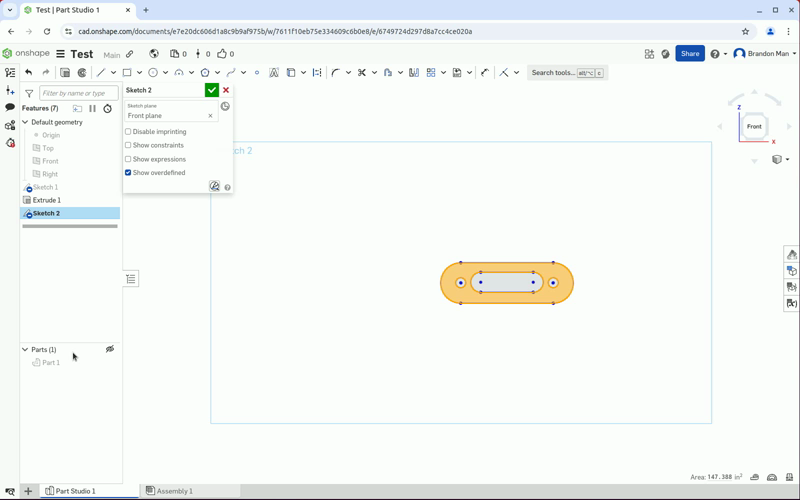
key(shift+e)
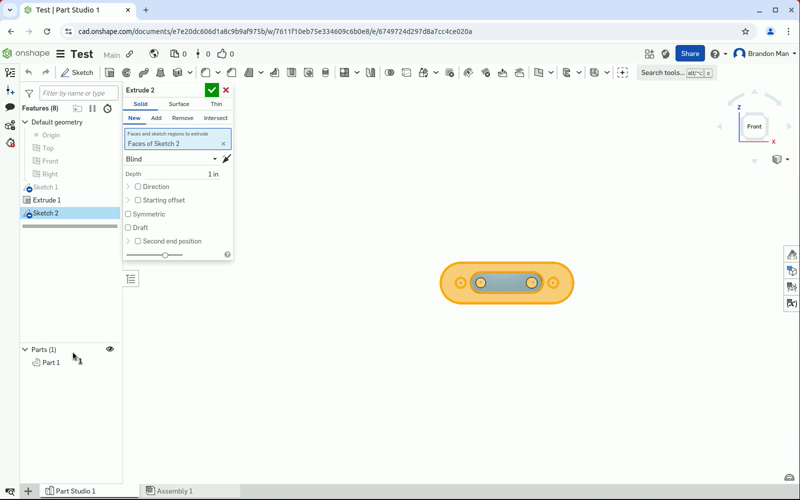
mouse_move(143, 106)
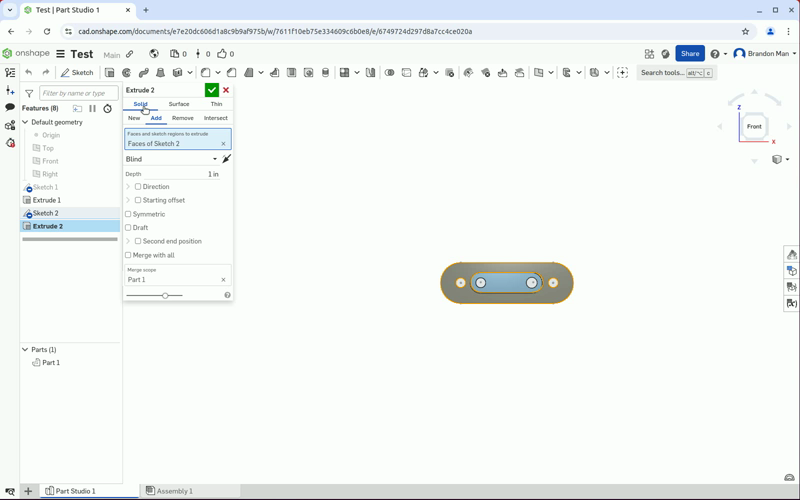
click(143, 106)
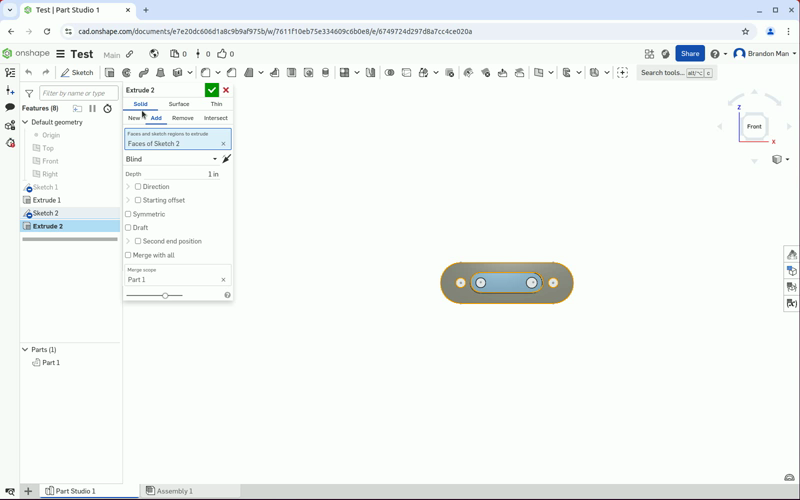
mouse_move(137, 120)
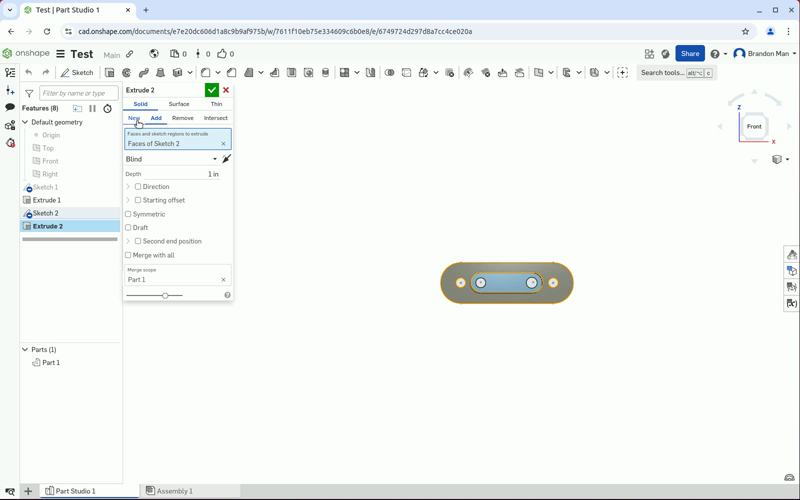
click(137, 120)
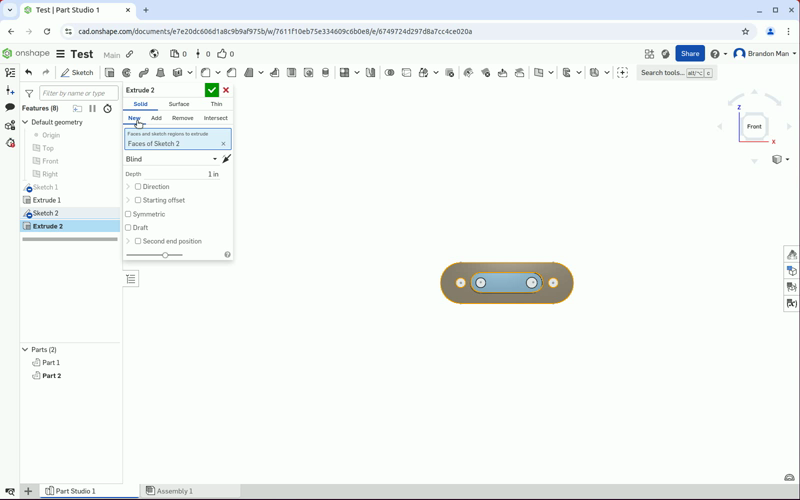
key(tab, 4)
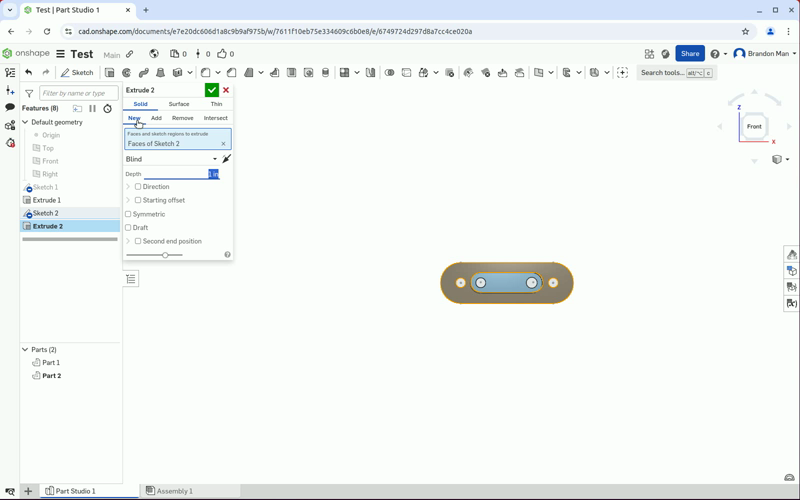
text(2.166)
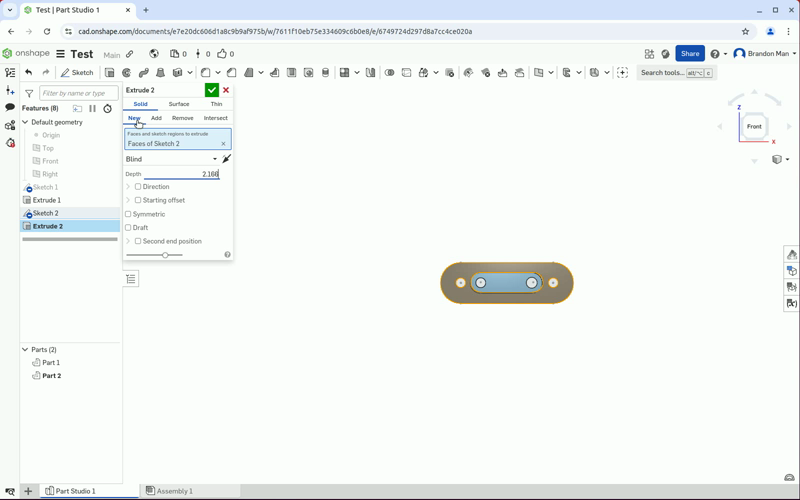
key(enter)
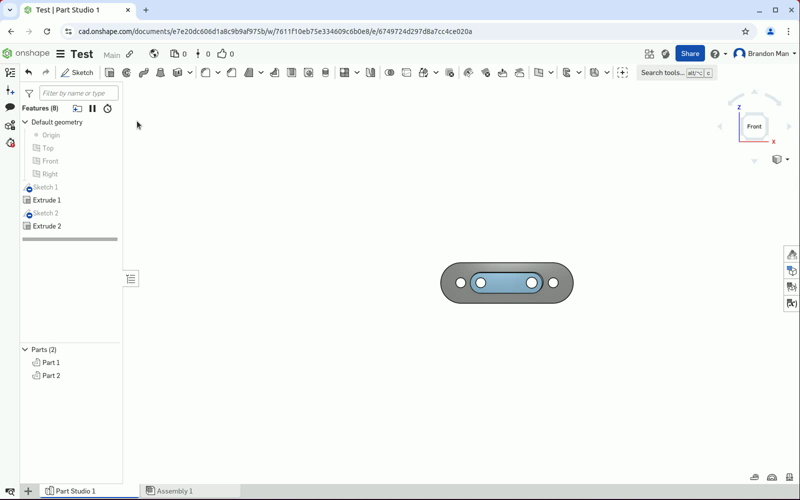
key(shift+h)
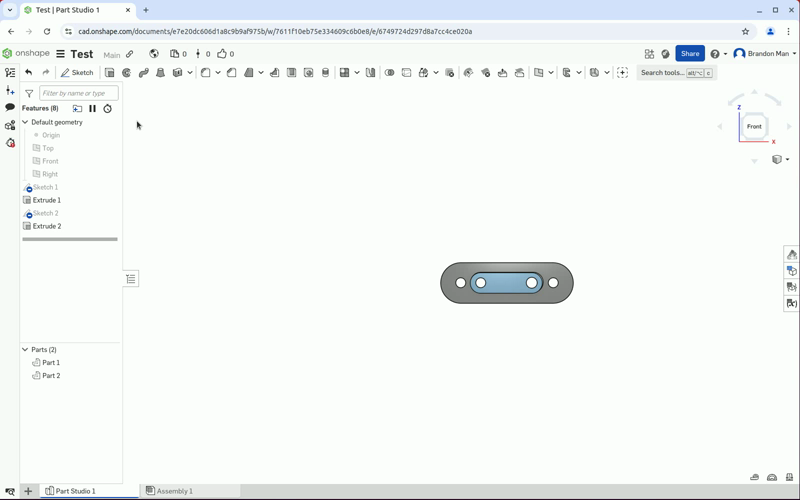
key(shift+h)
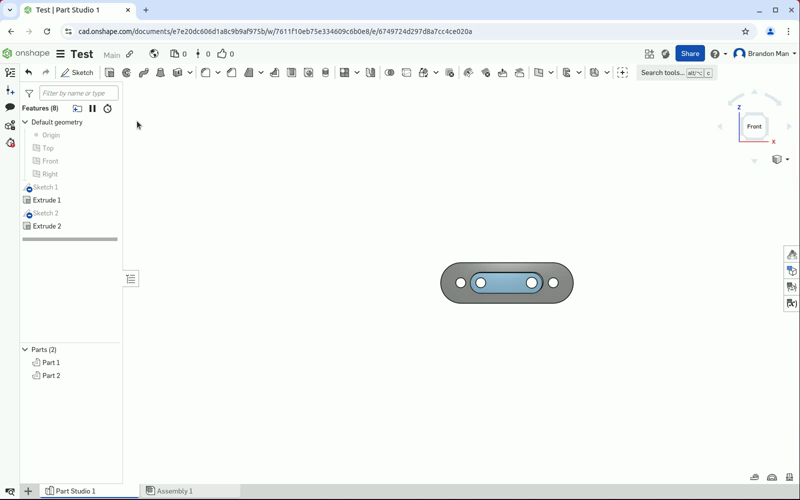
mouse_move(73, 189)
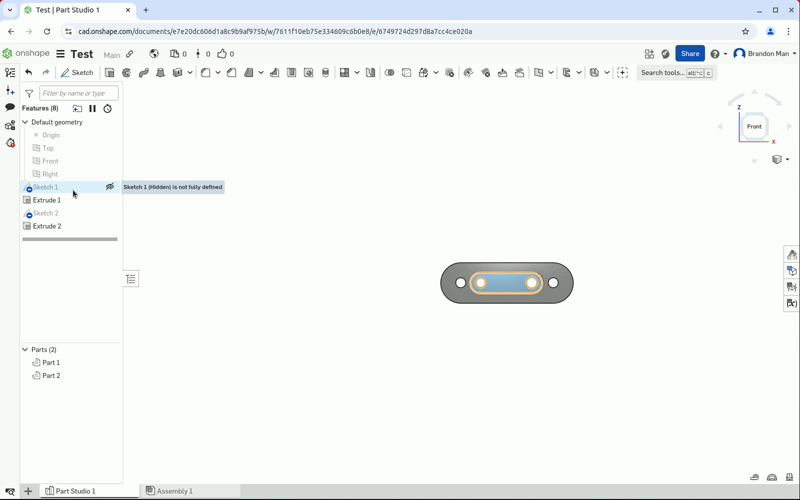
click(73, 189)
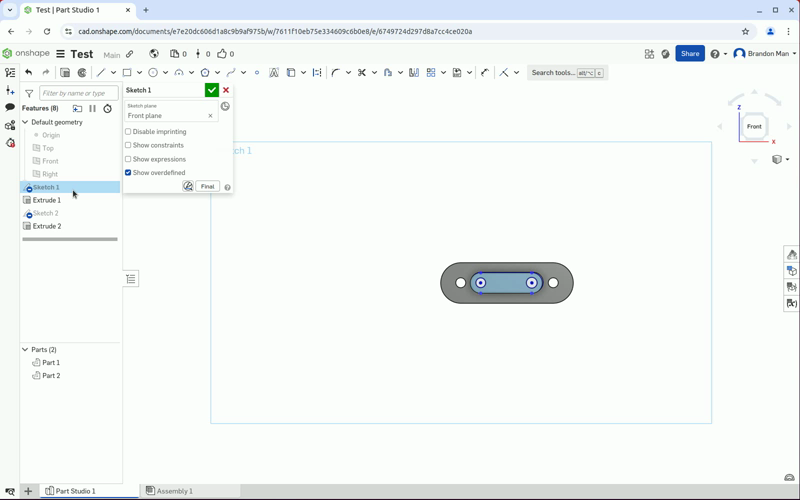
mouse_move(229, 92)
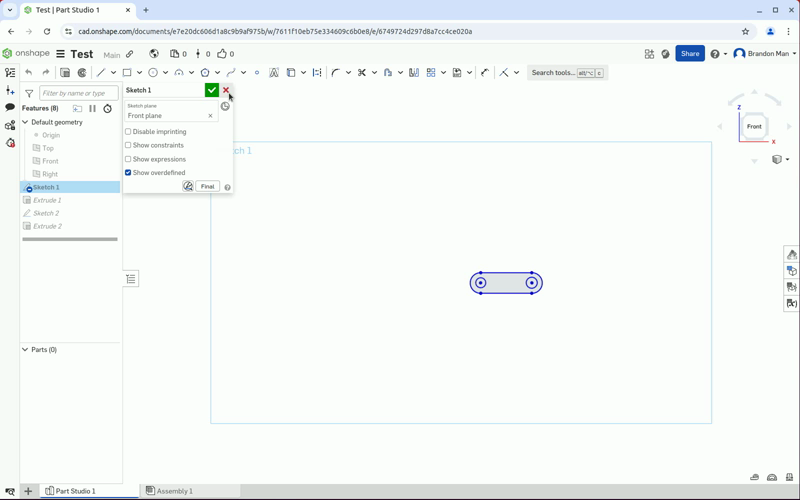
click(229, 92)
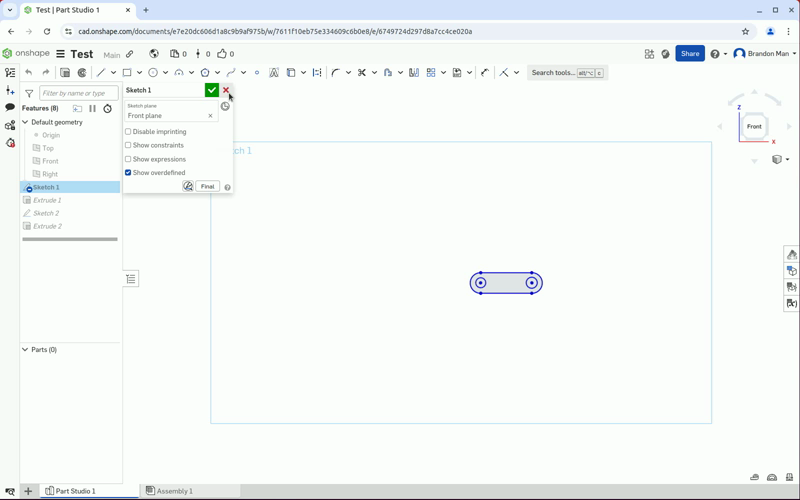
key(shift+s)
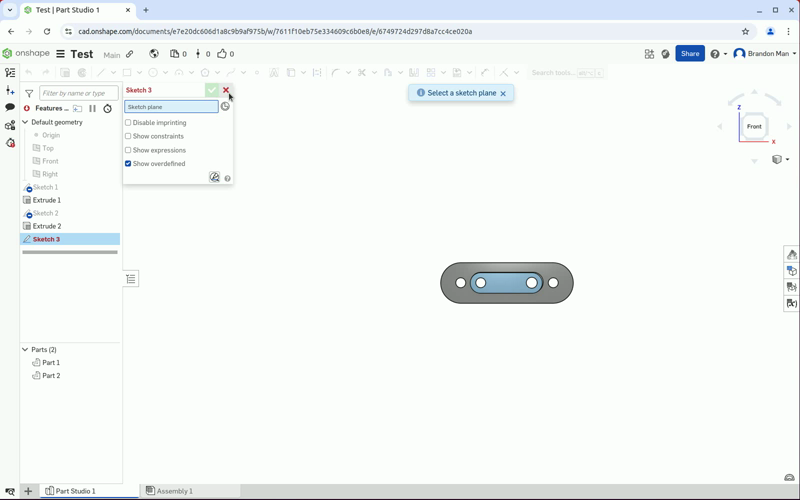
mouse_move(73, 163)
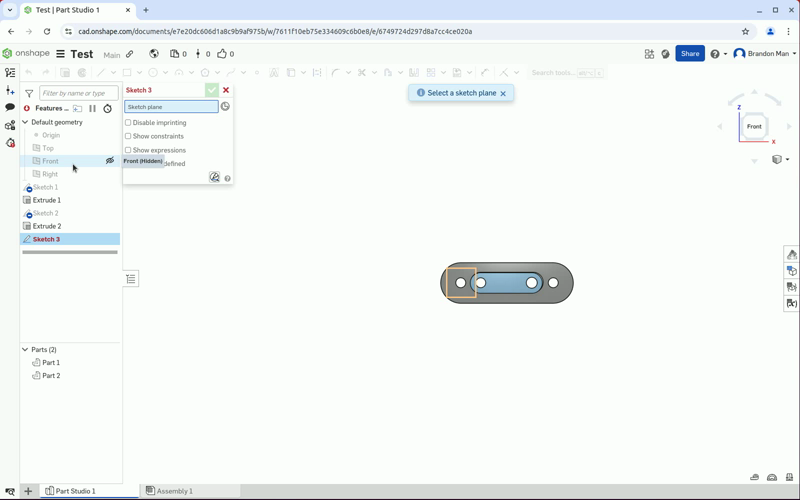
click(73, 163)
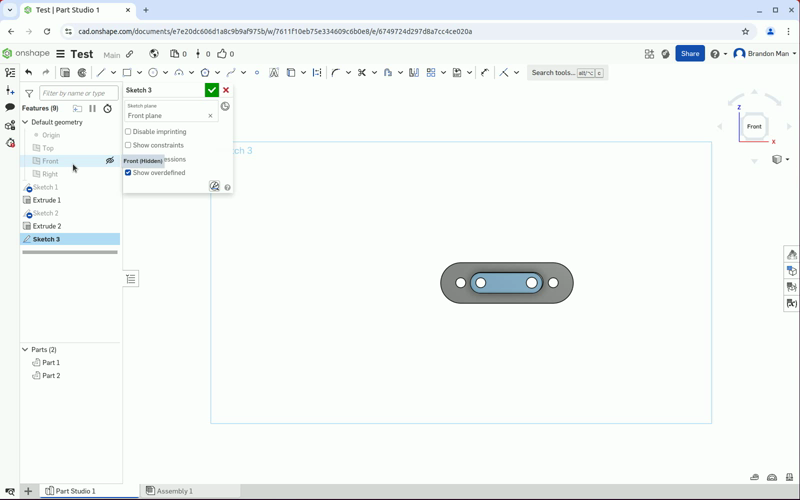
mouse_move(73, 352)
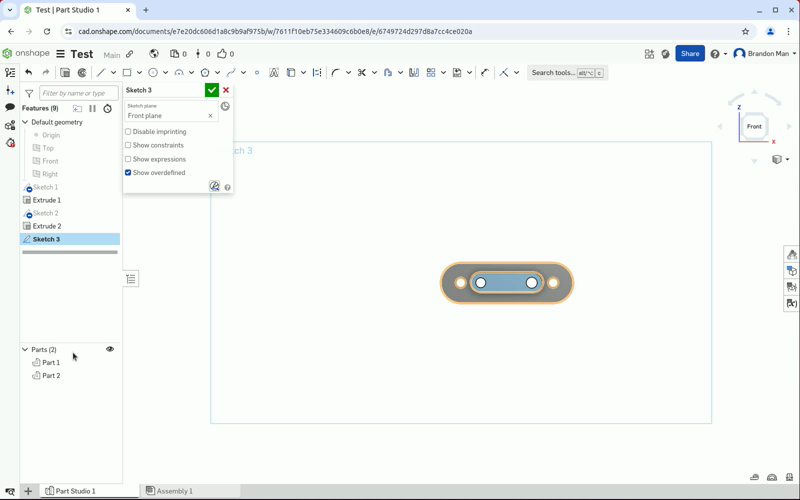
key(y)
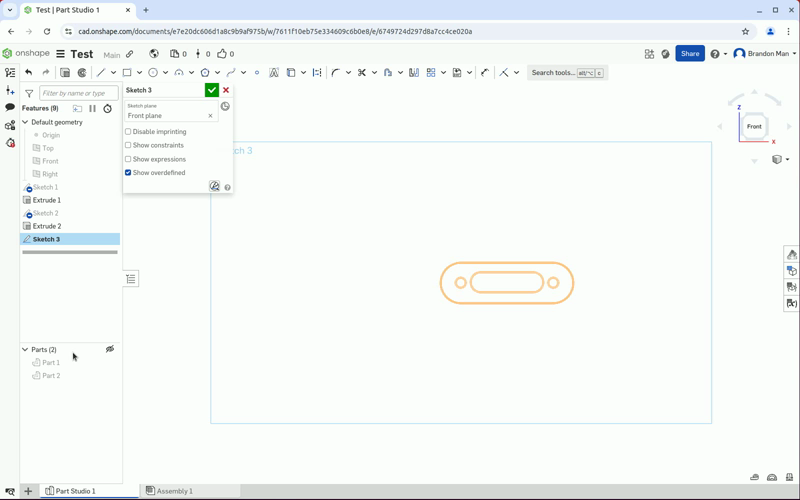
key(c)
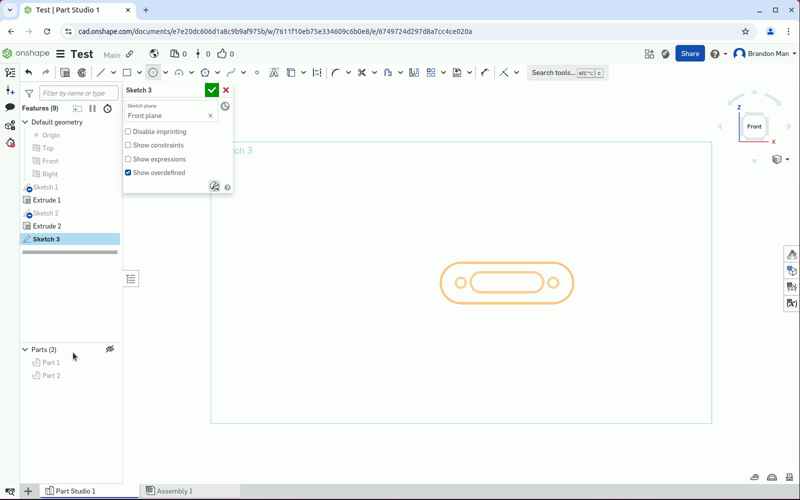
key_down(shift)
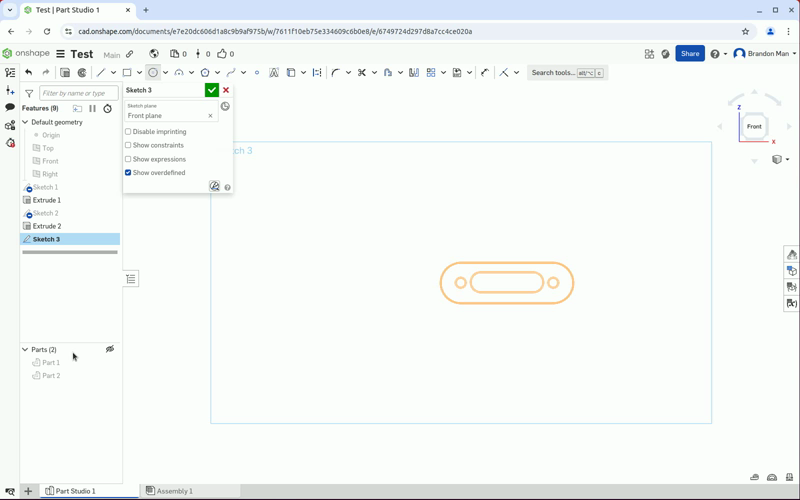
mouse_move(461, 282)
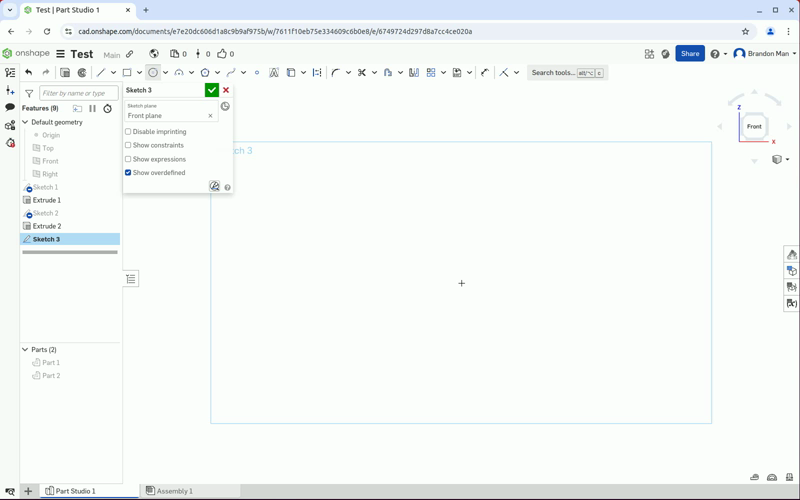
click(461, 282)
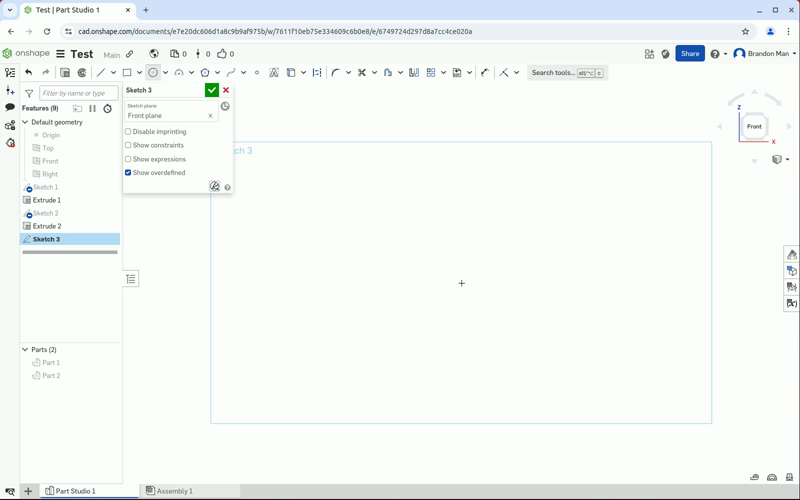
key_up(shift)
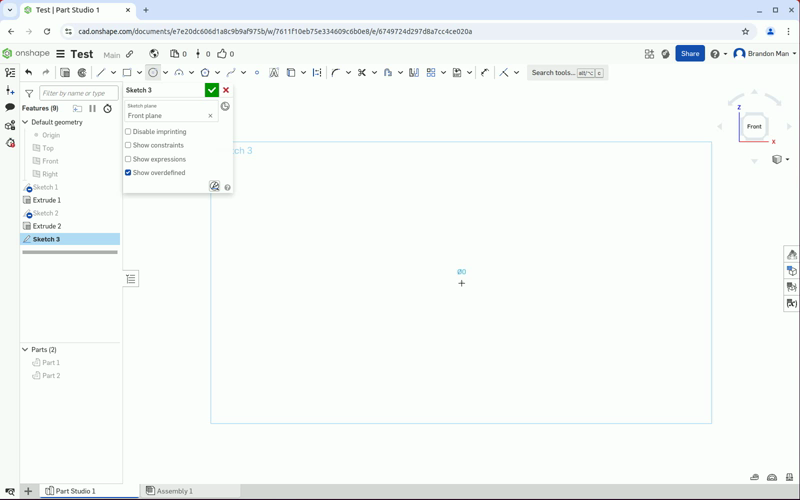
mouse_move(467, 282)
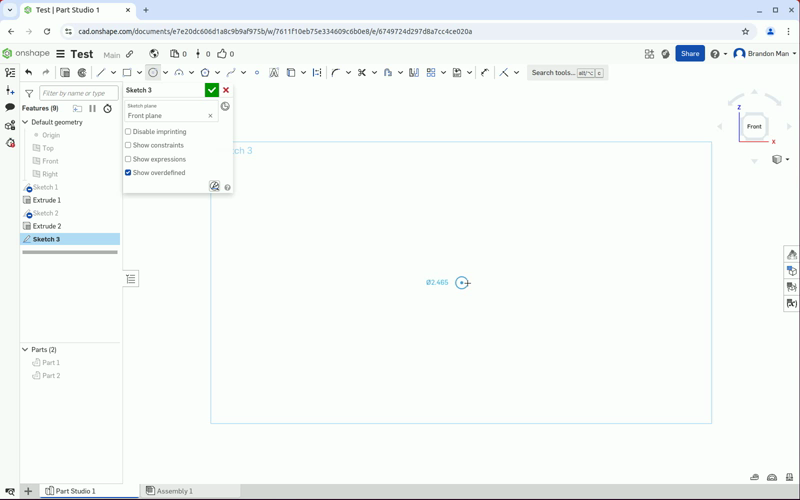
click(467, 282)
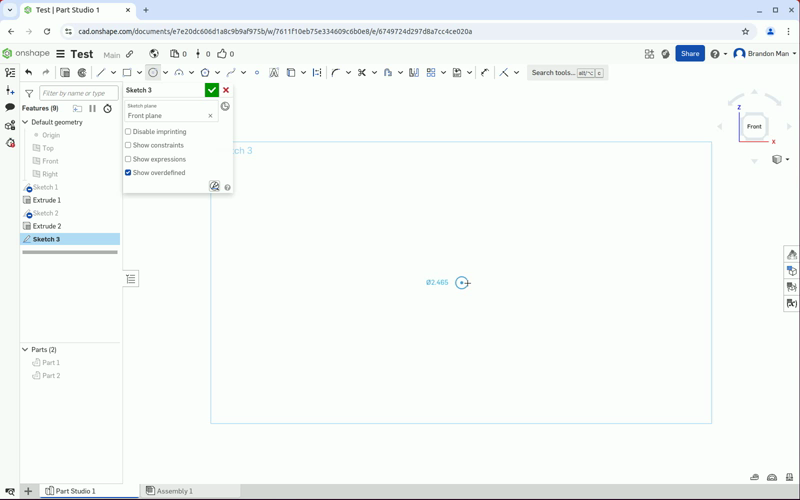
key(esc)
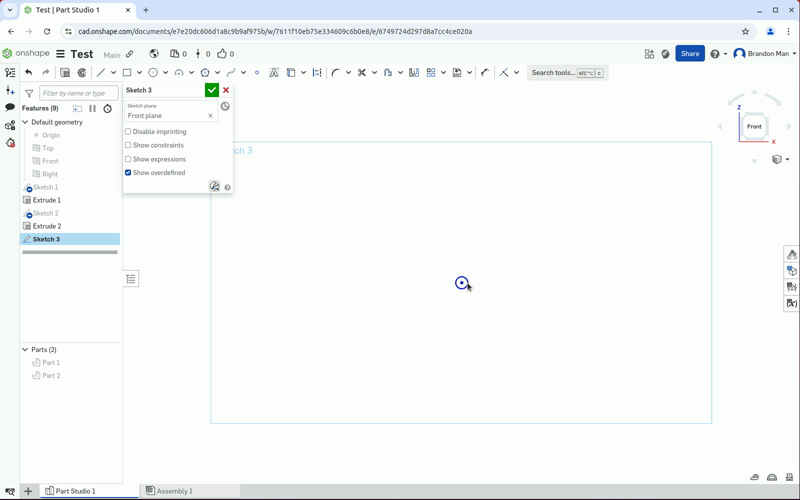
key(c)
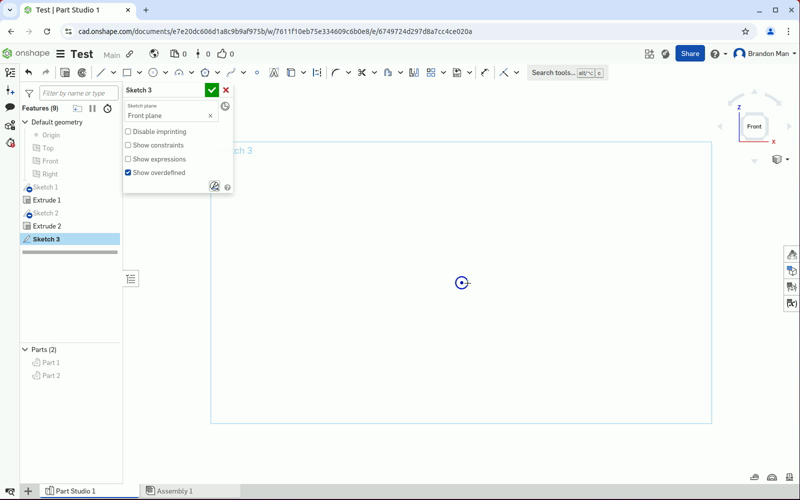
key_down(shift)
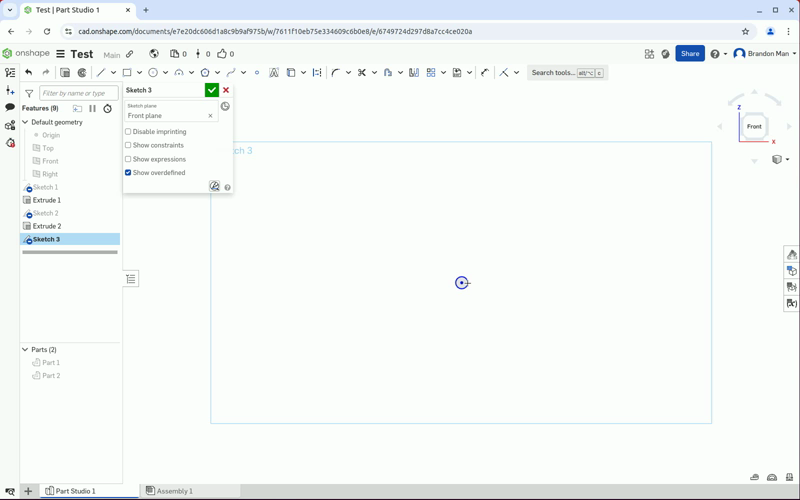
mouse_move(461, 282)
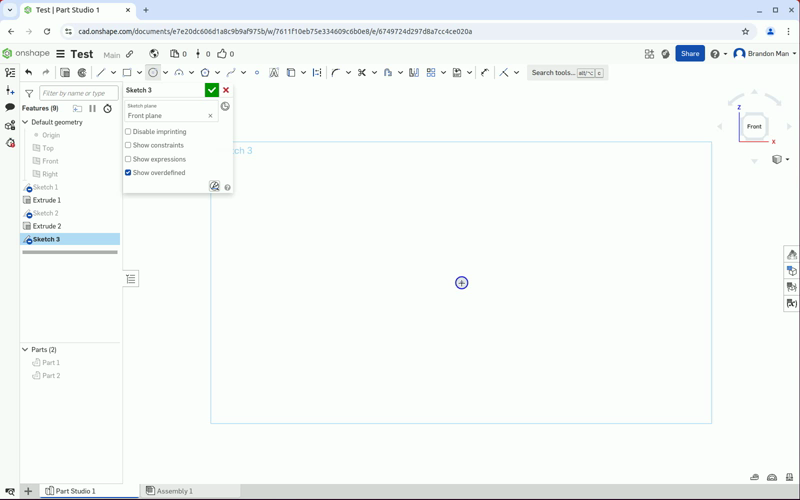
click(461, 282)
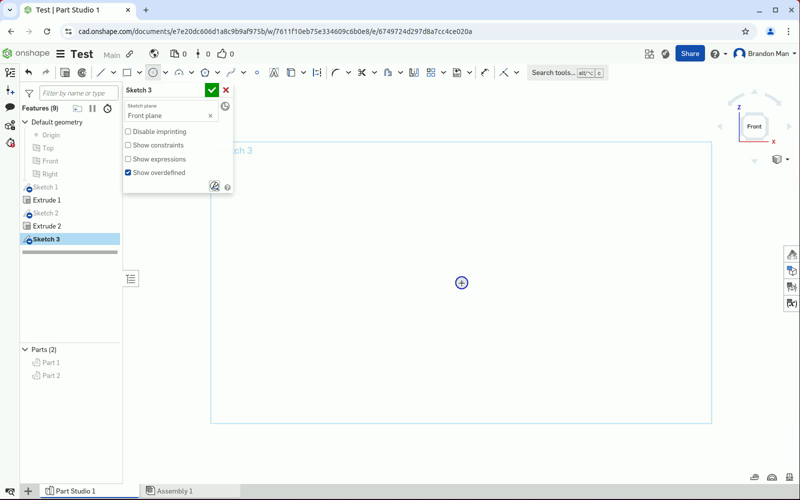
key_up(shift)
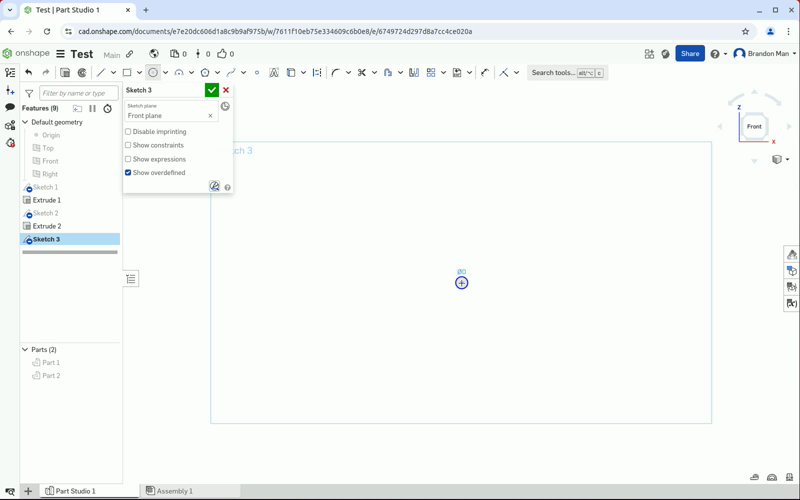
mouse_move(465, 282)
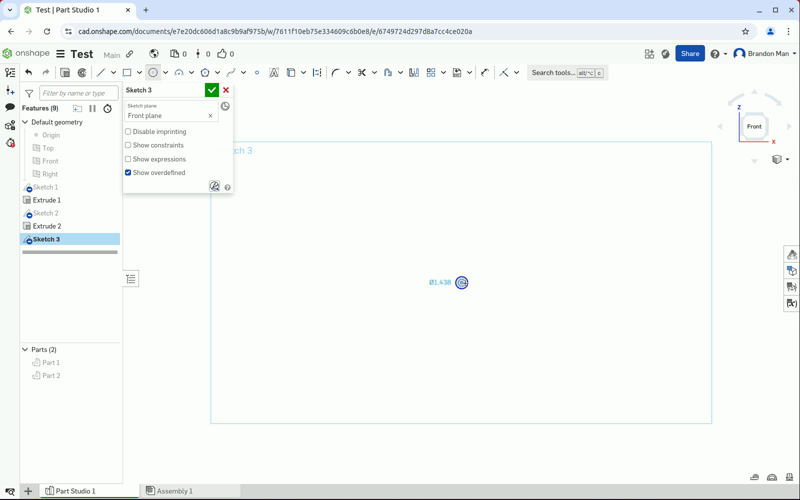
scroll(6)
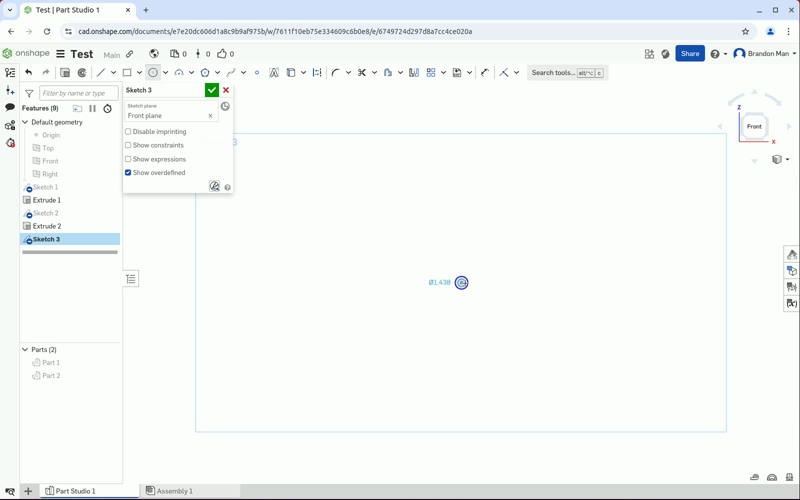
scroll(6)
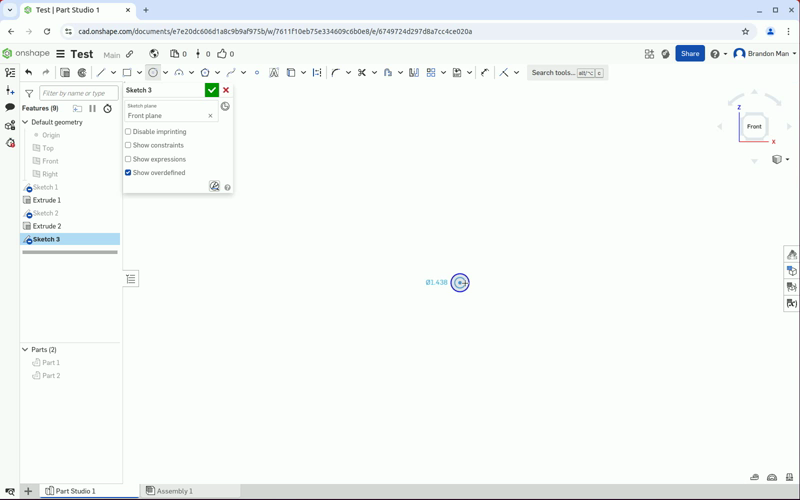
scroll(6)
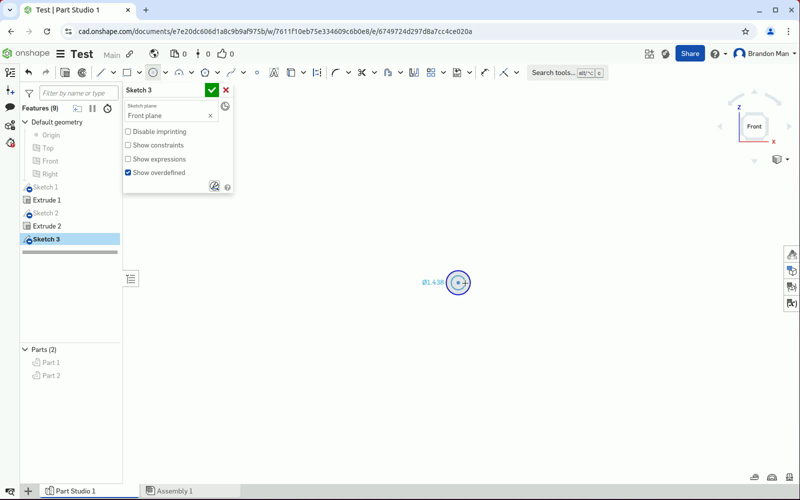
scroll(6)
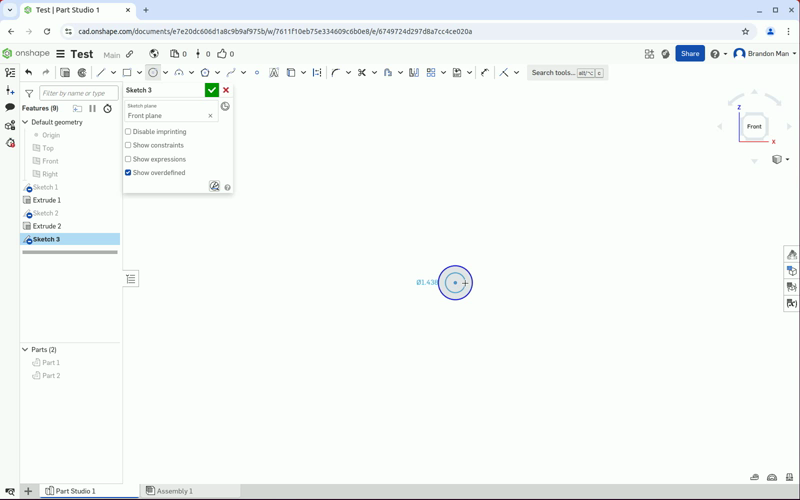
scroll(6)
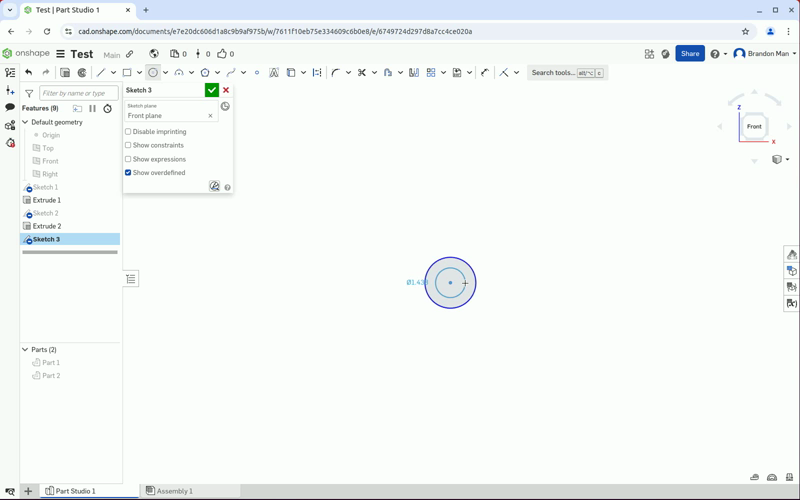
scroll(6)
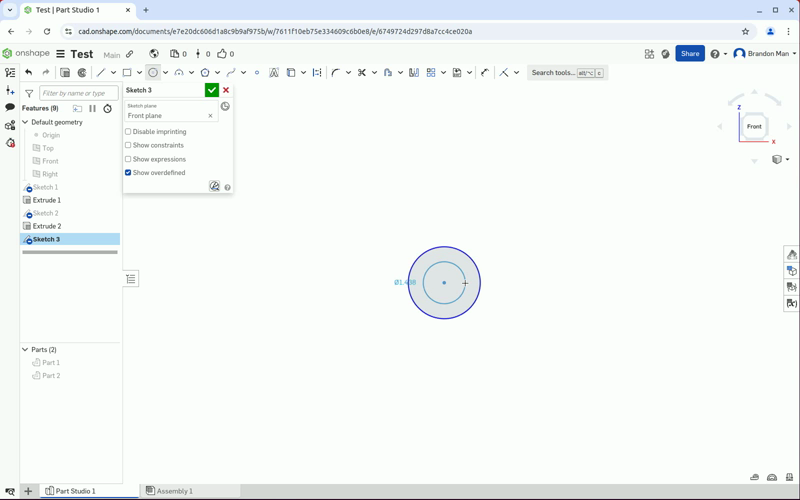
scroll(6)
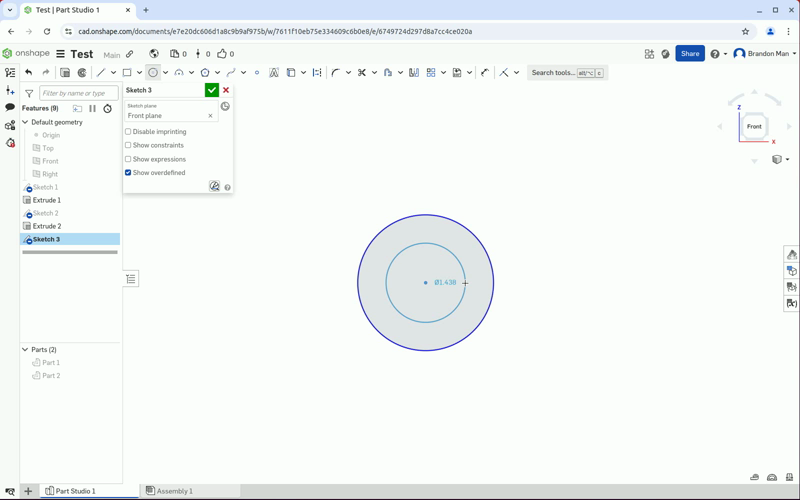
click(465, 282)
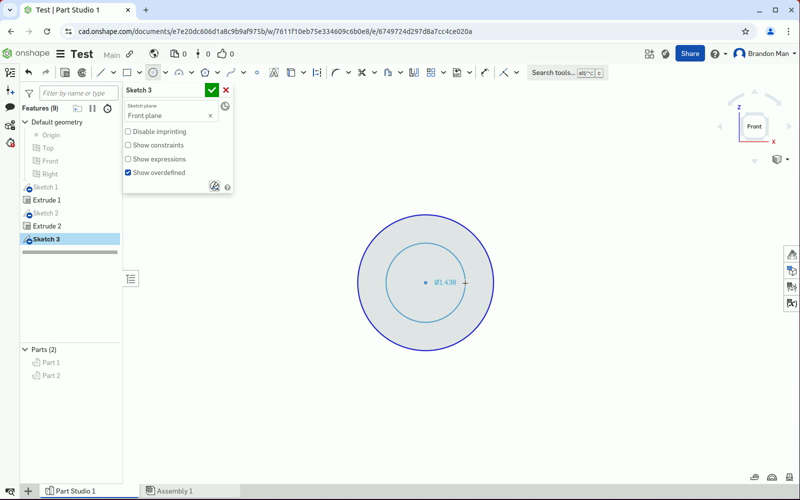
scroll(-6)
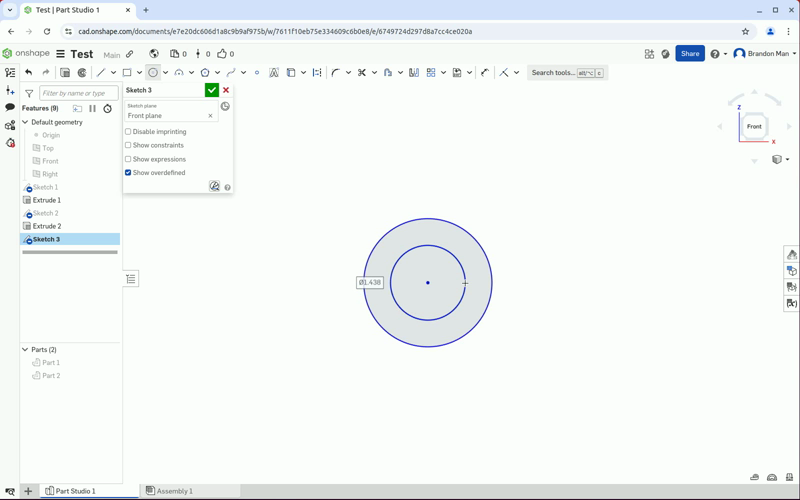
scroll(-6)
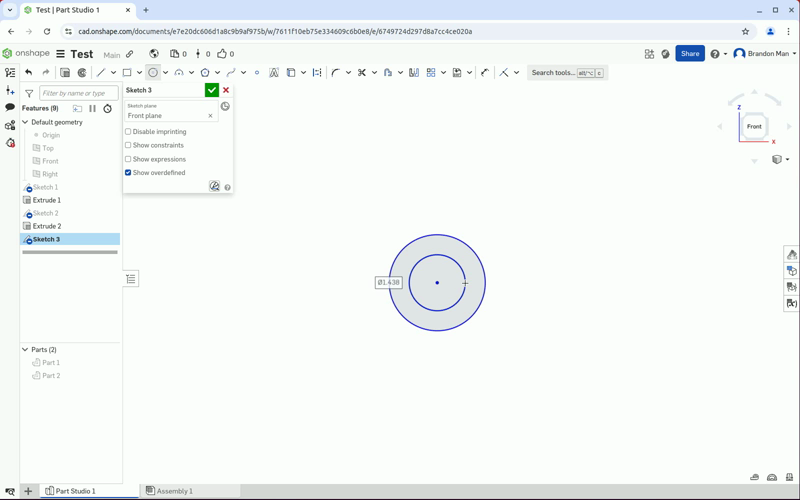
scroll(-6)
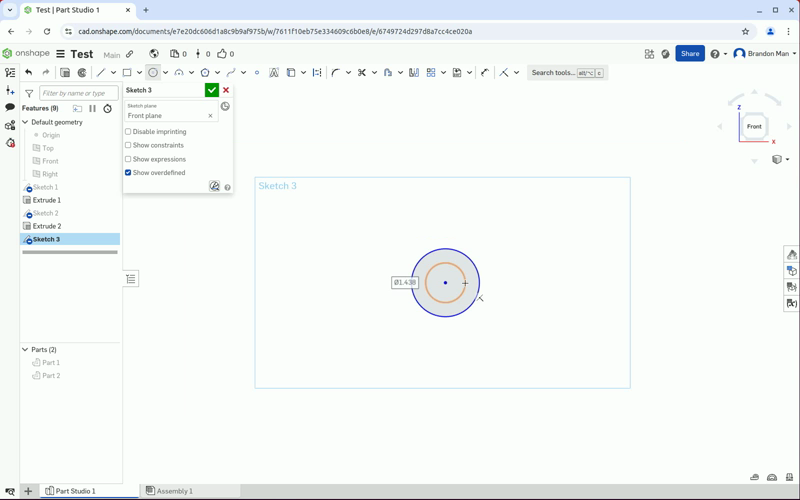
scroll(-6)
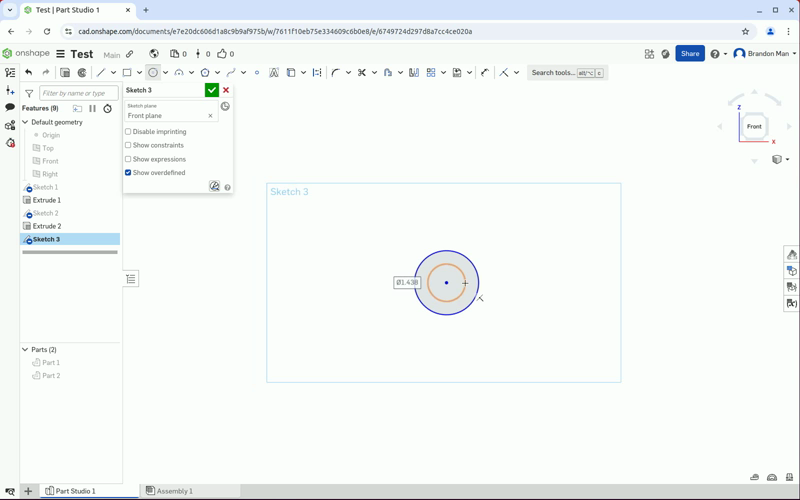
scroll(-6)
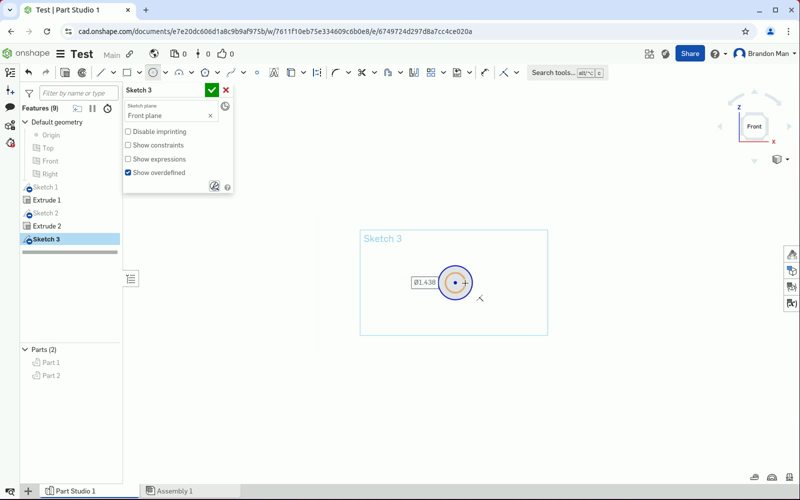
scroll(-6)
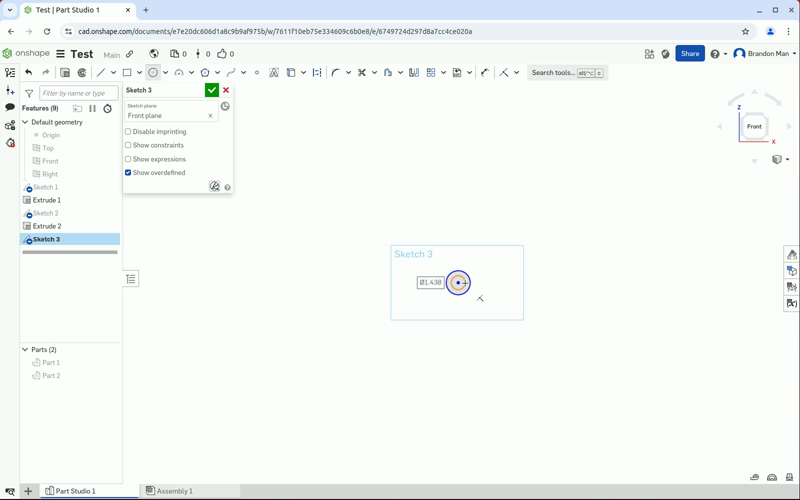
scroll(-6)
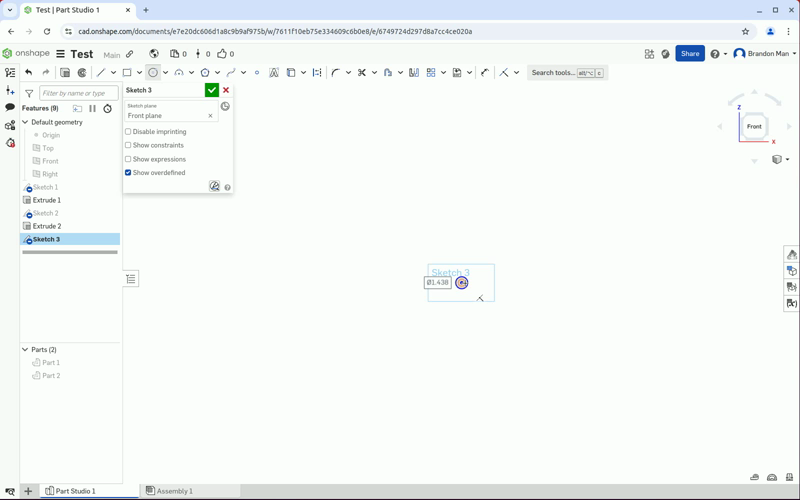
key(esc)
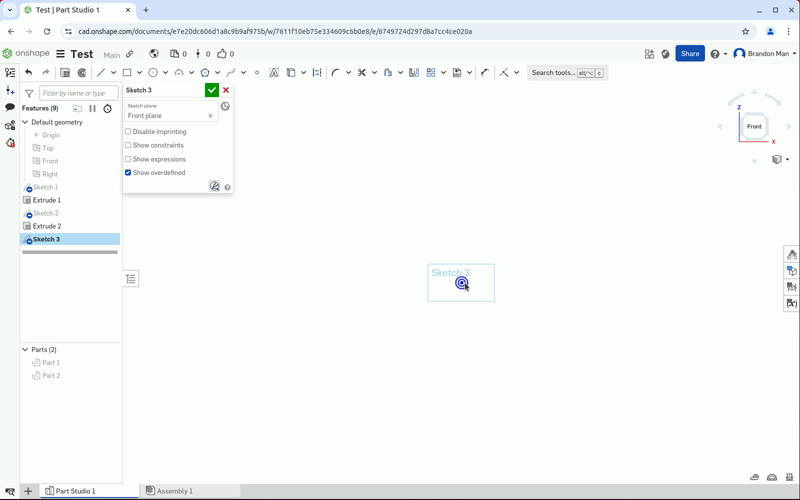
mouse_move(458, 284)
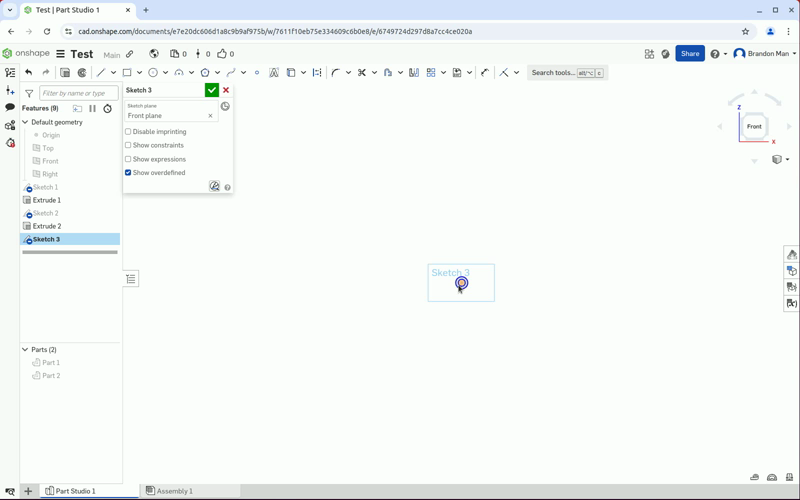
scroll(6)
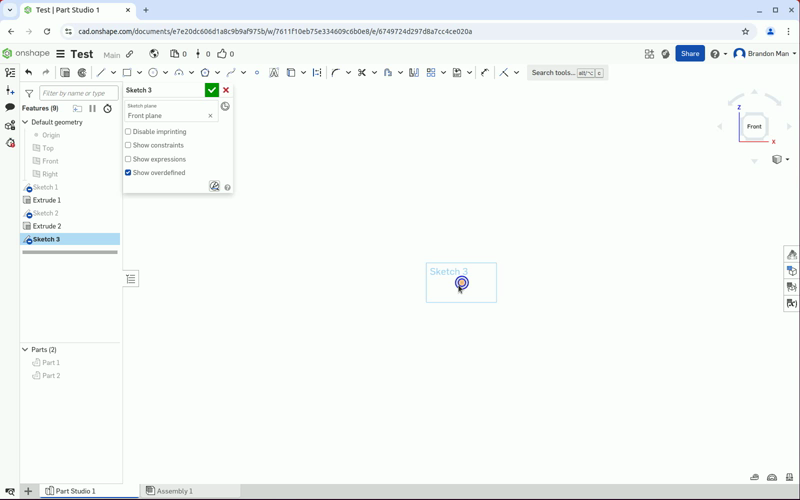
scroll(6)
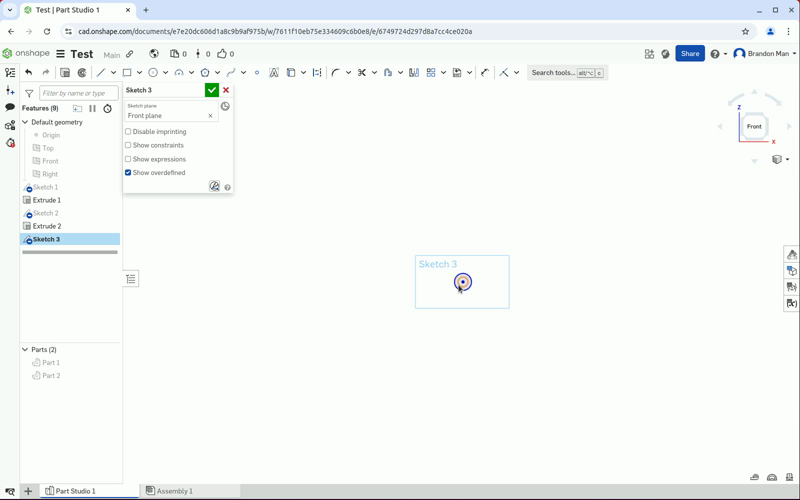
scroll(6)
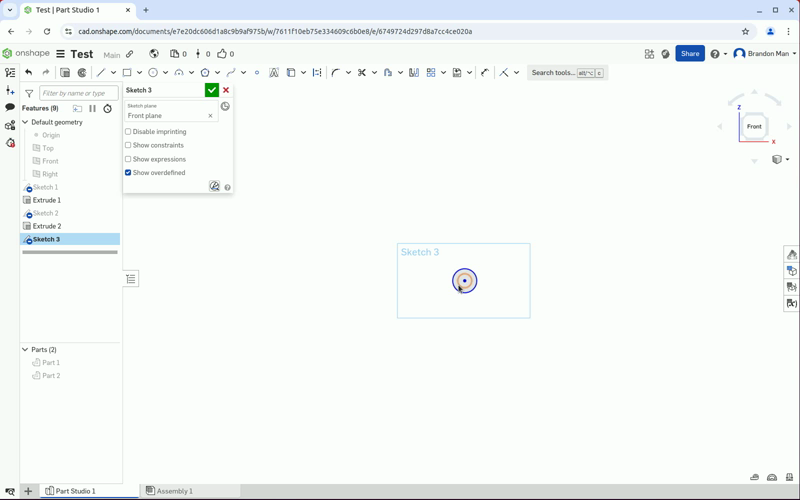
scroll(6)
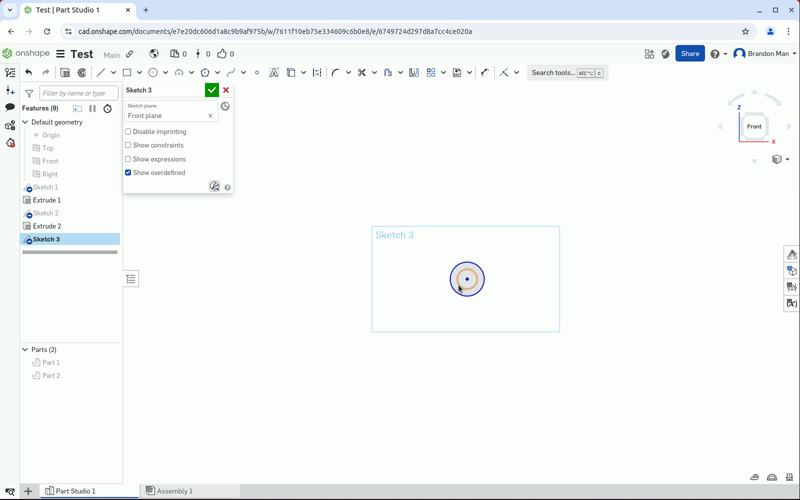
scroll(6)
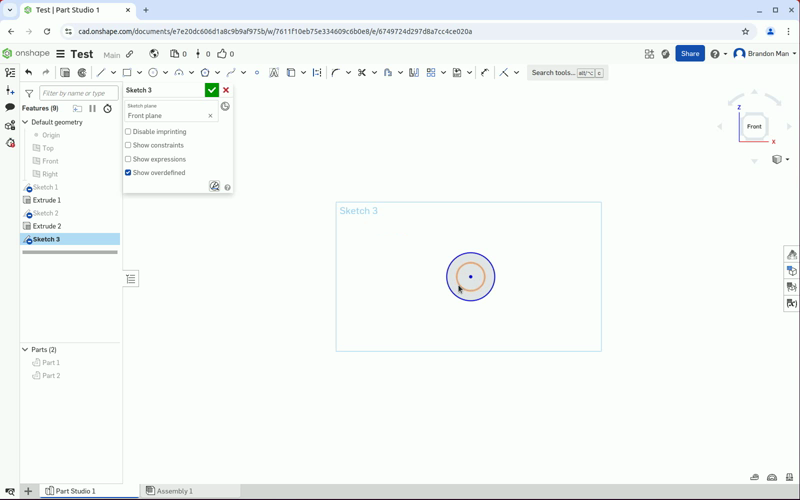
scroll(6)
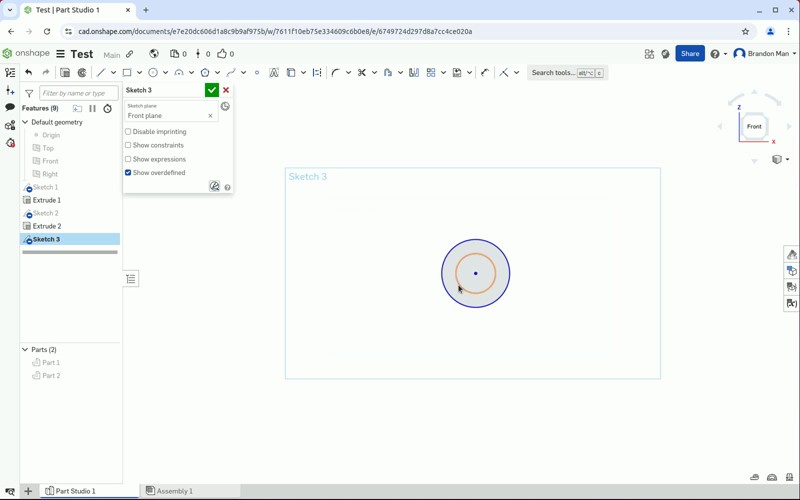
scroll(6)
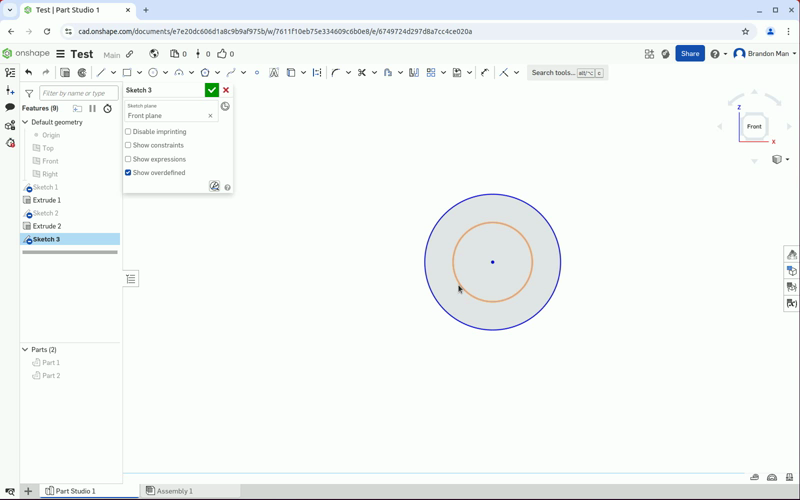
click(458, 284)
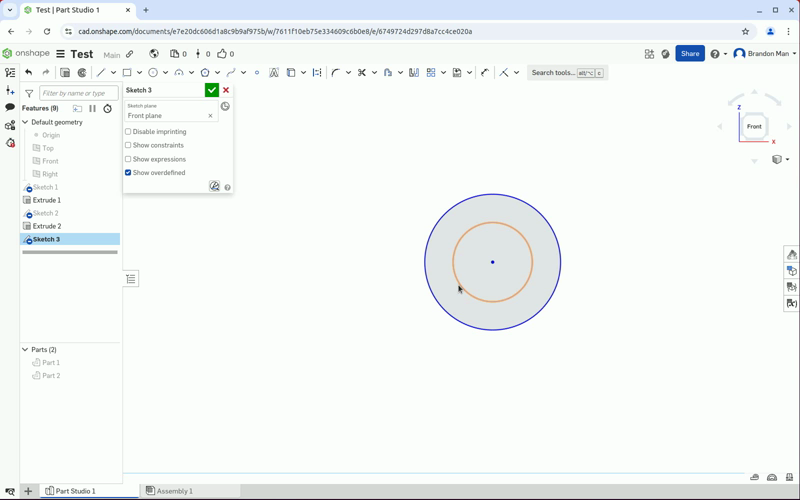
scroll(-6)
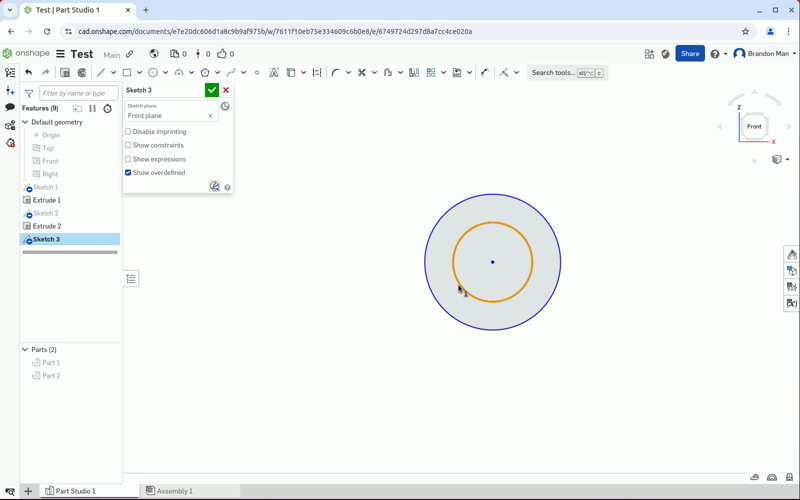
scroll(-6)
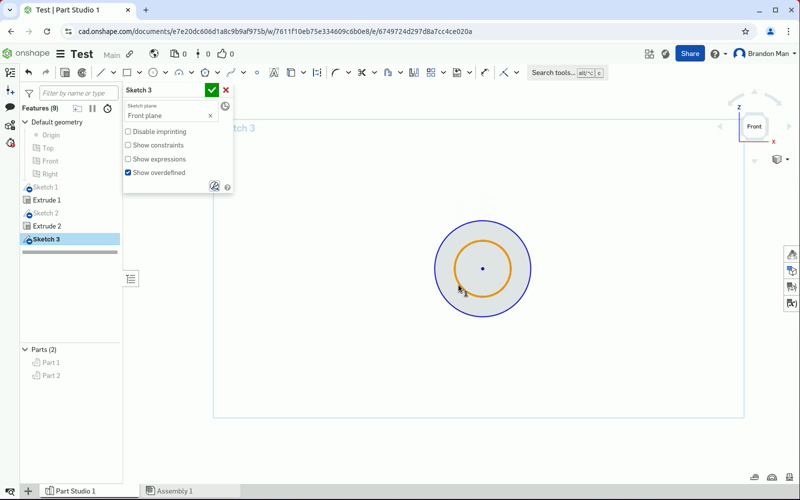
scroll(-6)
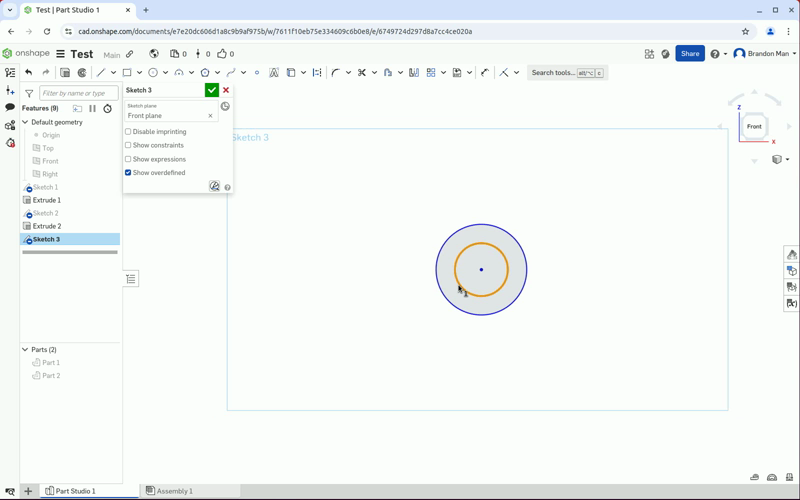
scroll(-6)
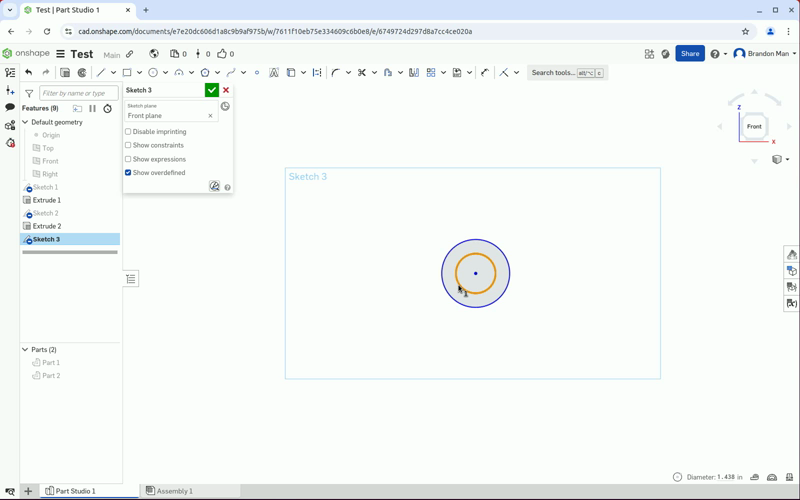
scroll(-6)
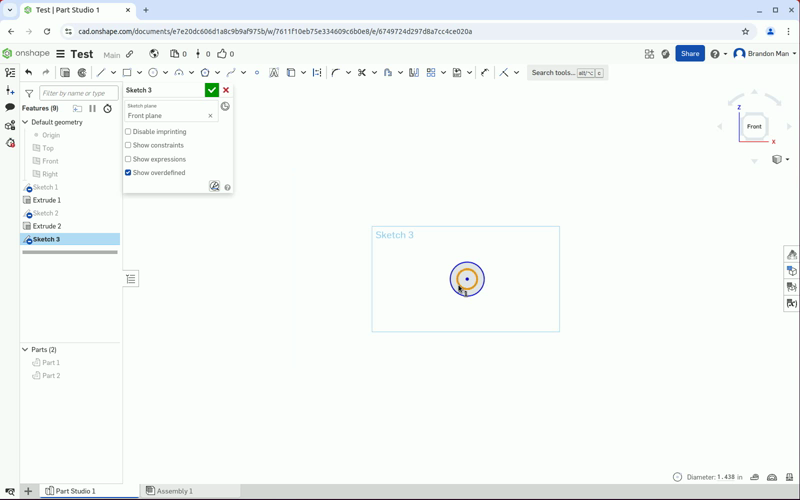
scroll(-6)
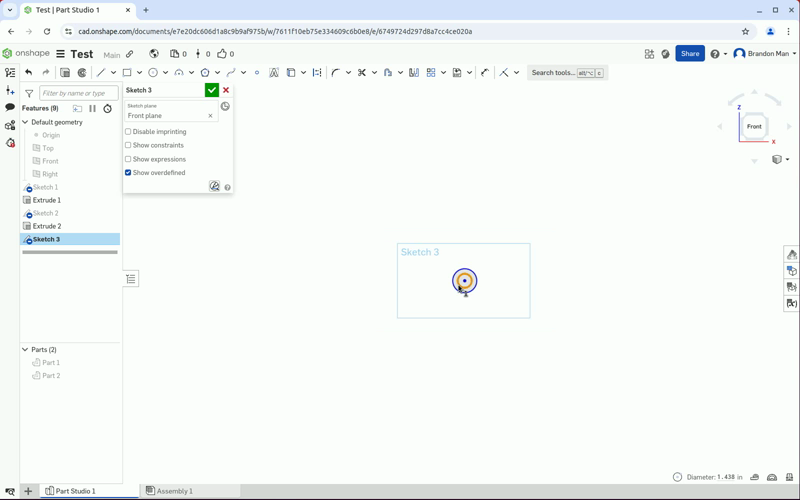
scroll(-6)
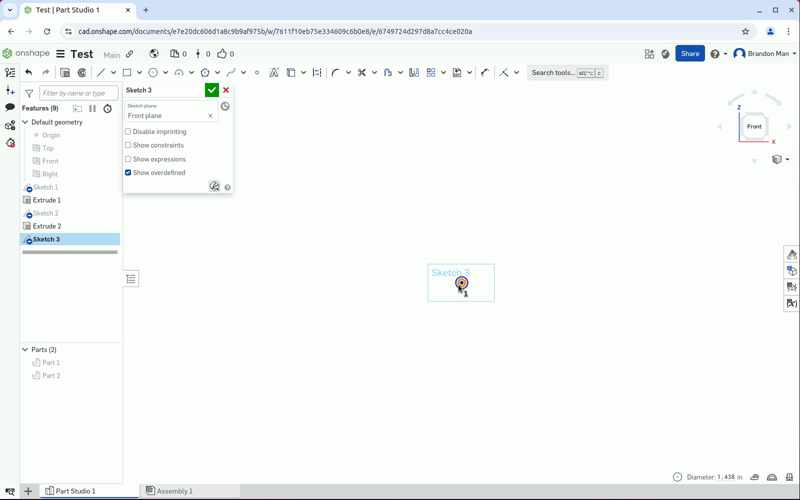
mouse_move(73, 352)
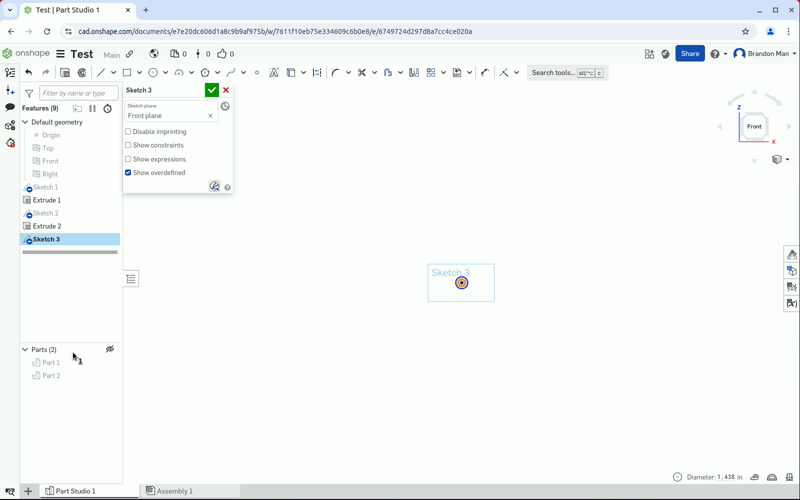
key(shift+y)
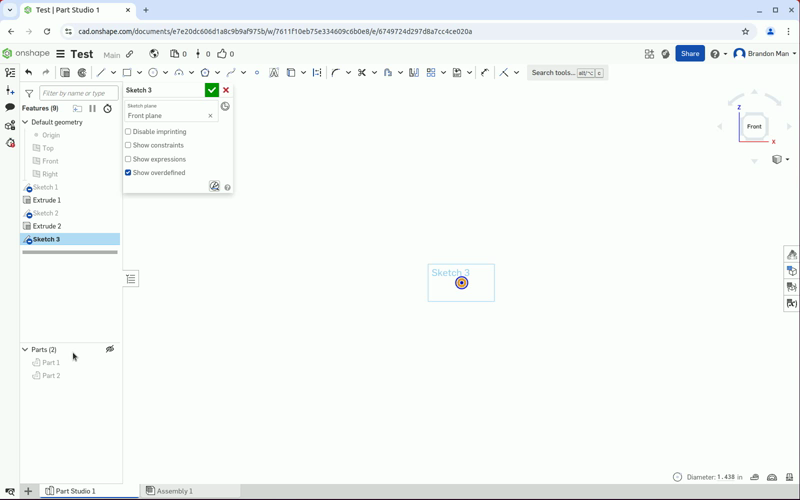
key(shift+e)
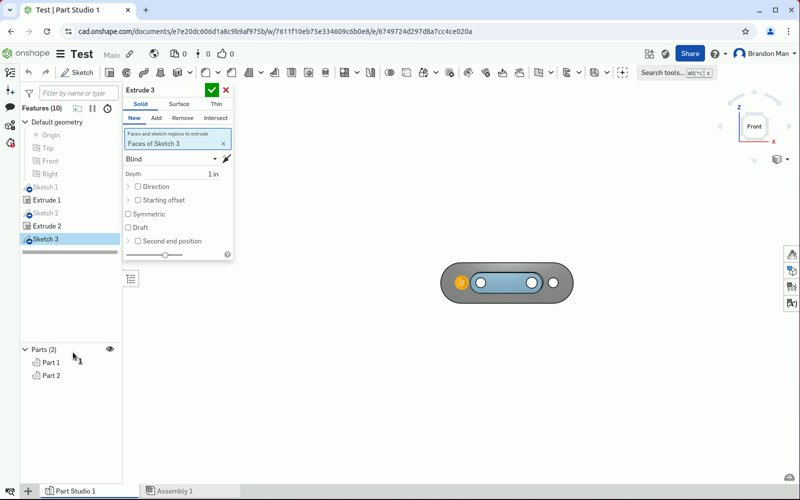
mouse_move(143, 106)
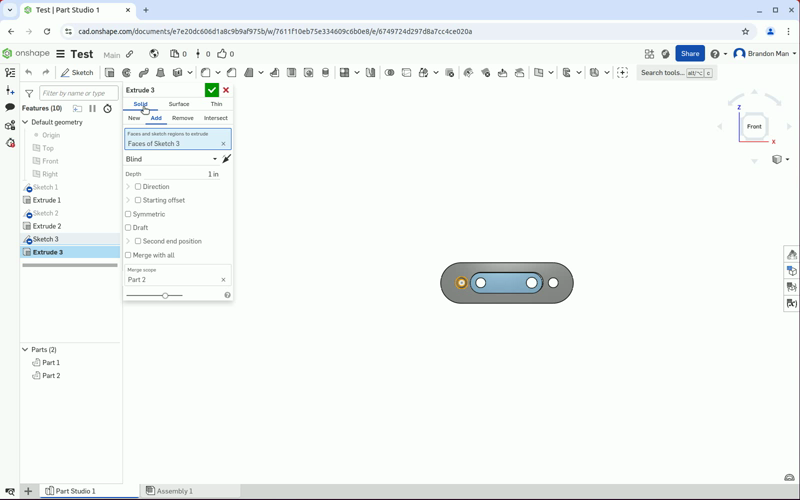
click(143, 106)
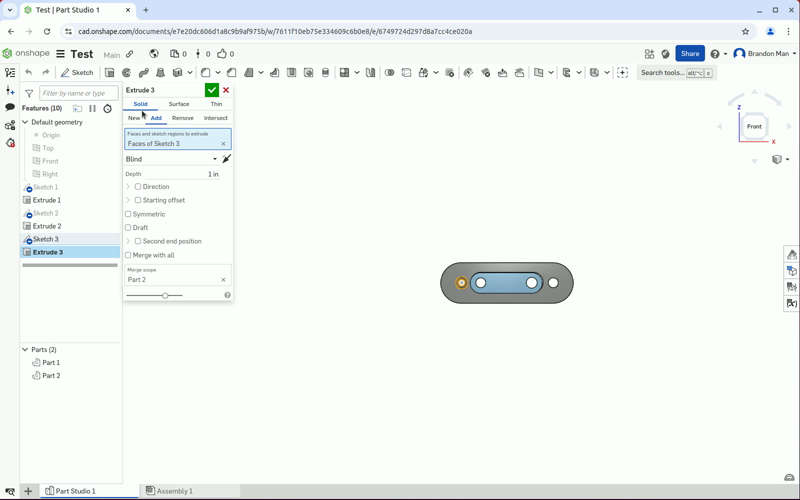
mouse_move(137, 120)
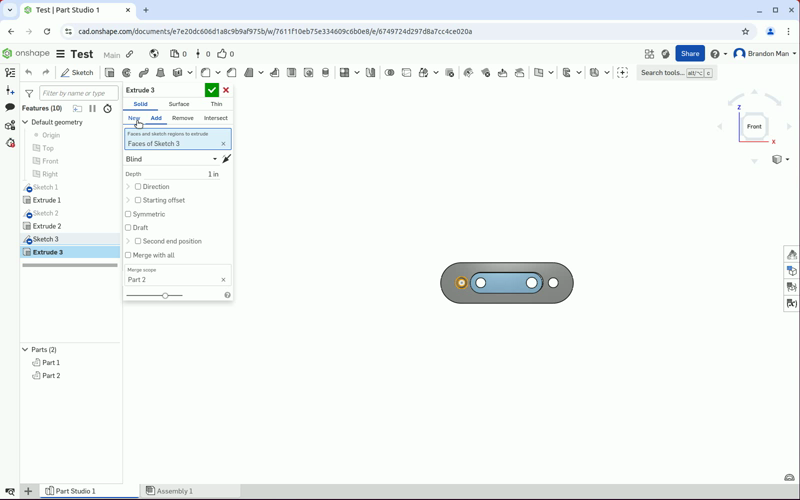
click(137, 120)
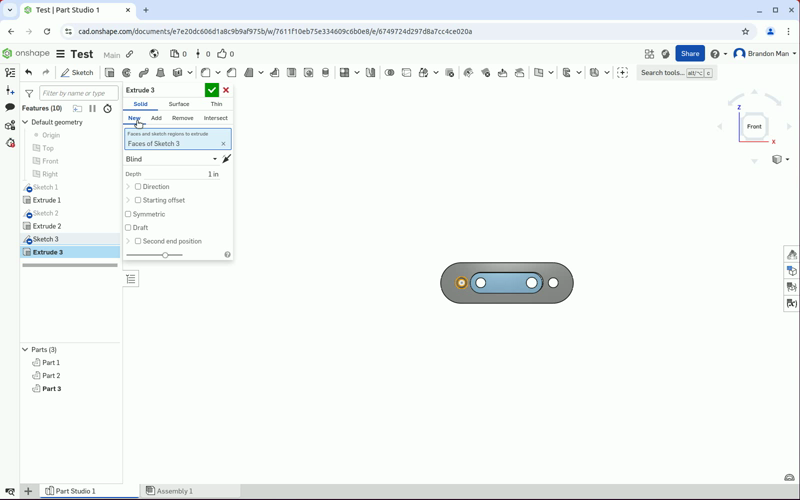
key(tab, 4)
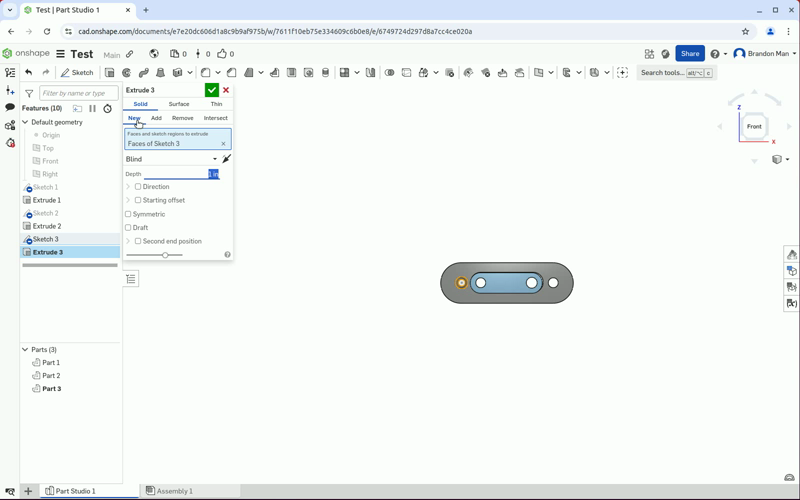
text(1.685)
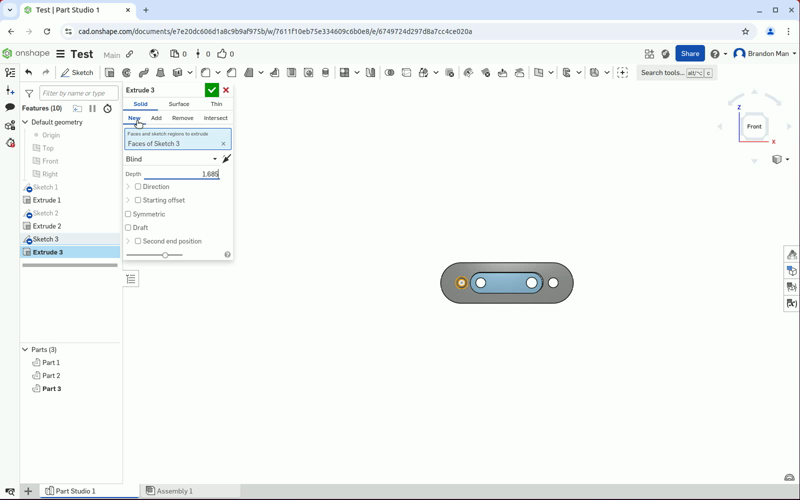
key(enter)
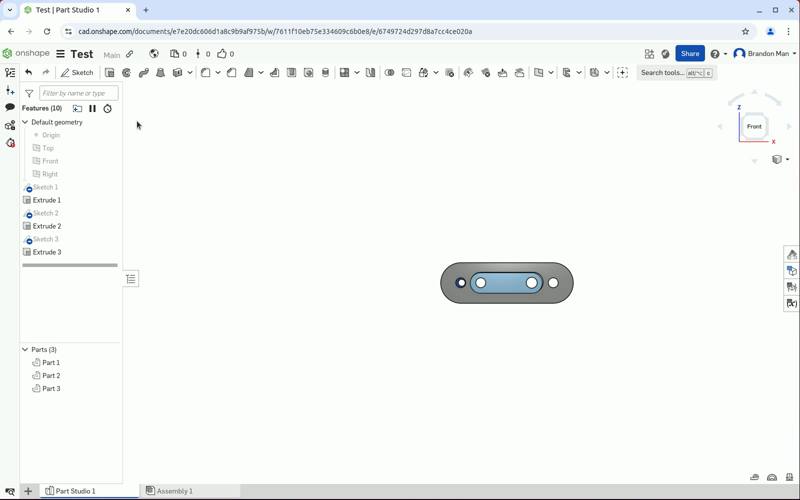
key(shift+h)
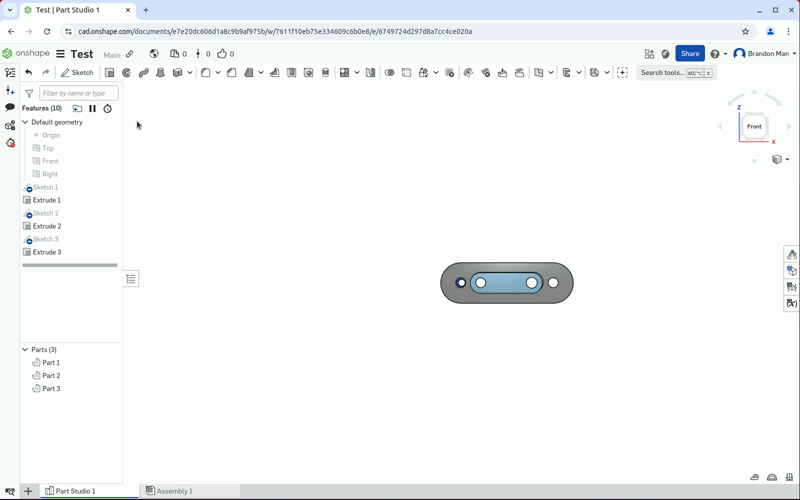
key(shift+h)
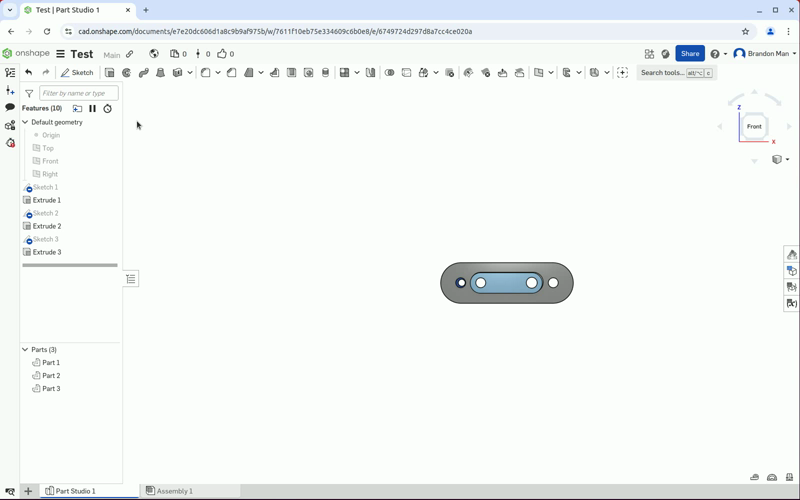
mouse_move(73, 189)
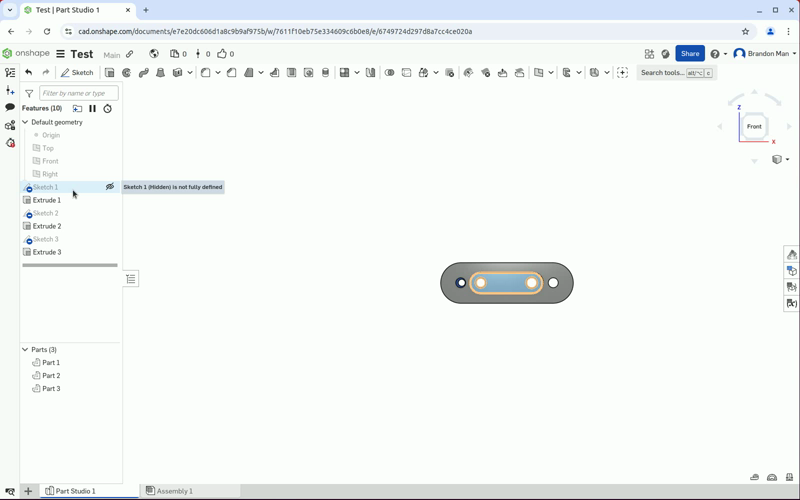
click(73, 189)
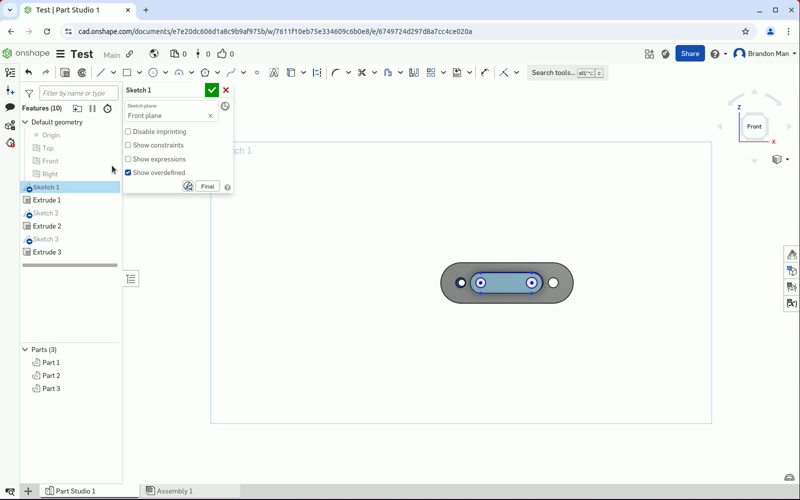
mouse_move(229, 92)
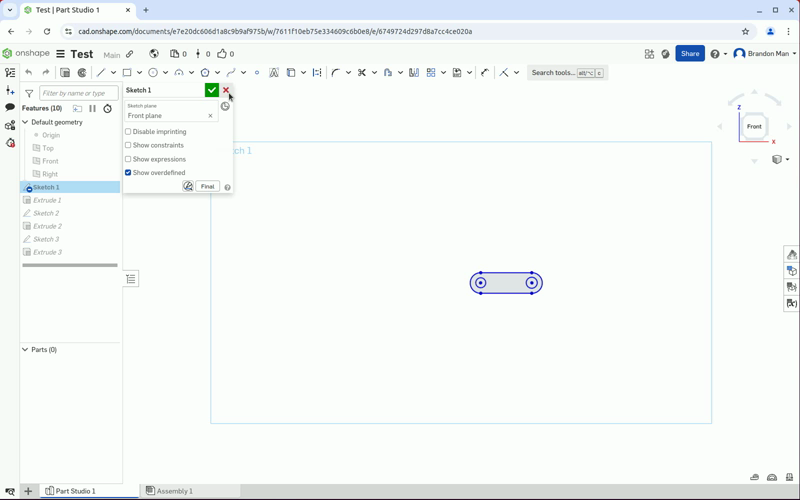
click(229, 92)
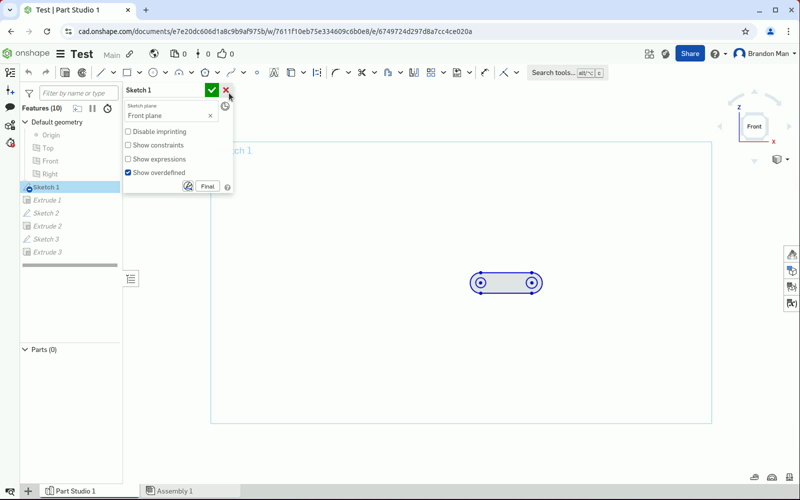
key(shift+s)
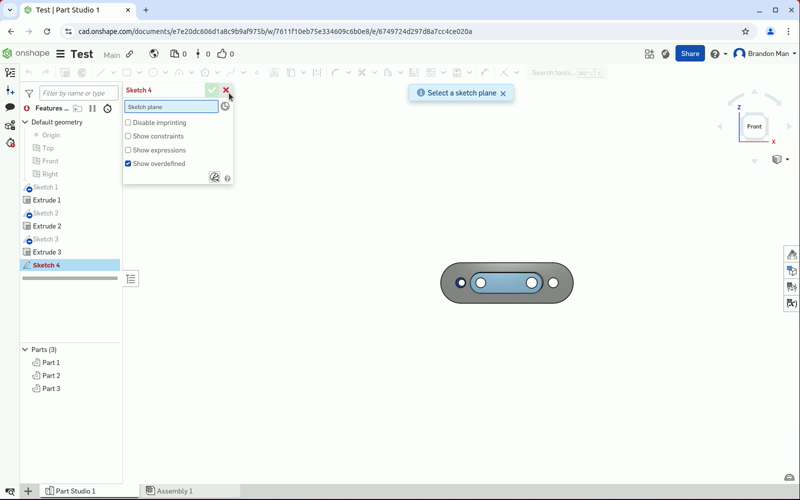
mouse_move(73, 163)
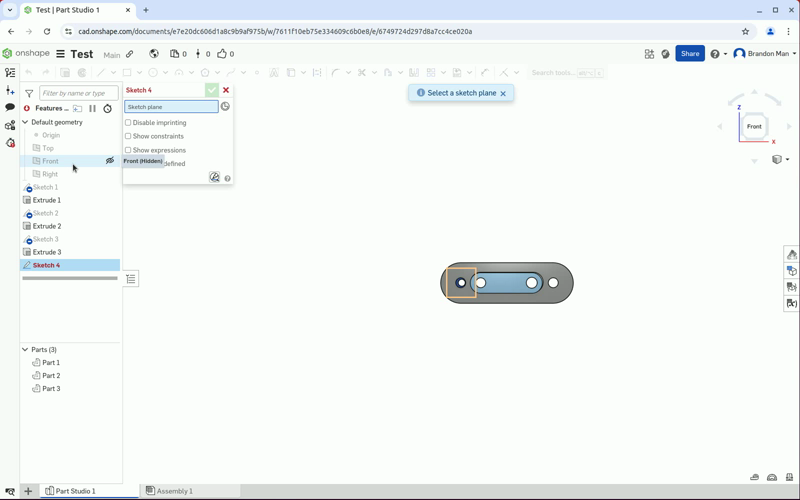
click(73, 163)
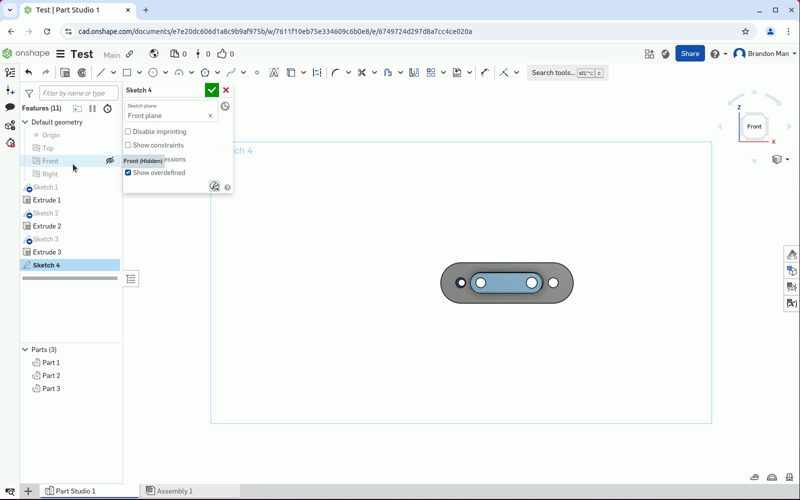
mouse_move(73, 352)
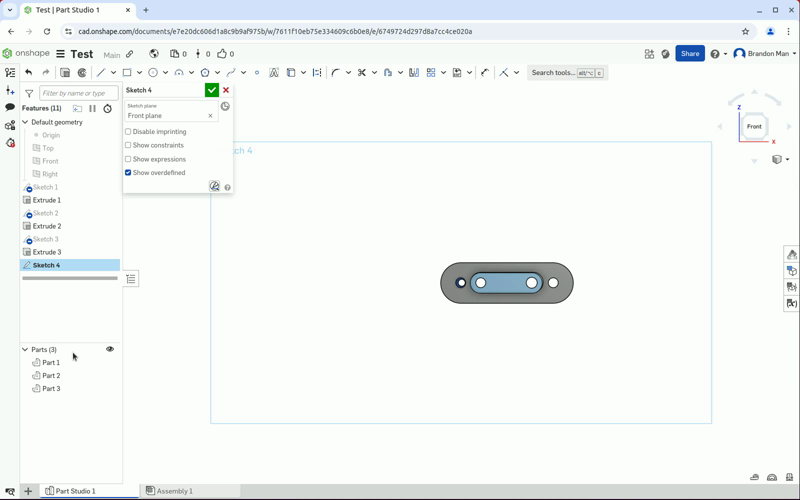
key(y)
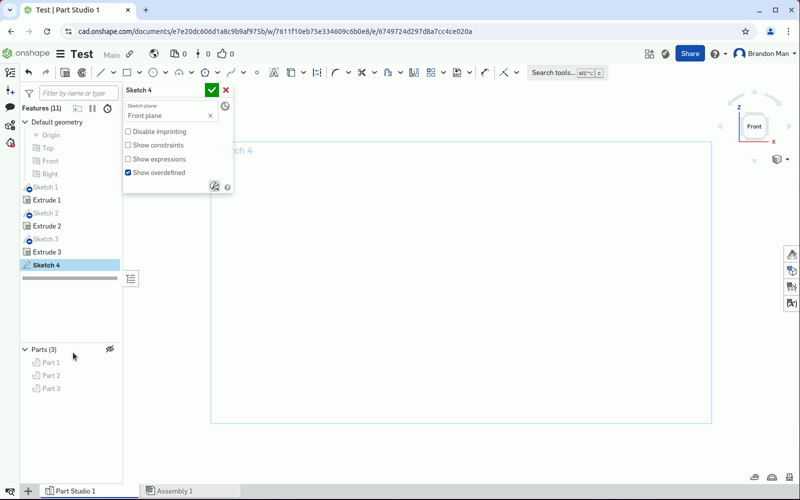
key(c)
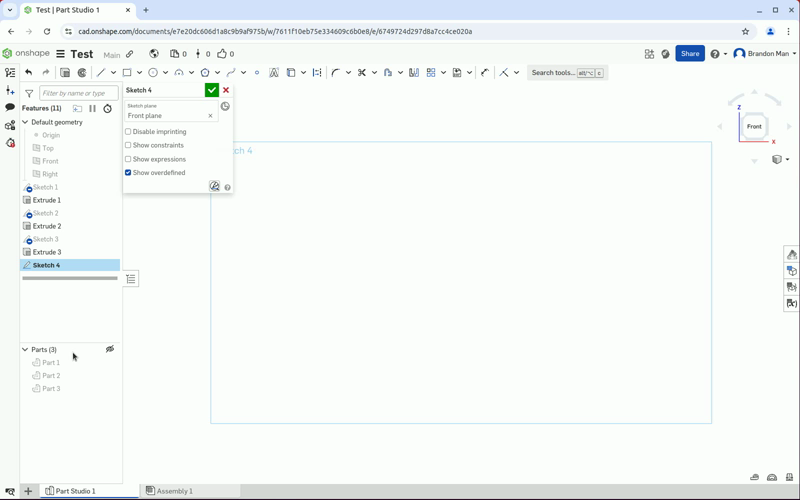
key_down(shift)
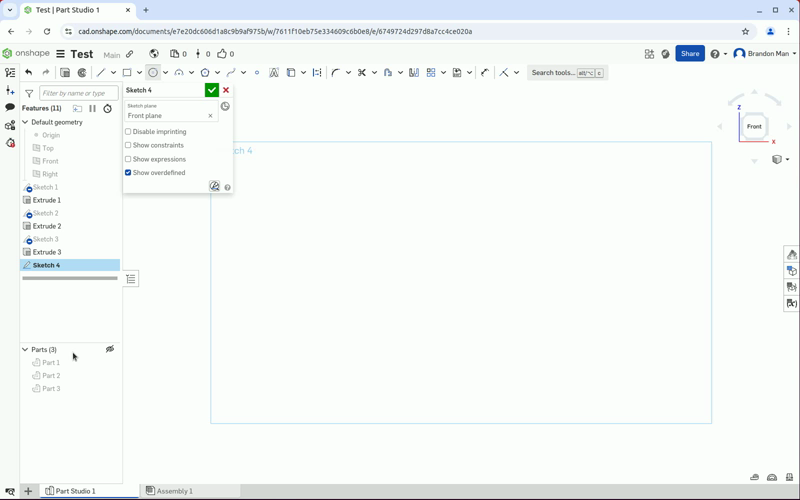
mouse_move(553, 282)
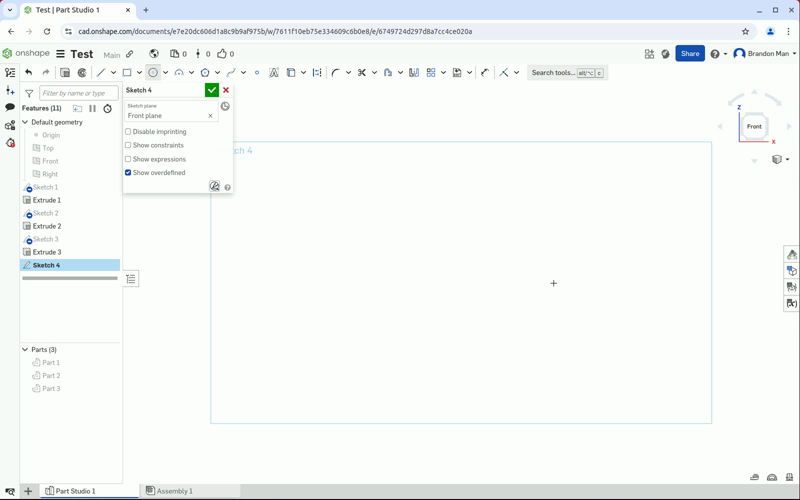
click(553, 282)
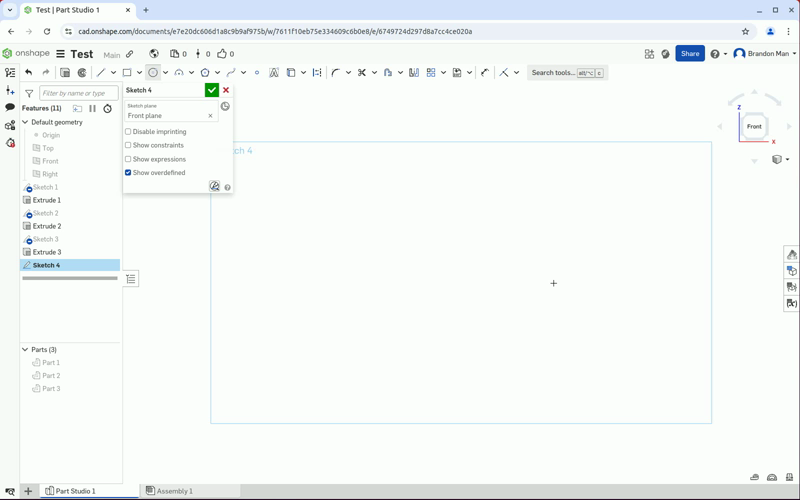
key_up(shift)
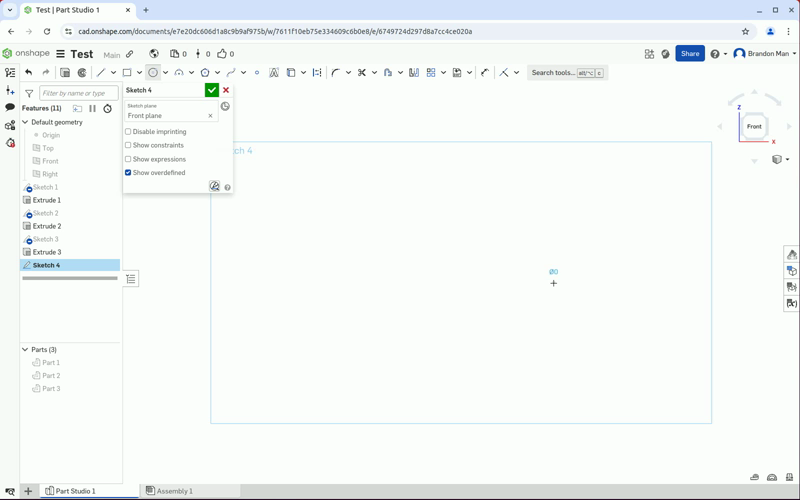
mouse_move(559, 282)
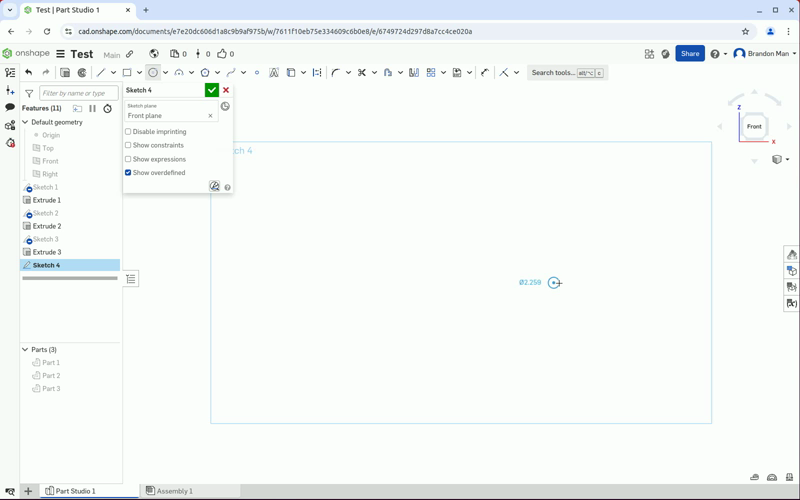
click(559, 282)
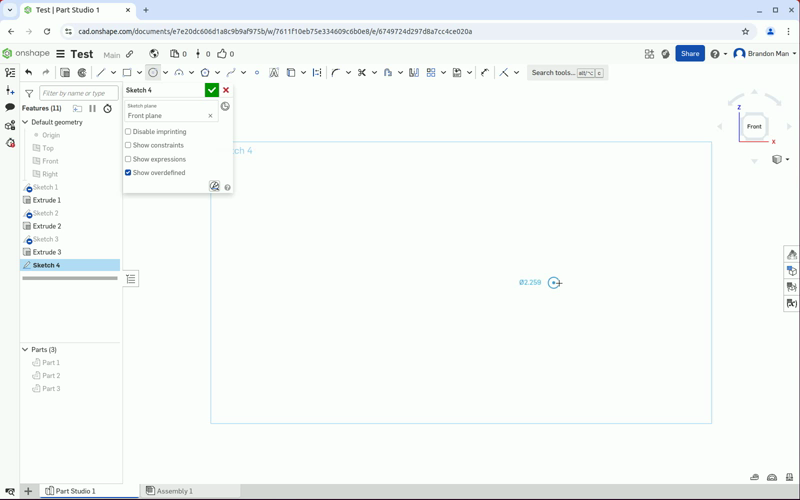
key(esc)
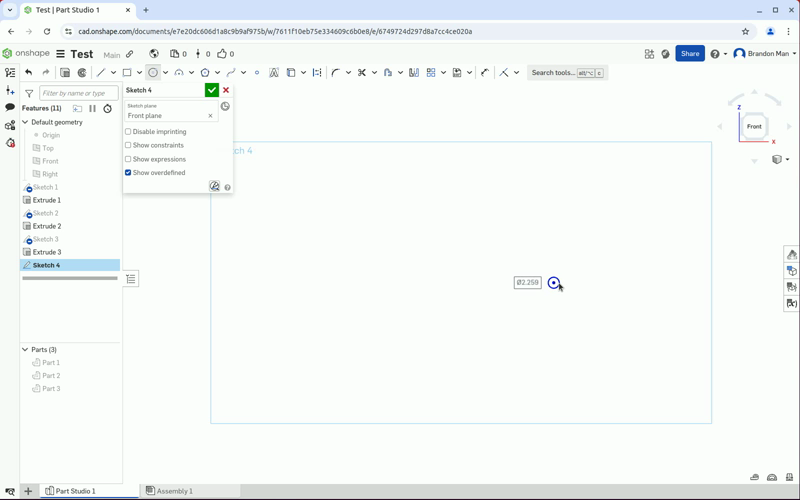
key(c)
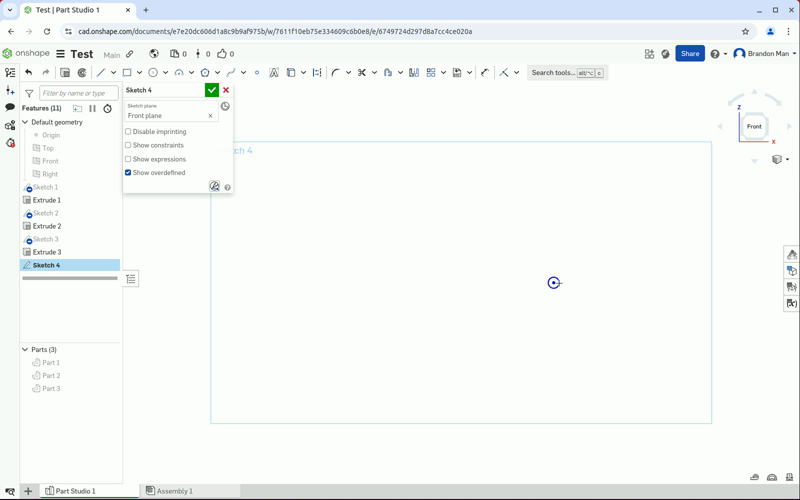
key_down(shift)
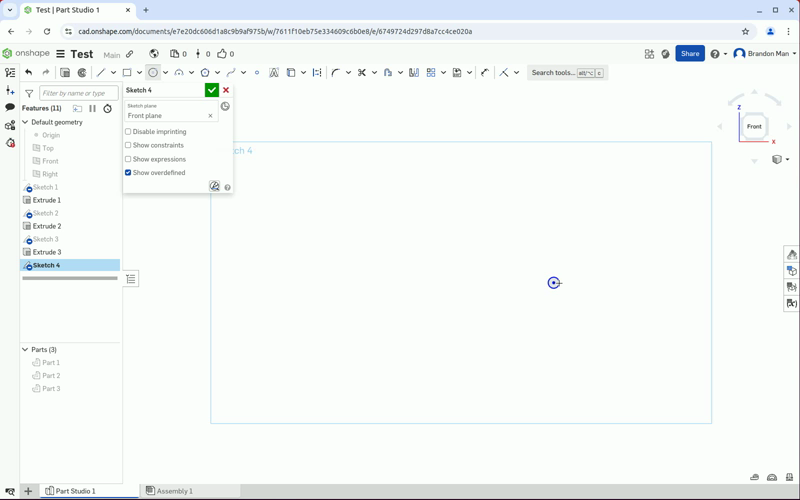
mouse_move(553, 282)
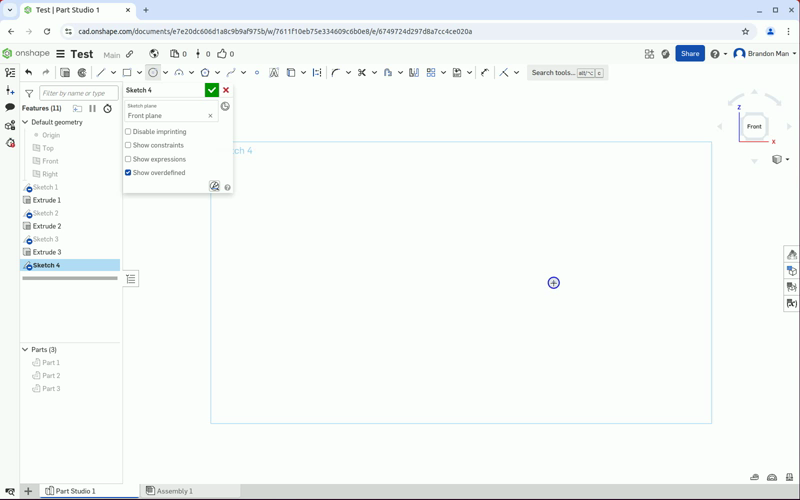
click(553, 282)
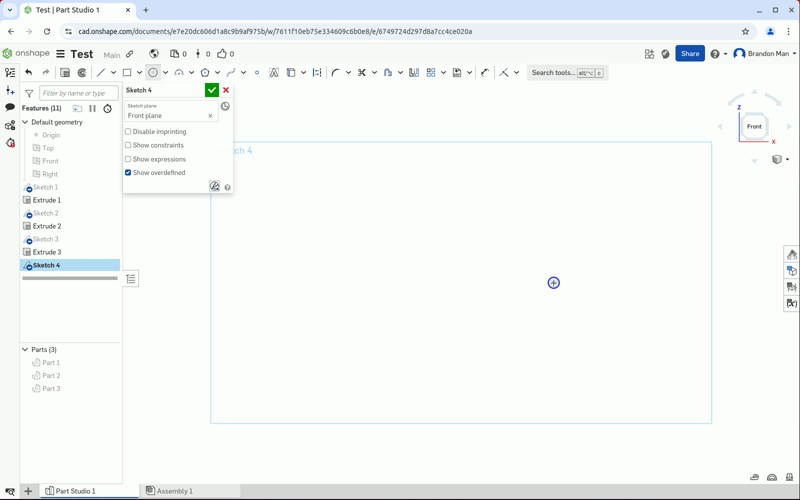
key_up(shift)
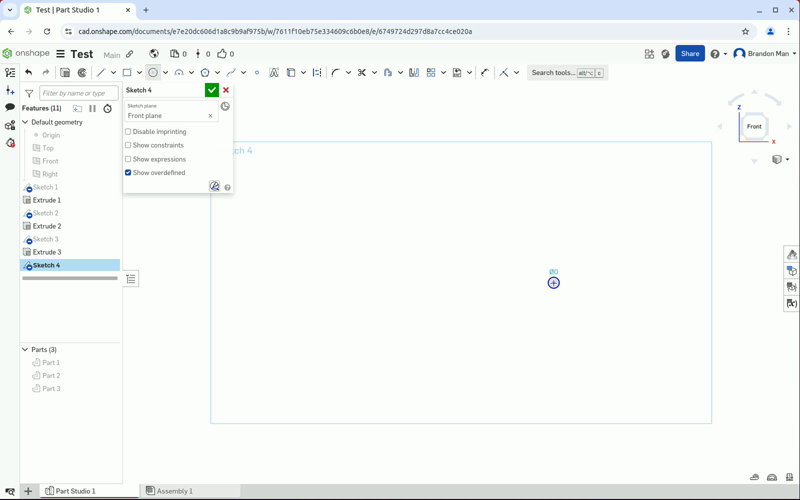
mouse_move(556, 282)
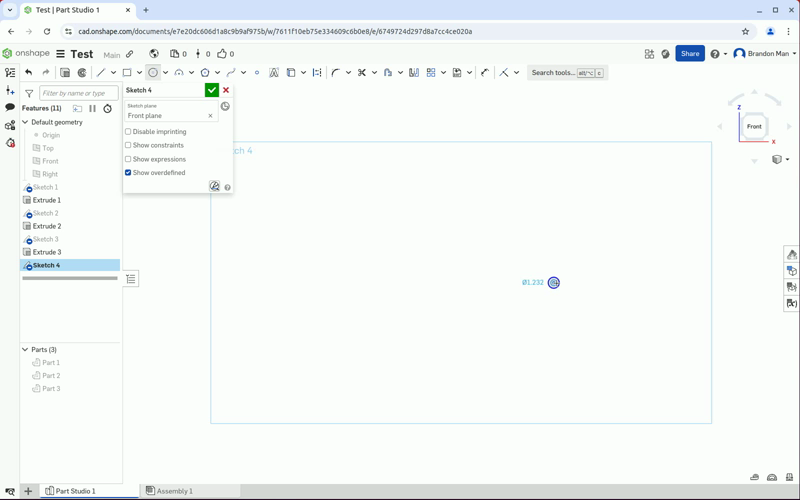
scroll(6)
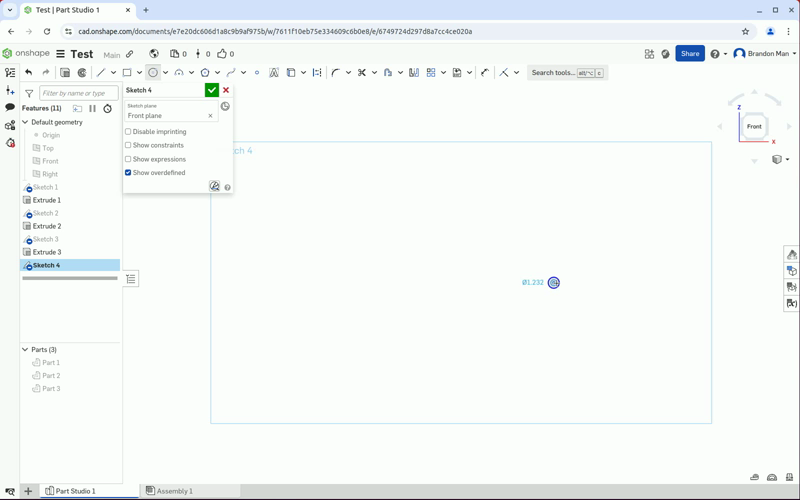
scroll(6)
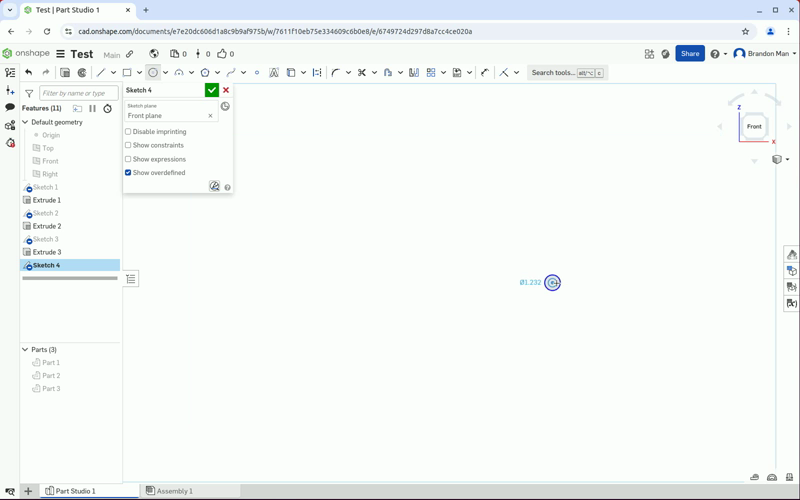
scroll(6)
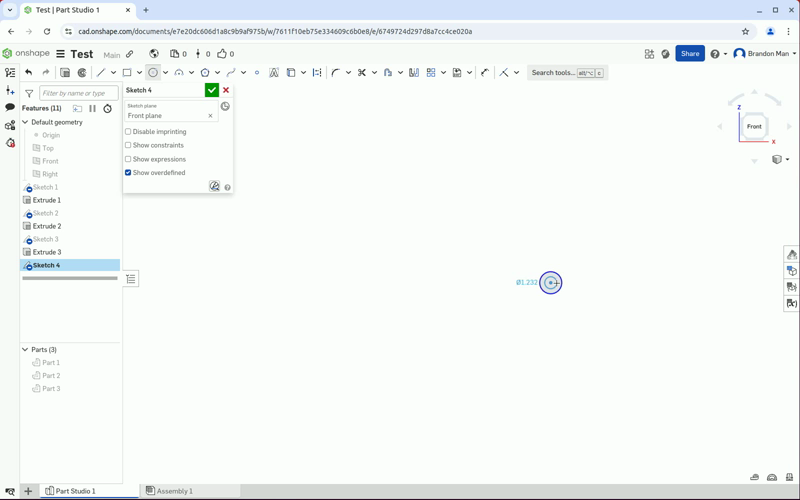
scroll(6)
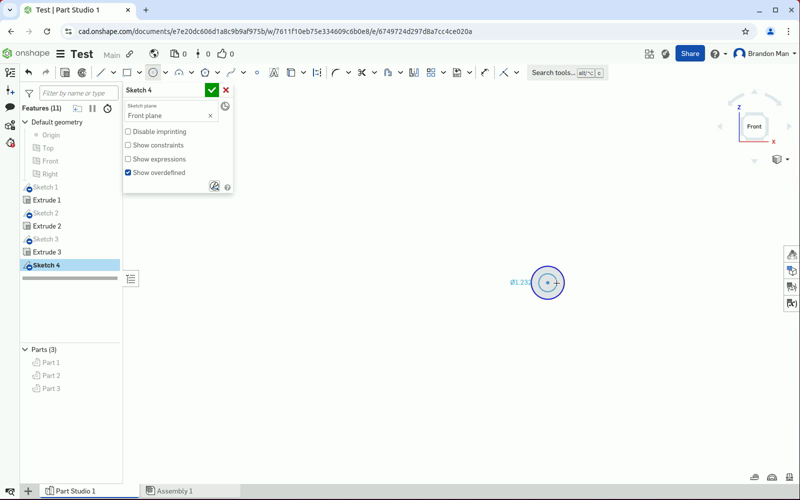
scroll(6)
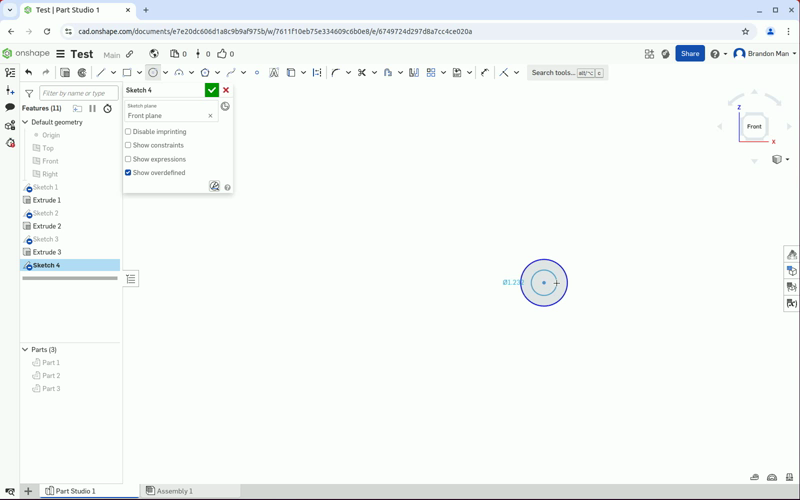
scroll(6)
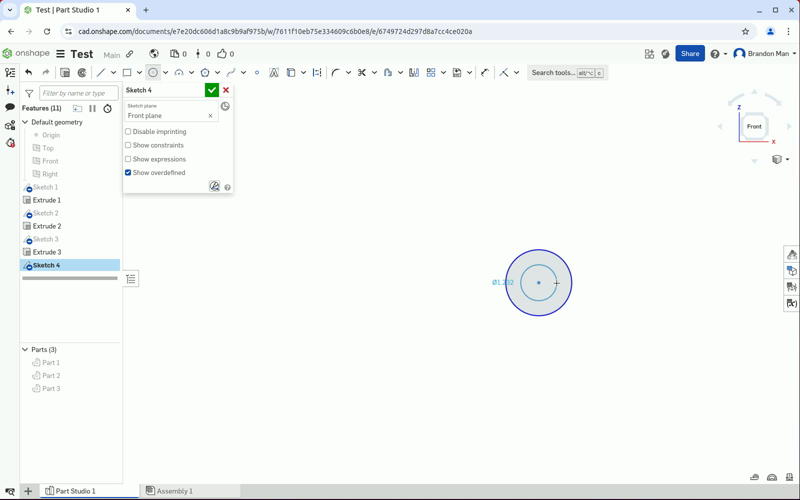
scroll(6)
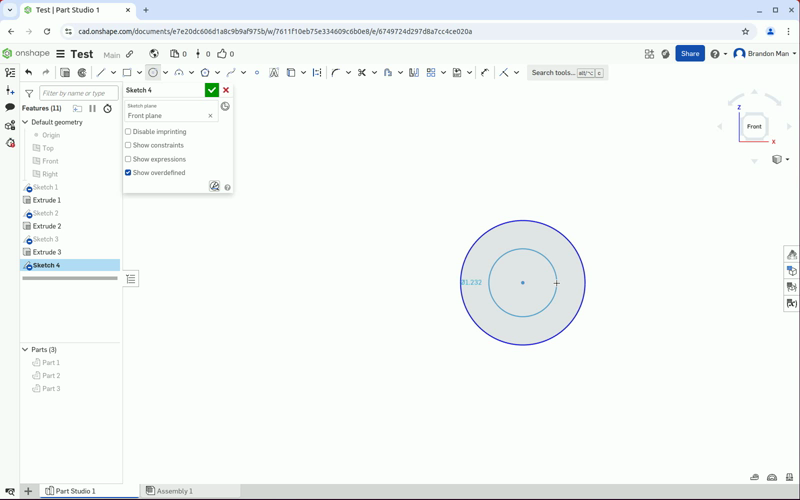
click(556, 282)
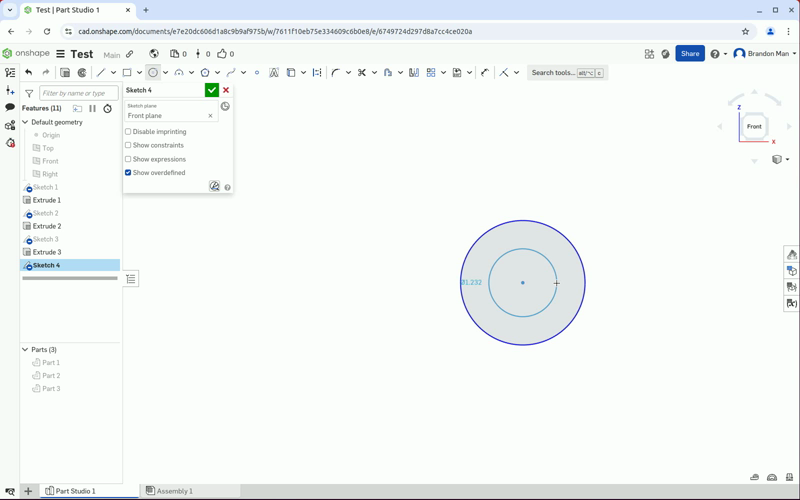
scroll(-6)
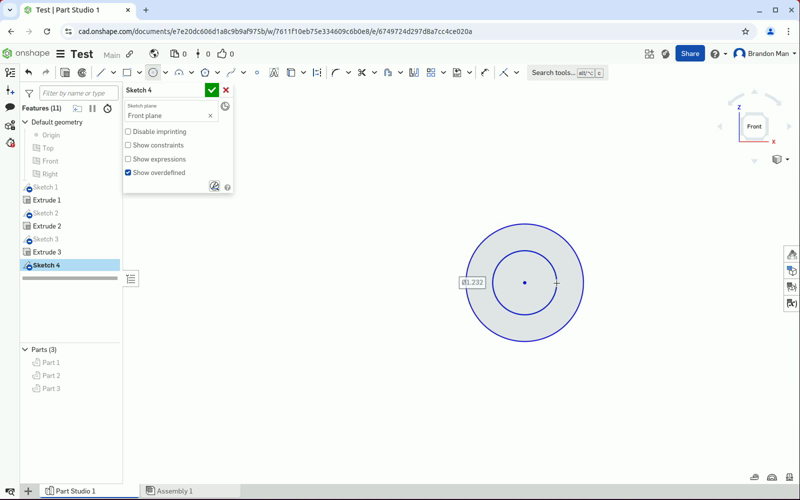
scroll(-6)
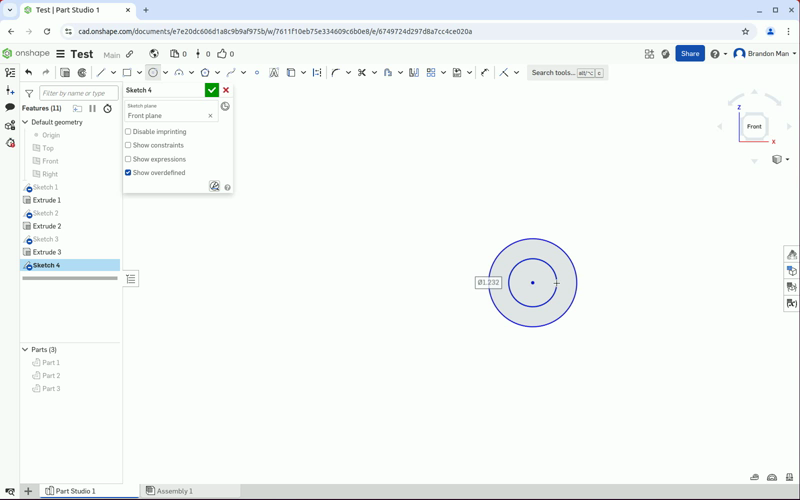
scroll(-6)
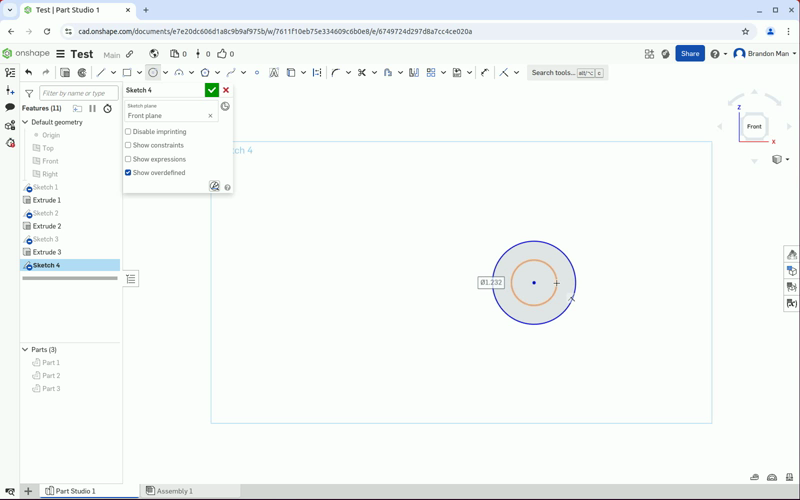
scroll(-6)
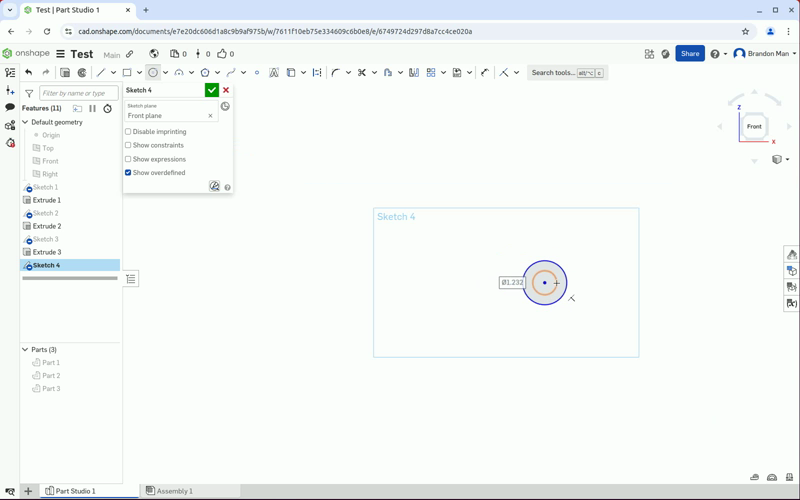
scroll(-6)
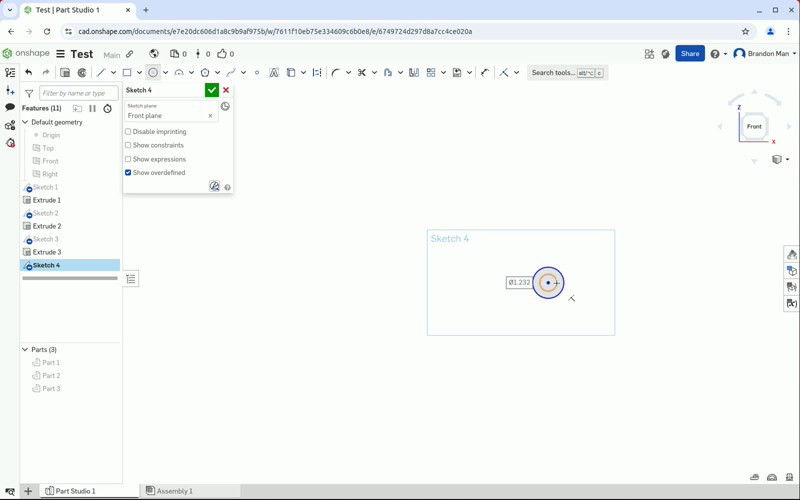
scroll(-6)
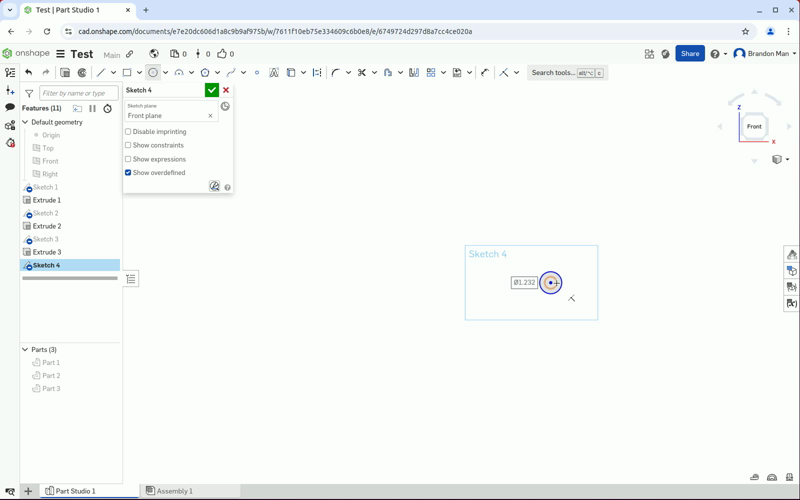
scroll(-6)
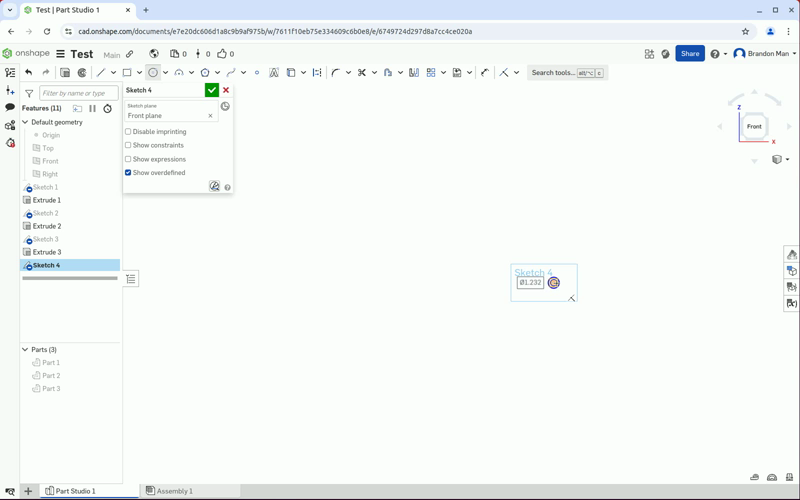
key(esc)
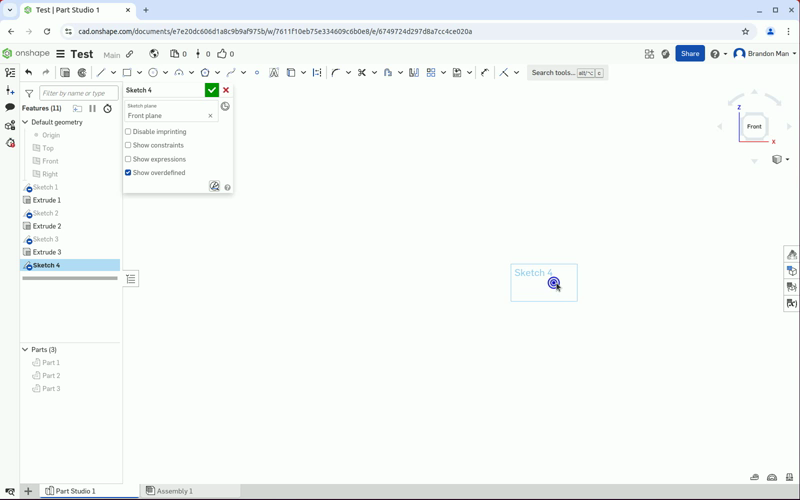
mouse_move(556, 279)
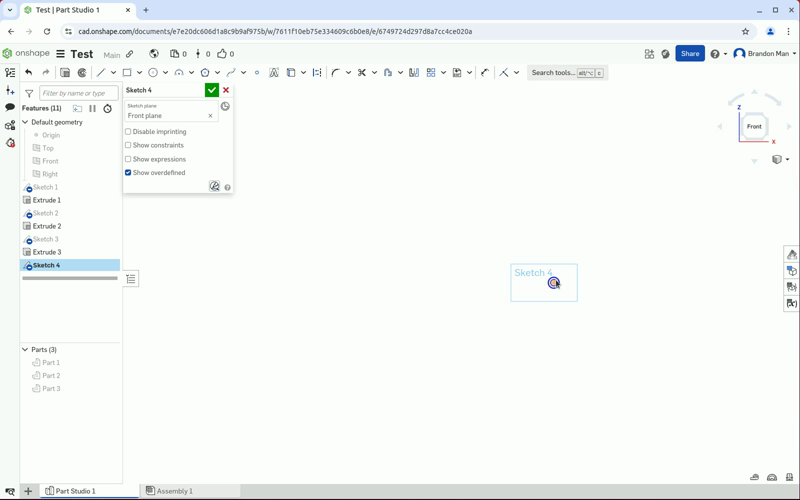
scroll(6)
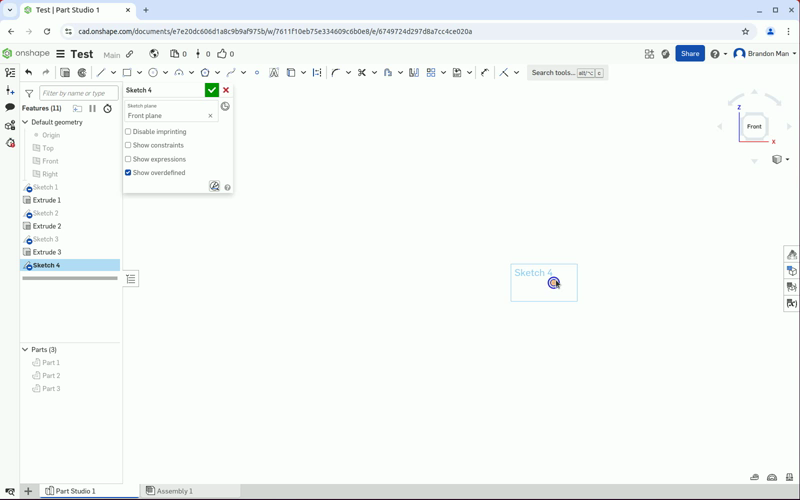
scroll(6)
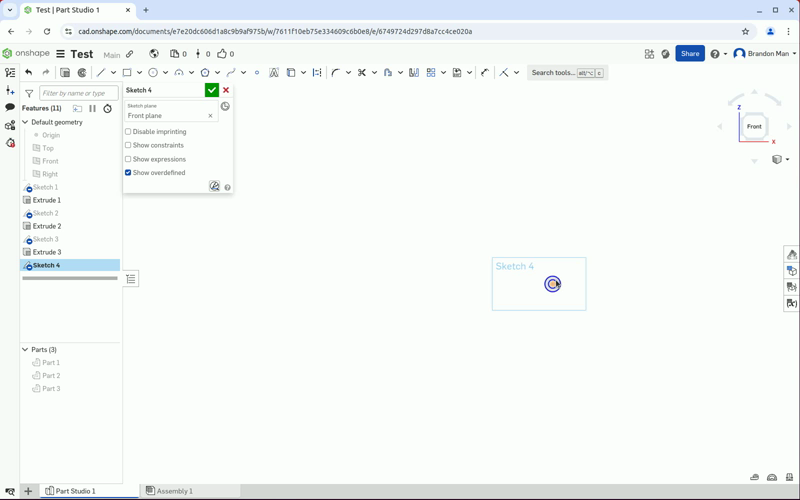
scroll(6)
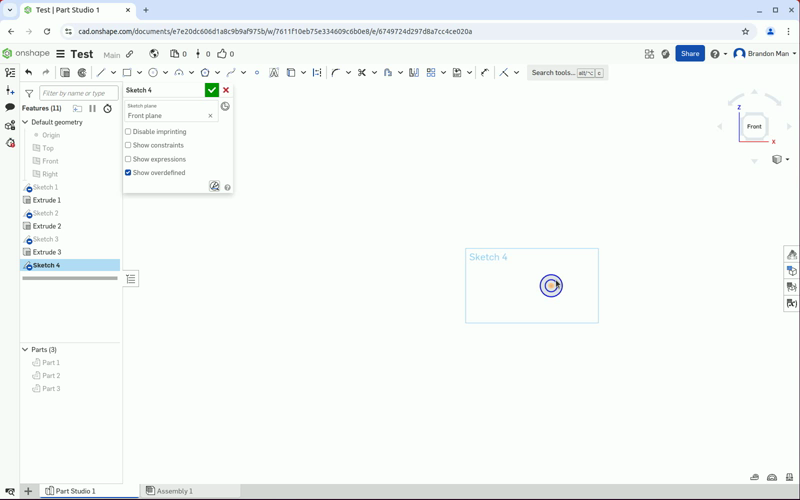
scroll(6)
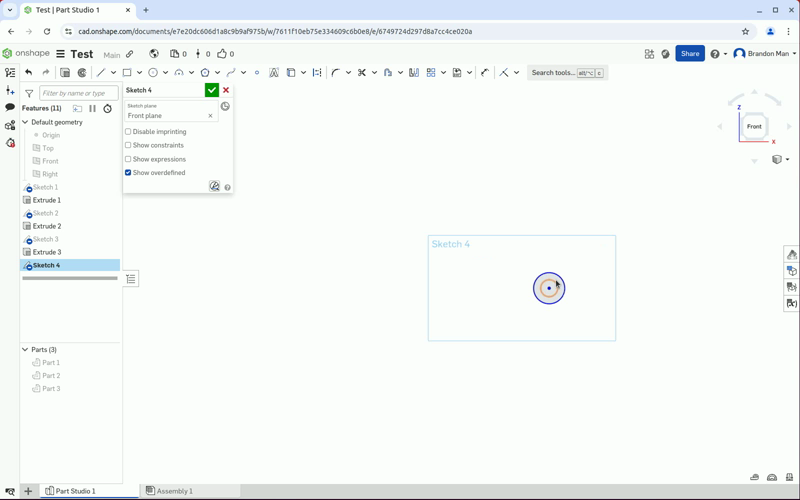
scroll(6)
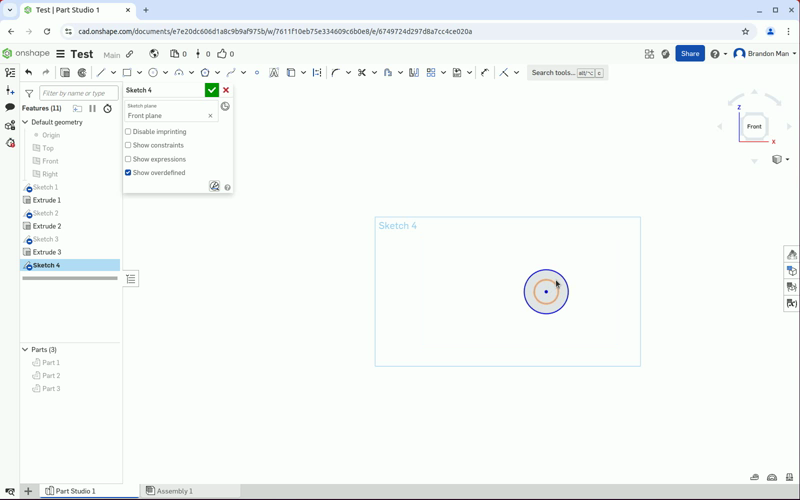
scroll(6)
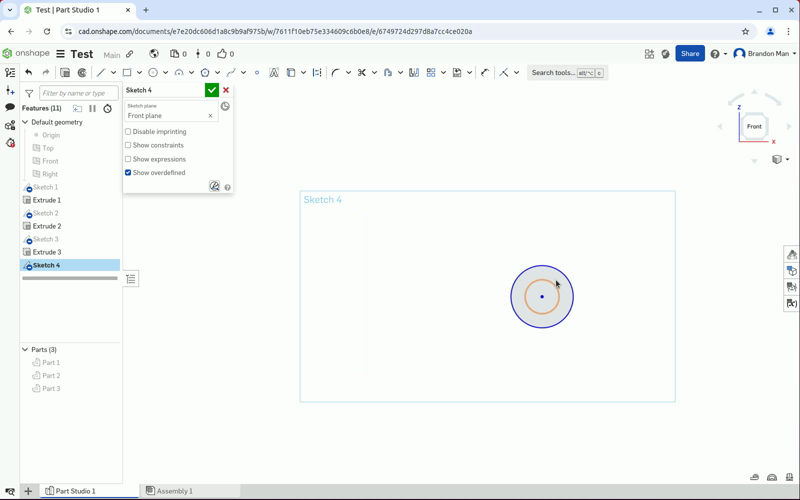
scroll(6)
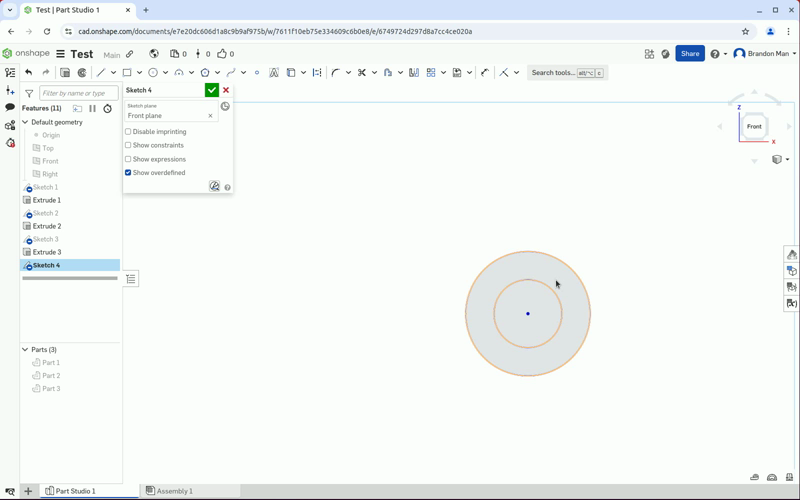
click(556, 279)
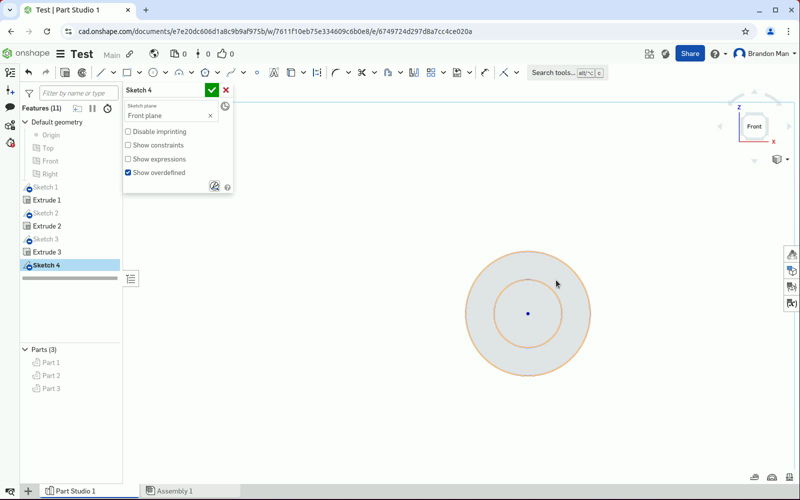
scroll(-6)
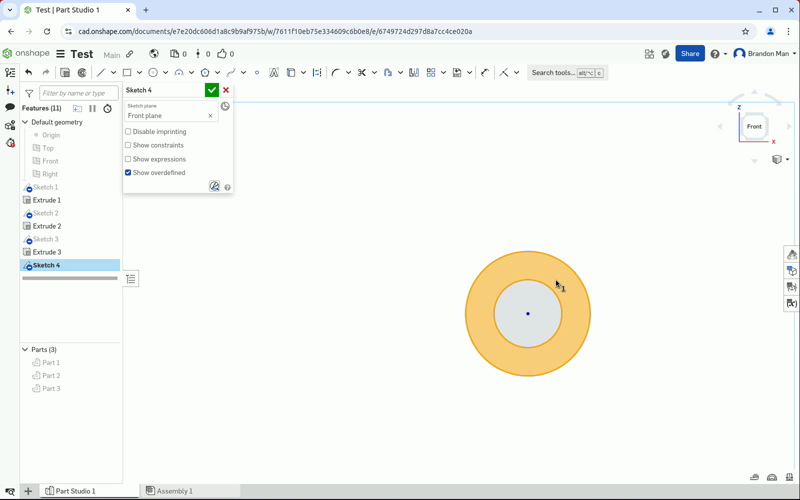
scroll(-6)
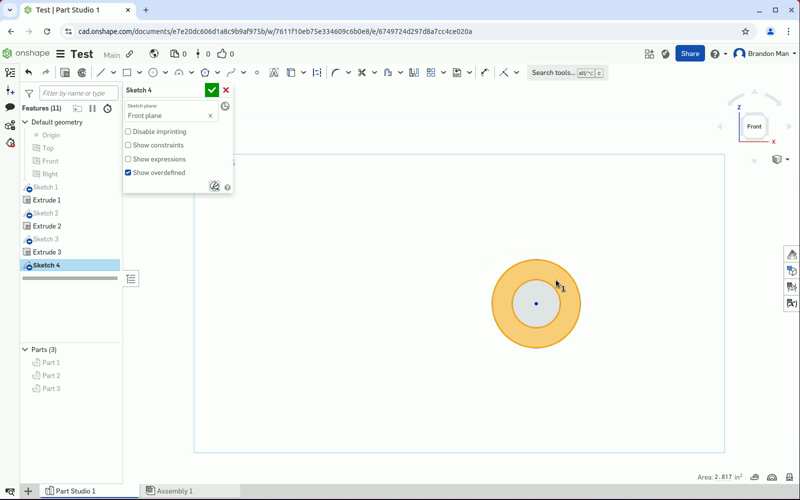
scroll(-6)
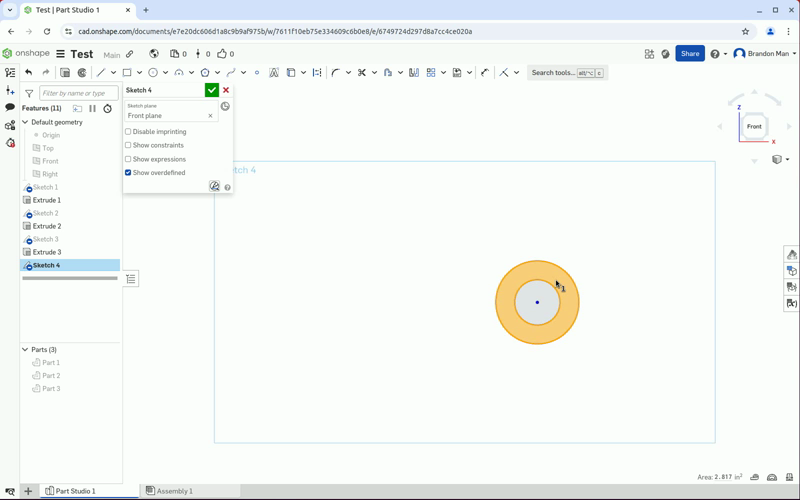
scroll(-6)
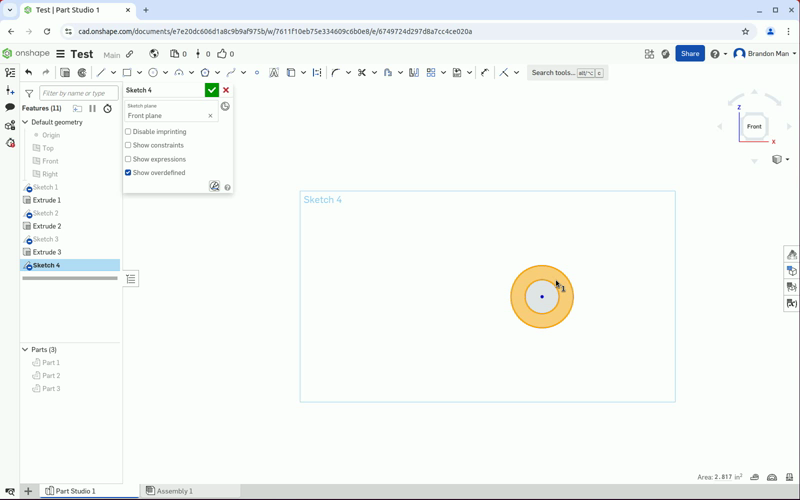
scroll(-6)
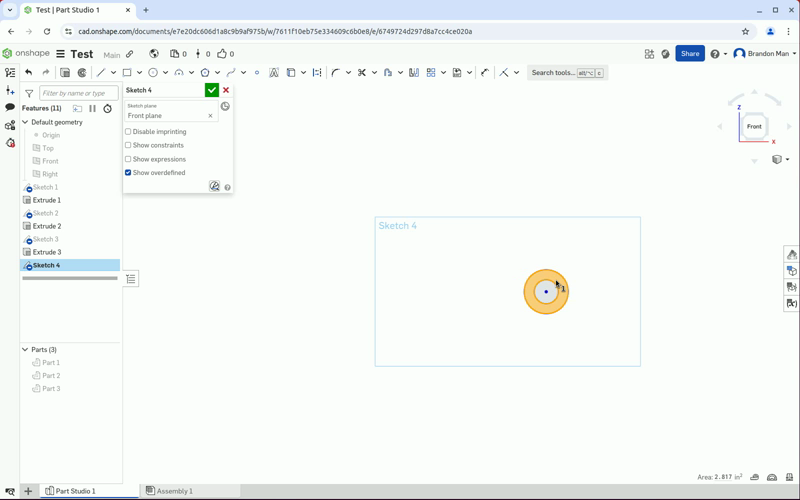
scroll(-6)
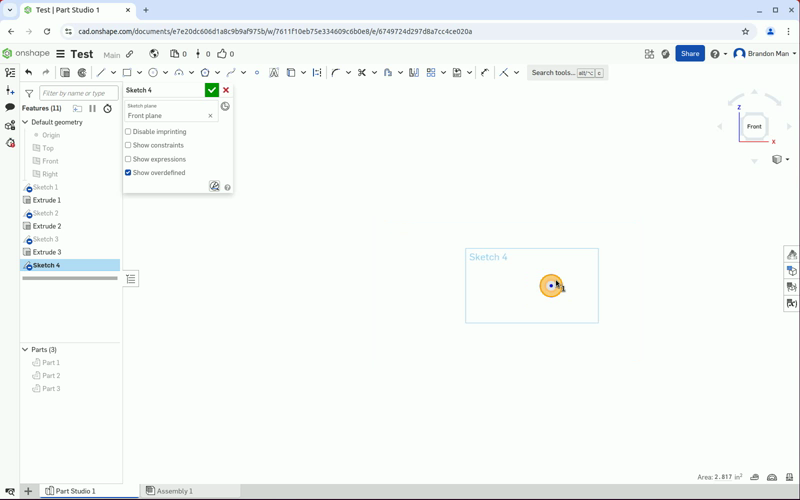
scroll(-6)
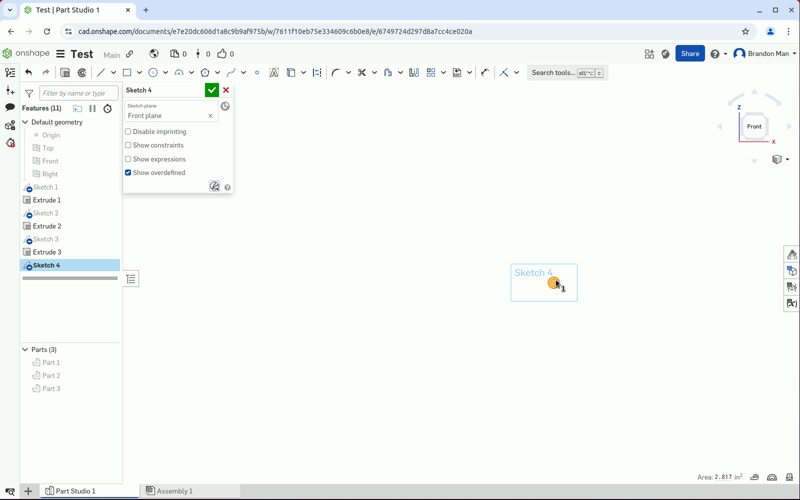
mouse_move(73, 352)
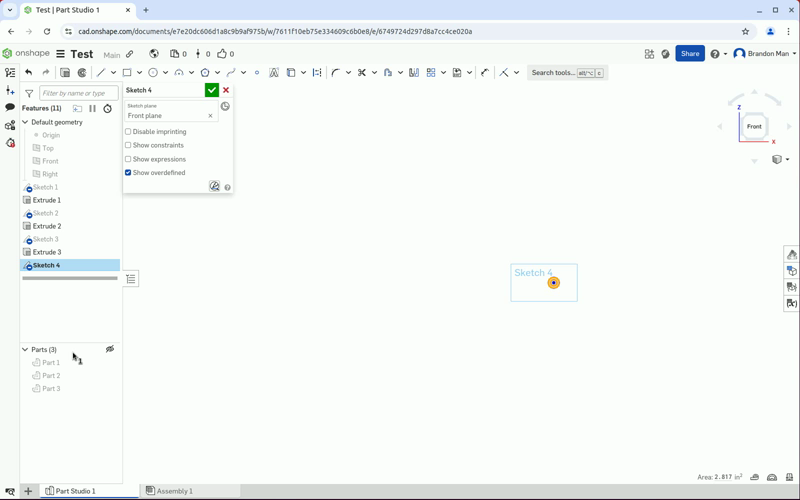
key(shift+y)
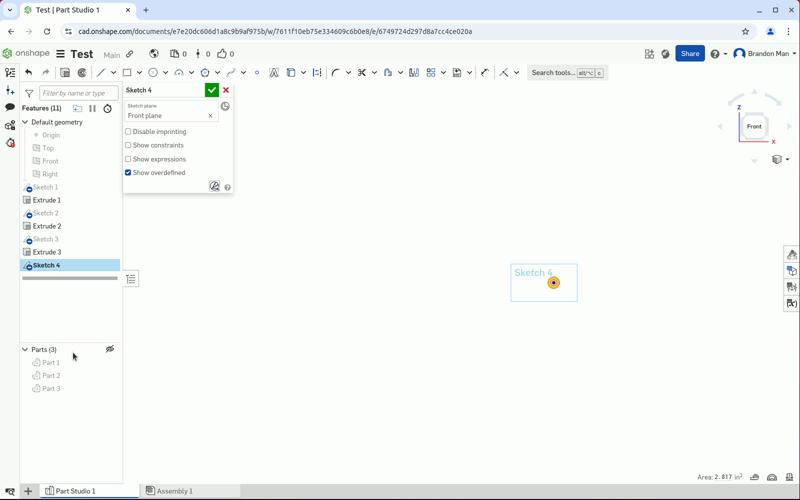
key(shift+e)
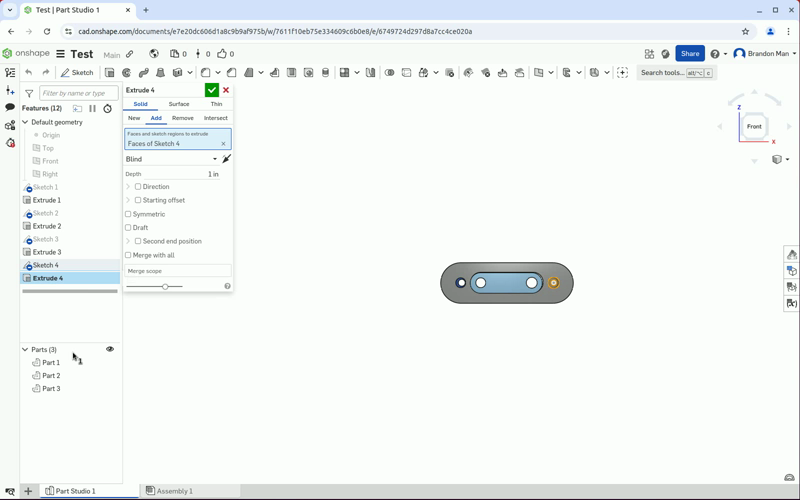
mouse_move(143, 106)
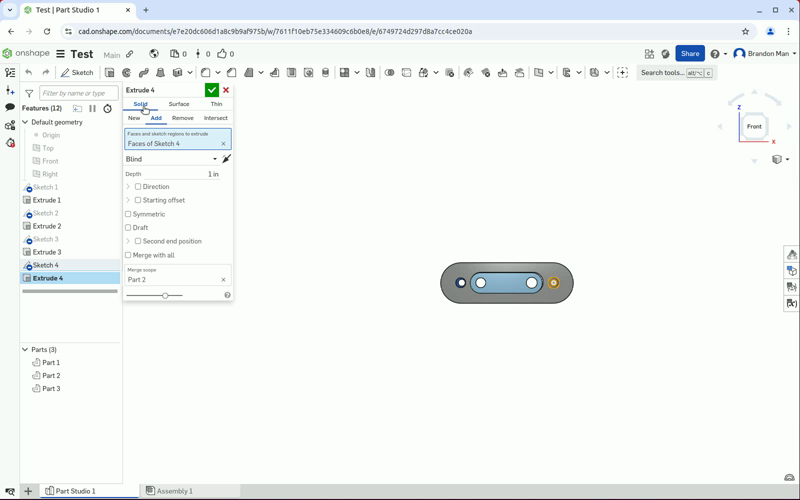
click(143, 106)
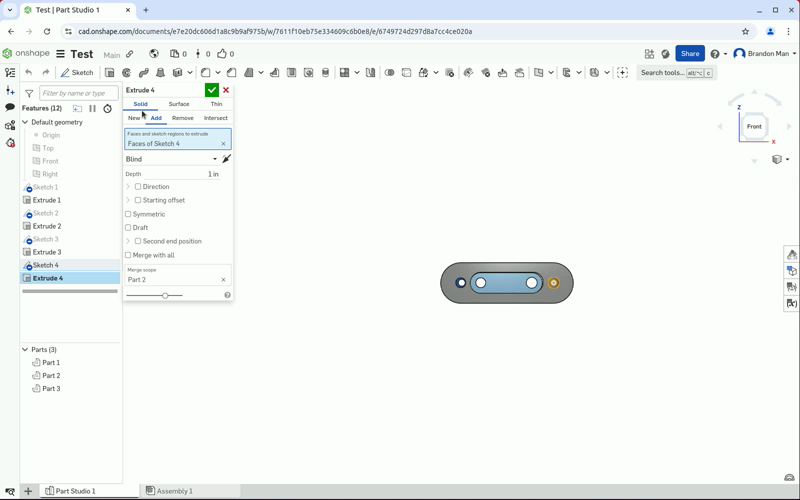
mouse_move(137, 120)
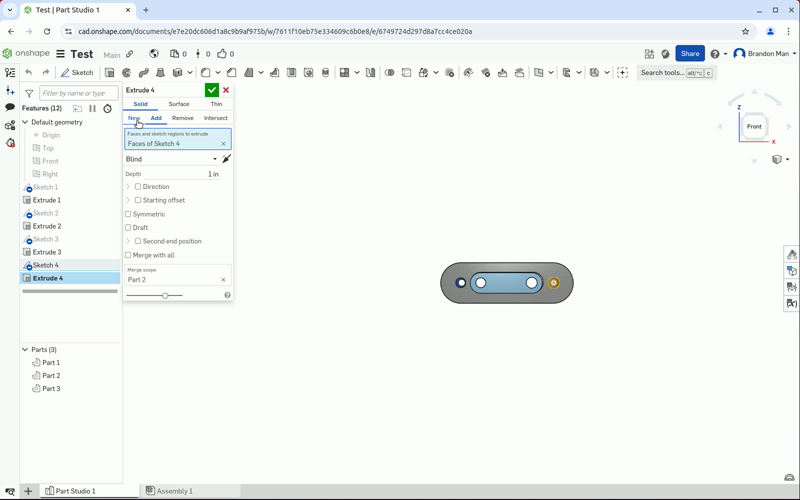
click(137, 120)
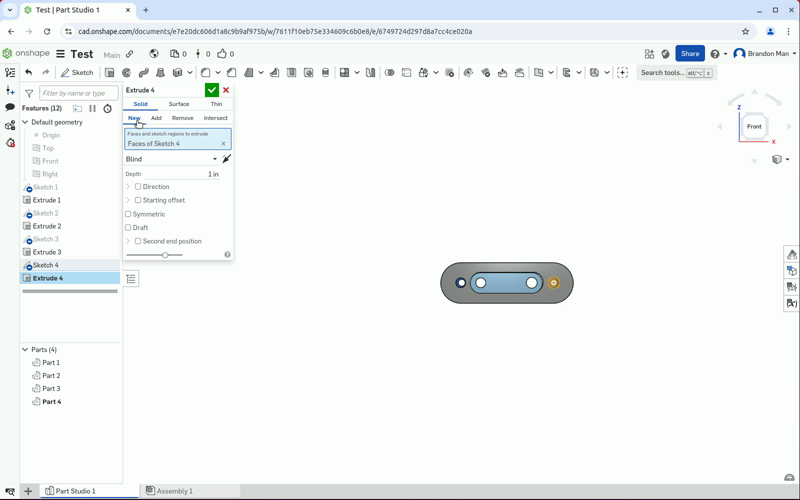
key(tab, 4)
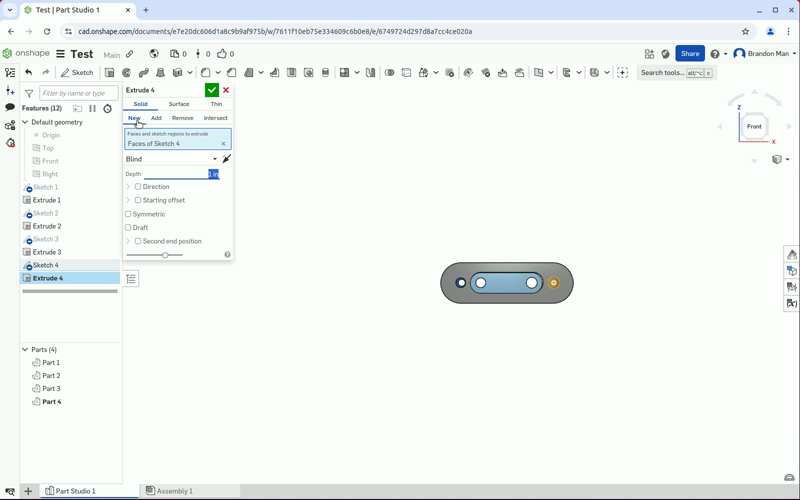
text(1.685)
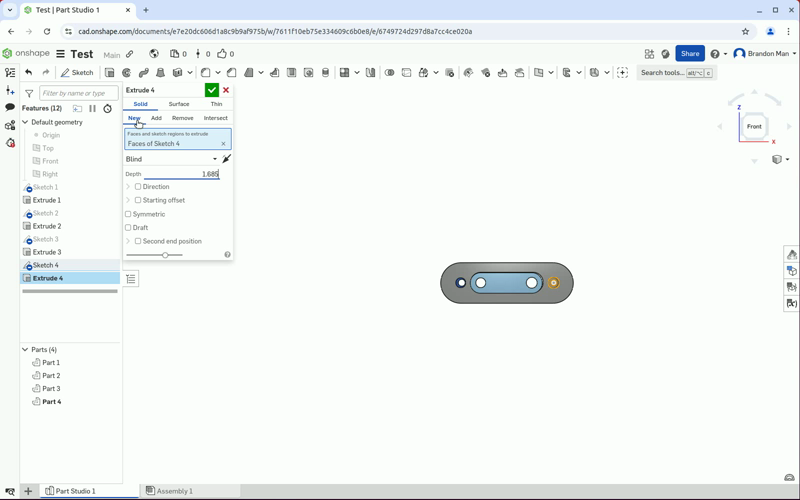
key(enter)
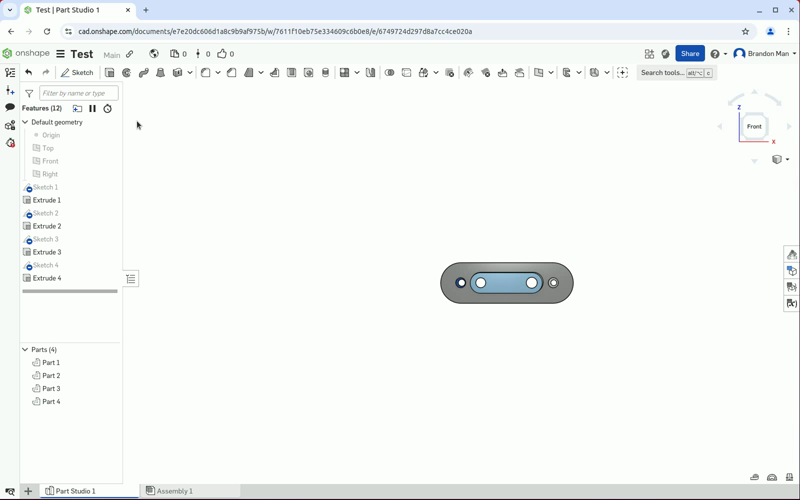
key(shift+h)
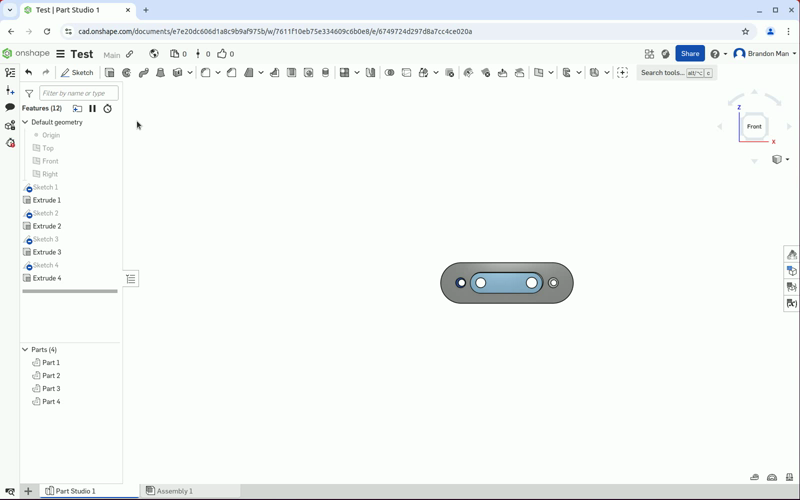
key(shift+h)
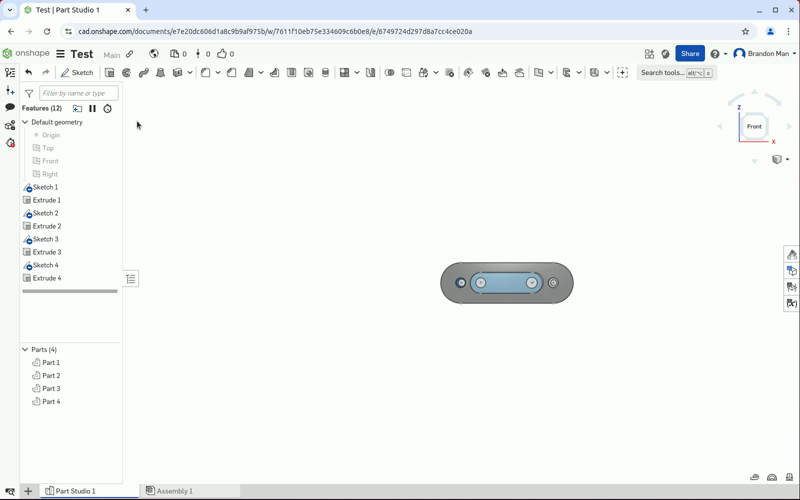
key(shift+7)
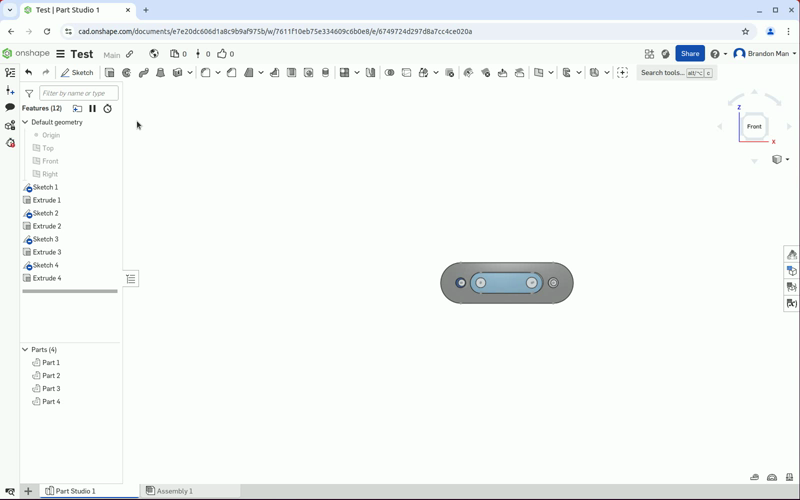
key(left, 2)
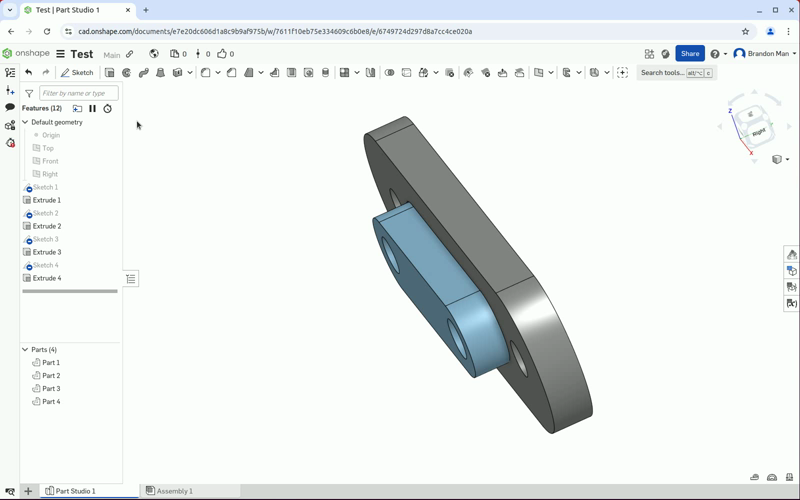
key(down, 2)
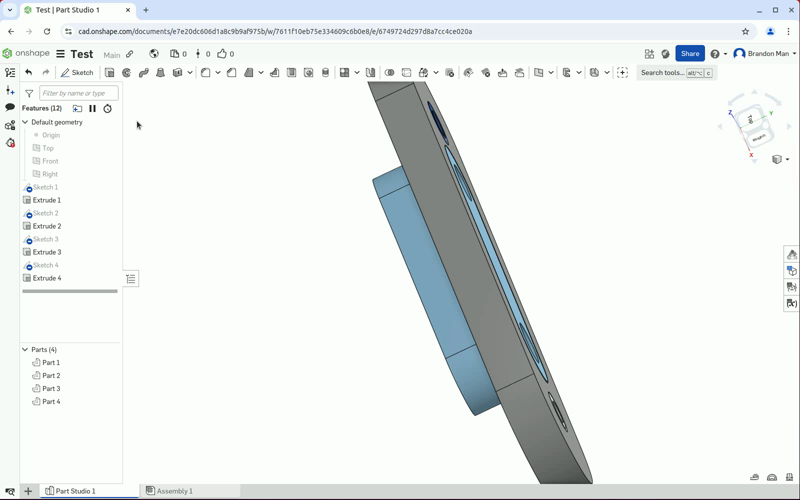
key(up, 2)
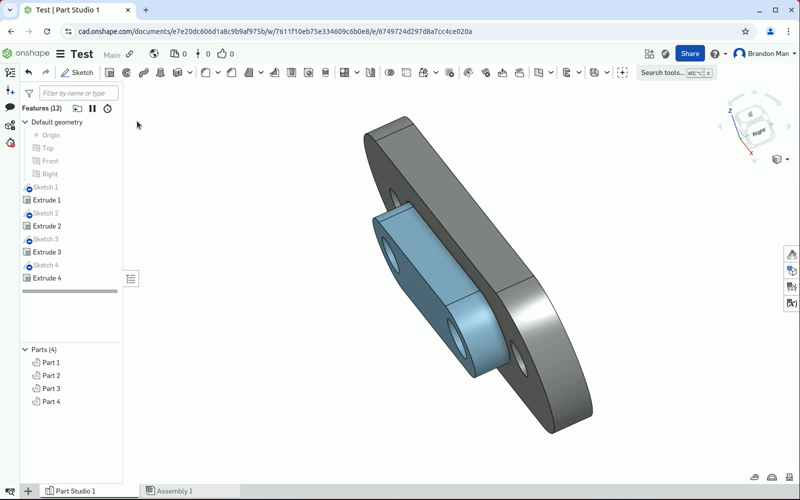
key(right, 2)
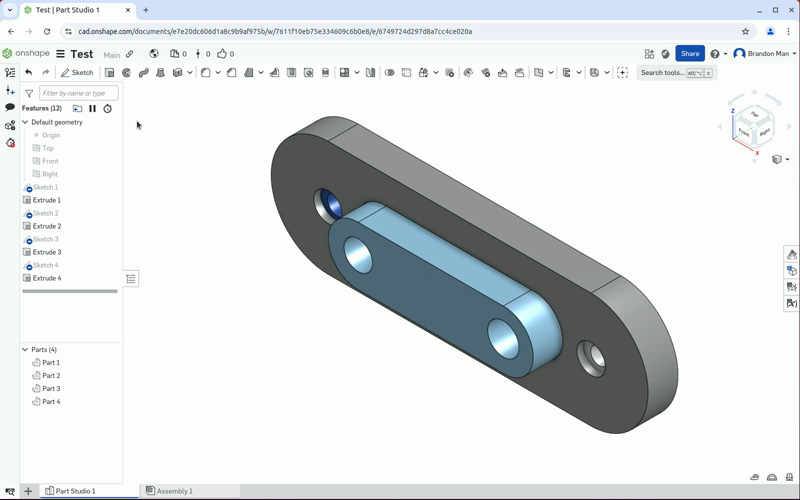
mouse_move(73, 189)
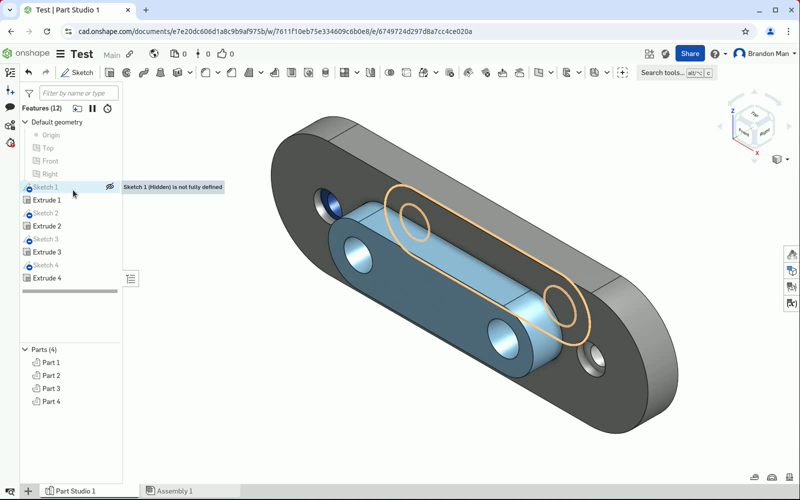
click(73, 189)